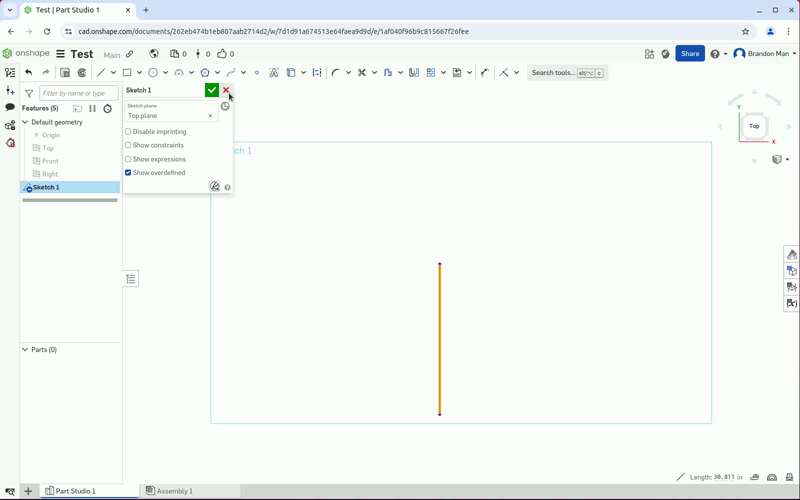
key(shift+h)
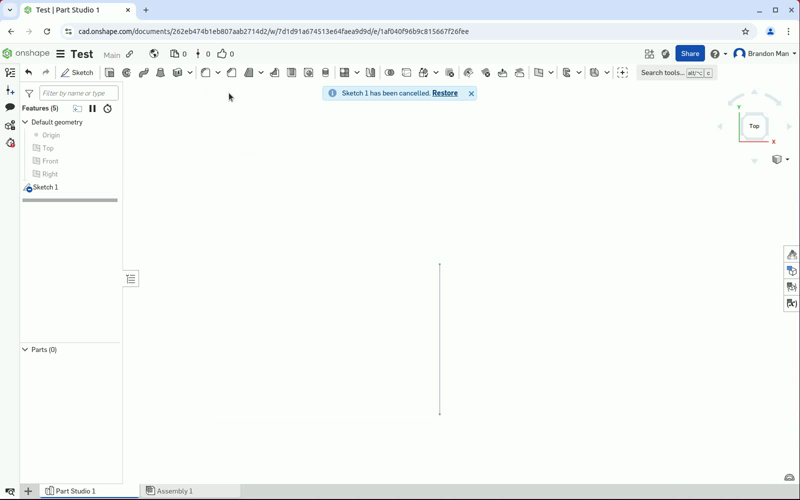
key(shift+s)
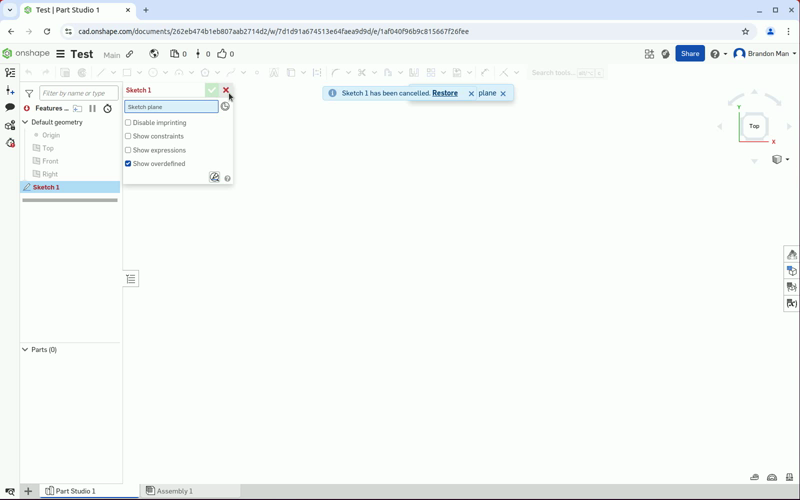
mouse_move(73, 150)
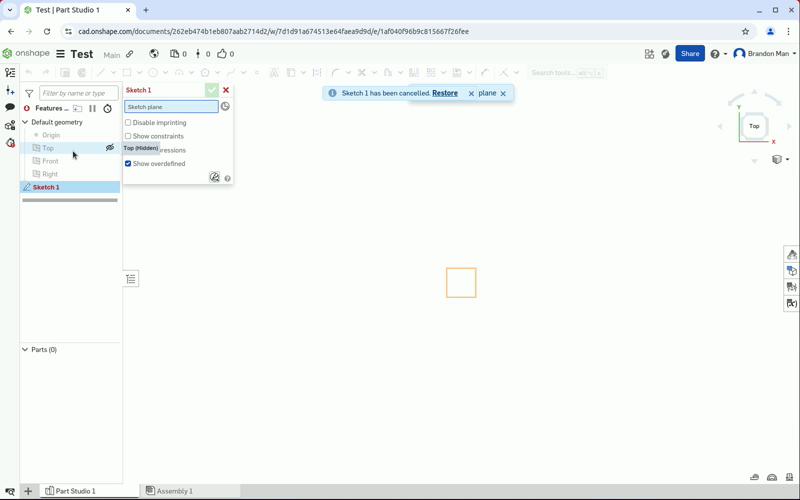
click(73, 150)
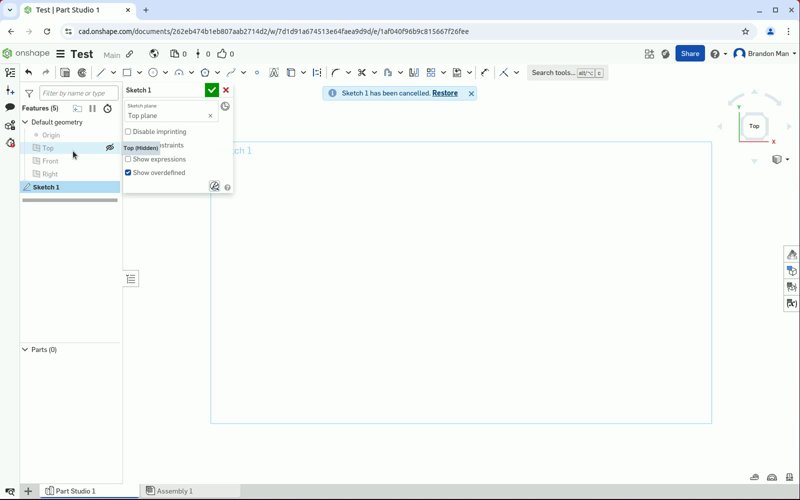
mouse_move(73, 352)
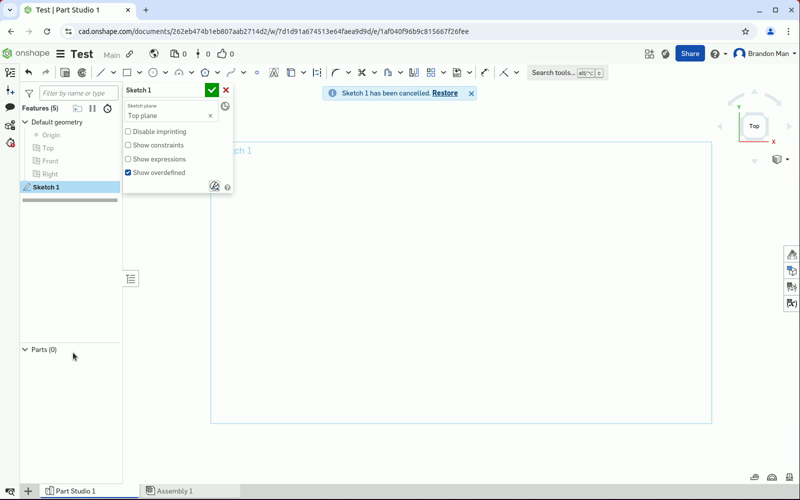
key(y)
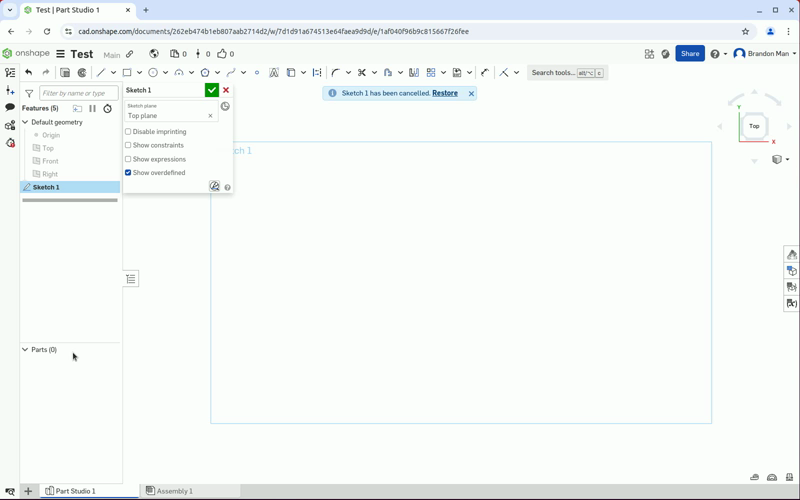
key(l)
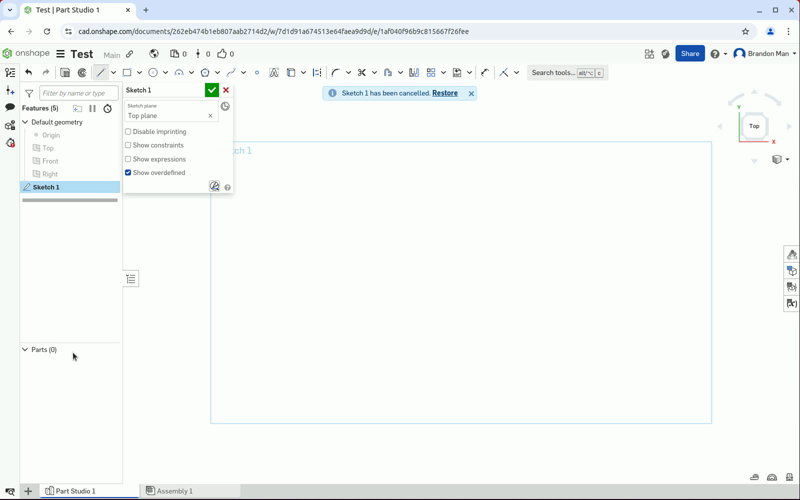
key_down(shift)
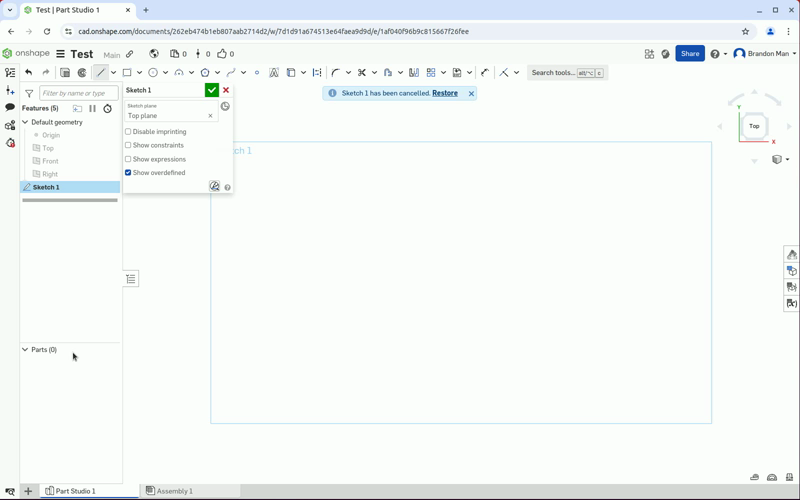
mouse_move(430, 395)
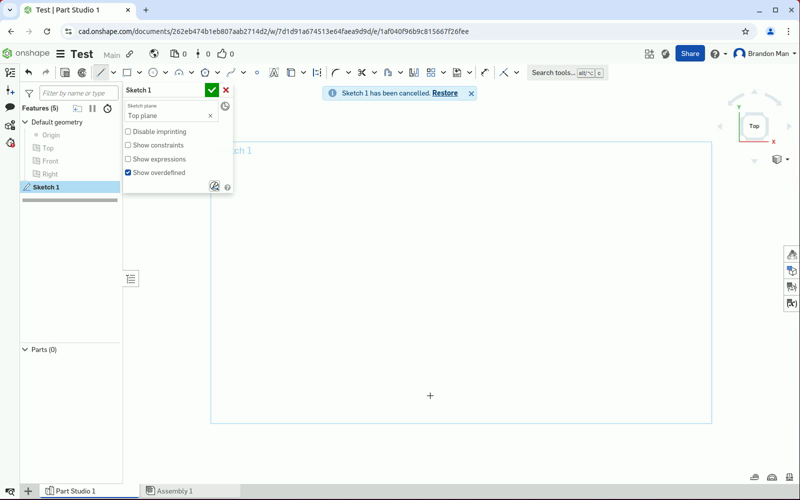
click(430, 395)
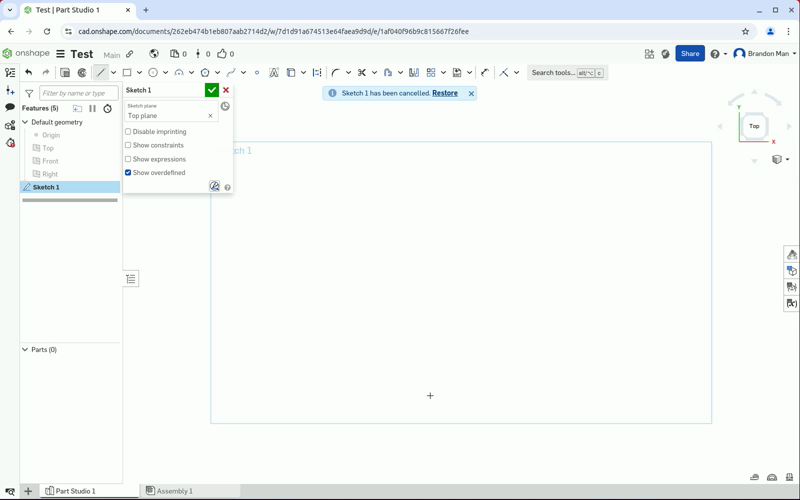
key_up(shift)
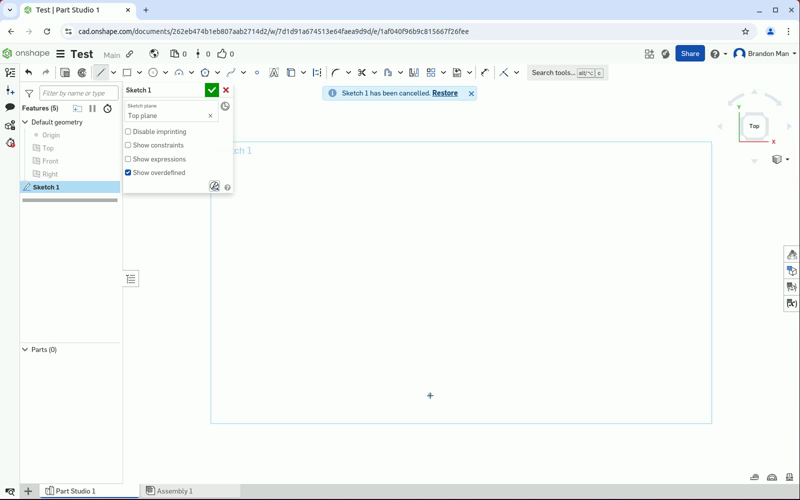
key_down(shift)
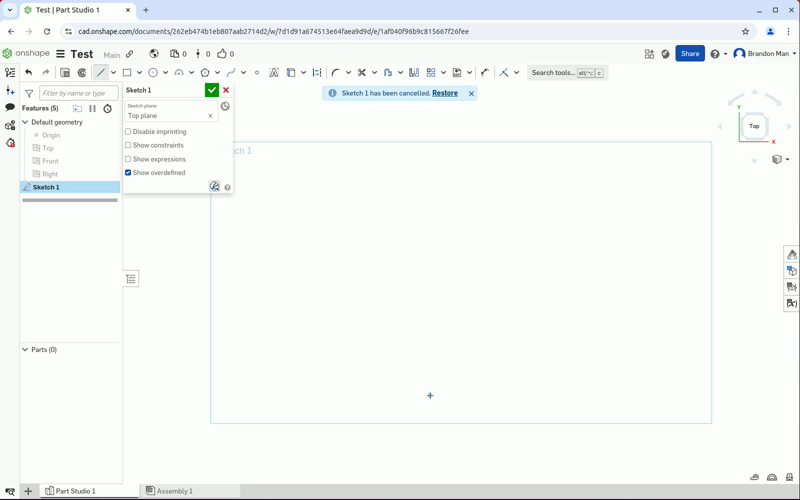
mouse_move(460, 395)
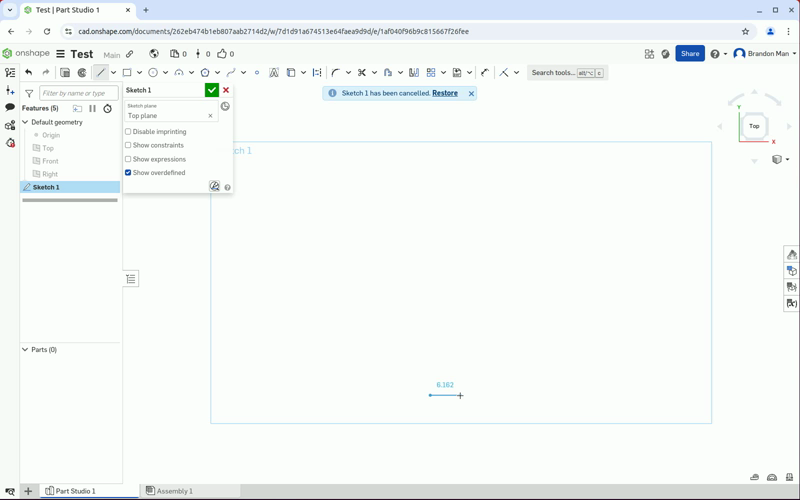
mouse_move(486, 395)
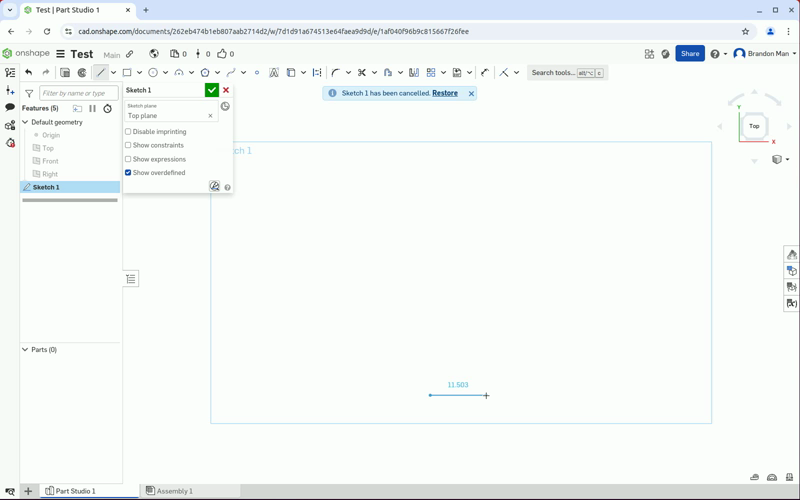
click(486, 395)
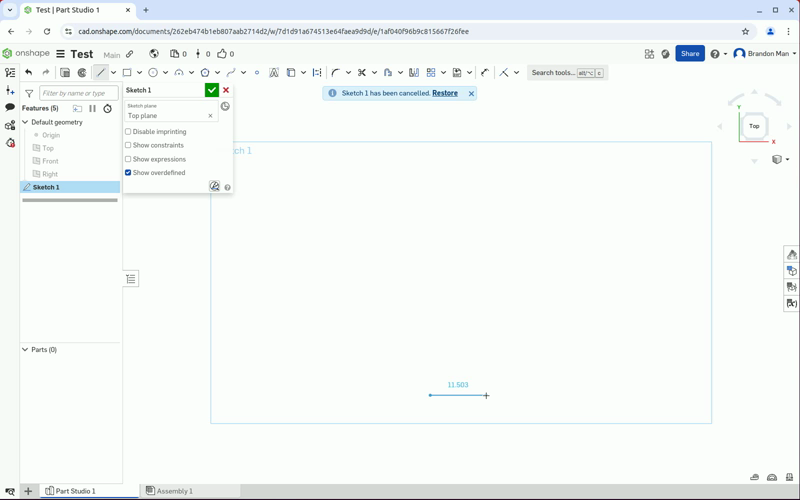
key_up(shift)
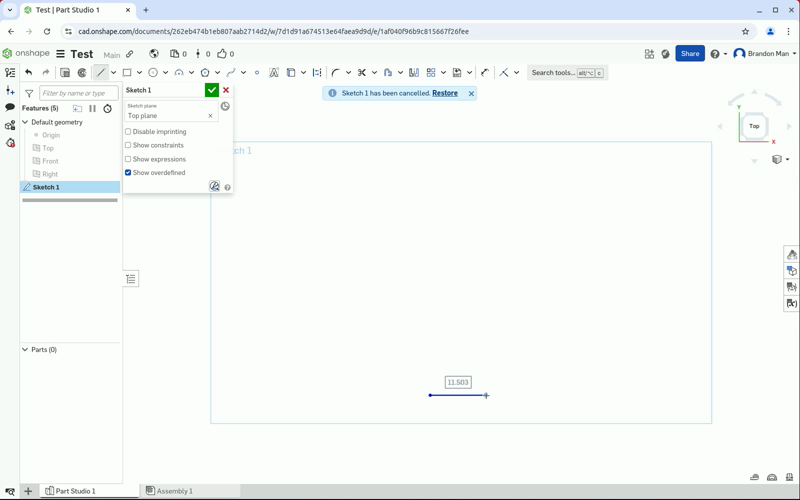
key_down(shift)
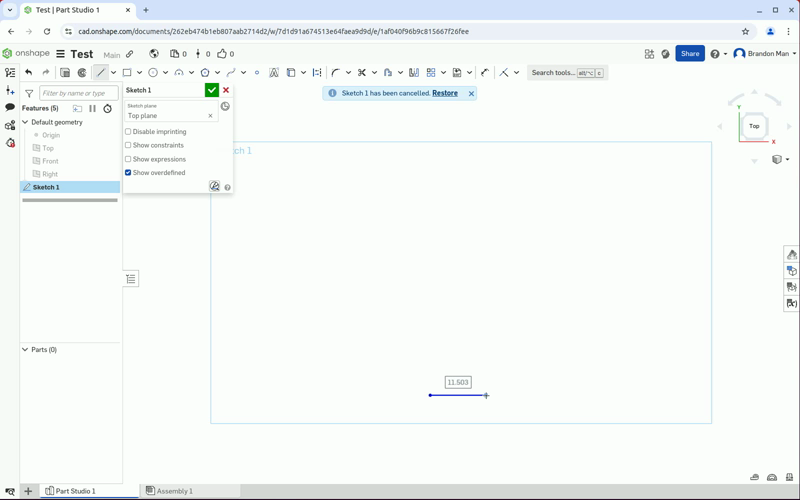
mouse_move(486, 282)
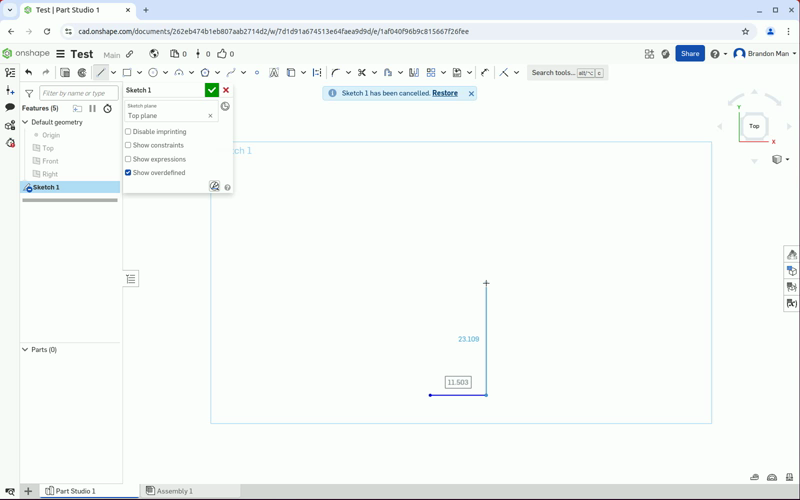
click(486, 282)
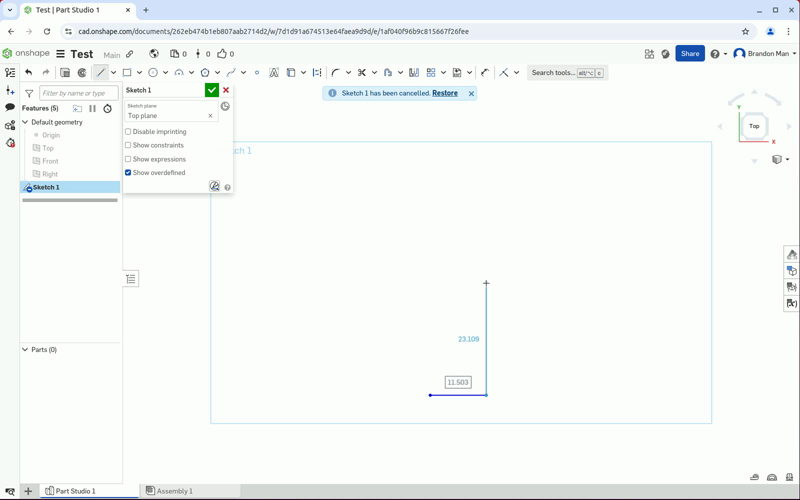
key_up(shift)
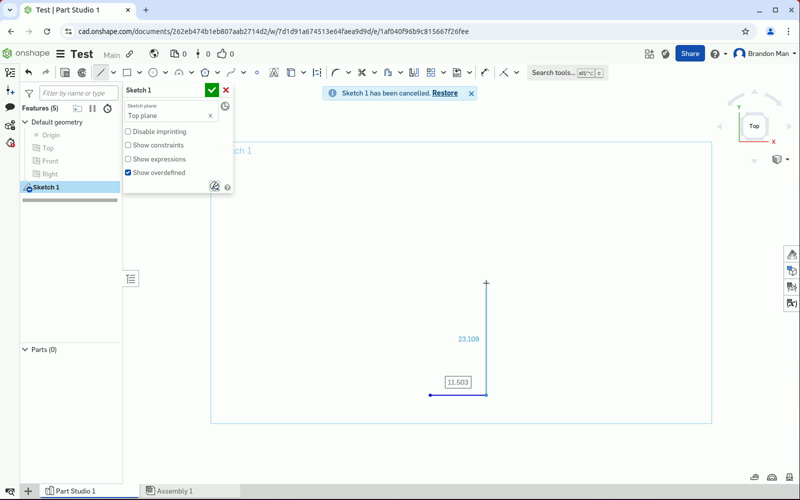
key_down(shift)
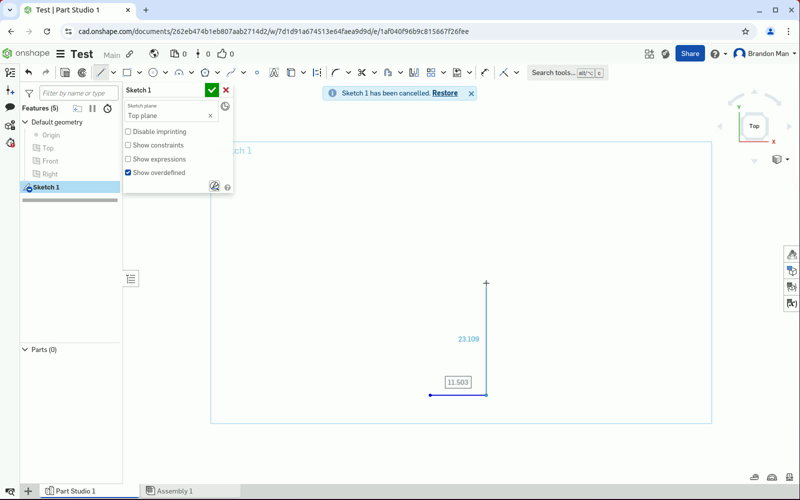
mouse_move(516, 282)
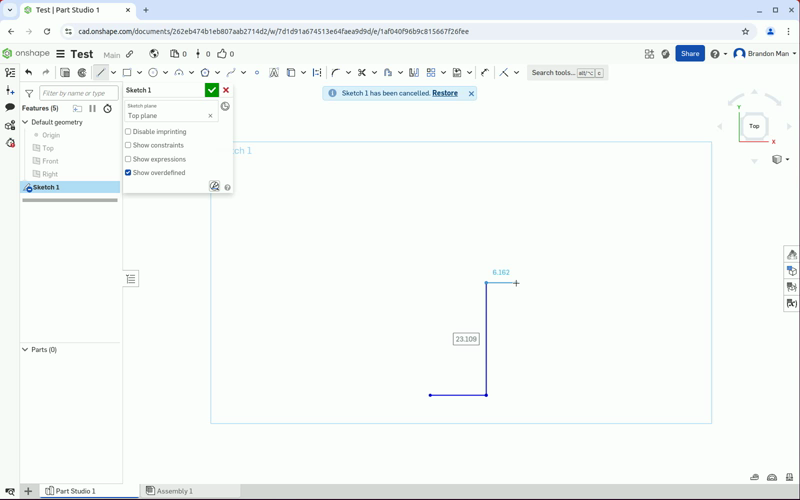
mouse_move(431, 282)
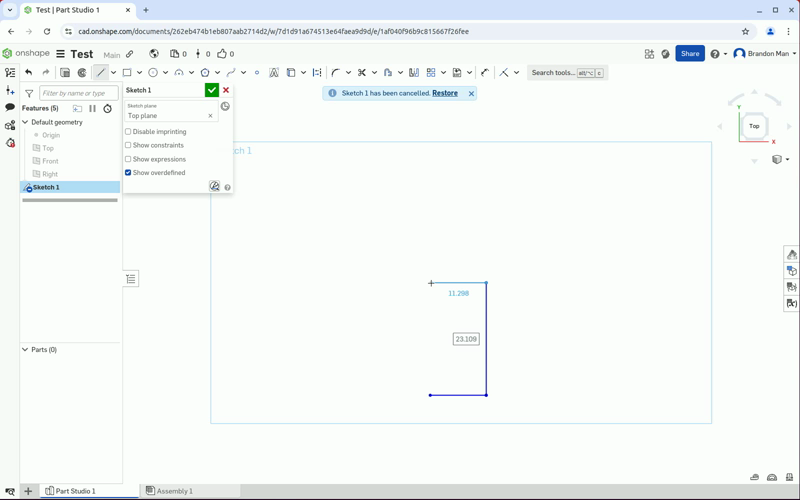
click(431, 282)
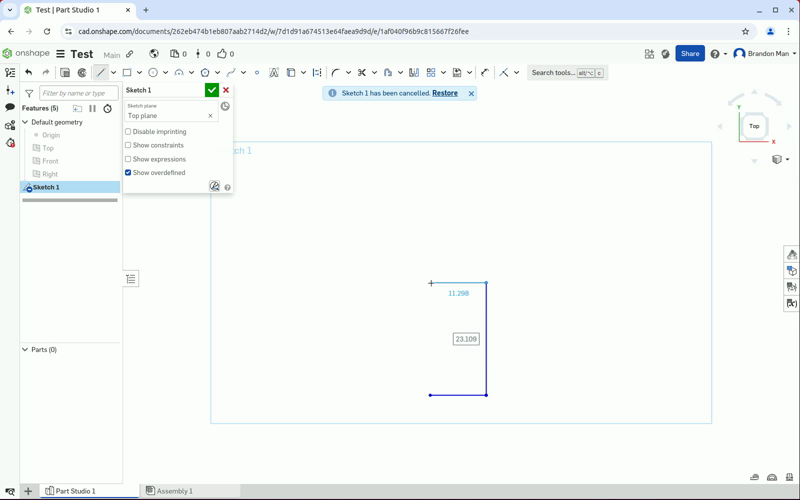
key_up(shift)
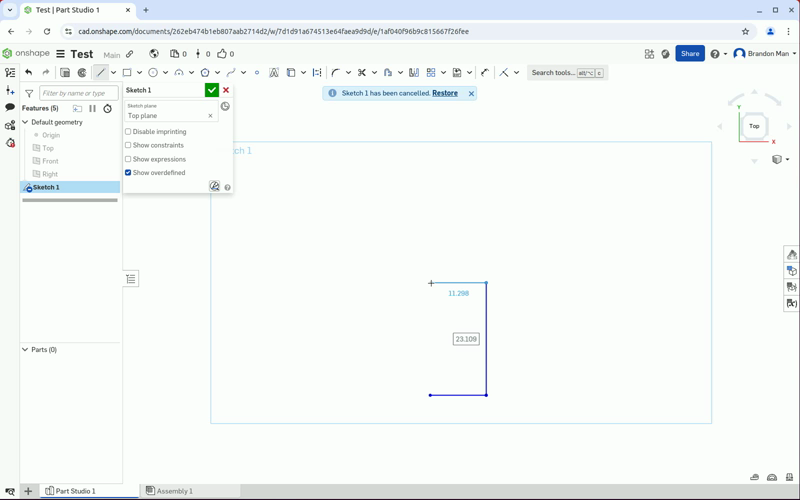
key_down(shift)
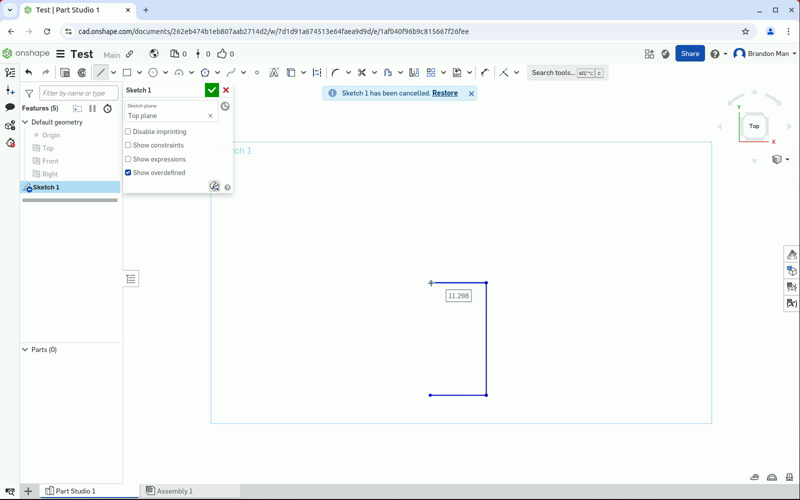
mouse_move(430, 395)
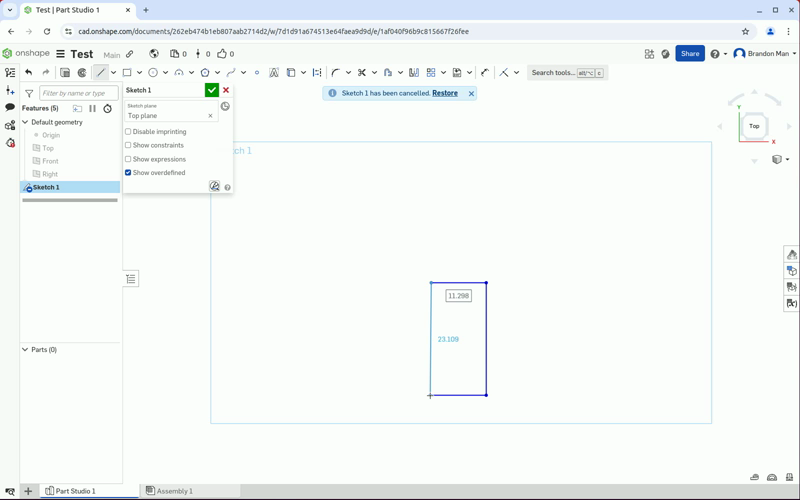
key_up(shift)
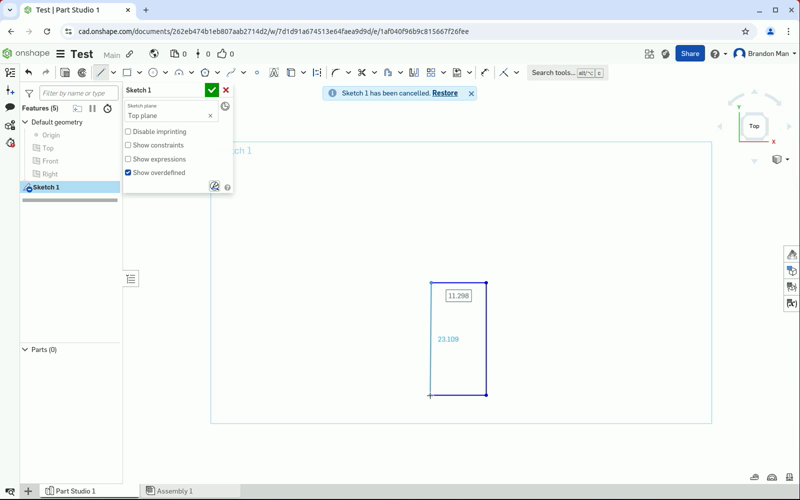
click(430, 395)
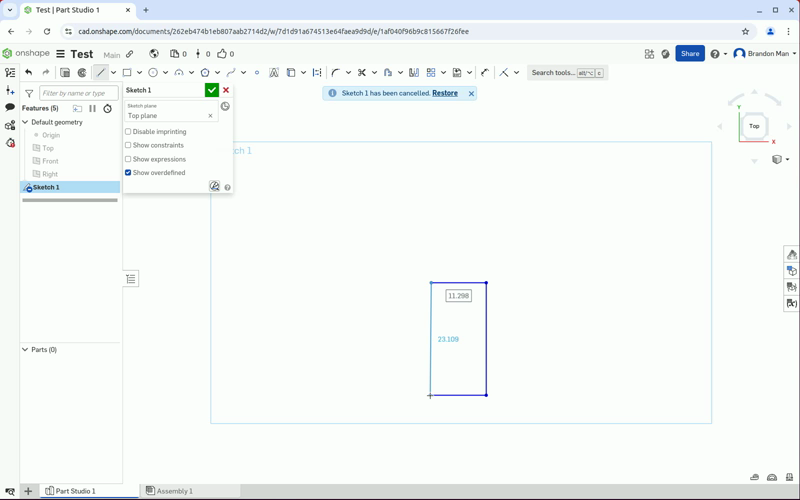
key(esc)
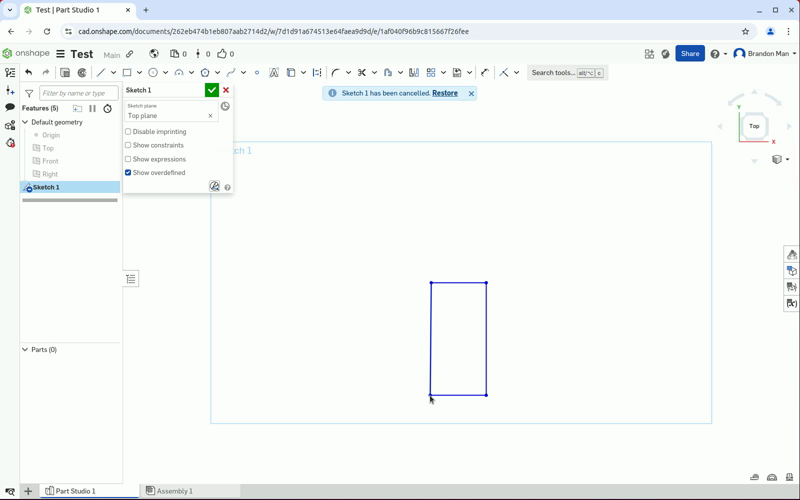
mouse_move(471, 380)
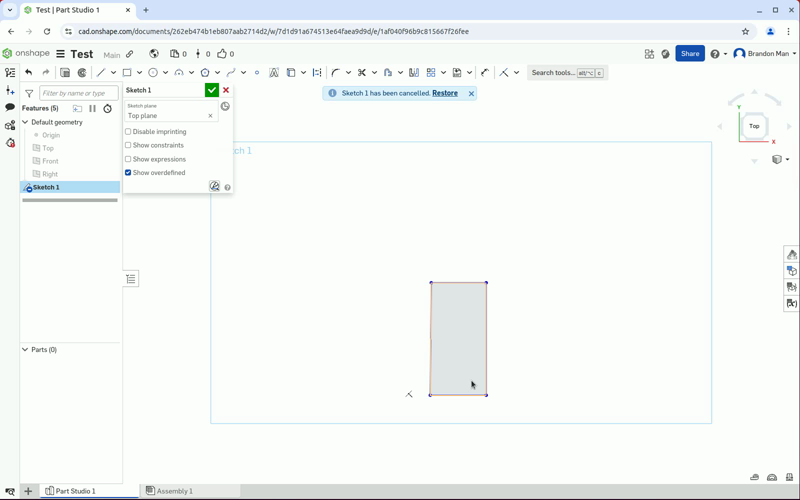
click(471, 380)
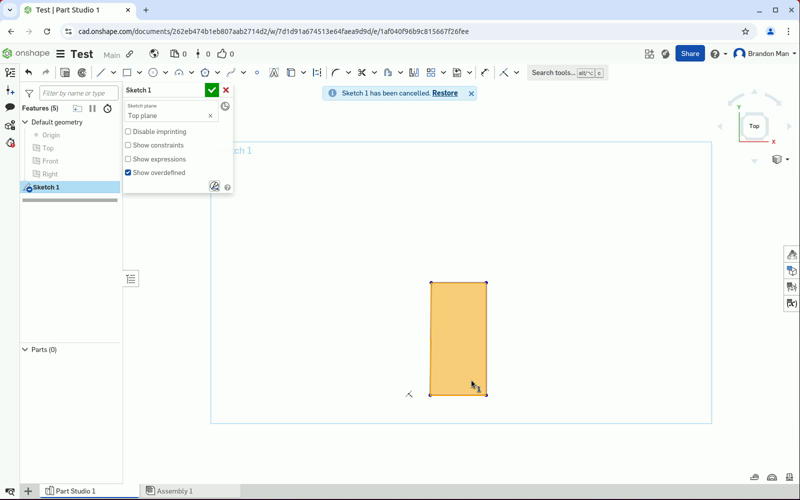
mouse_move(73, 352)
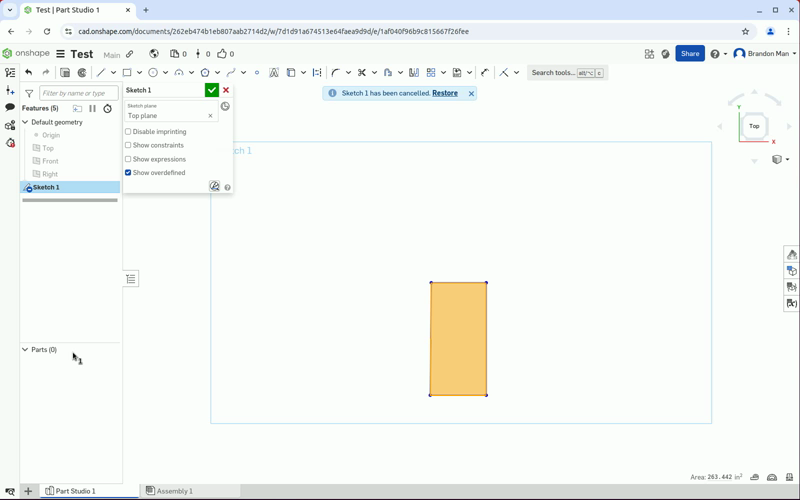
key(shift+y)
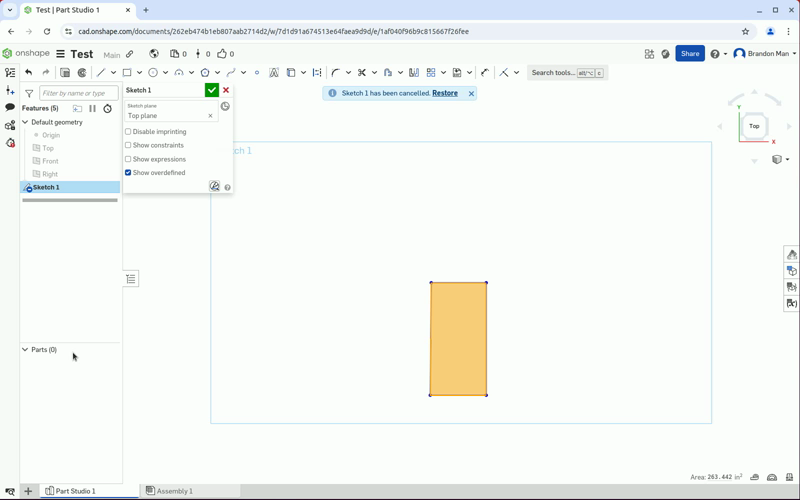
key(shift+e)
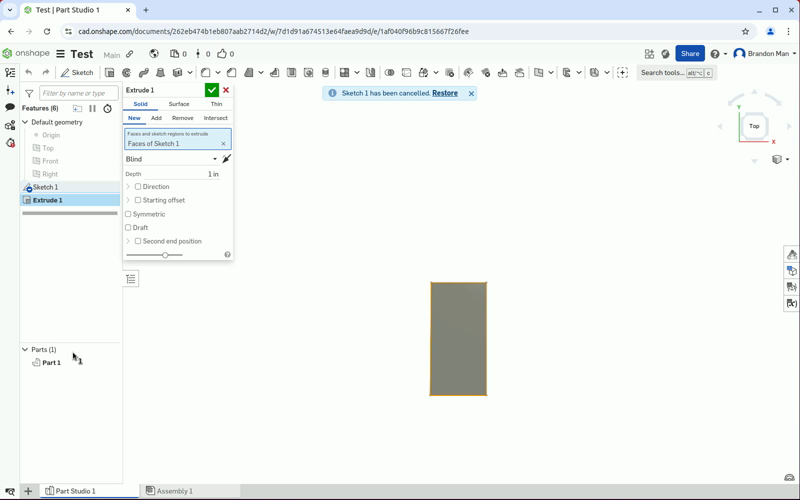
mouse_move(143, 106)
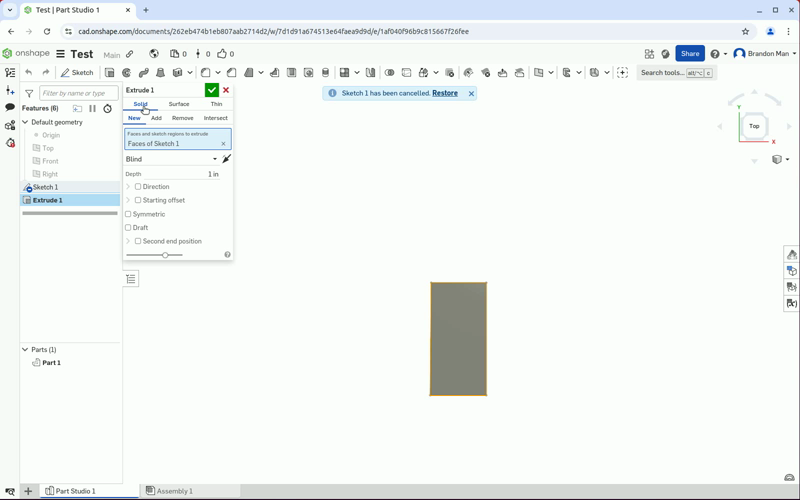
click(143, 106)
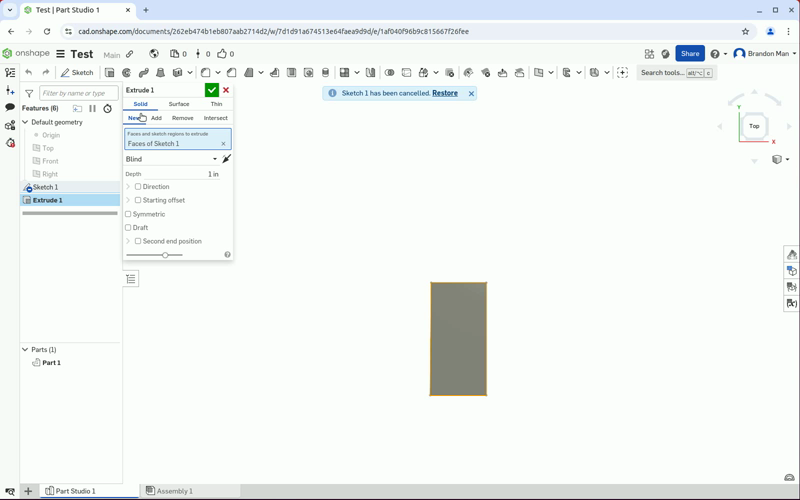
mouse_move(137, 120)
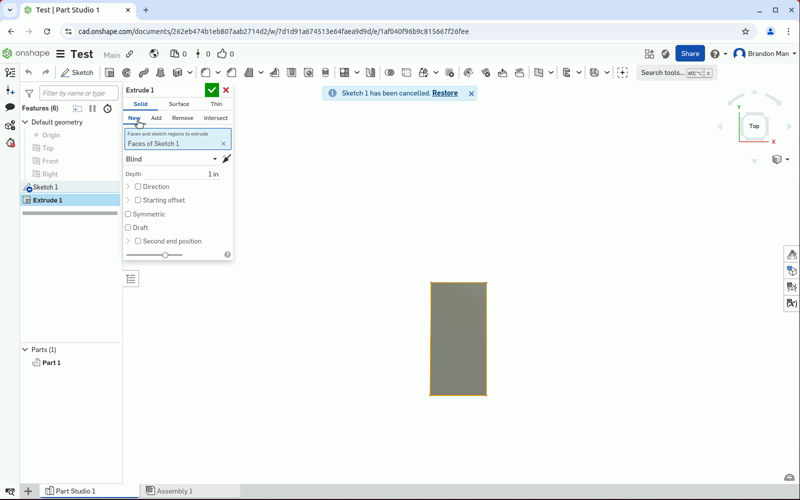
click(137, 120)
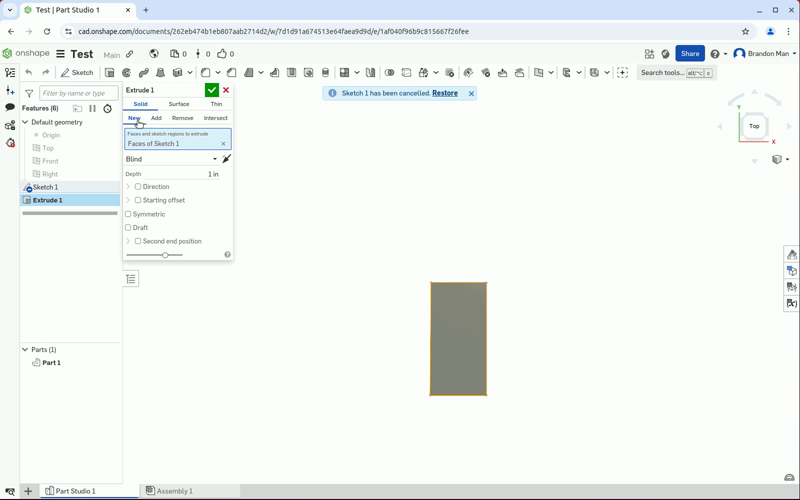
key(tab, 4)
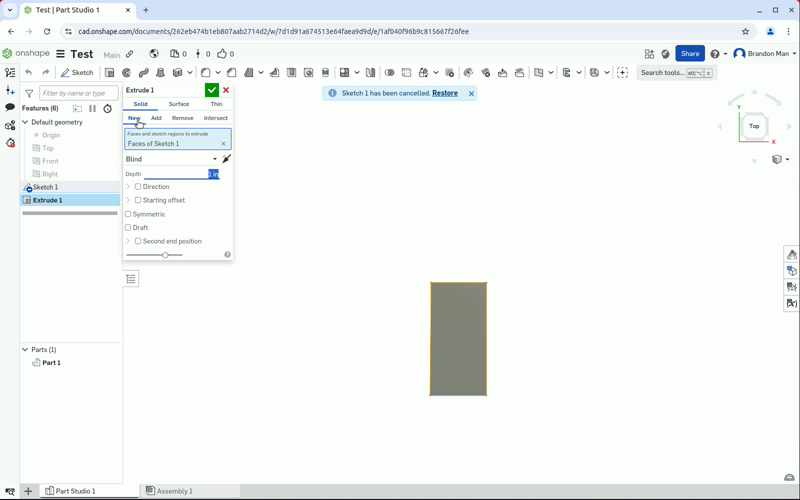
text(0.241)
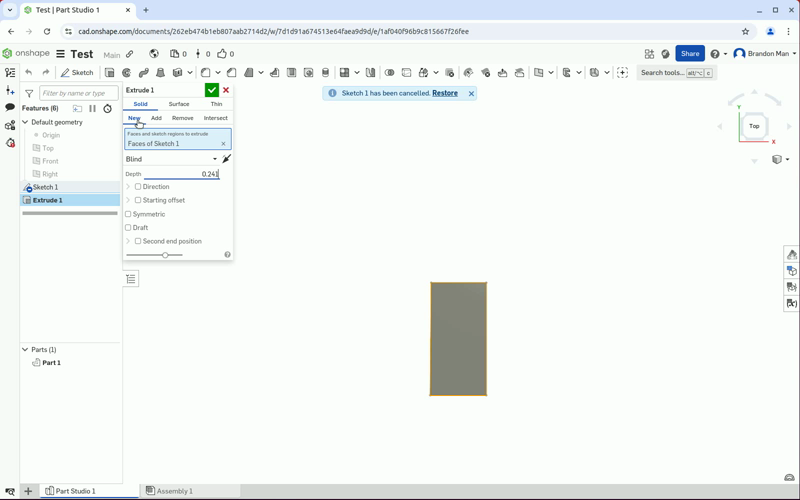
key(enter)
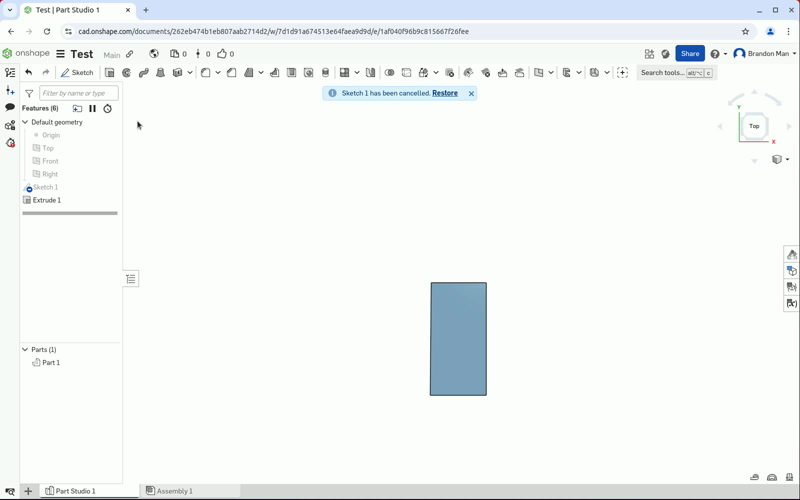
key(shift+h)
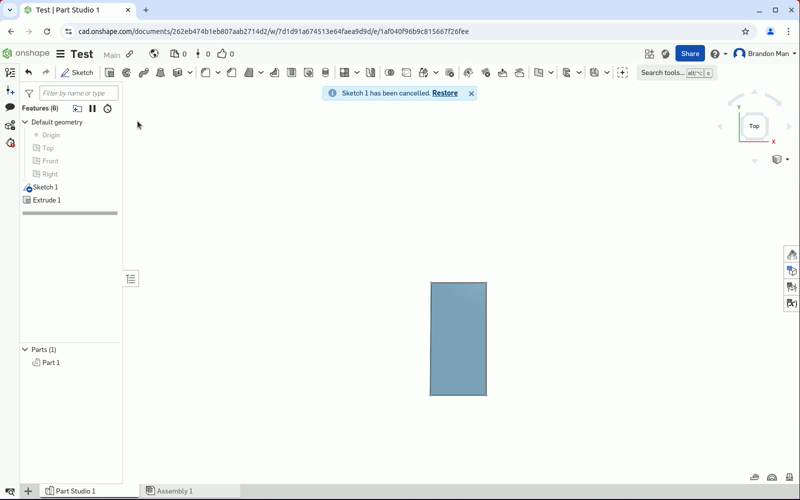
key(shift+h)
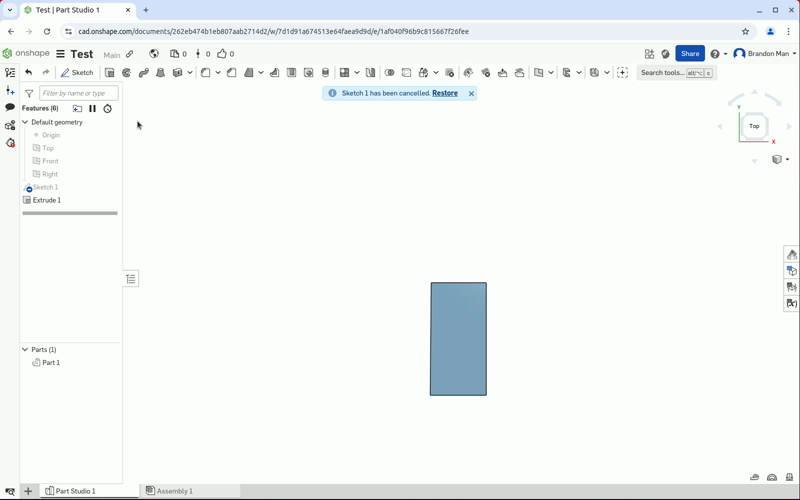
mouse_move(73, 189)
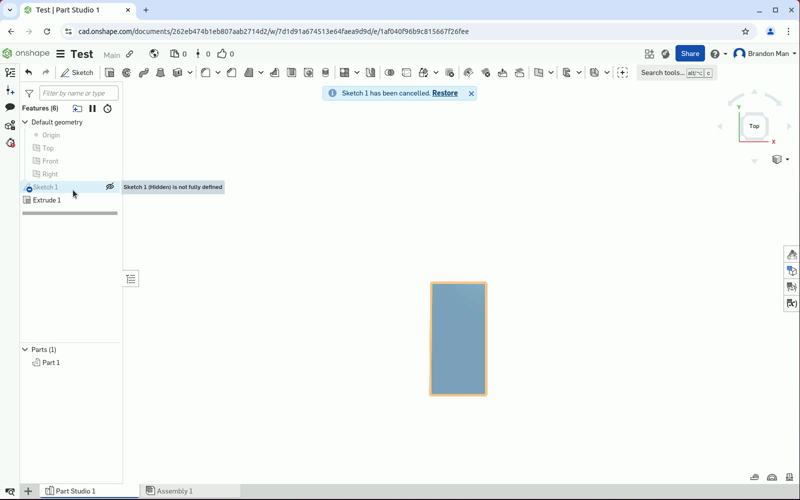
click(73, 189)
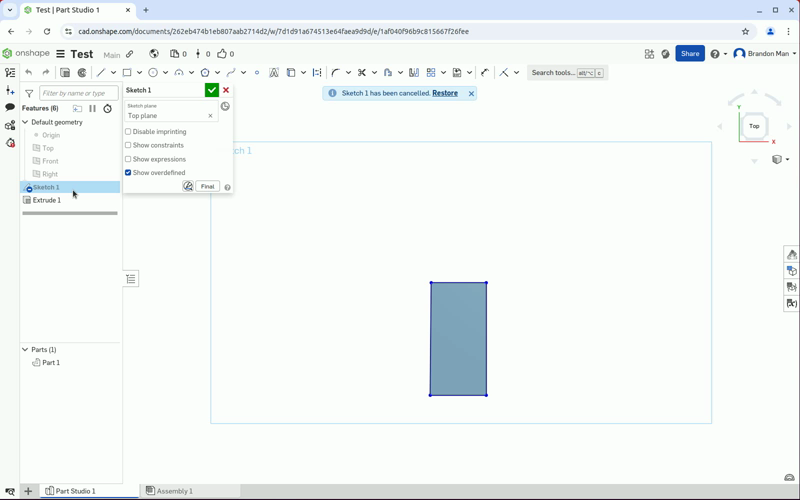
mouse_move(229, 92)
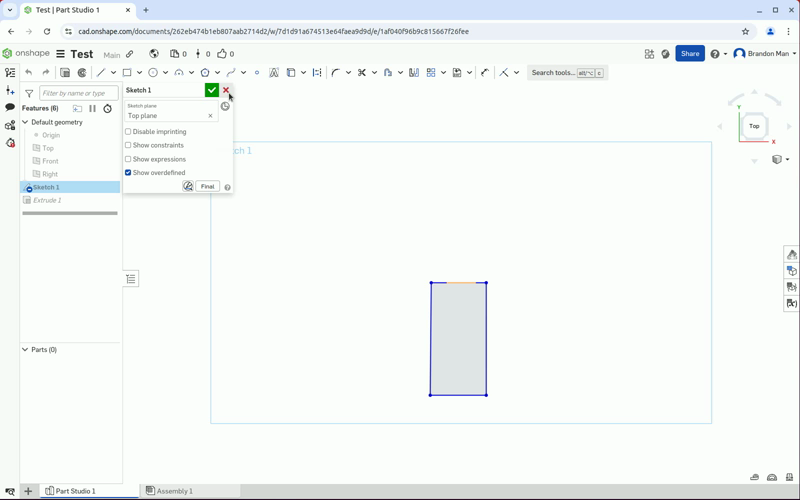
click(229, 92)
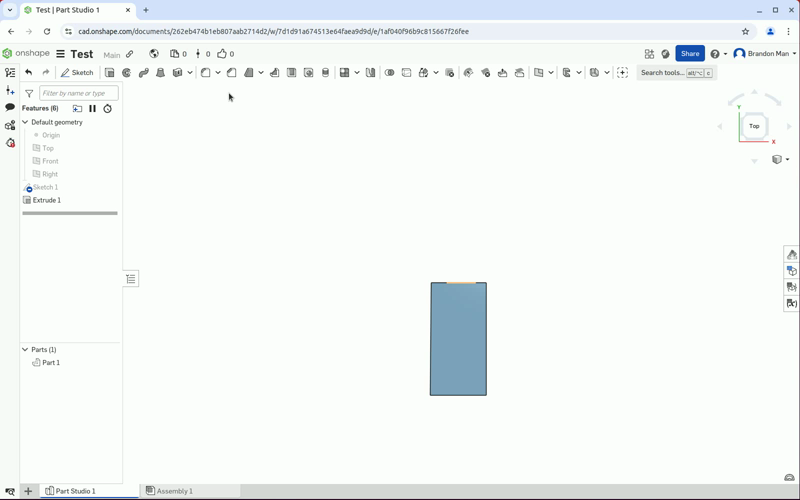
mouse_move(541, 75)
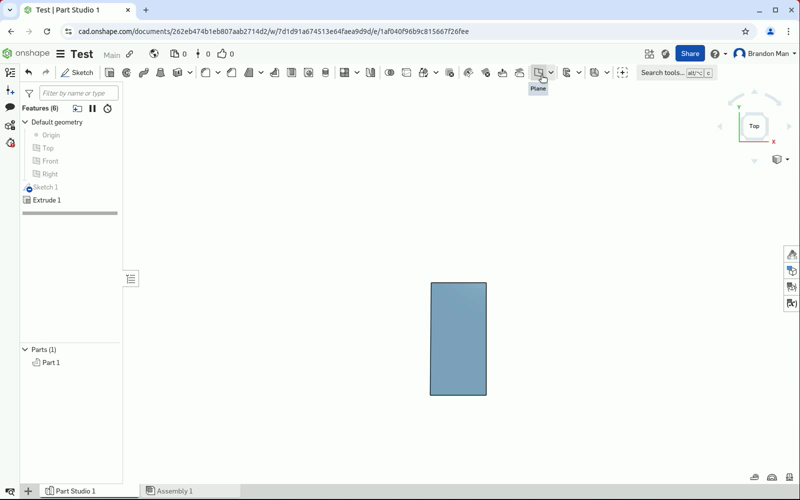
click(541, 75)
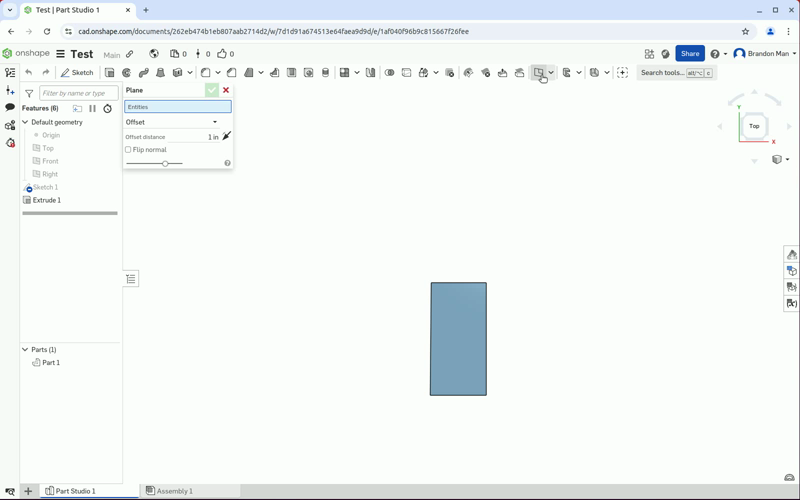
mouse_move(73, 150)
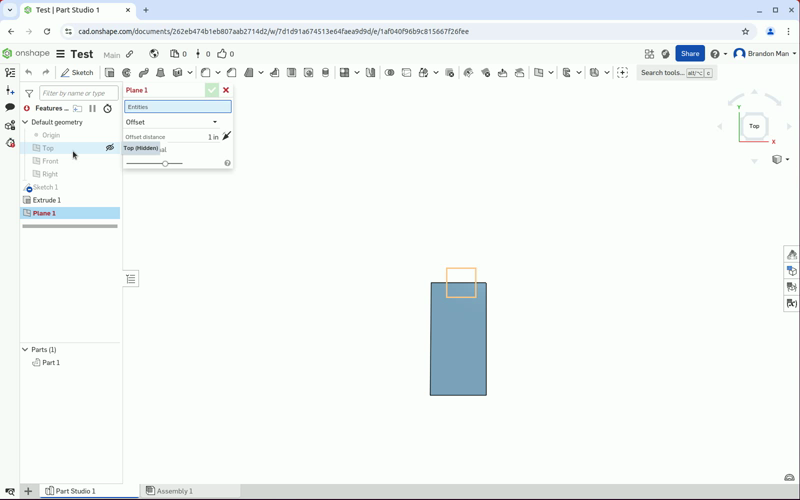
click(73, 150)
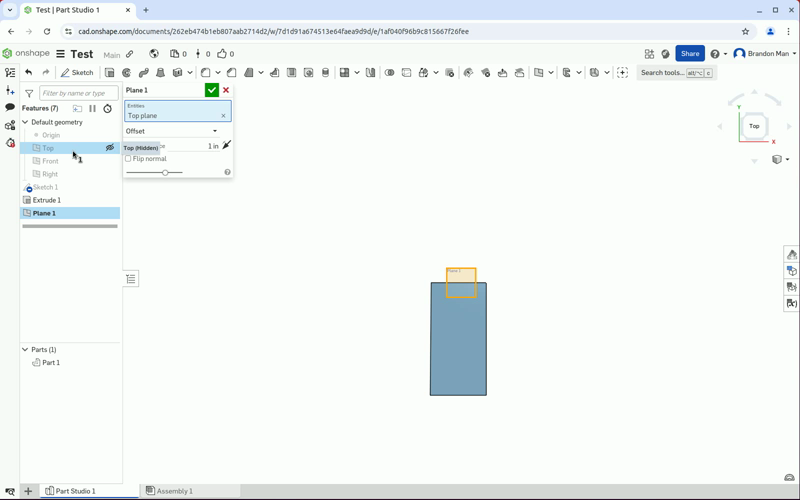
key(tab, 2)
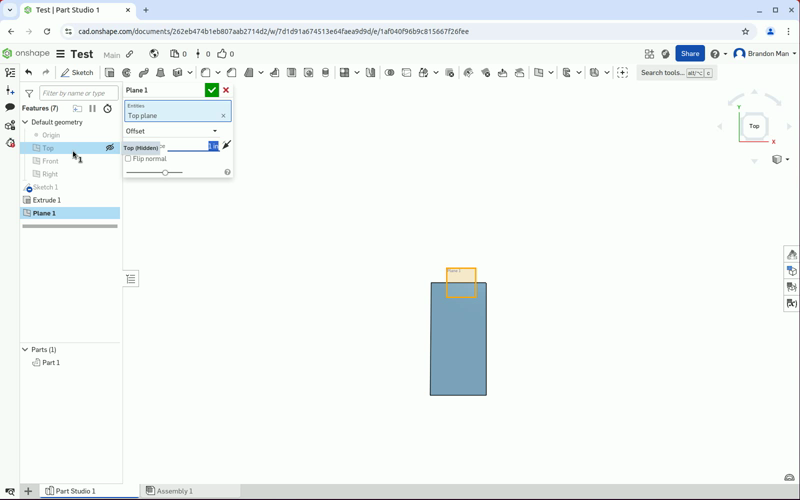
text(0.246)
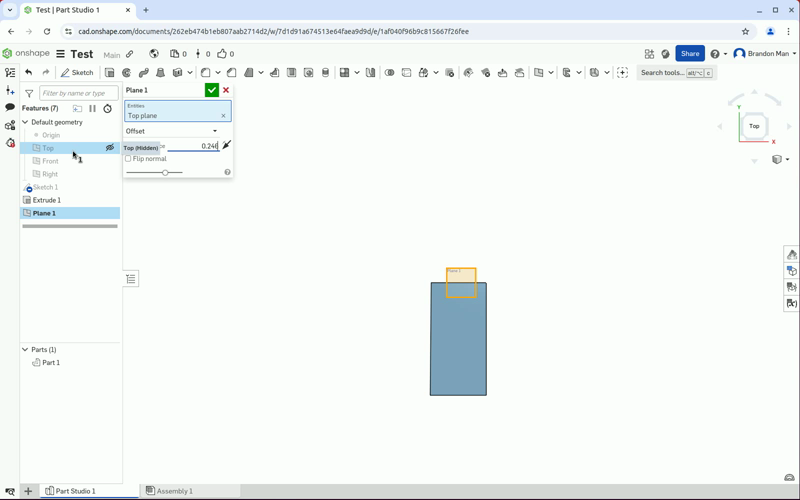
key(enter, 2)
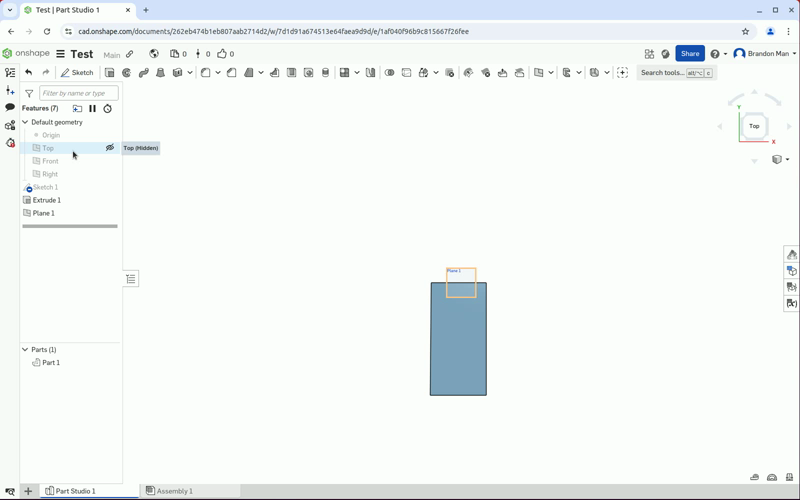
key(shift+s)
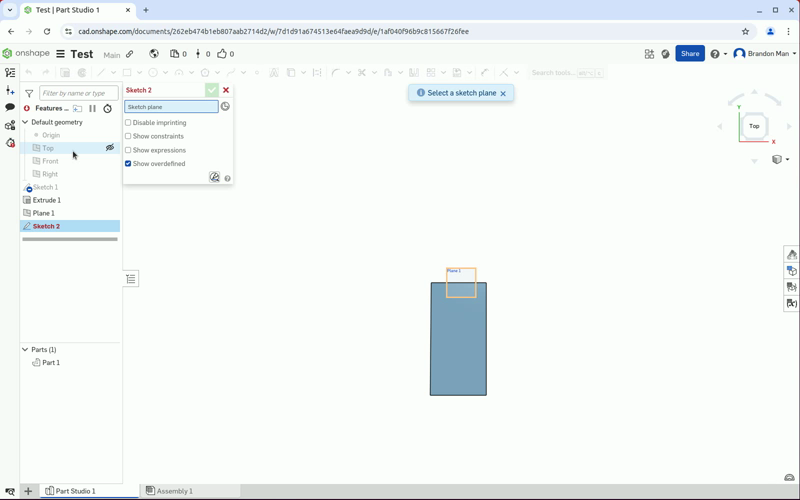
mouse_move(73, 215)
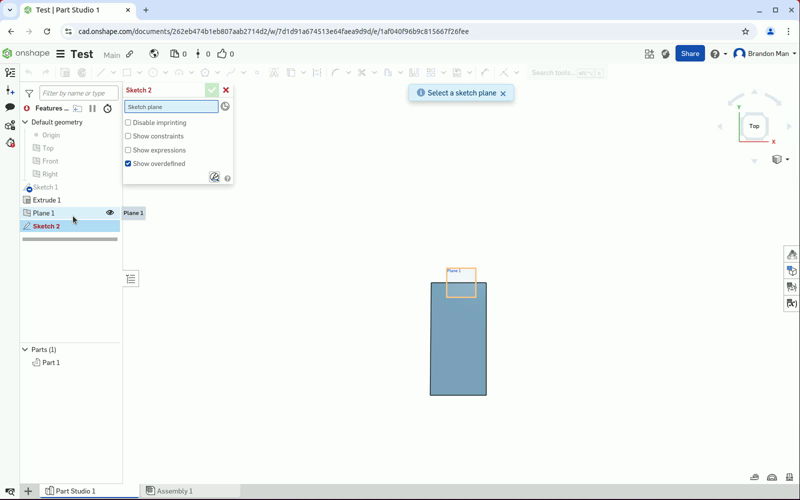
click(73, 215)
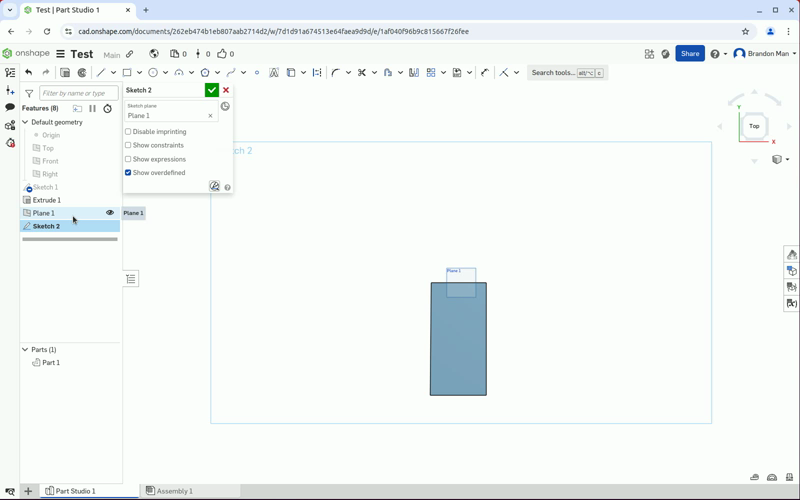
mouse_move(73, 352)
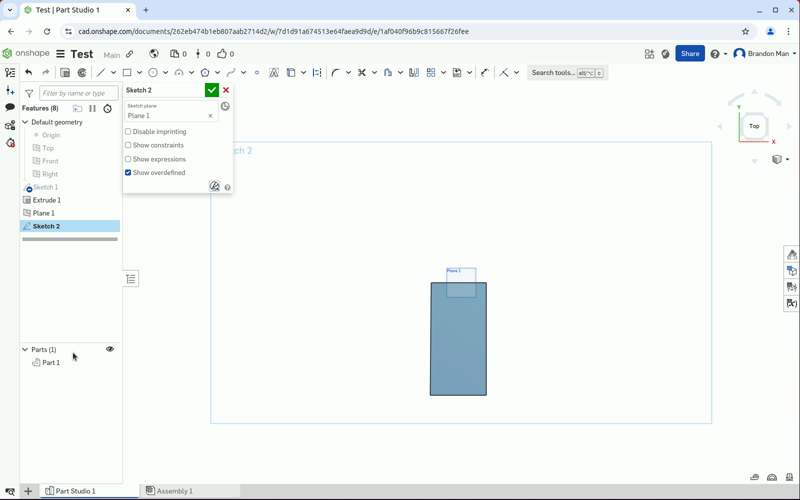
key(y)
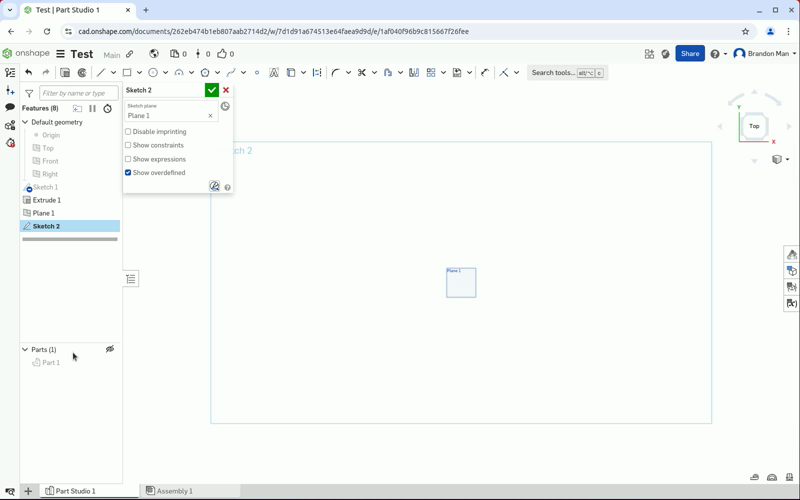
key(a)
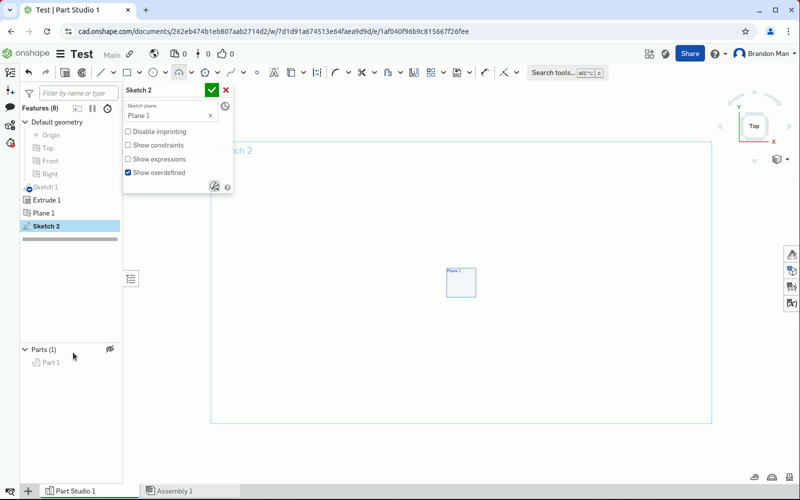
key_down(shift)
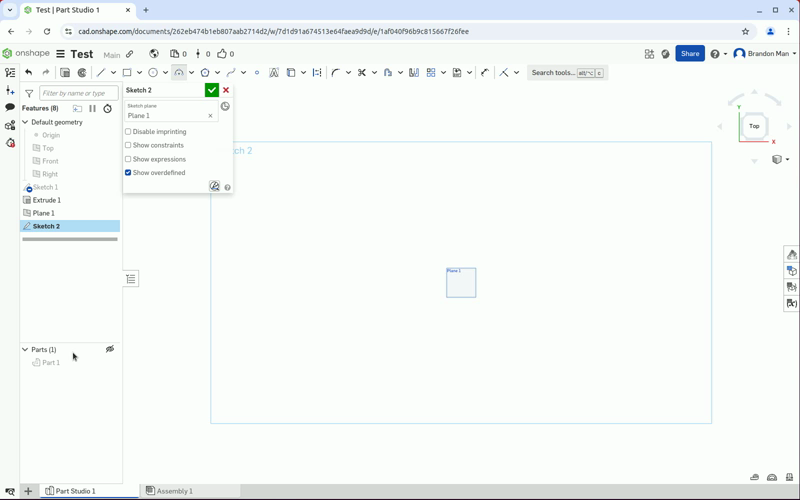
mouse_move(467, 292)
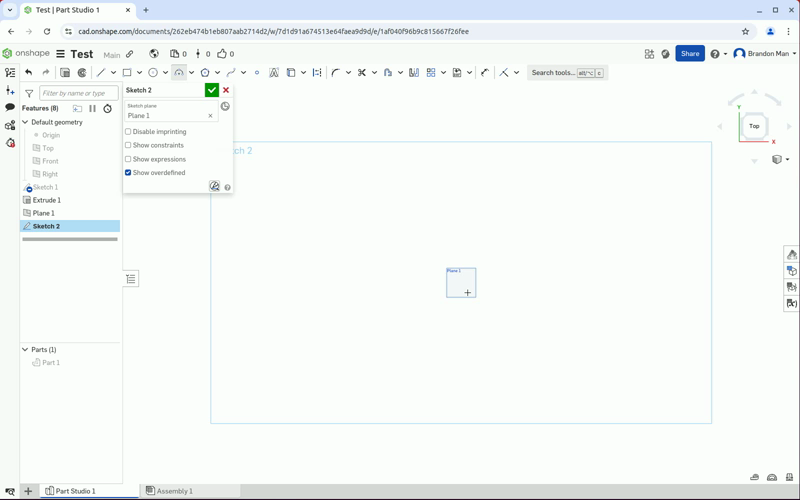
click(467, 292)
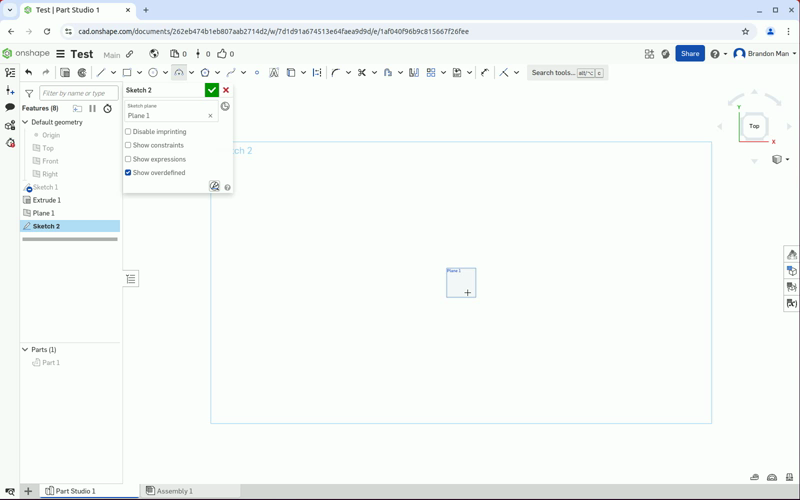
key_up(shift)
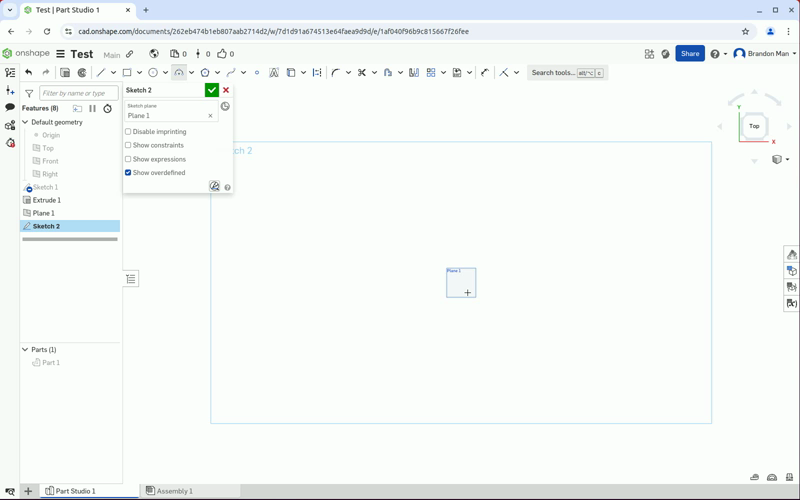
key_down(shift)
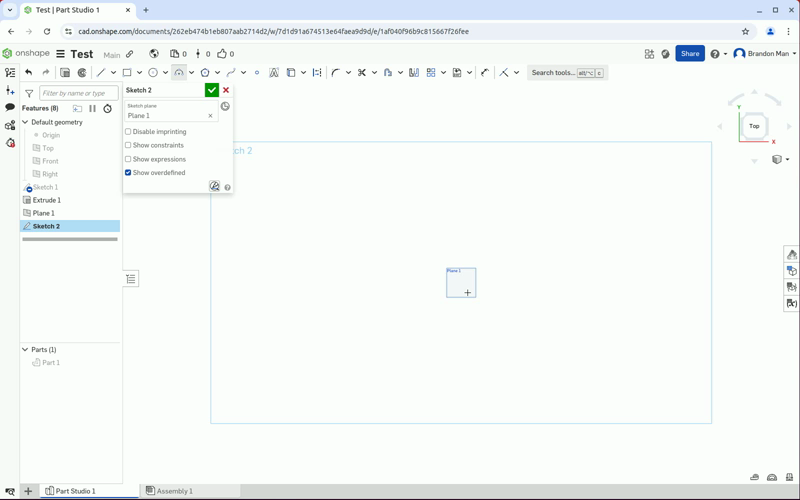
mouse_move(467, 284)
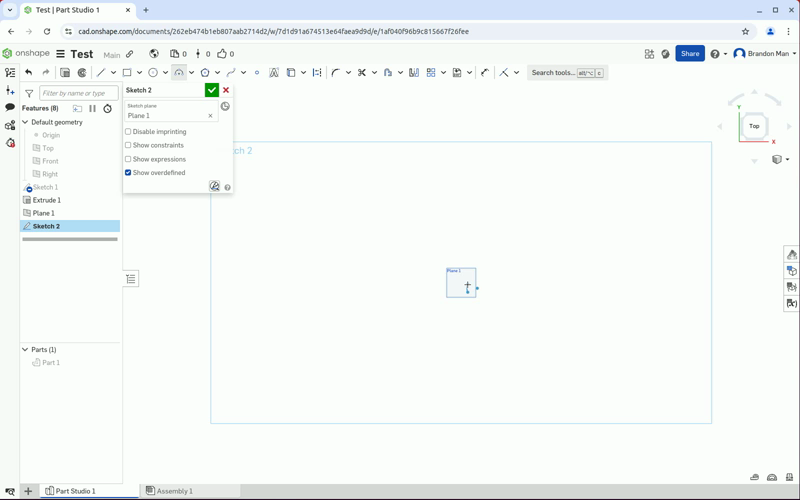
click(467, 284)
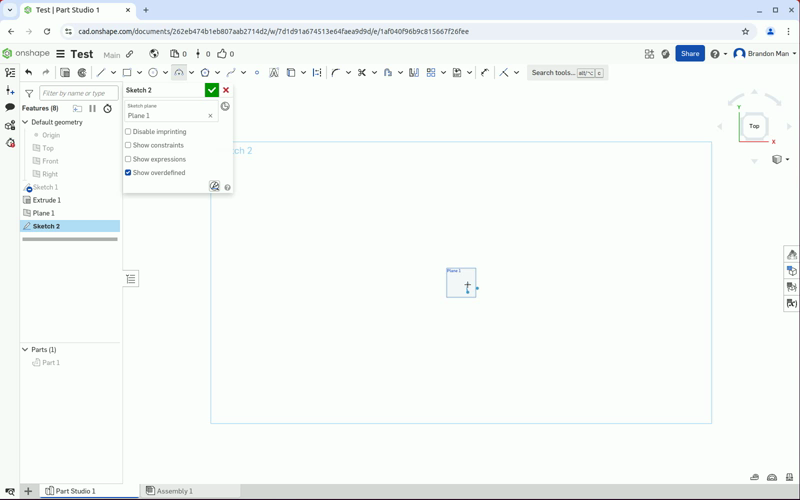
mouse_move(471, 288)
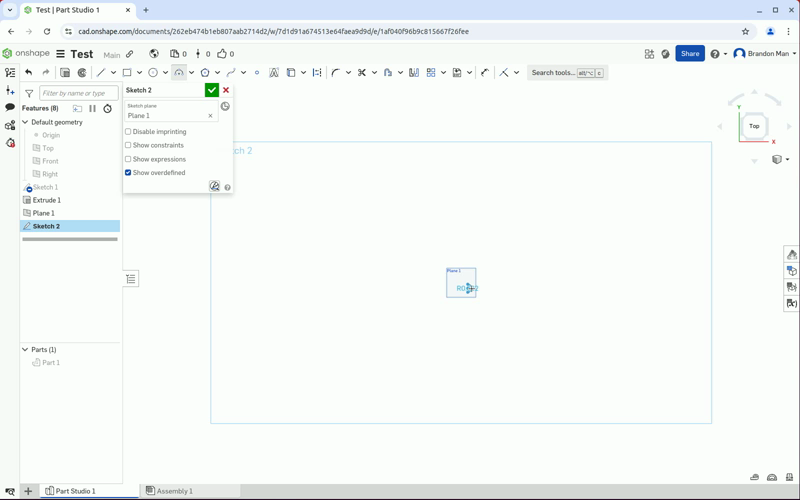
click(471, 288)
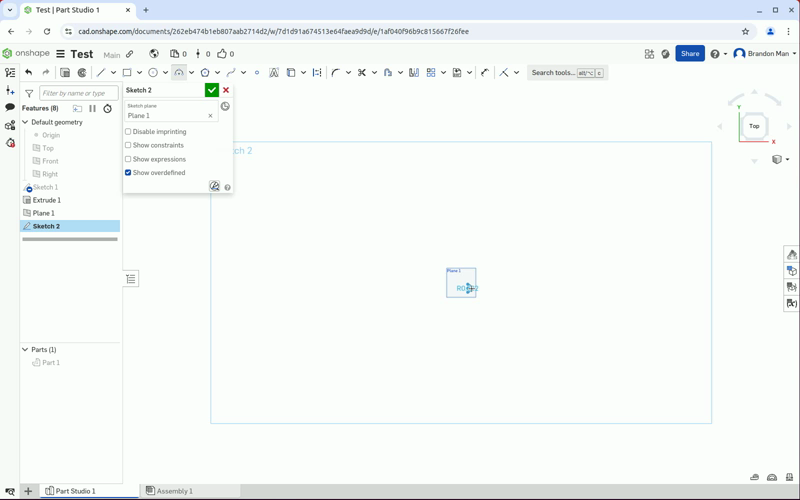
key_up(shift)
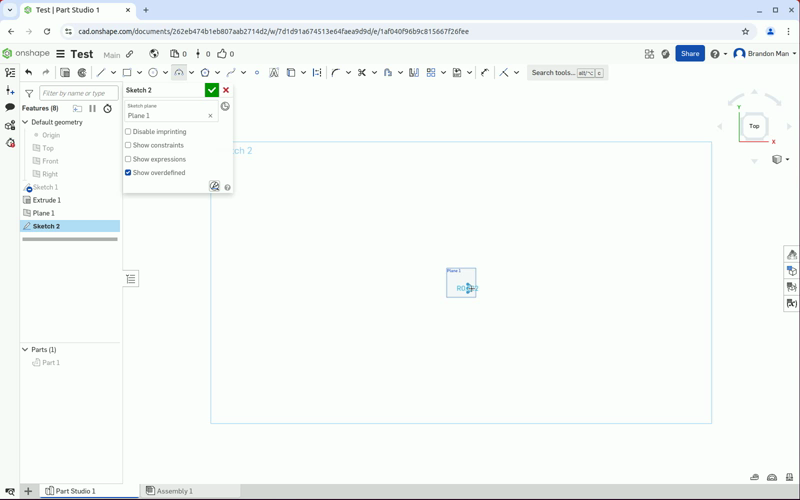
key(esc)
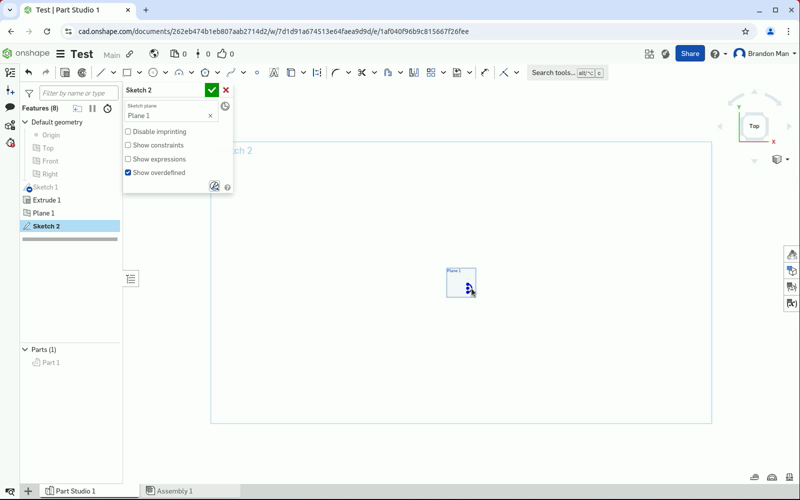
key(l)
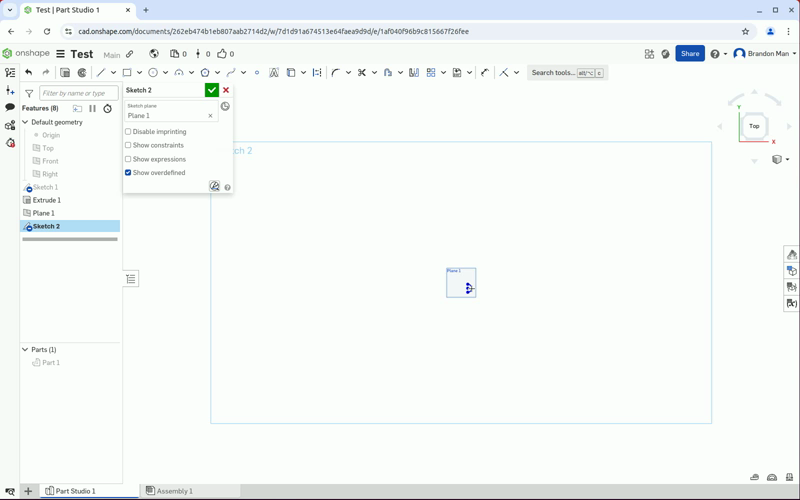
mouse_move(467, 284)
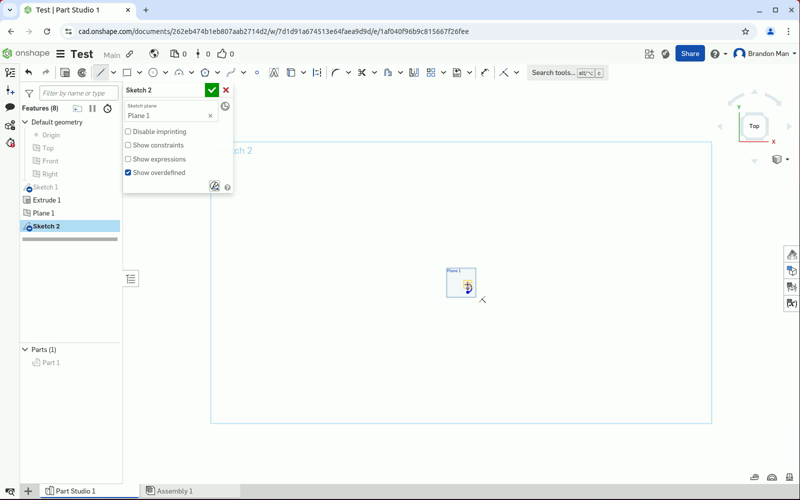
scroll(6)
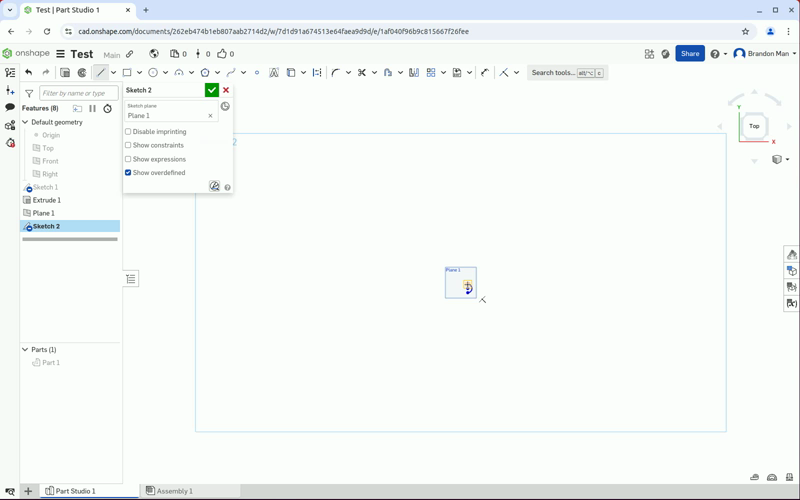
scroll(6)
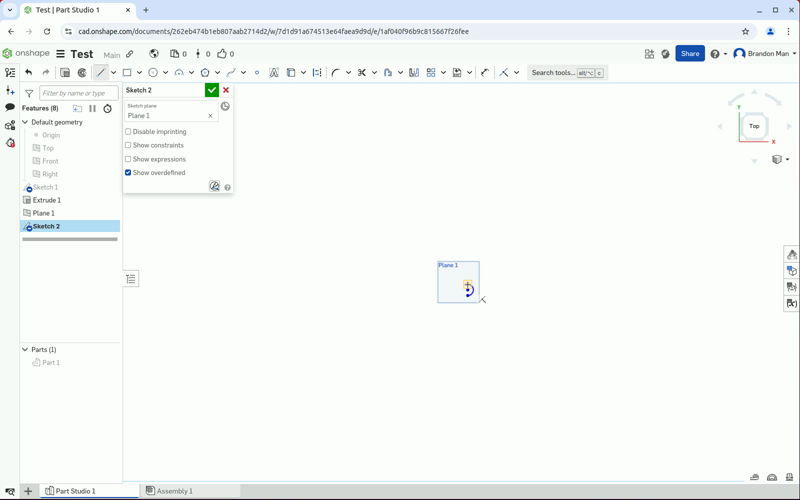
scroll(6)
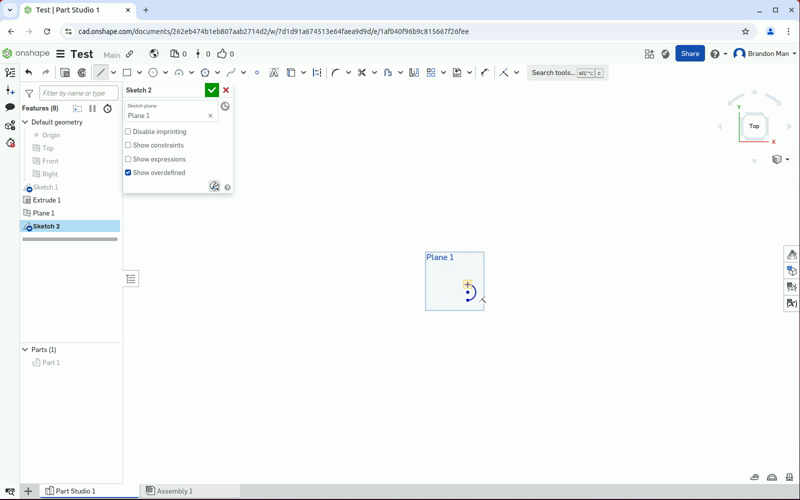
scroll(6)
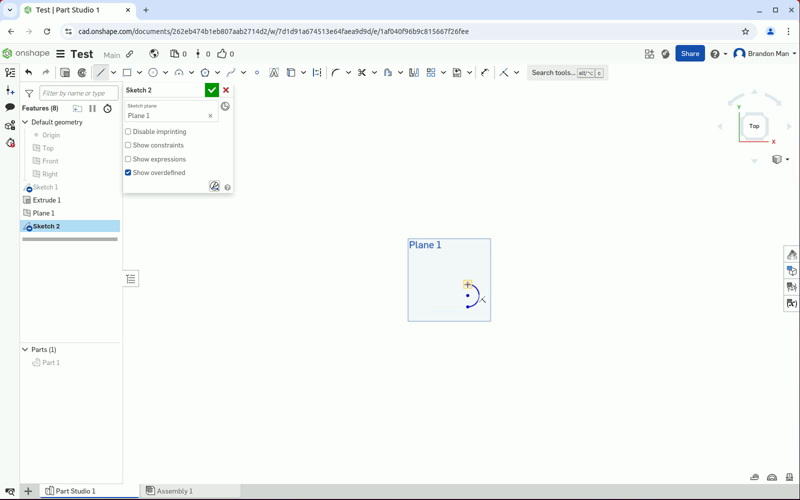
scroll(6)
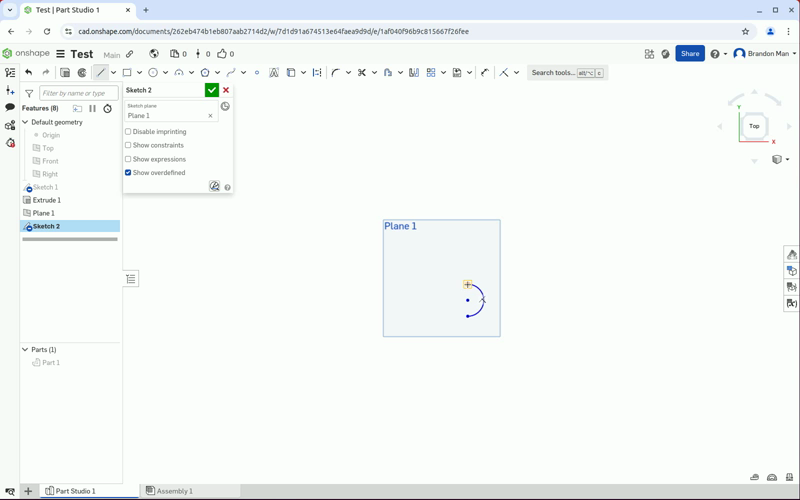
scroll(6)
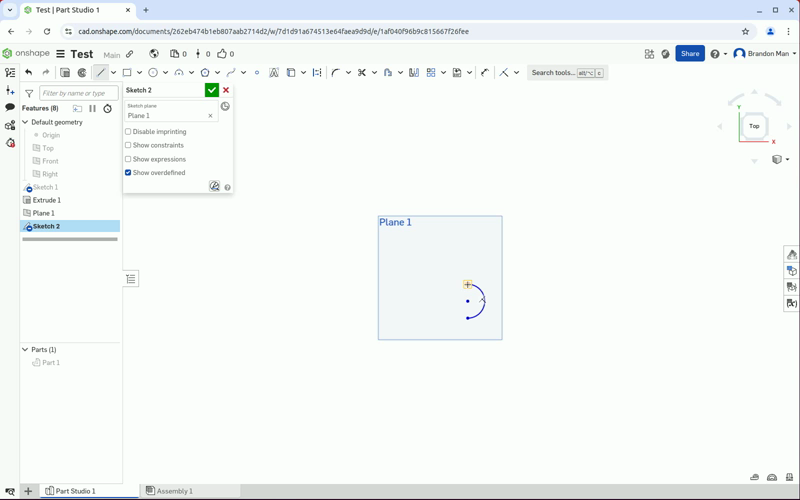
scroll(6)
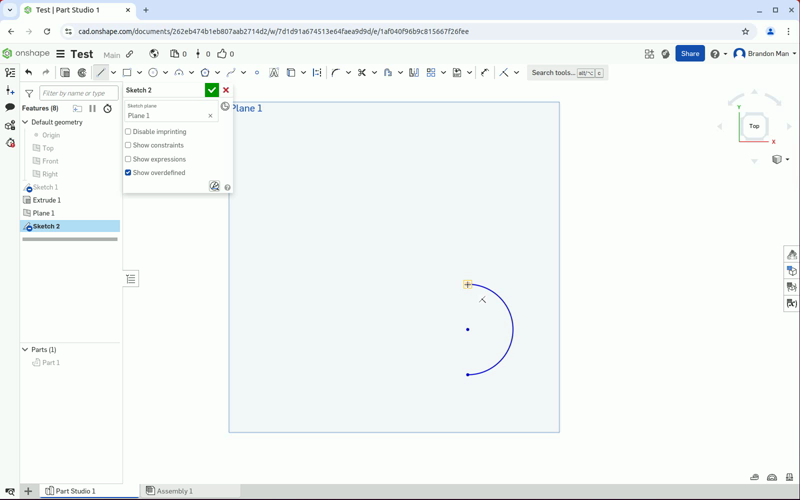
click(467, 284)
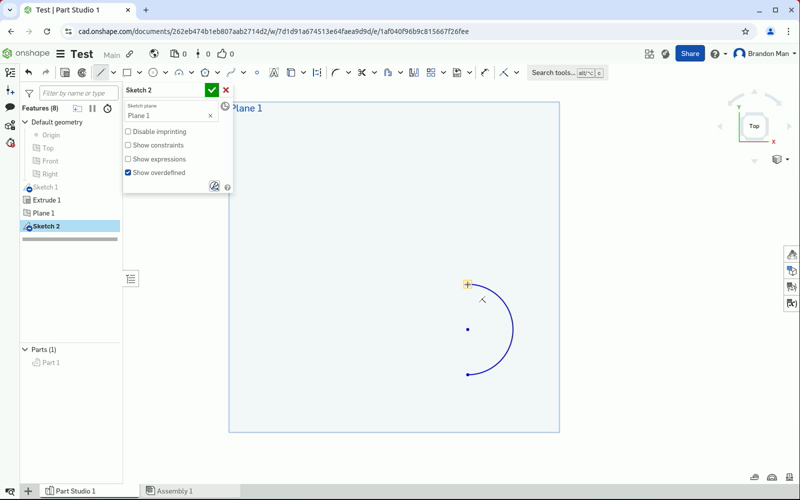
scroll(-6)
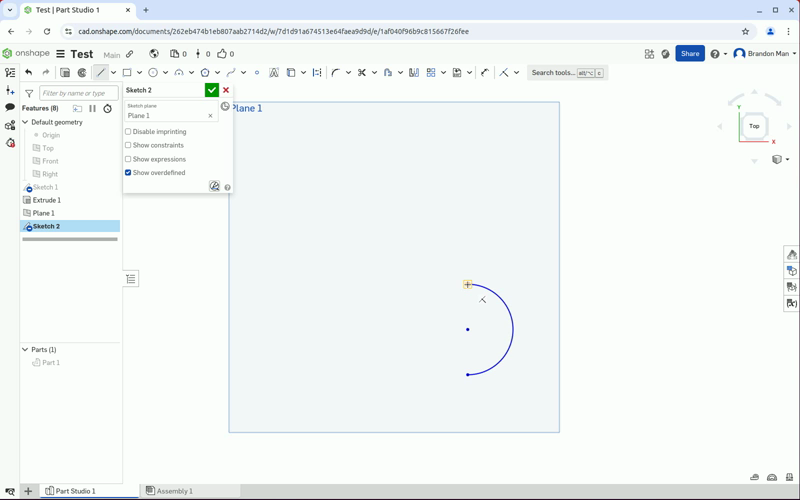
scroll(-6)
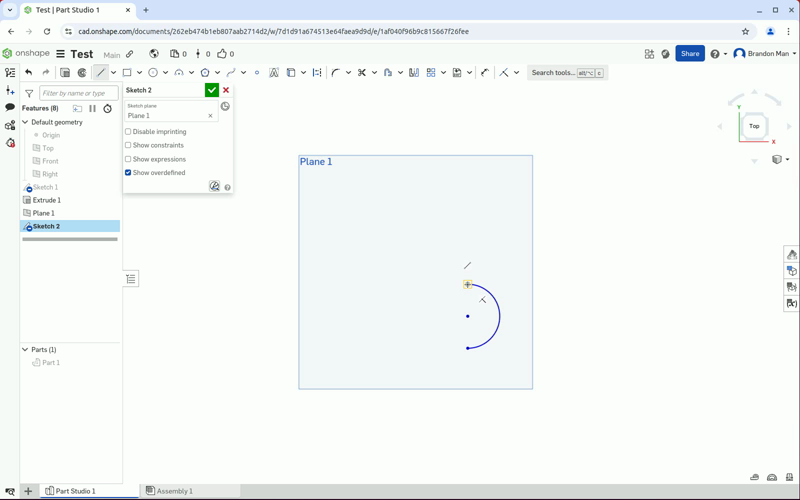
scroll(-6)
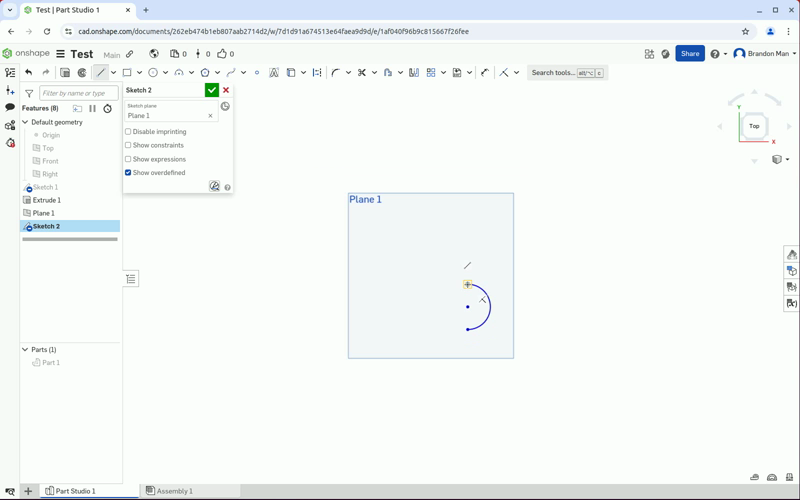
scroll(-6)
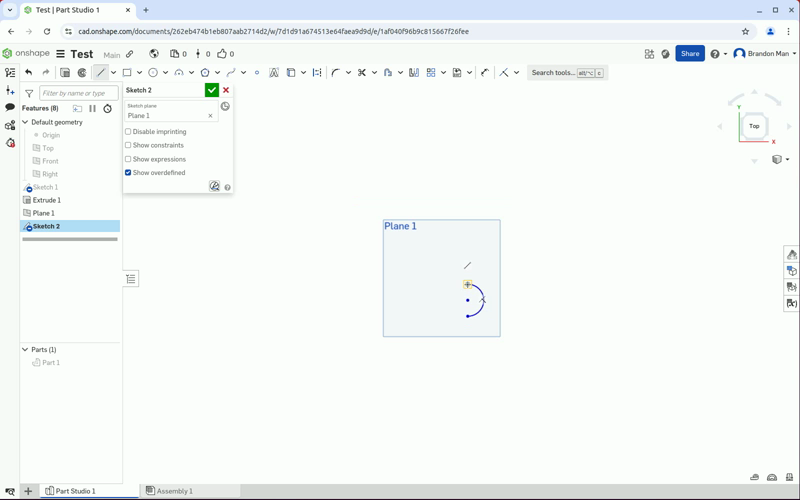
scroll(-6)
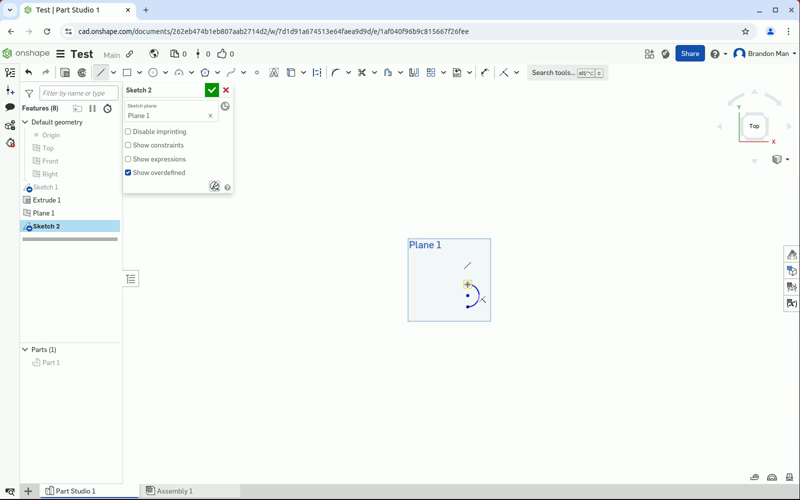
scroll(-6)
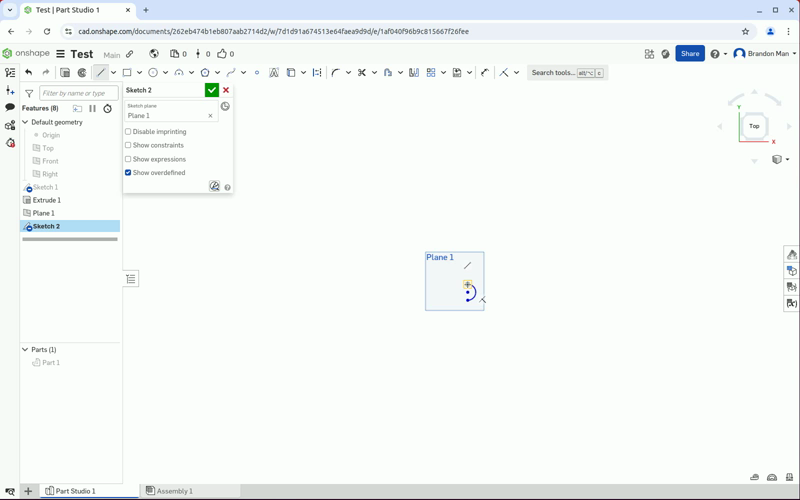
scroll(-6)
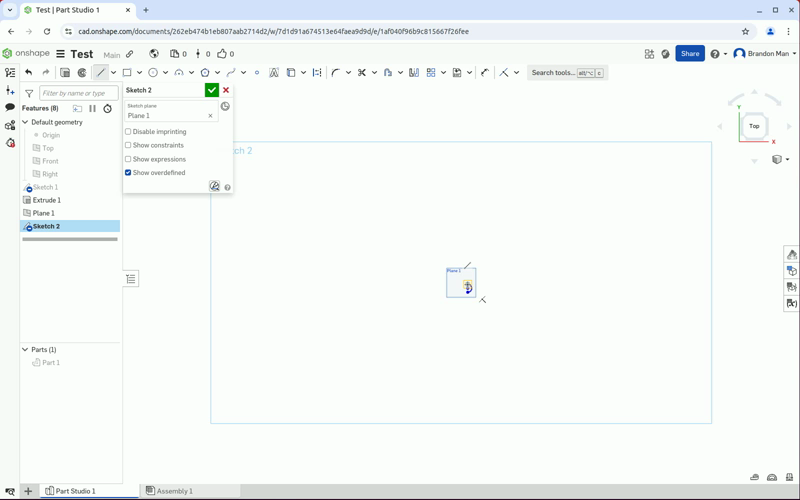
key_down(shift)
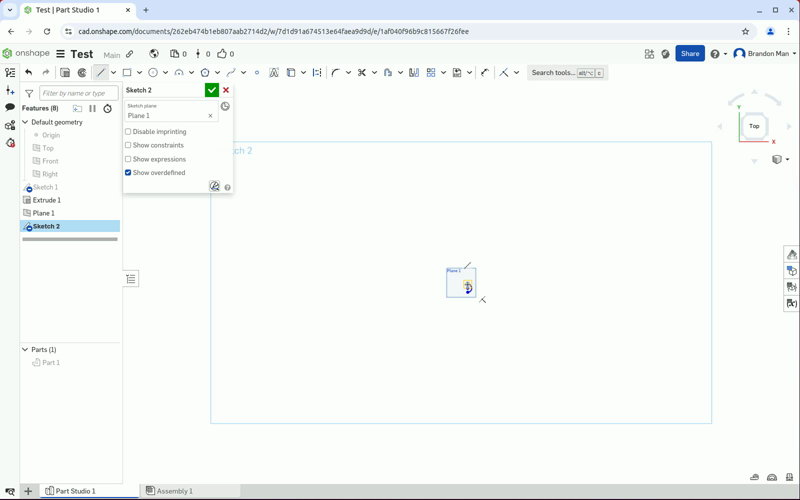
mouse_move(497, 284)
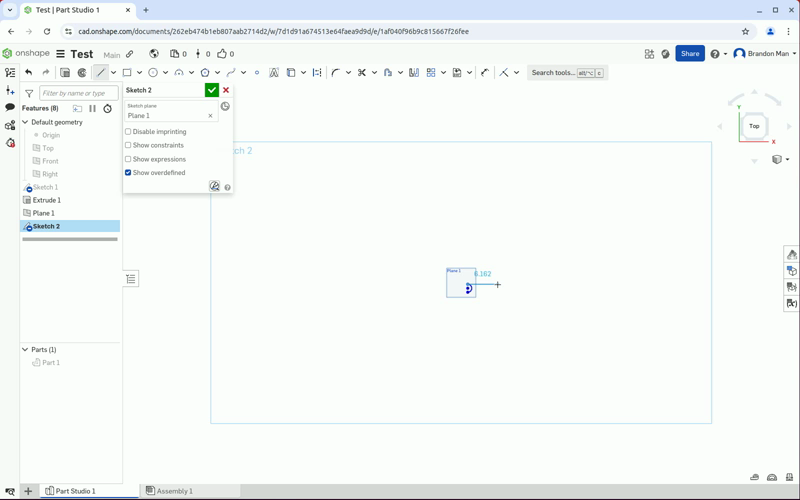
mouse_move(467, 286)
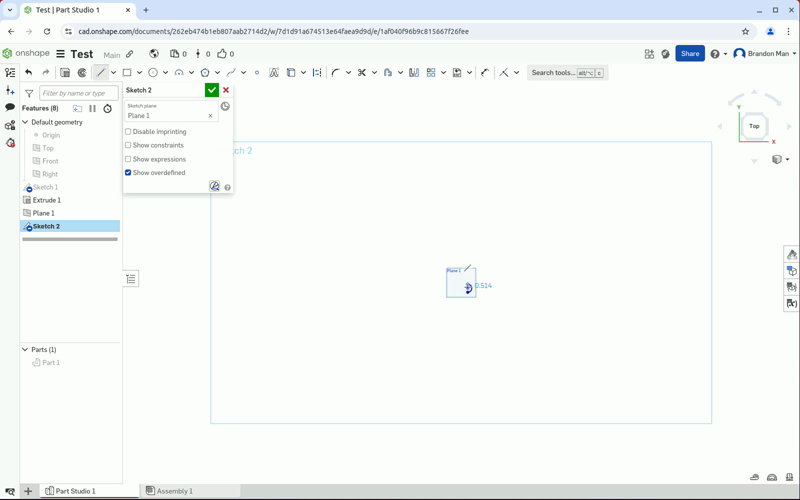
scroll(6)
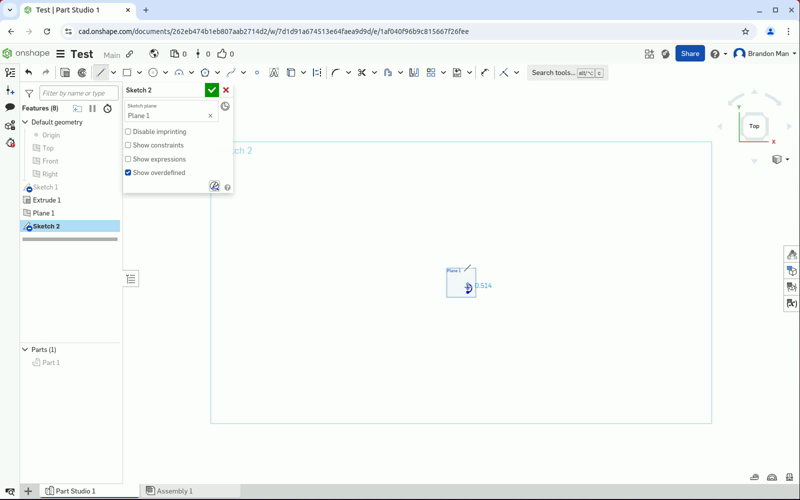
scroll(6)
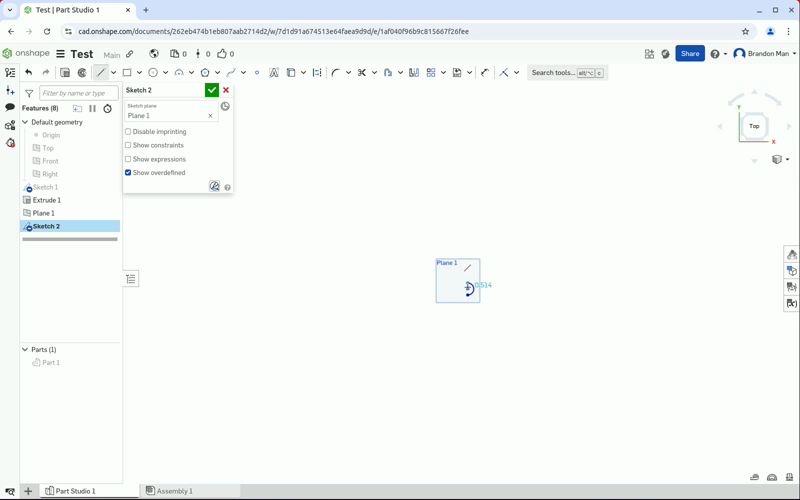
scroll(6)
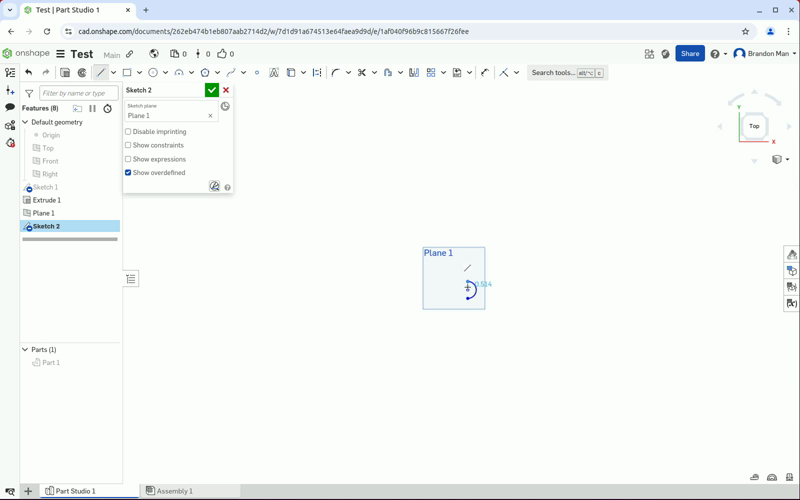
scroll(6)
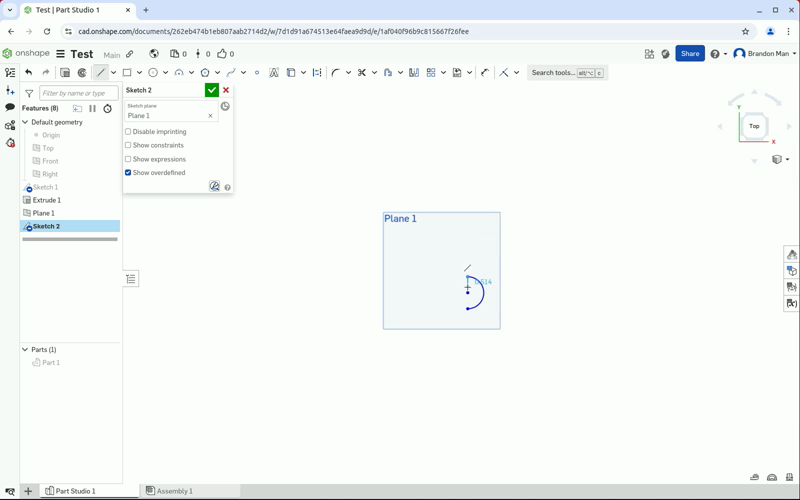
scroll(6)
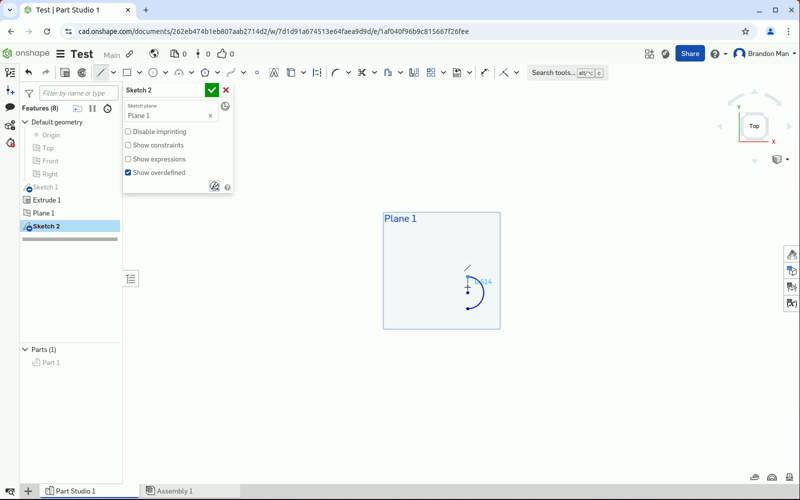
scroll(6)
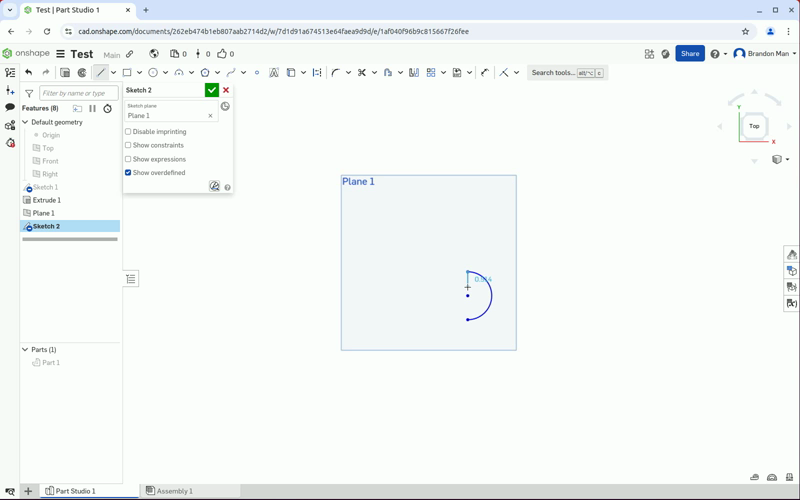
scroll(6)
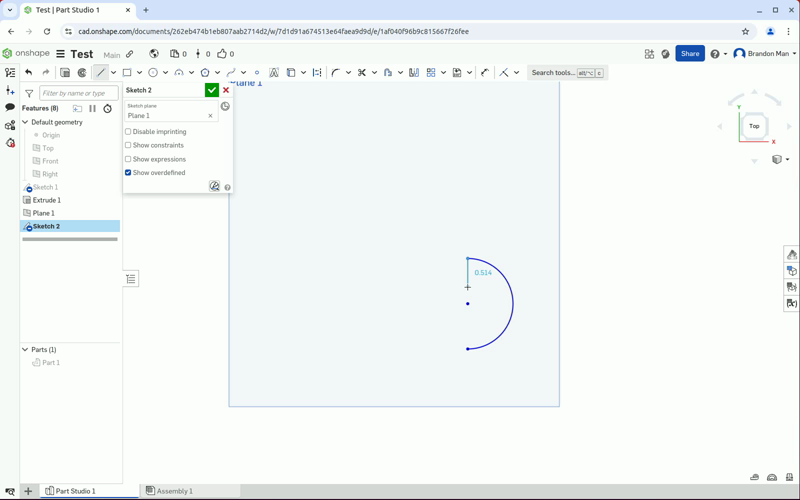
click(467, 286)
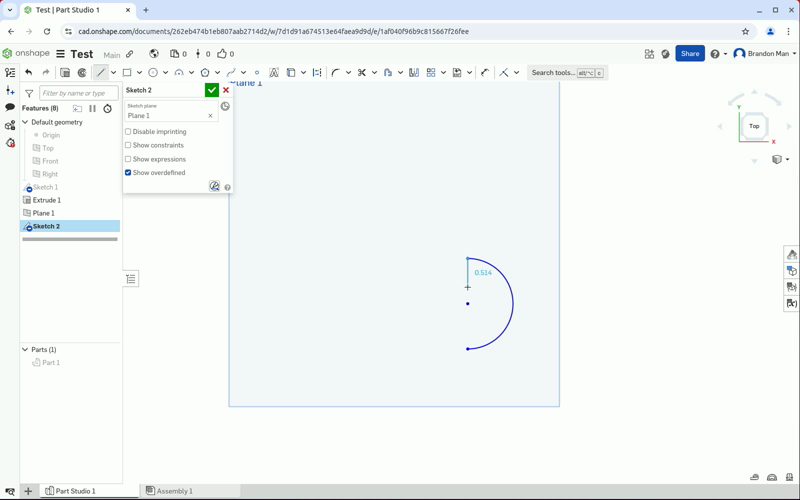
scroll(-6)
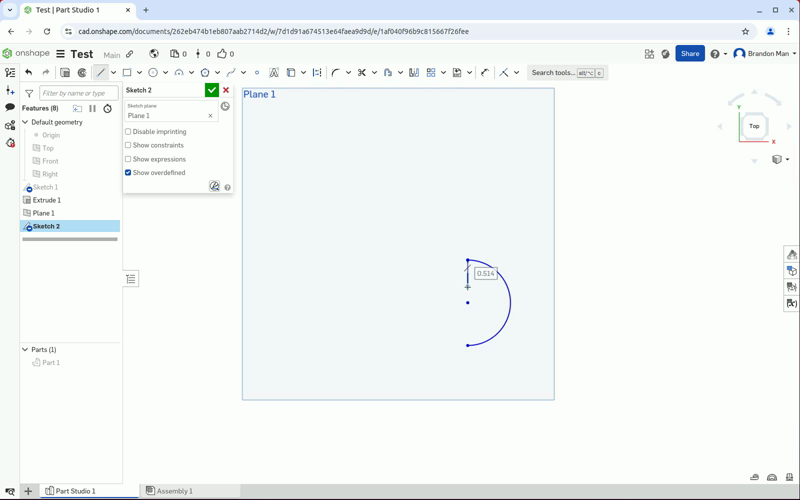
scroll(-6)
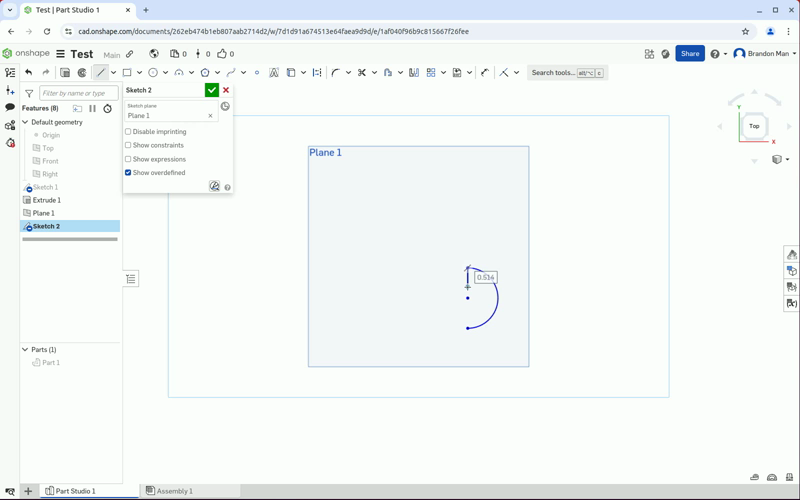
scroll(-6)
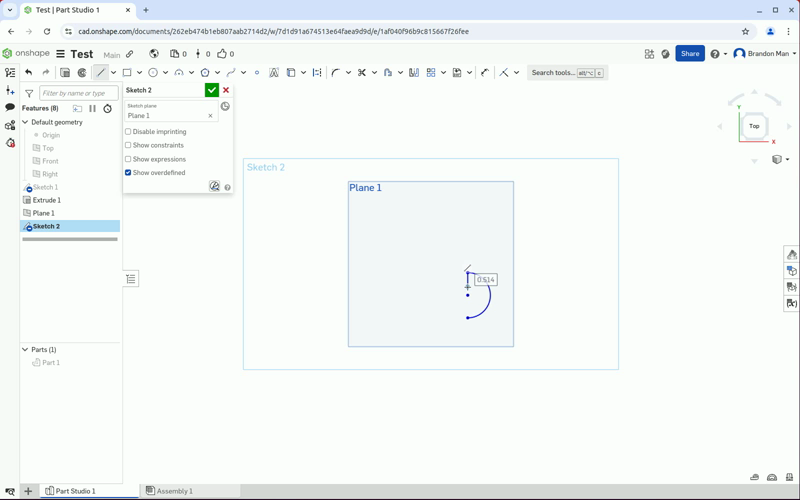
scroll(-6)
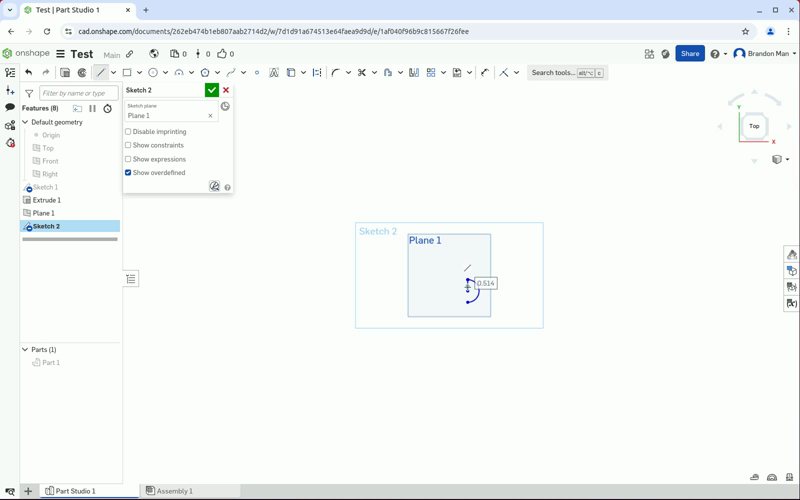
scroll(-6)
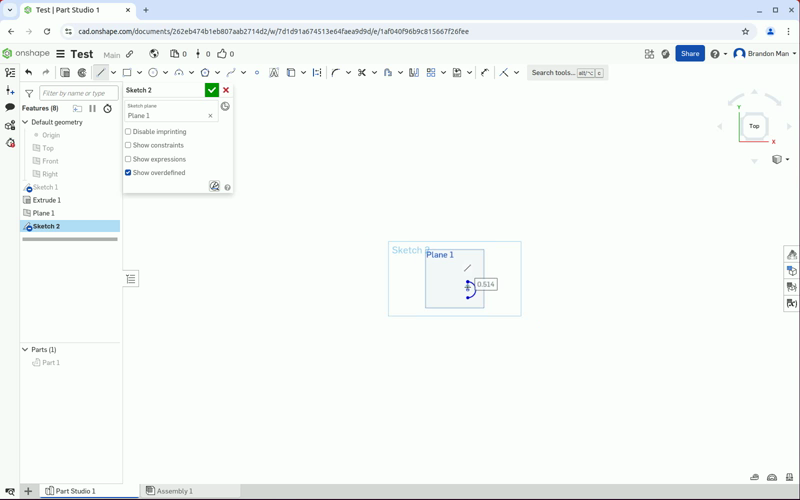
scroll(-6)
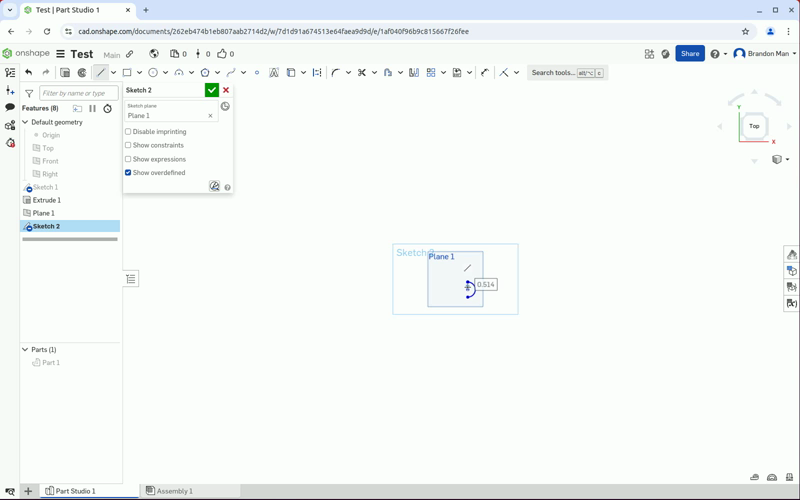
scroll(-6)
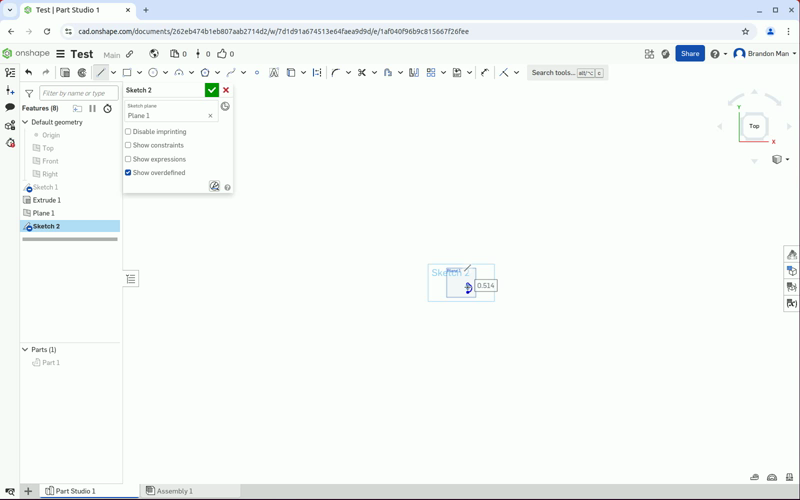
key_up(shift)
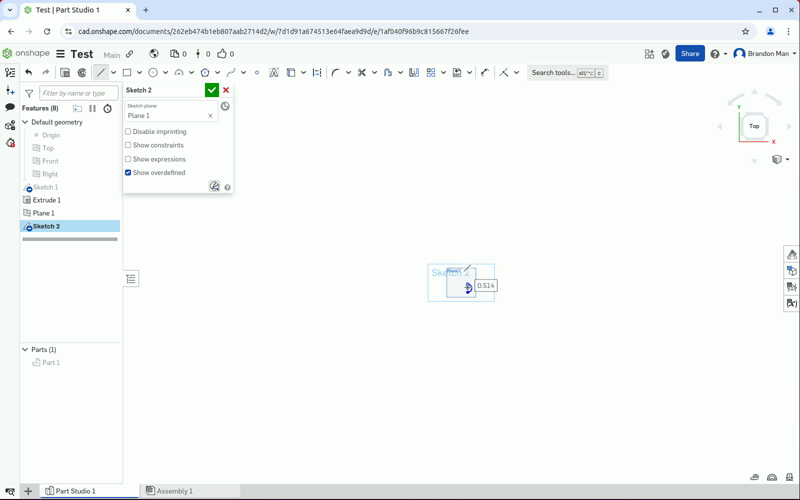
mouse_move(497, 286)
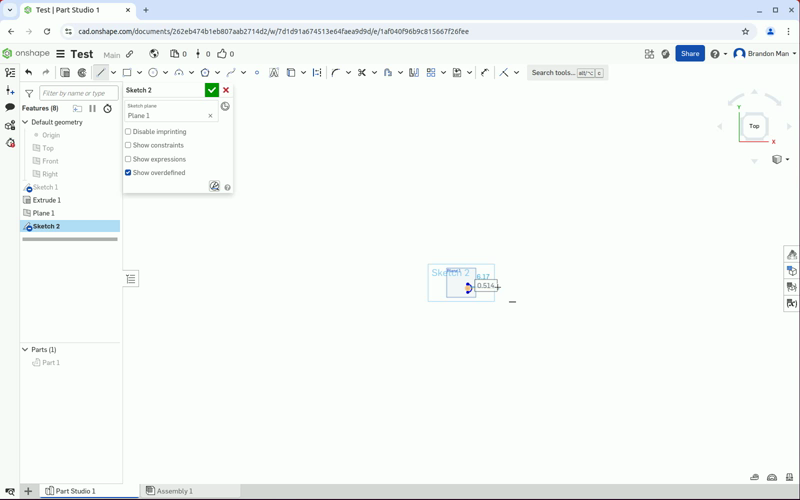
key_down(shift)
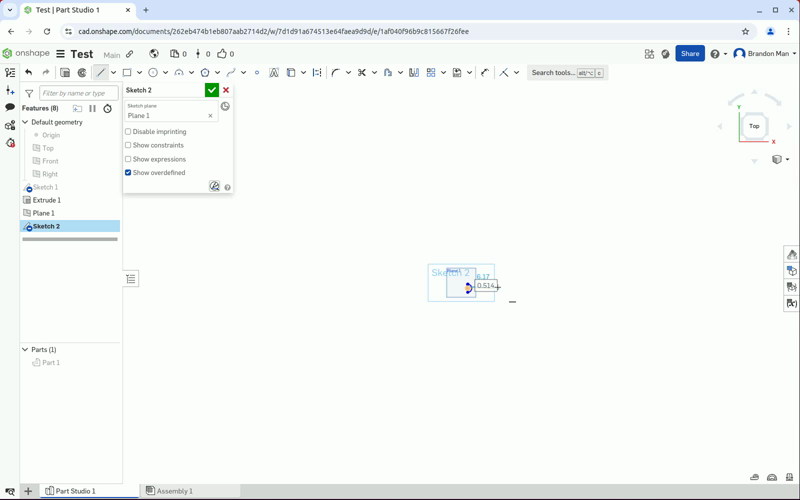
mouse_move(467, 292)
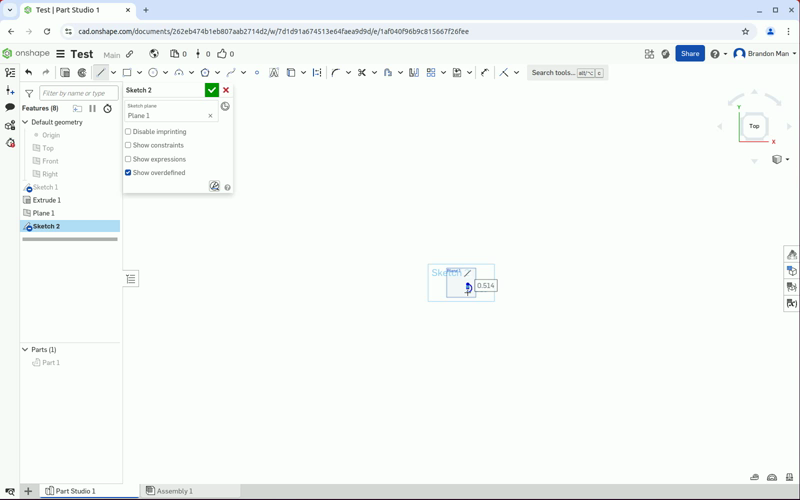
scroll(6)
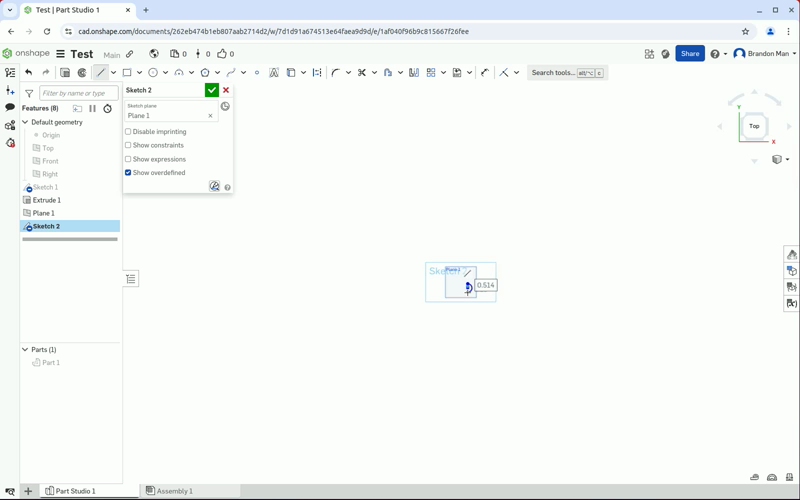
scroll(6)
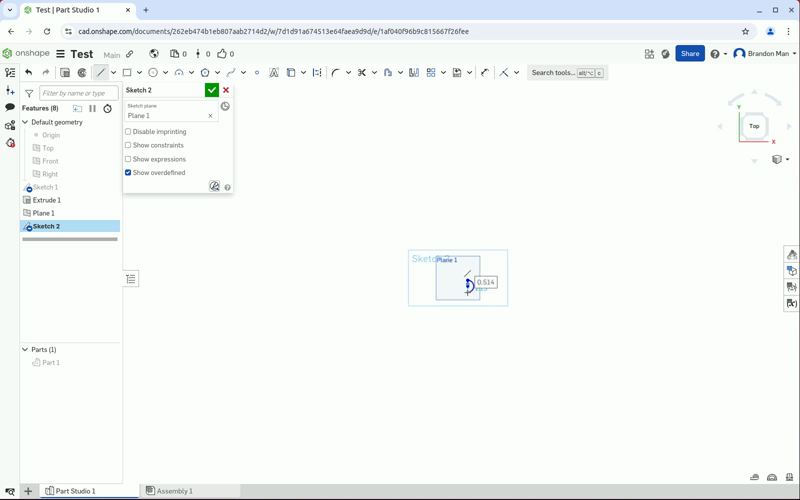
scroll(6)
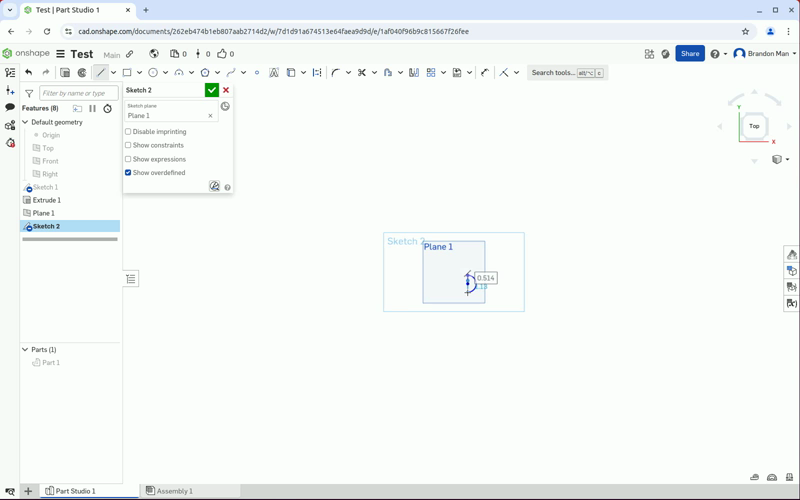
scroll(6)
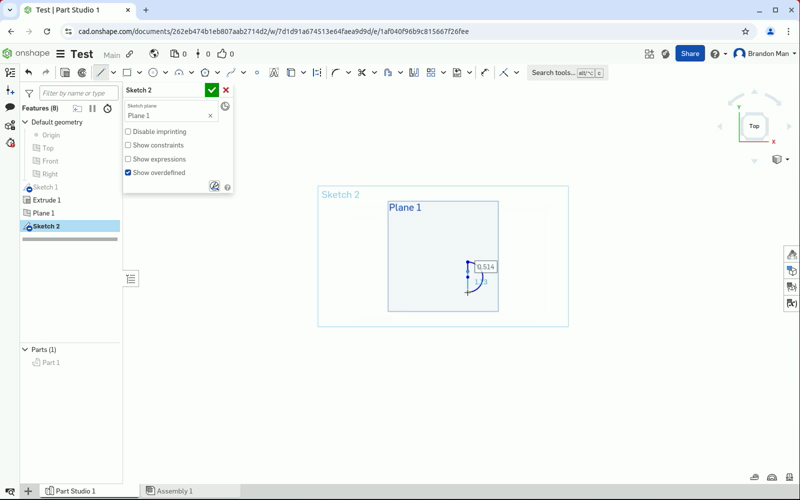
scroll(6)
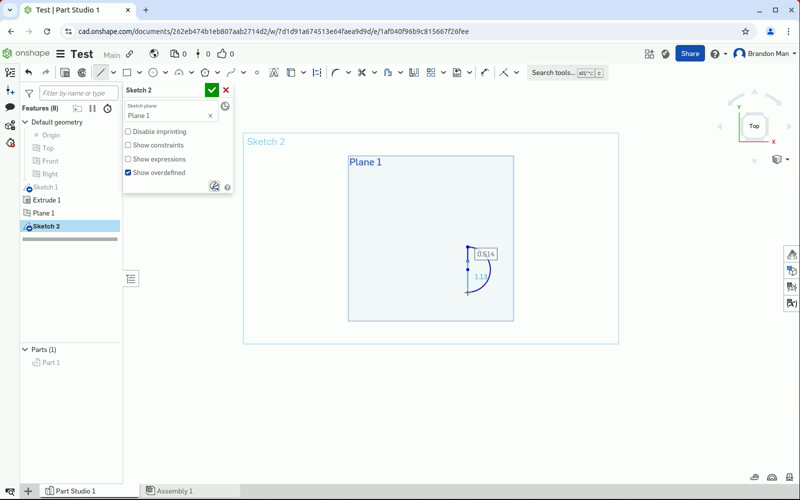
scroll(6)
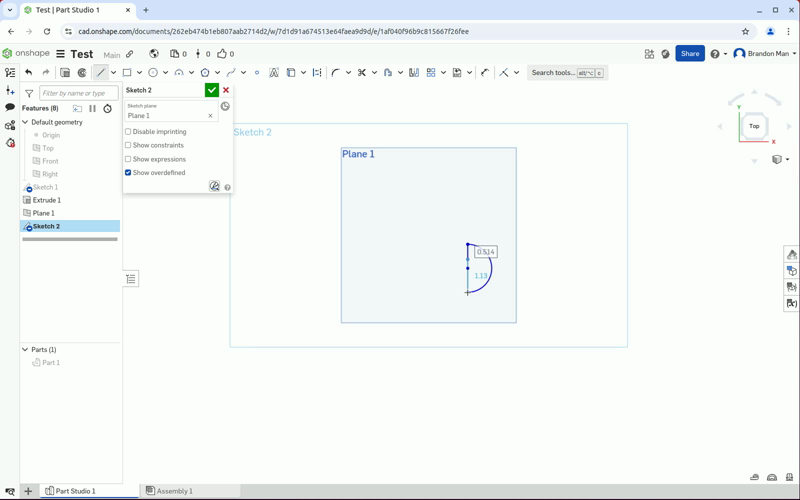
scroll(6)
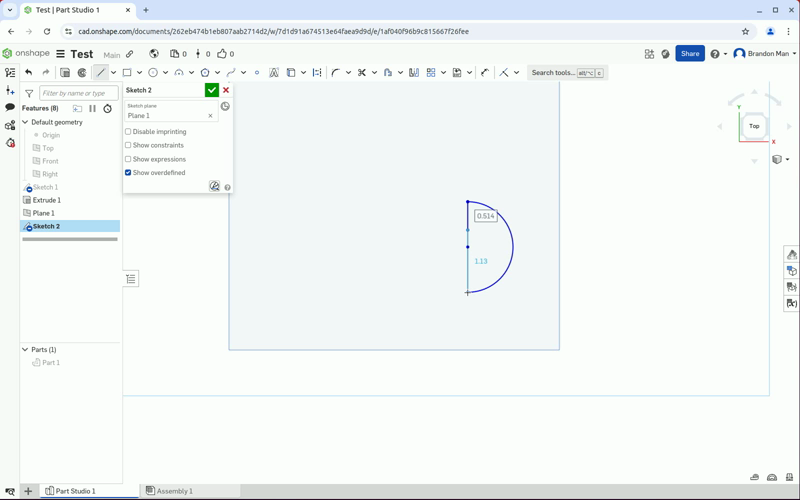
key_up(shift)
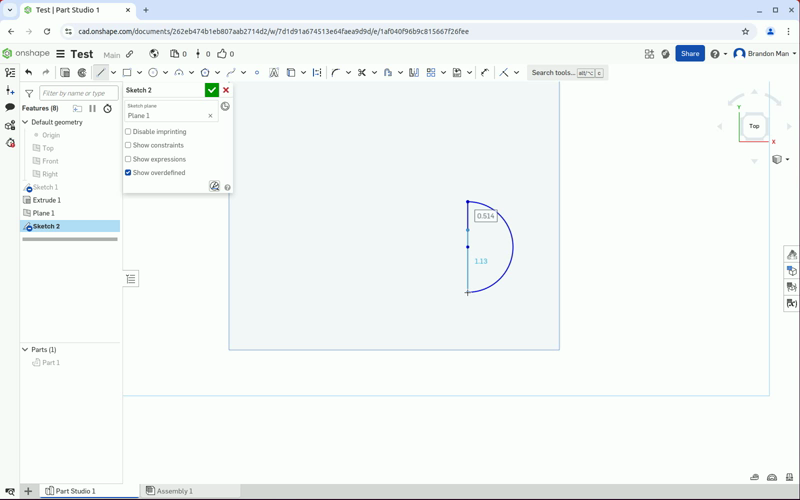
click(467, 292)
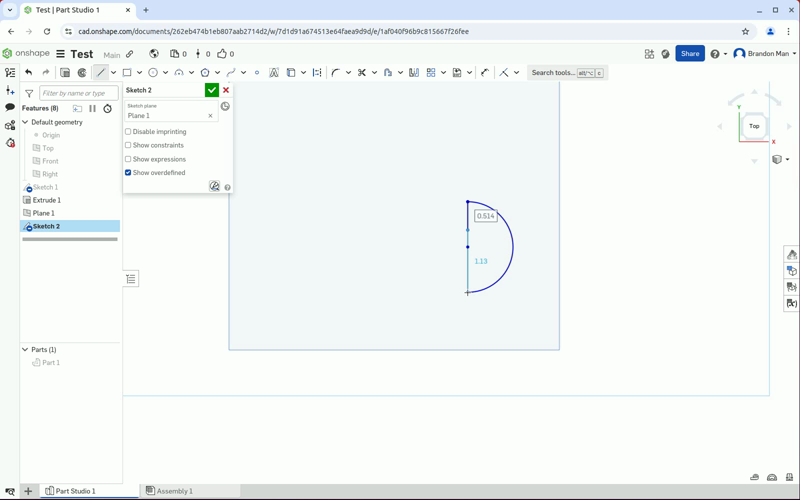
scroll(-6)
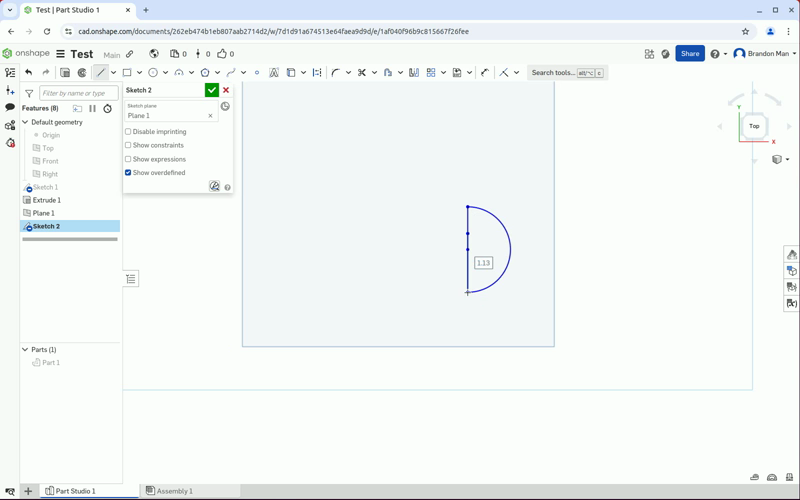
scroll(-6)
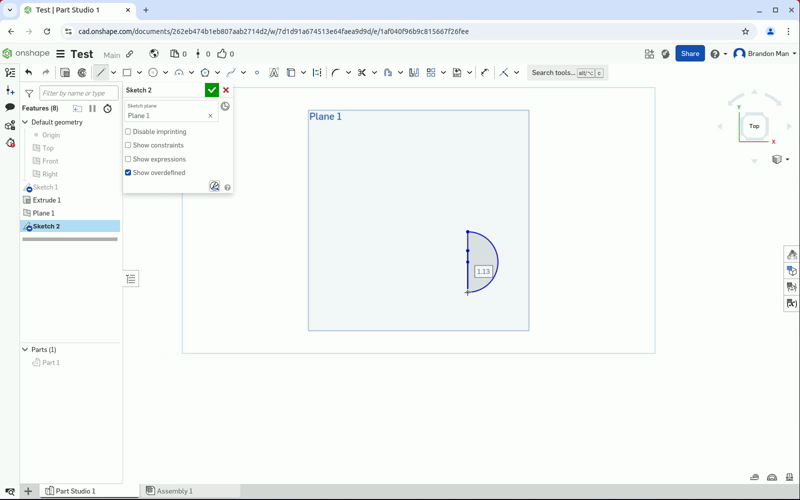
scroll(-6)
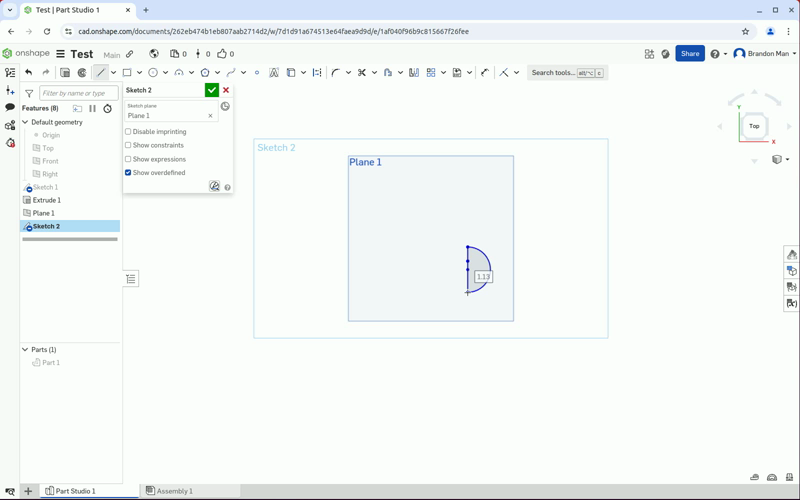
scroll(-6)
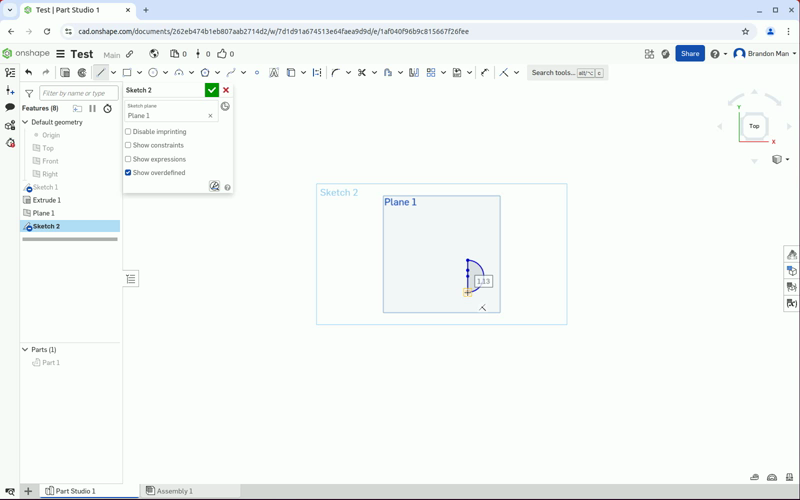
scroll(-6)
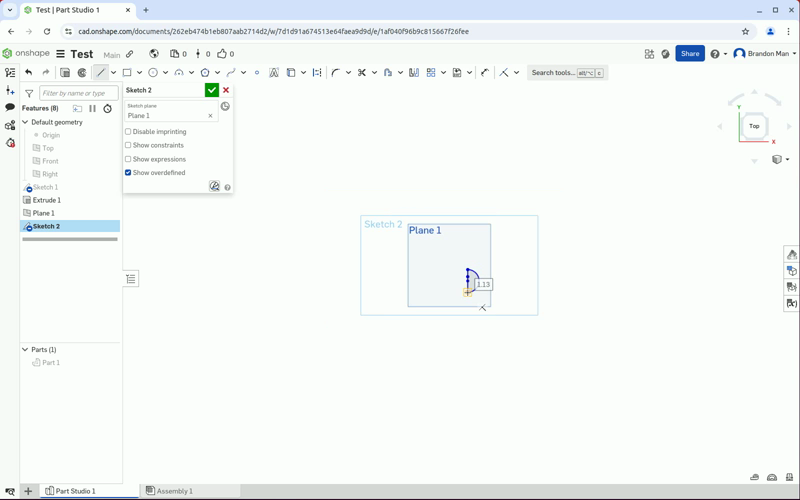
scroll(-6)
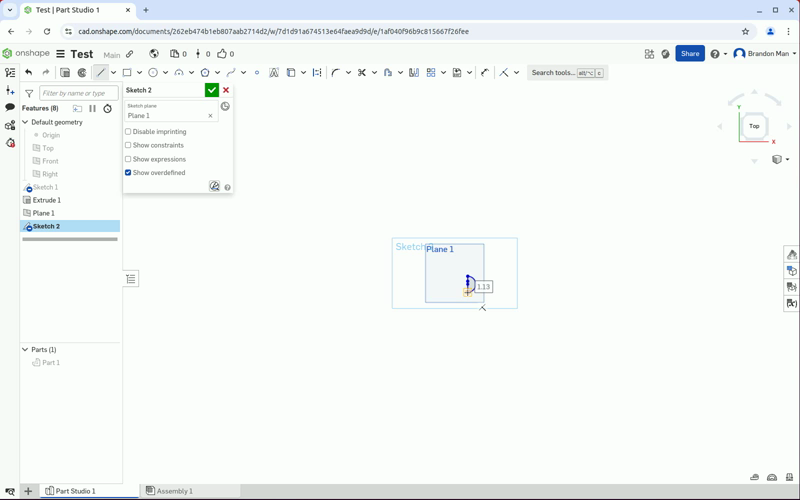
scroll(-6)
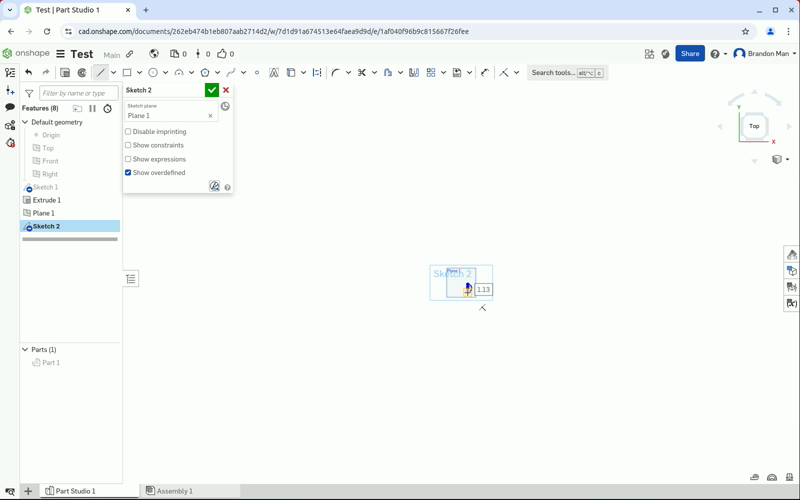
key(esc)
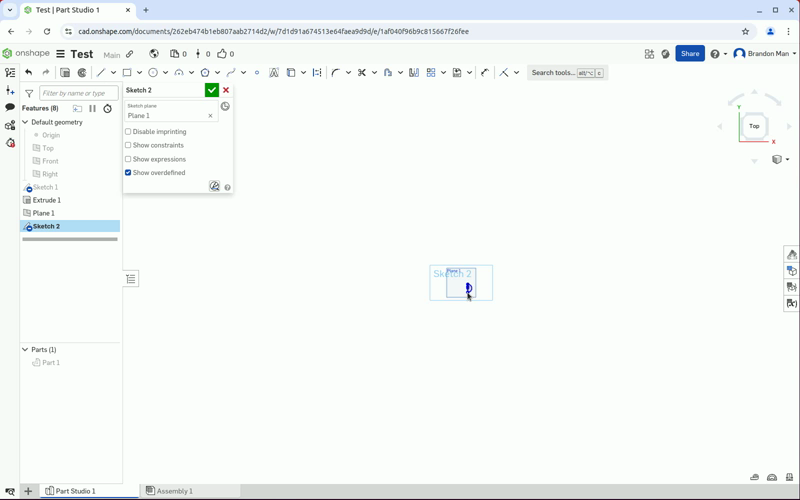
mouse_move(468, 289)
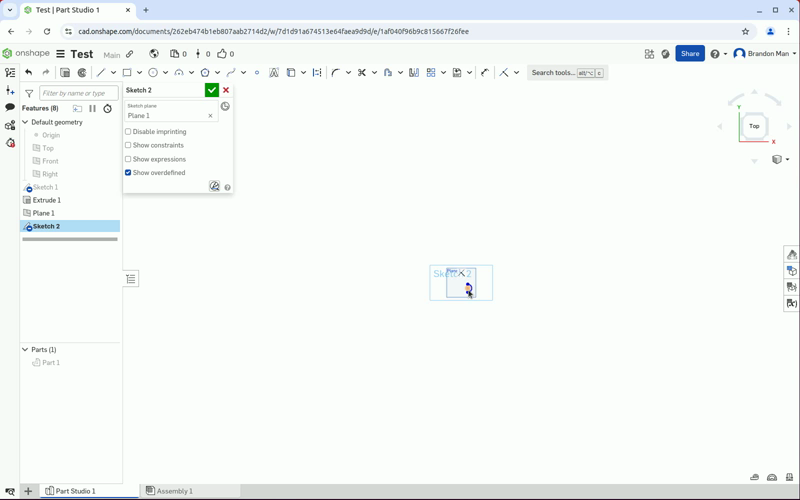
scroll(6)
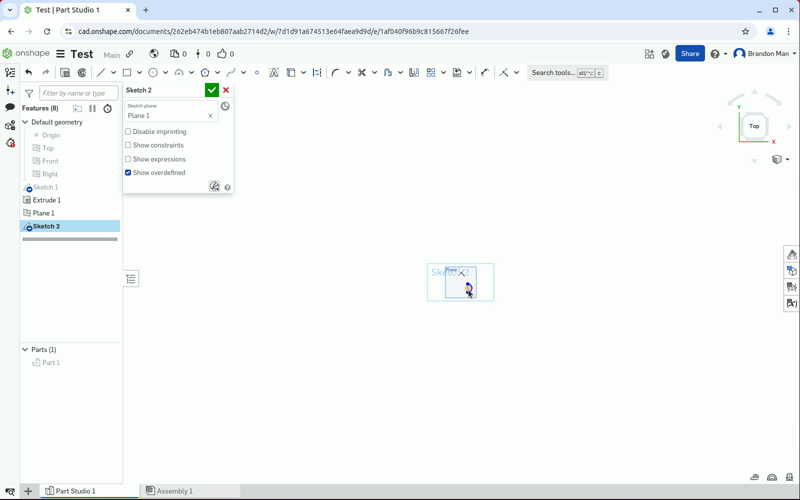
scroll(6)
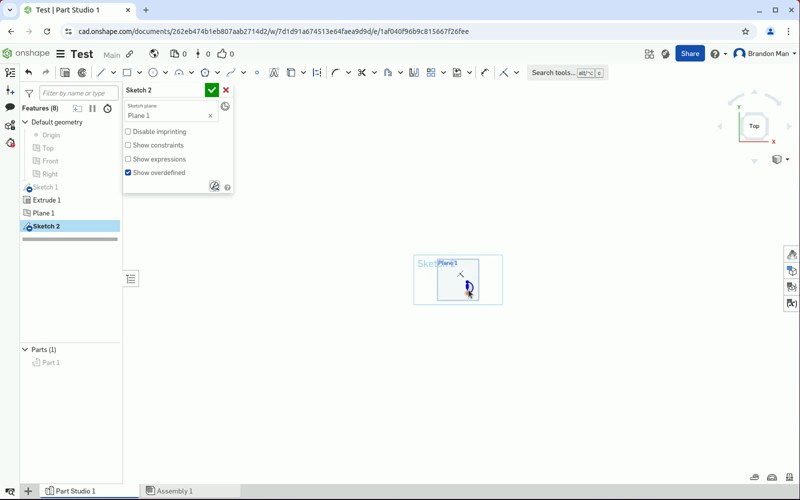
scroll(6)
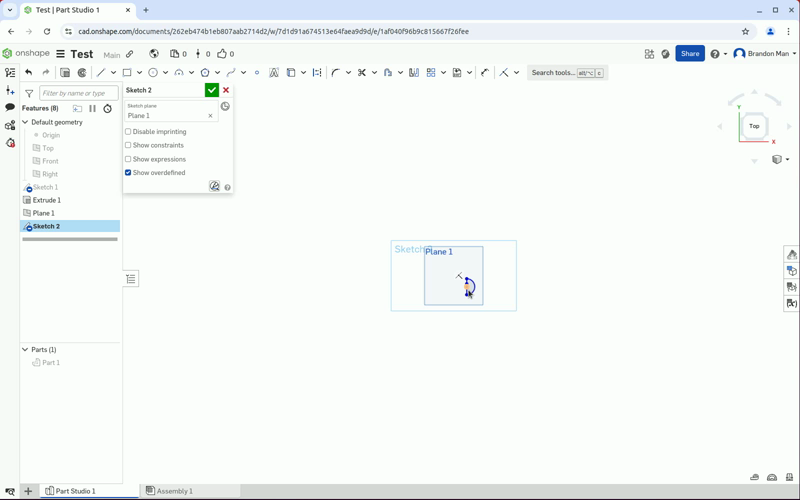
scroll(6)
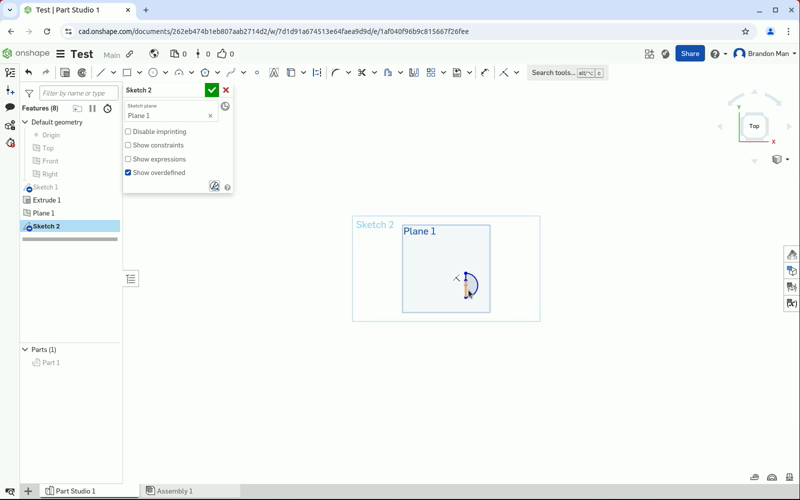
scroll(6)
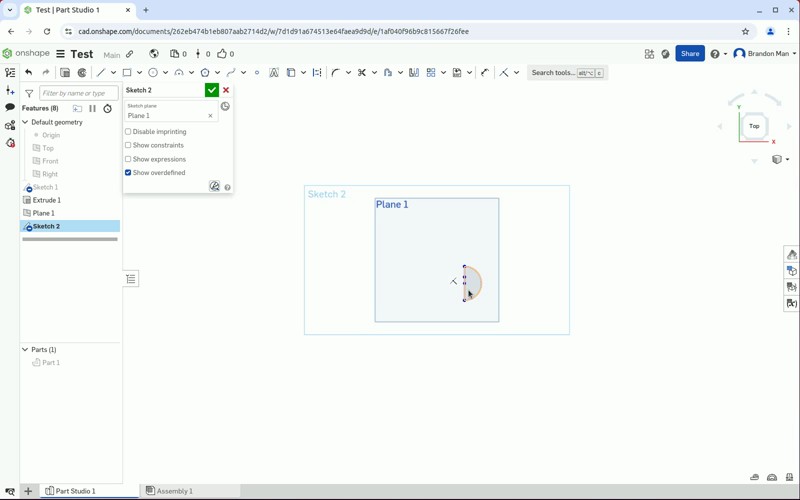
scroll(6)
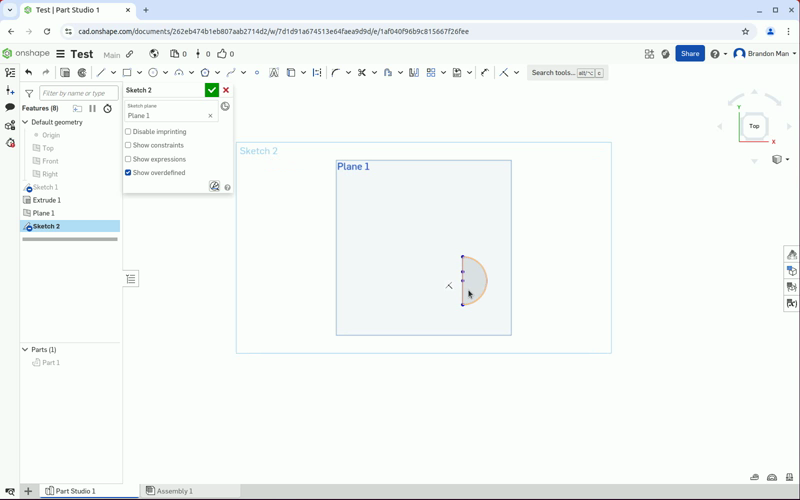
scroll(6)
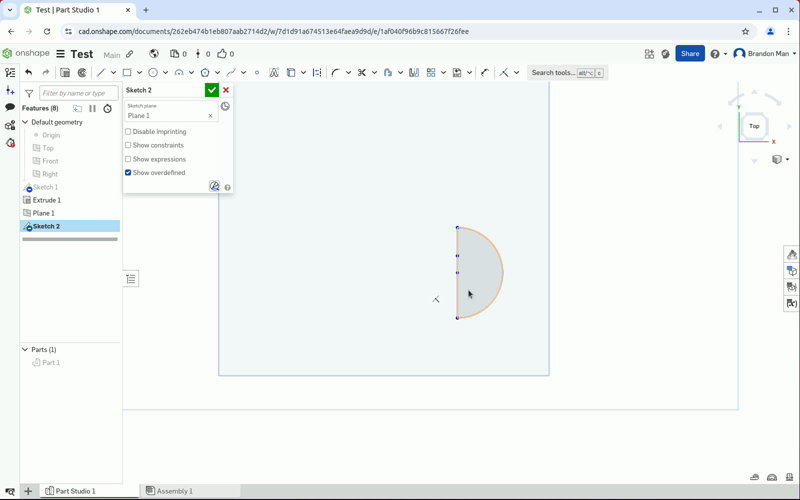
click(468, 289)
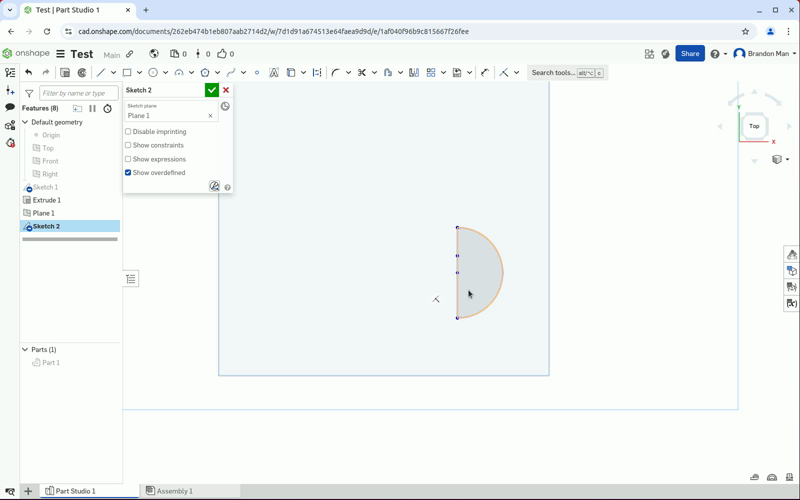
scroll(-6)
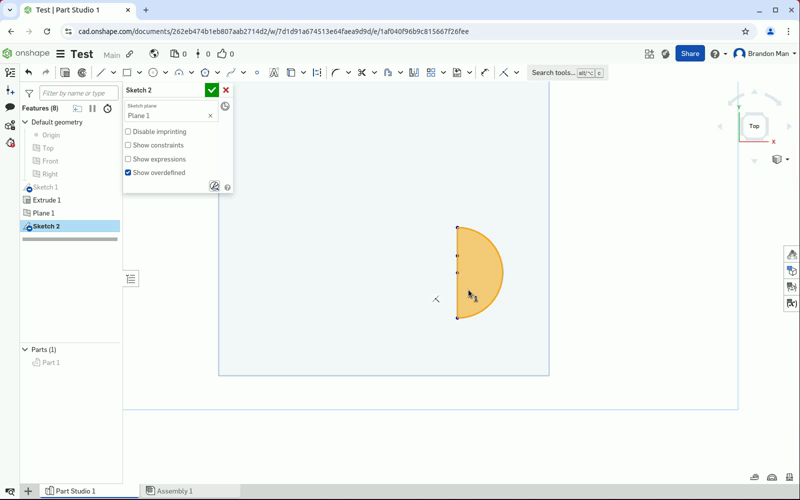
scroll(-6)
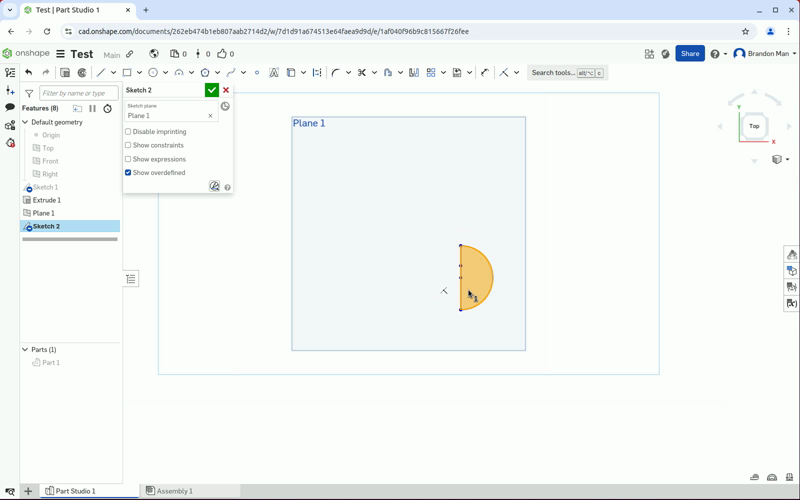
scroll(-6)
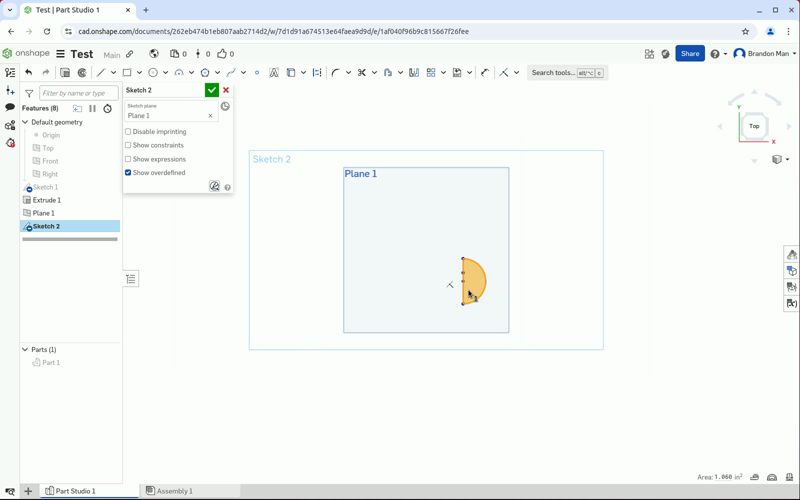
scroll(-6)
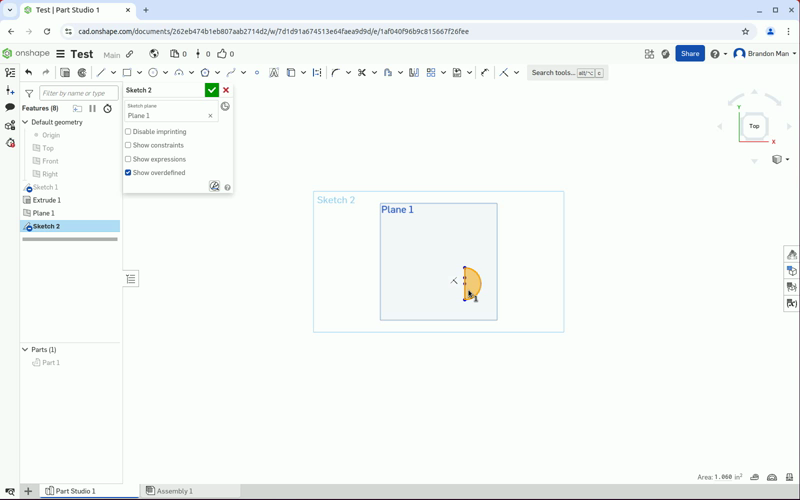
scroll(-6)
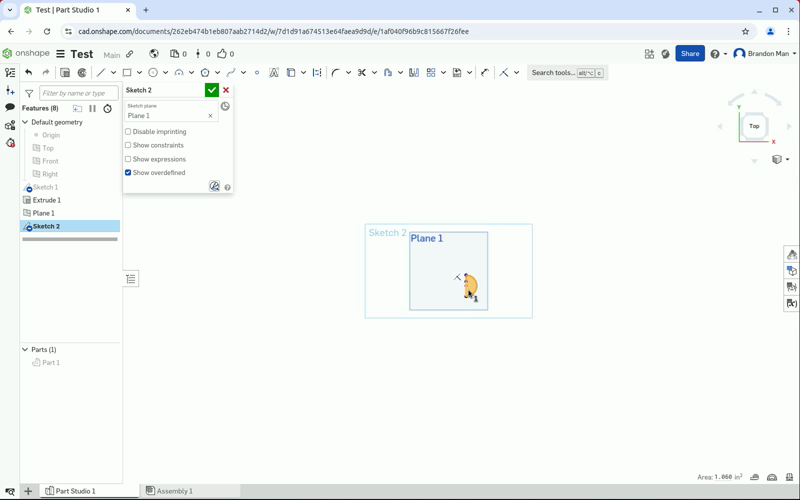
scroll(-6)
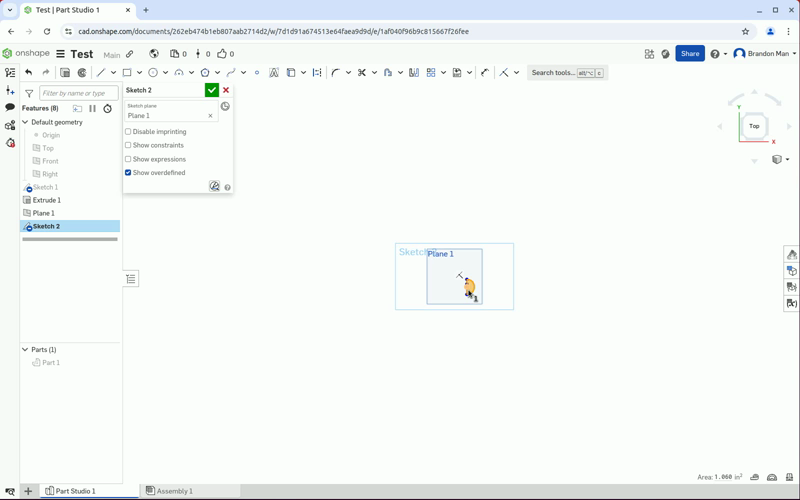
scroll(-6)
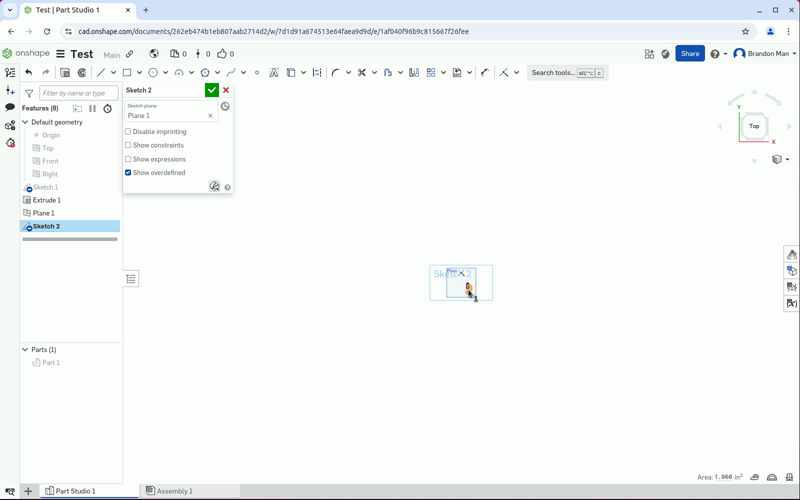
mouse_move(73, 352)
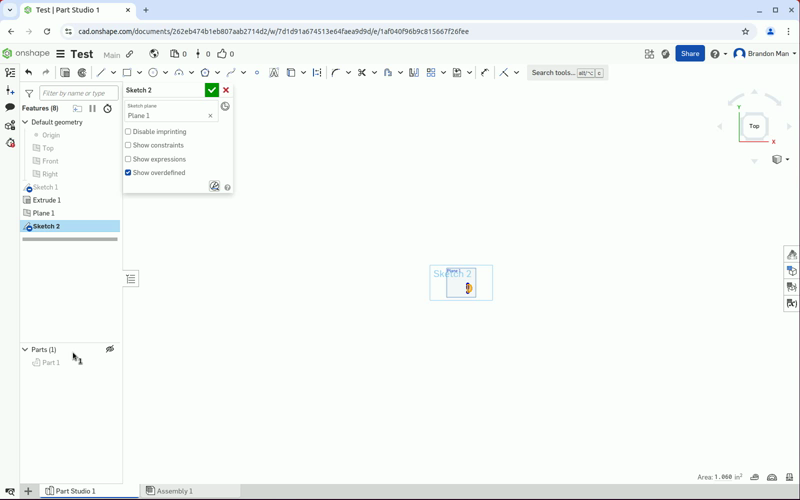
key(shift+y)
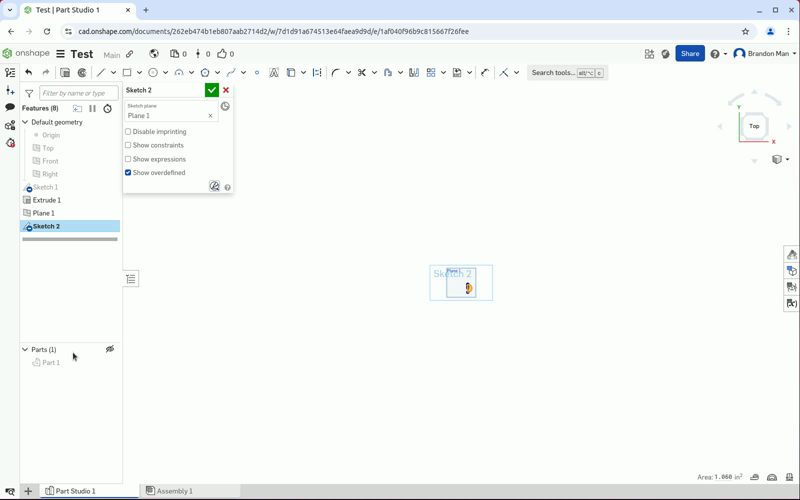
key(shift+e)
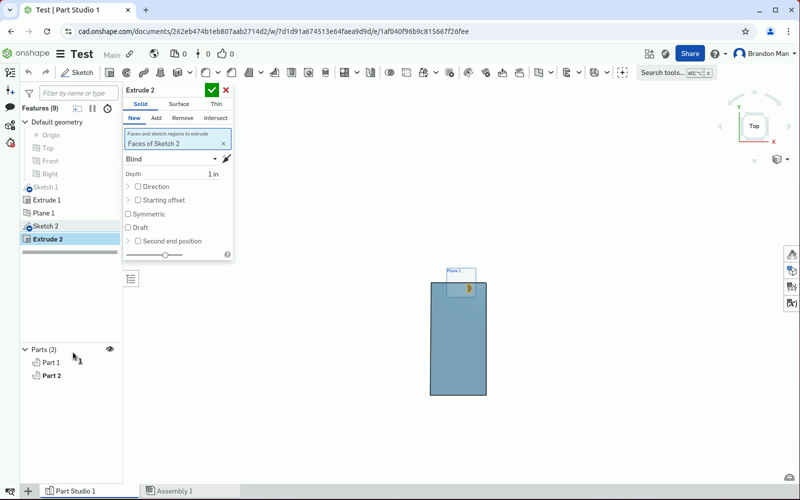
mouse_move(143, 106)
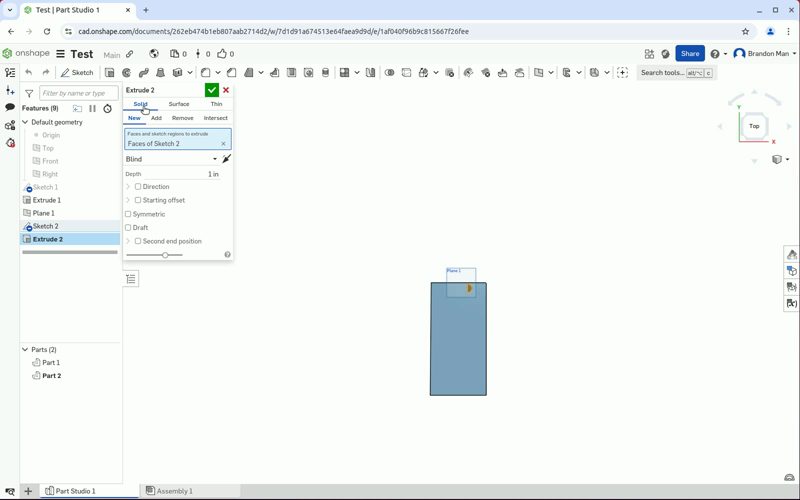
click(143, 106)
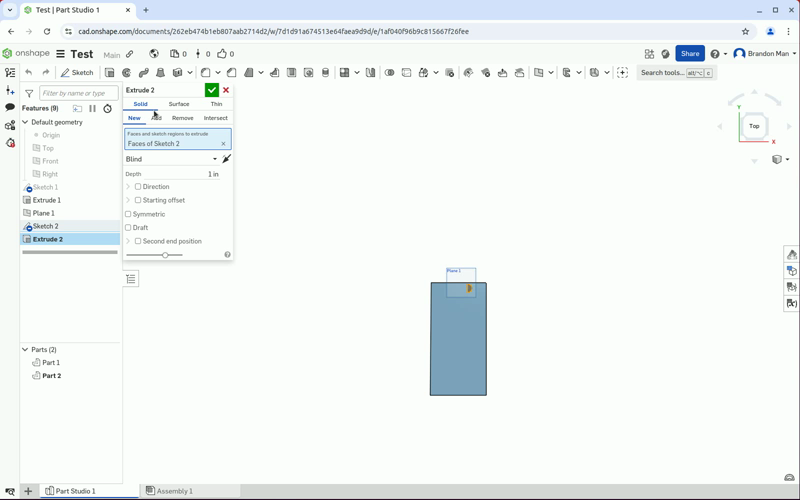
mouse_move(186, 120)
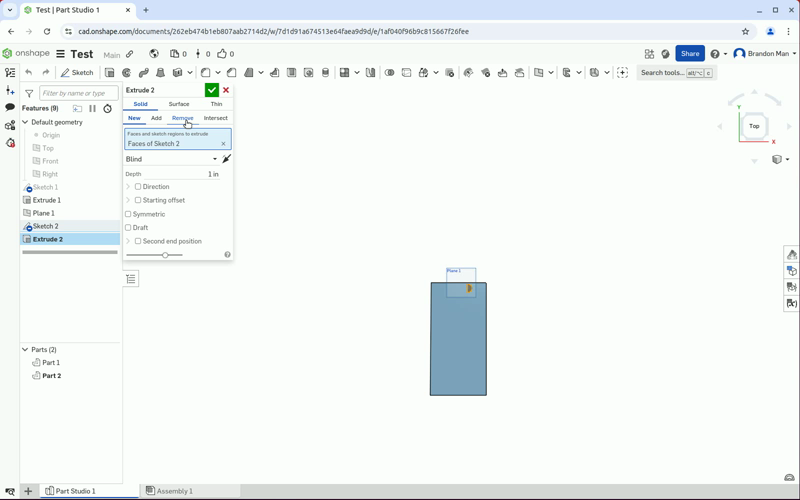
click(186, 120)
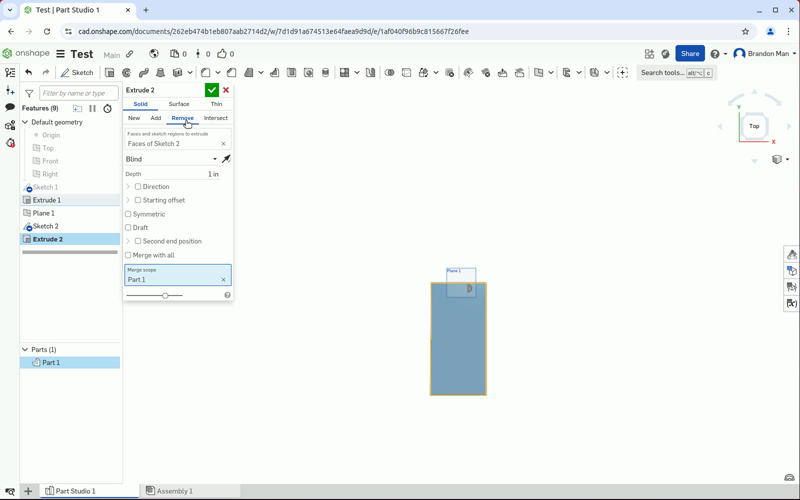
key(tab, 4)
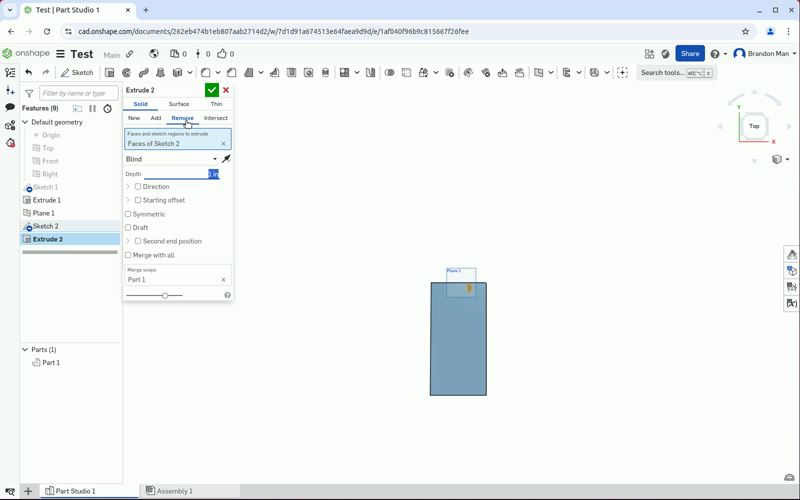
text(4.574)
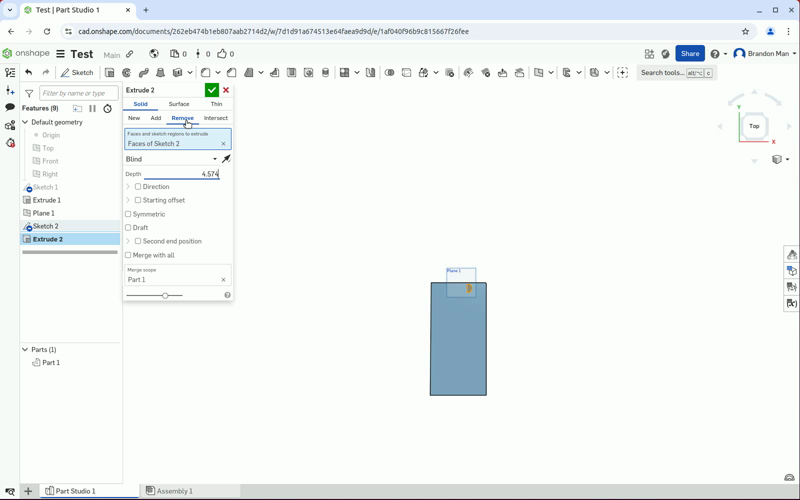
key(tab, 6)
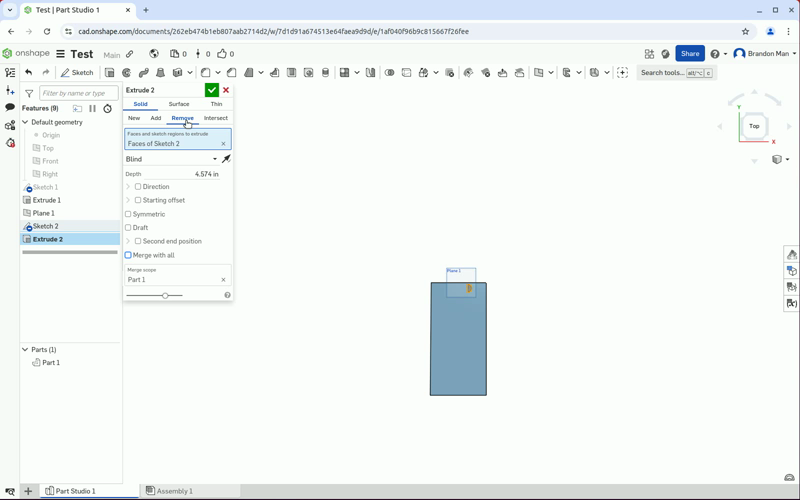
key(space)
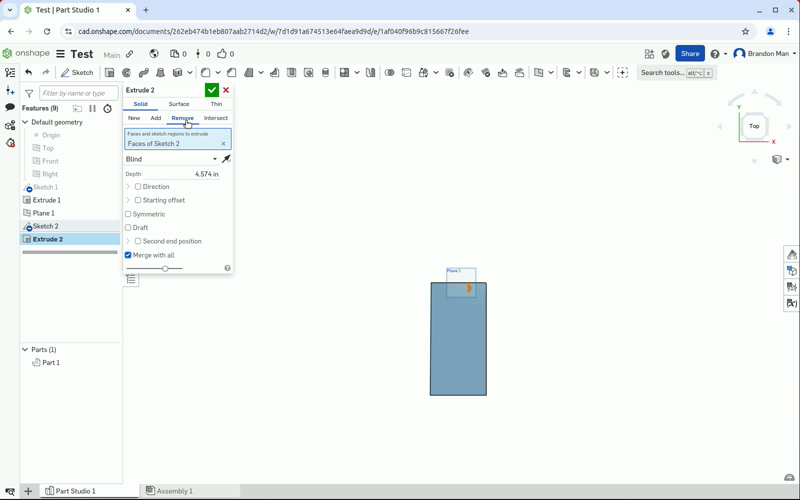
key(enter)
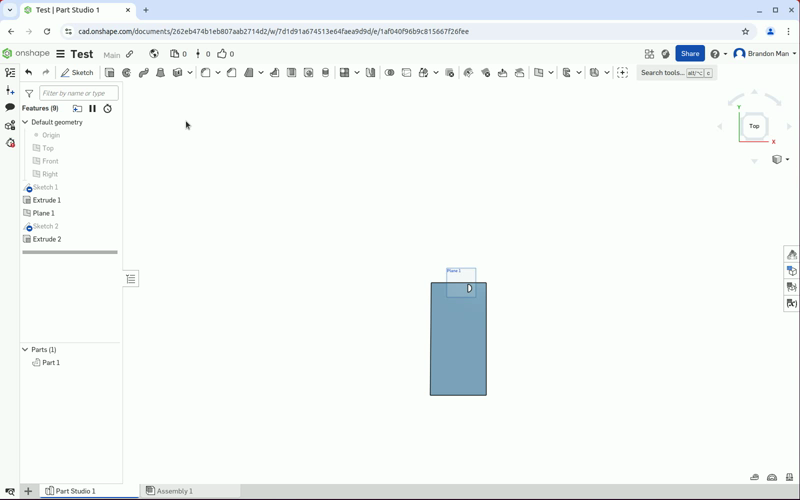
key(shift+h)
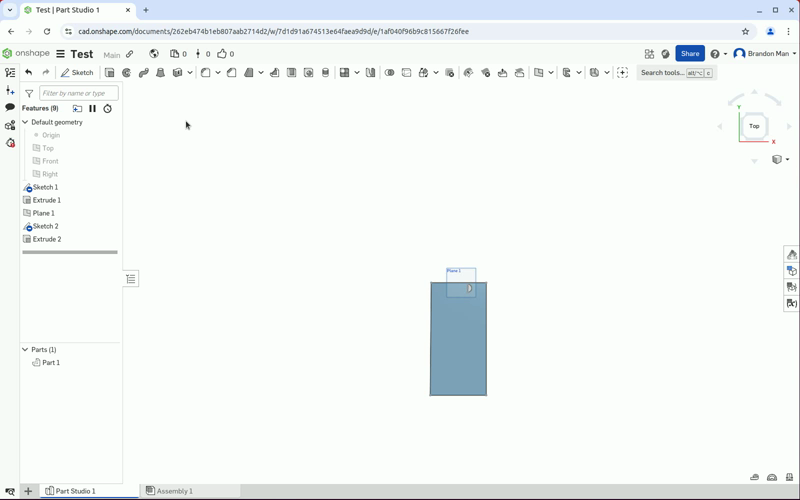
key(shift+h)
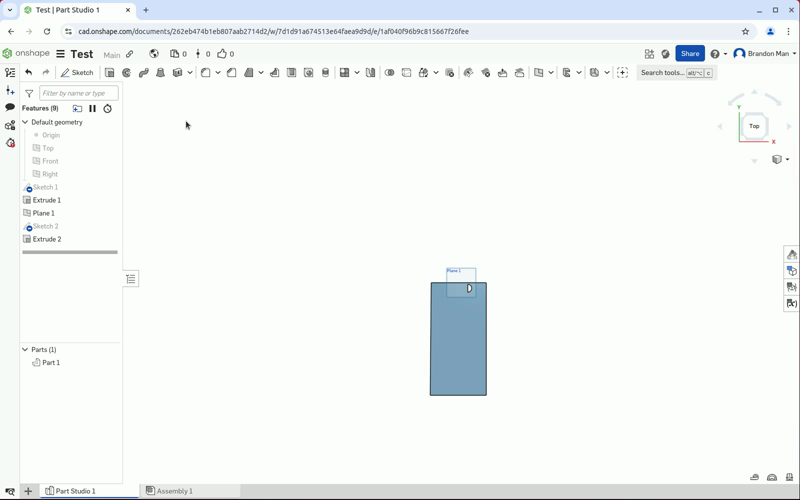
mouse_move(73, 189)
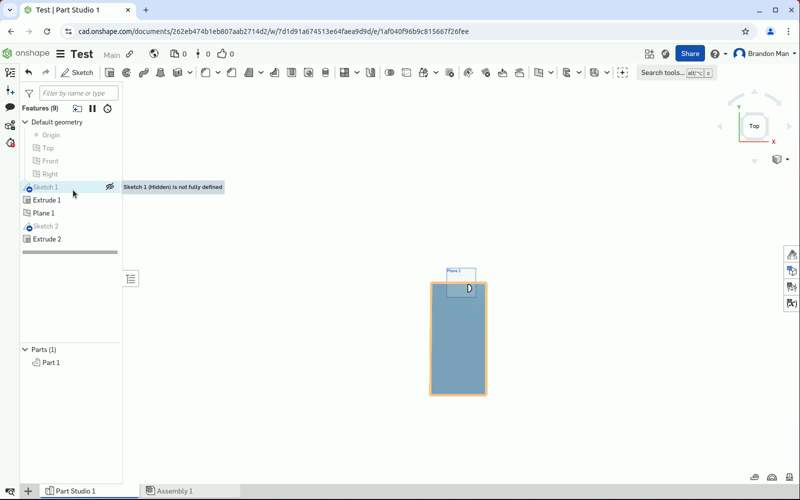
click(73, 189)
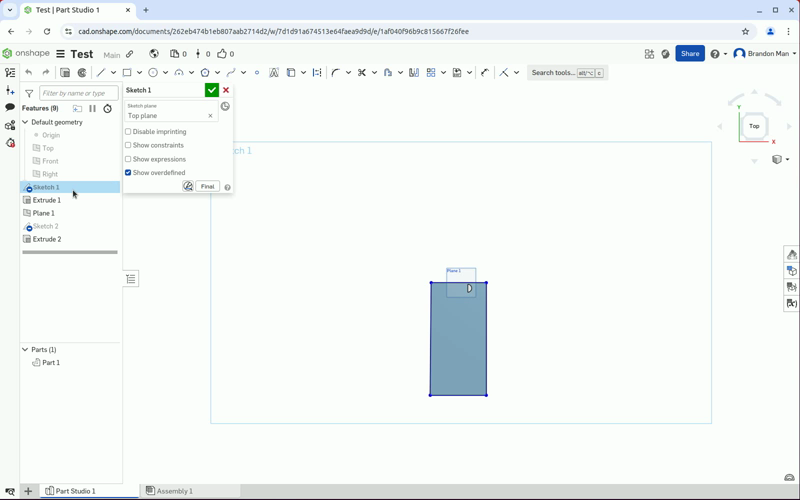
mouse_move(229, 92)
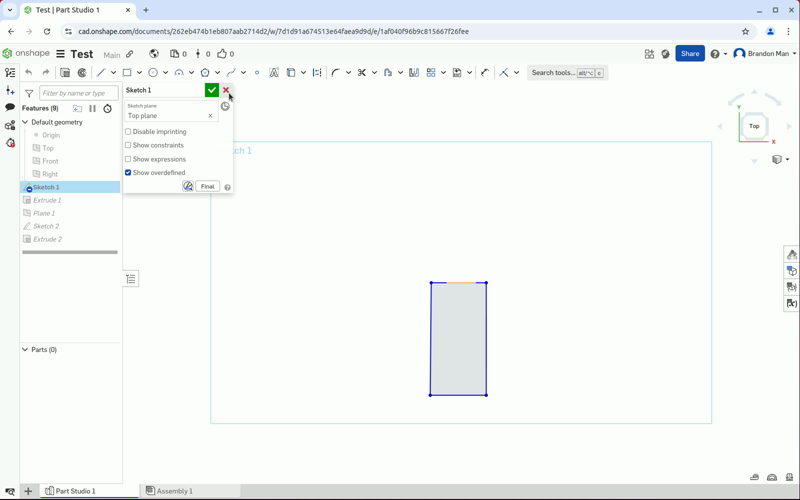
click(229, 92)
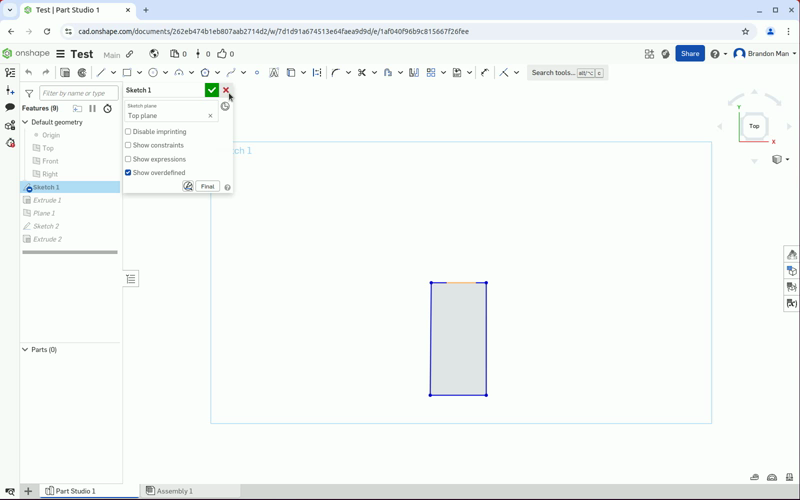
key(shift+s)
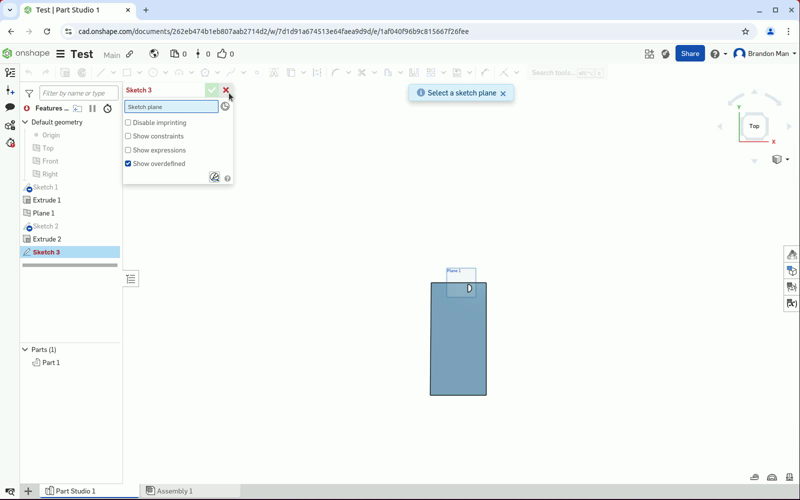
mouse_move(73, 215)
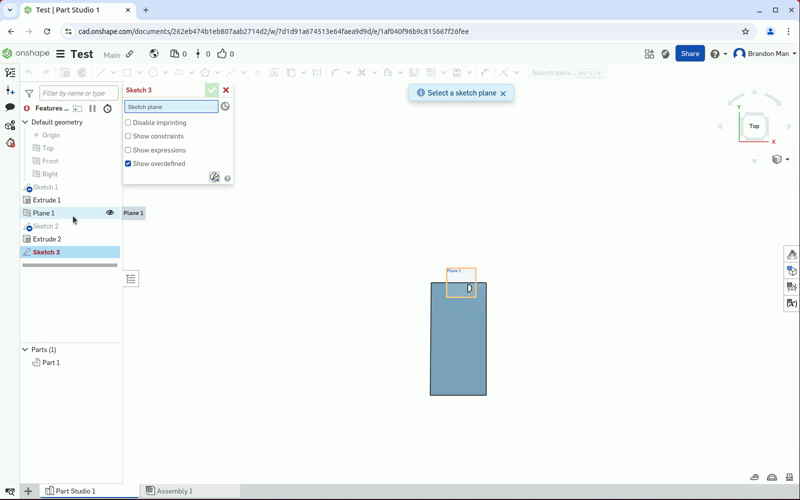
click(73, 215)
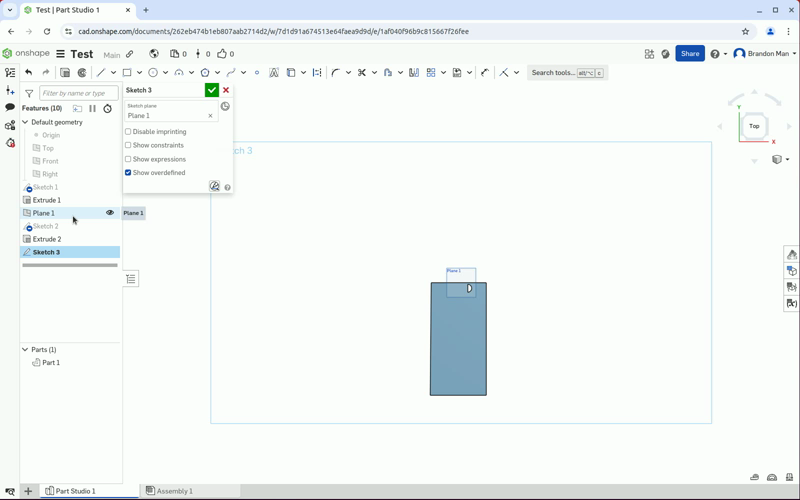
mouse_move(73, 352)
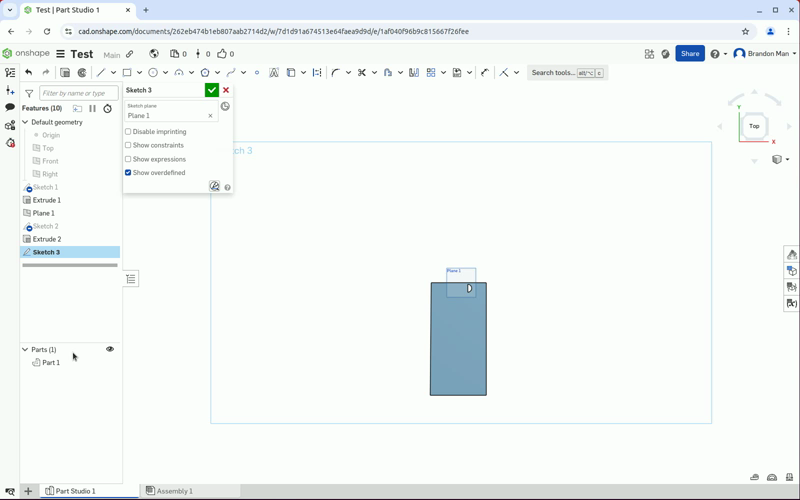
key(y)
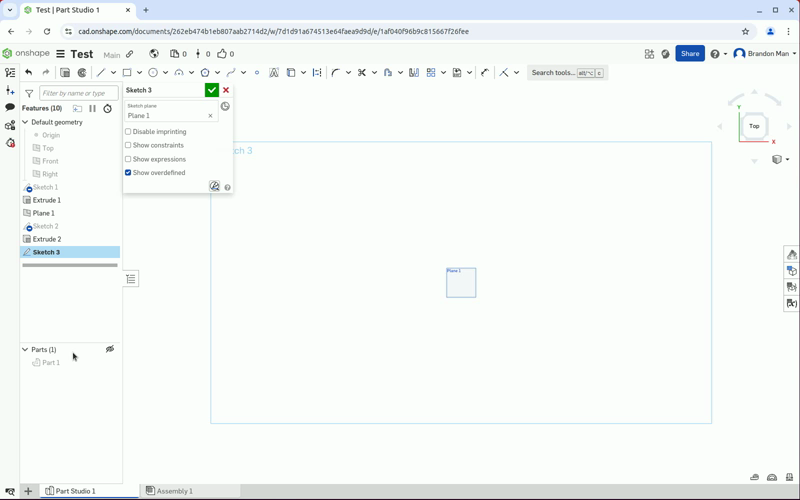
key(l)
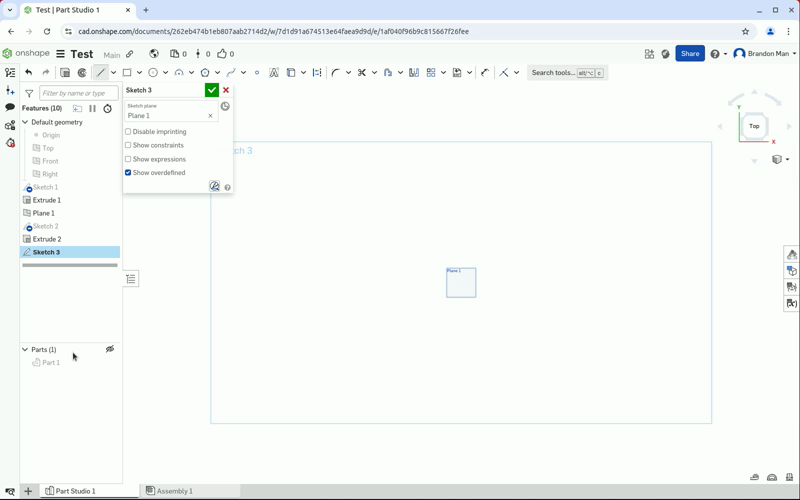
key_down(shift)
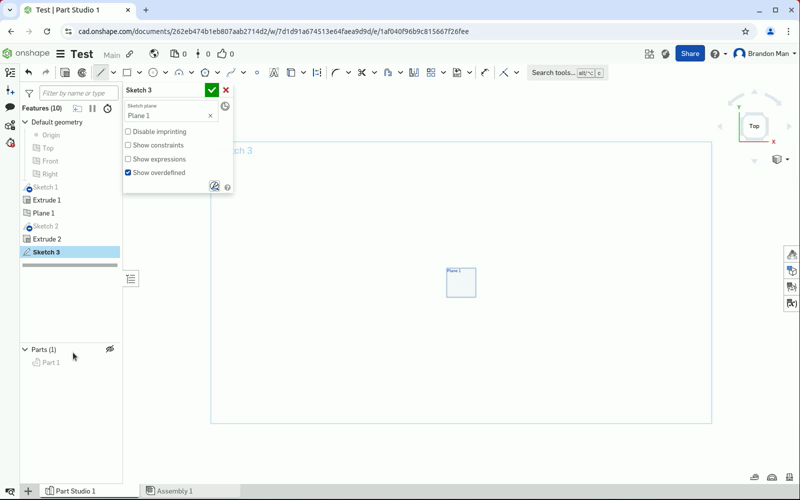
mouse_move(467, 292)
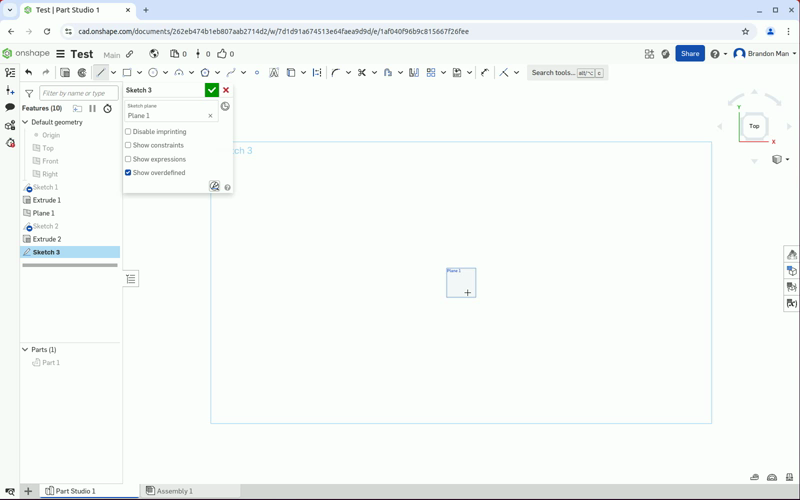
click(467, 292)
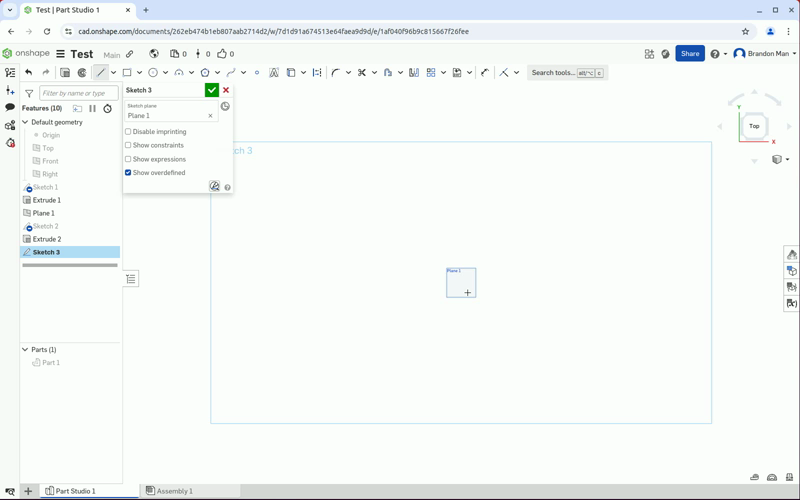
key_up(shift)
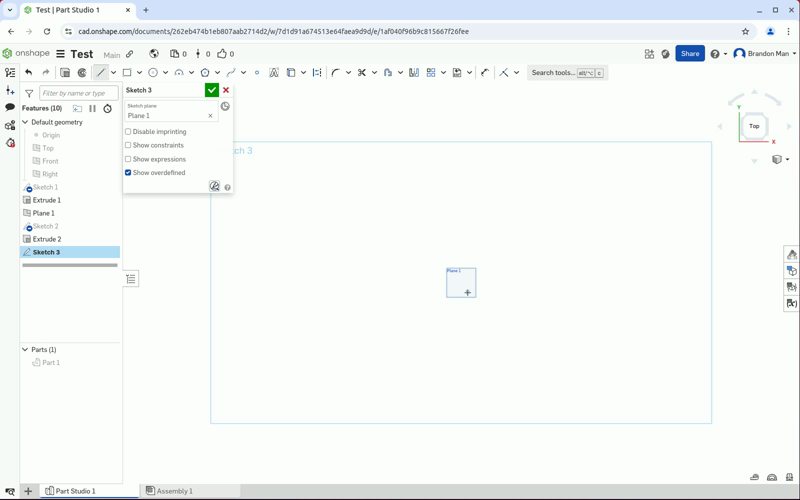
key_down(shift)
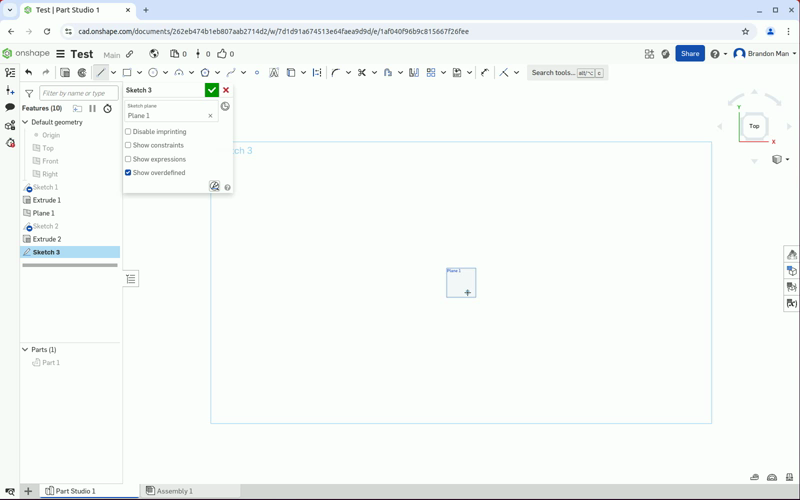
mouse_move(497, 292)
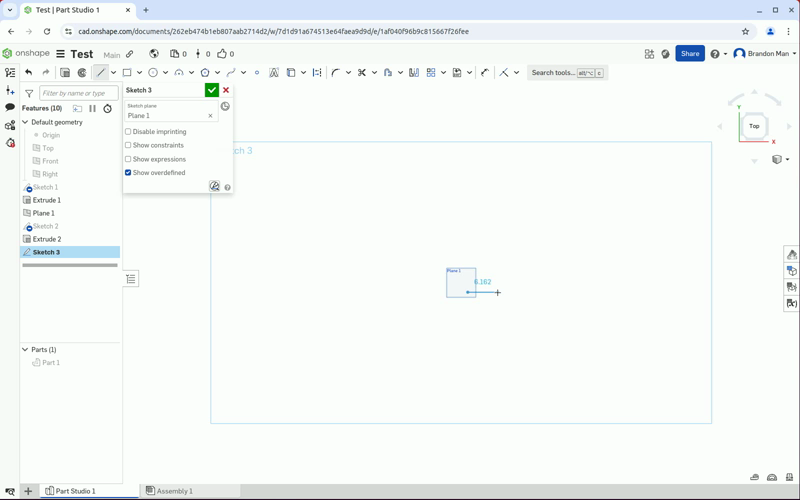
mouse_move(474, 292)
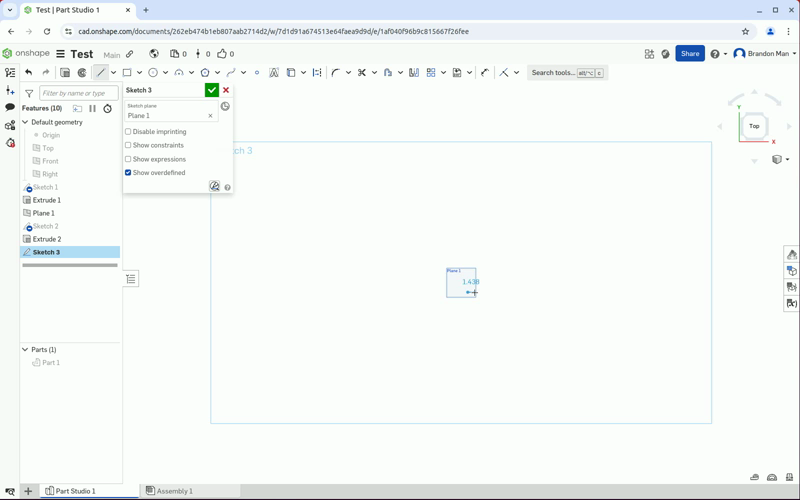
scroll(6)
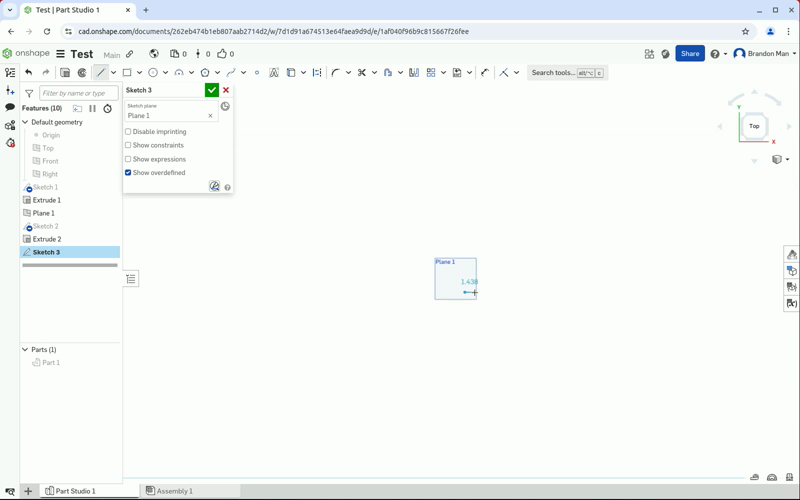
scroll(6)
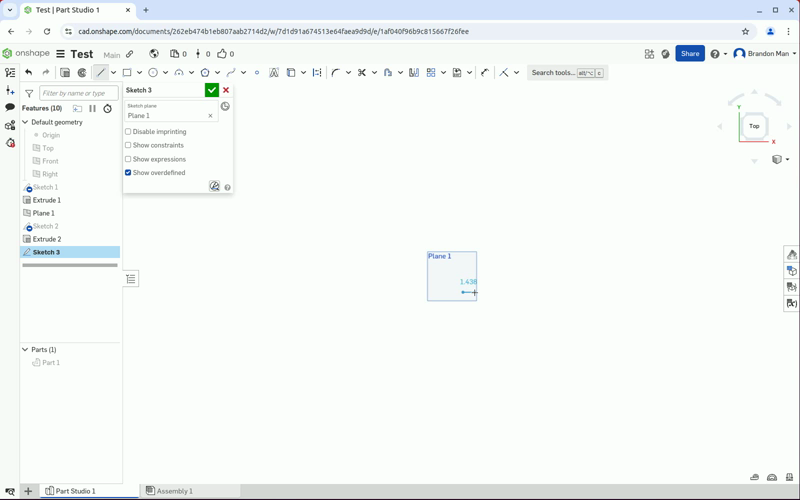
scroll(6)
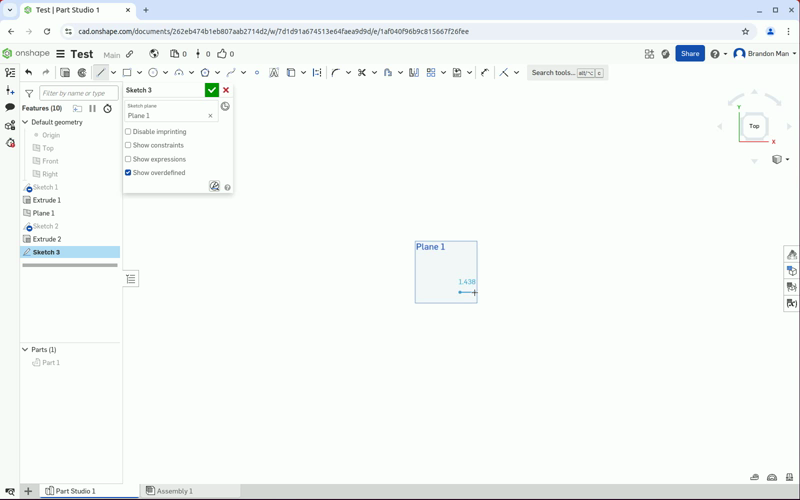
scroll(6)
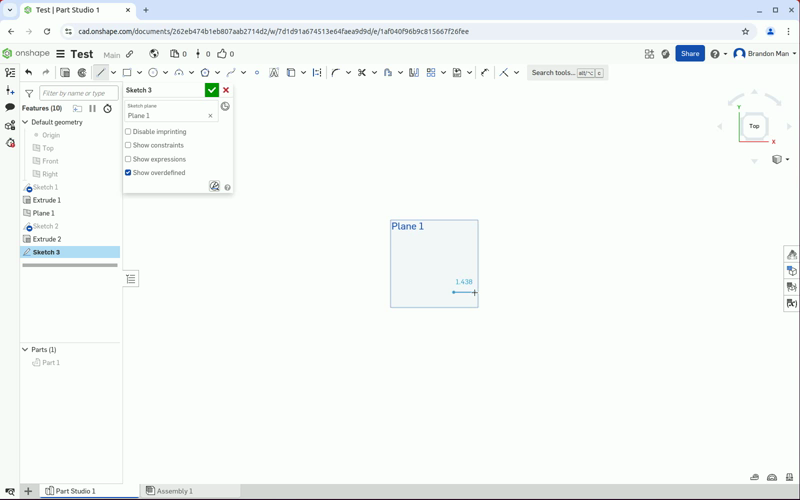
scroll(6)
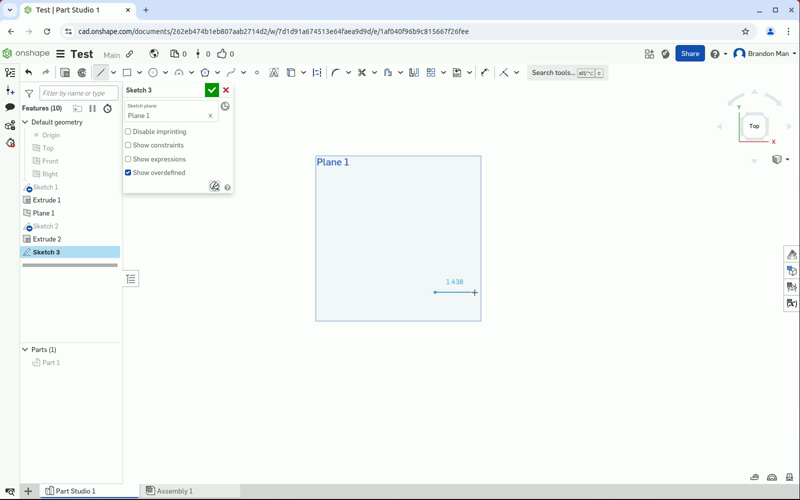
scroll(6)
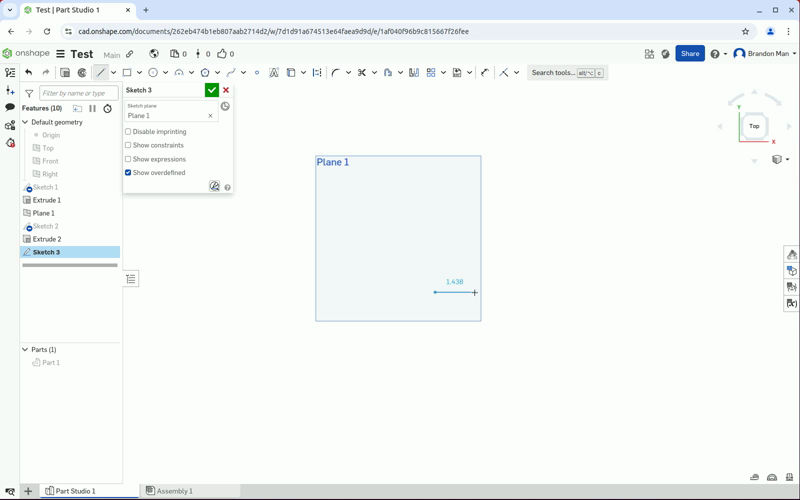
scroll(6)
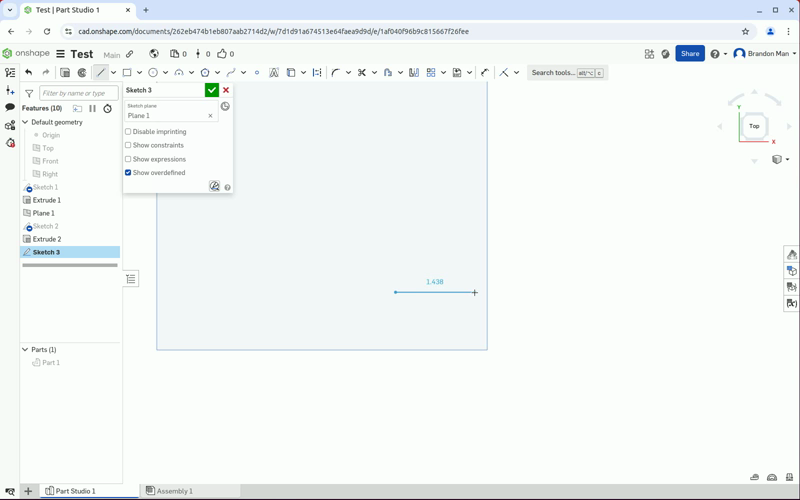
click(474, 292)
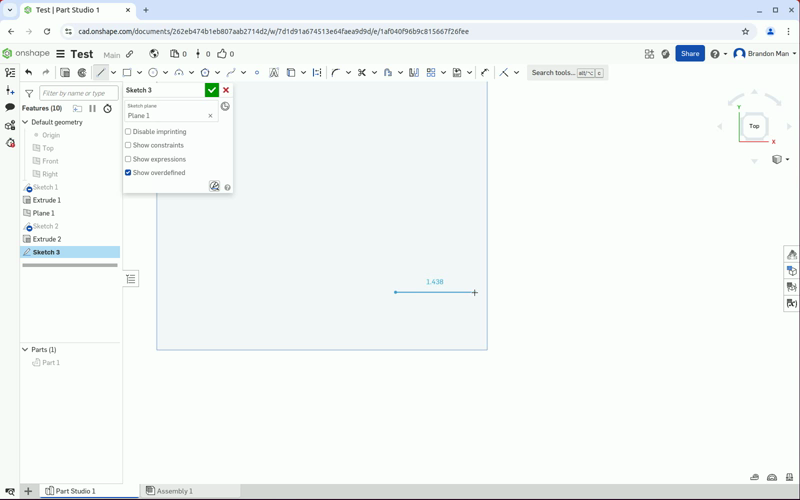
scroll(-6)
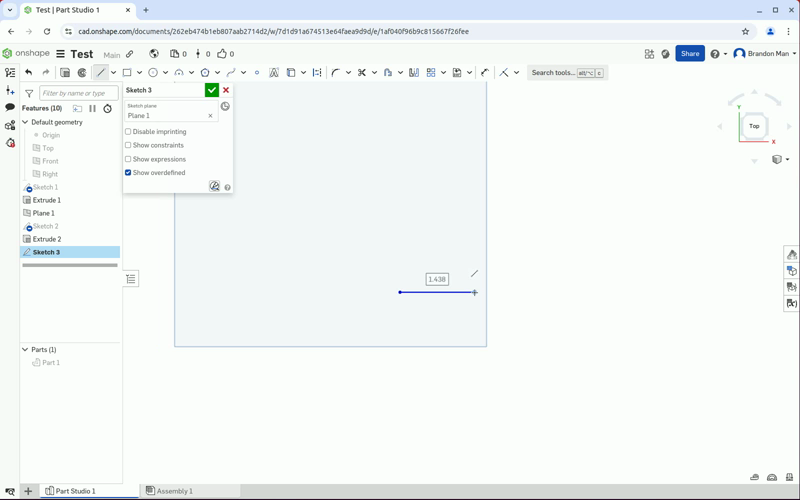
scroll(-6)
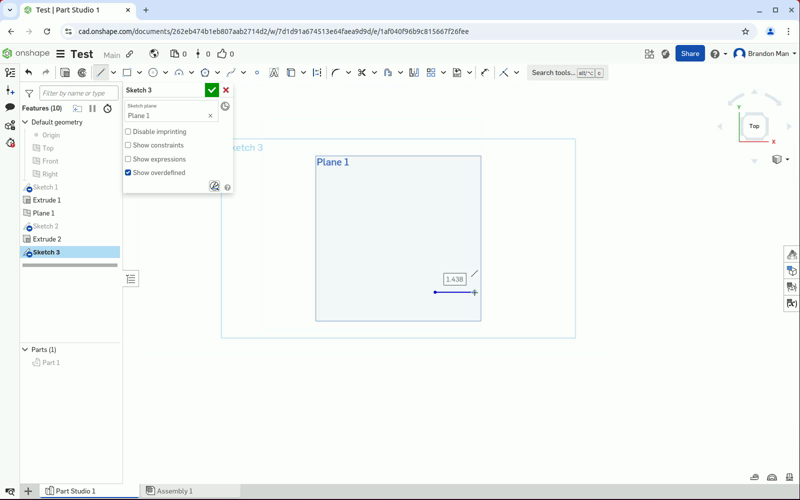
scroll(-6)
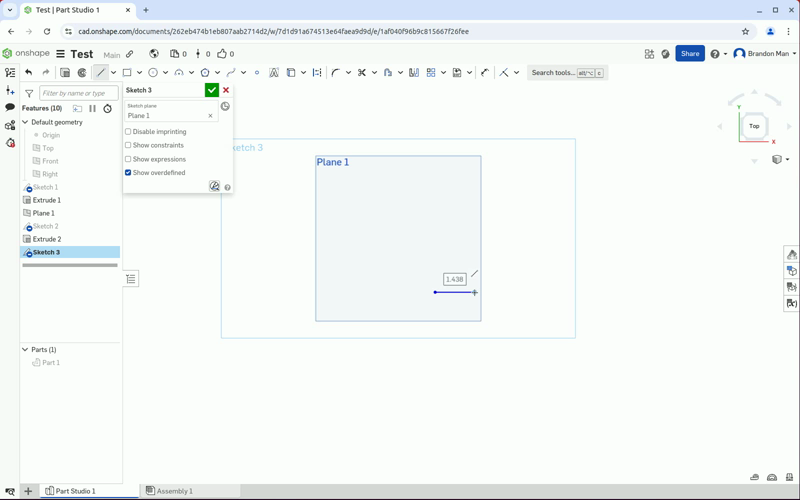
scroll(-6)
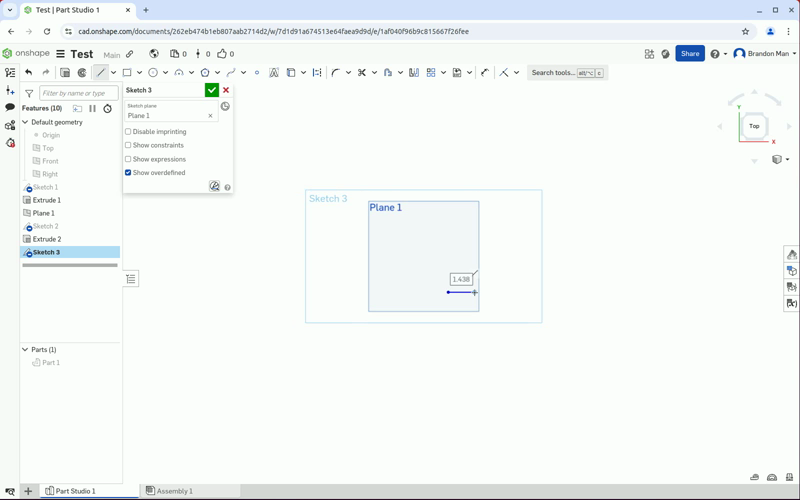
scroll(-6)
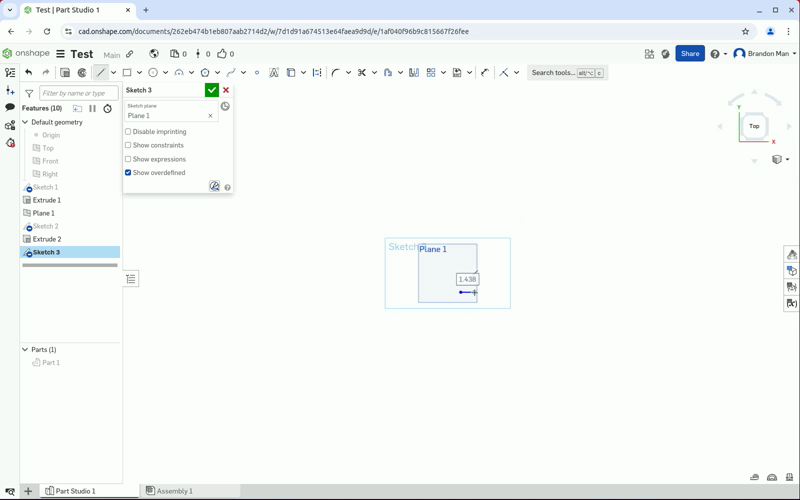
scroll(-6)
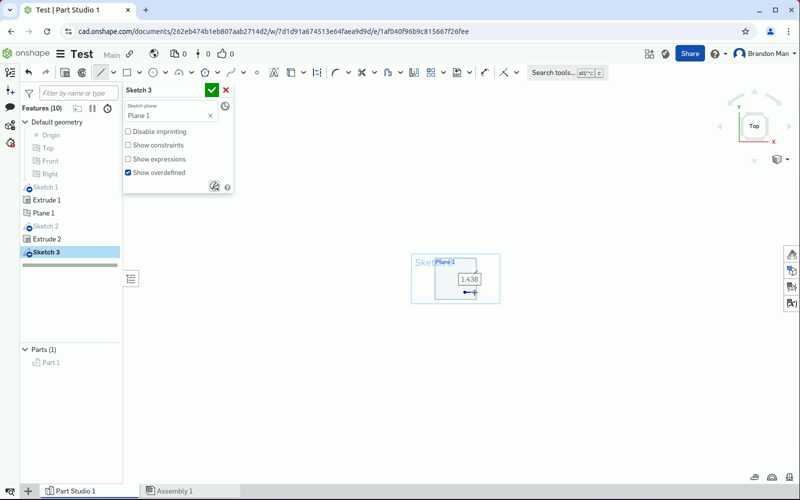
scroll(-6)
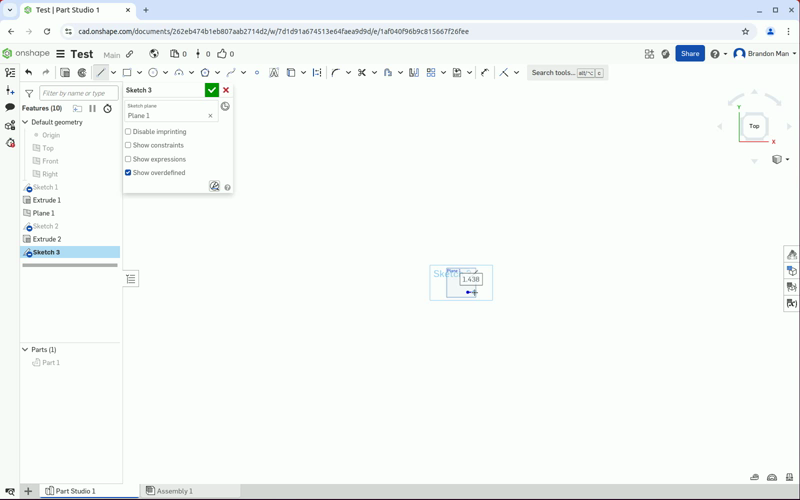
key_up(shift)
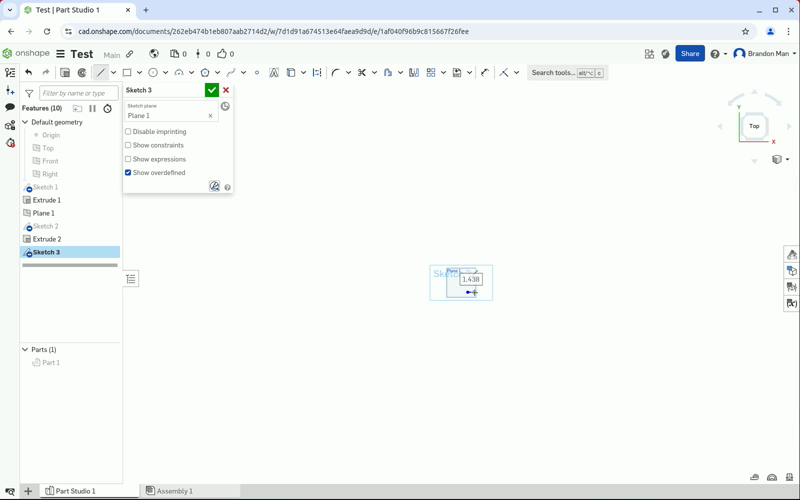
key_down(shift)
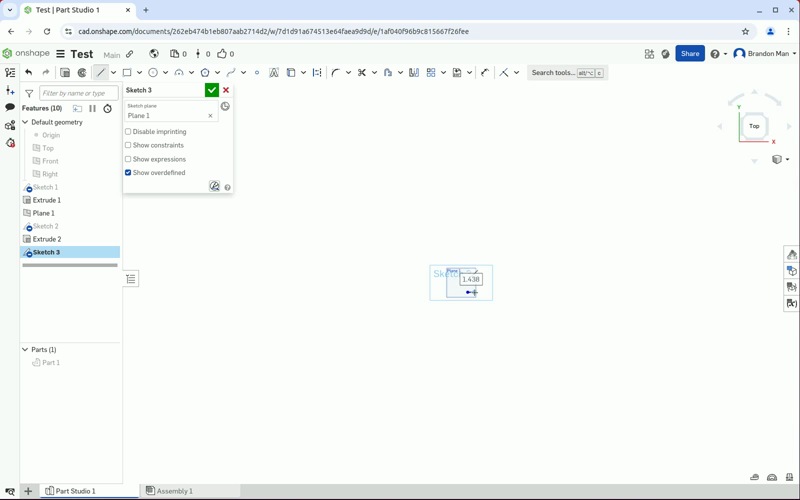
mouse_move(504, 292)
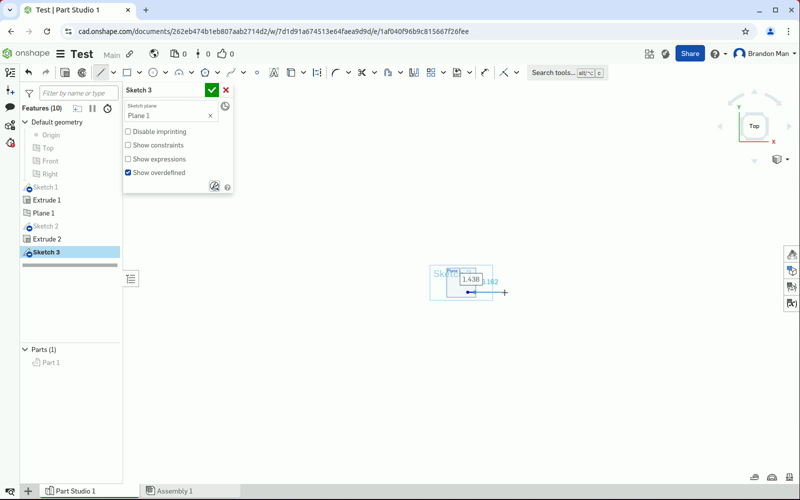
mouse_move(474, 286)
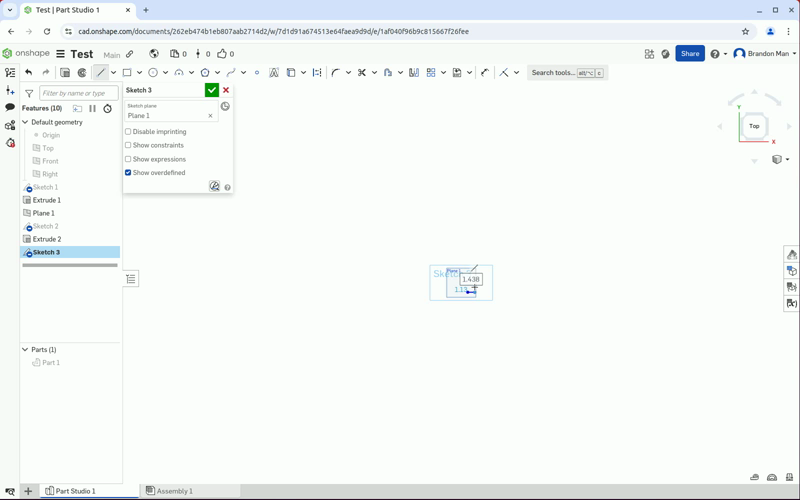
scroll(6)
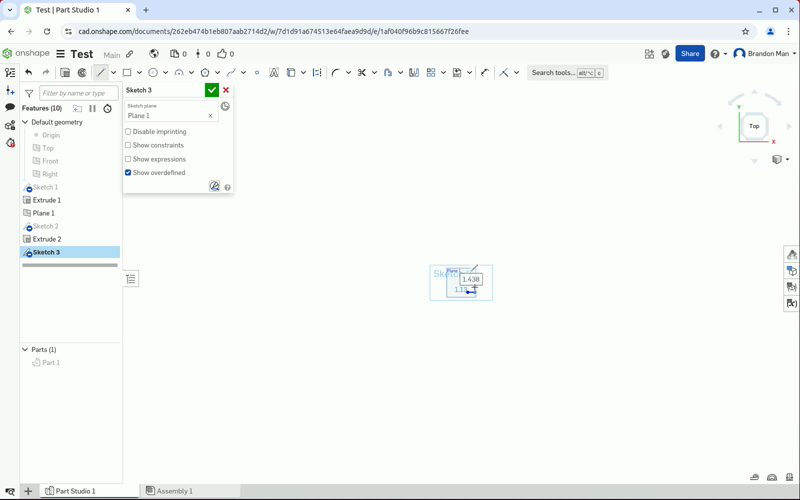
scroll(6)
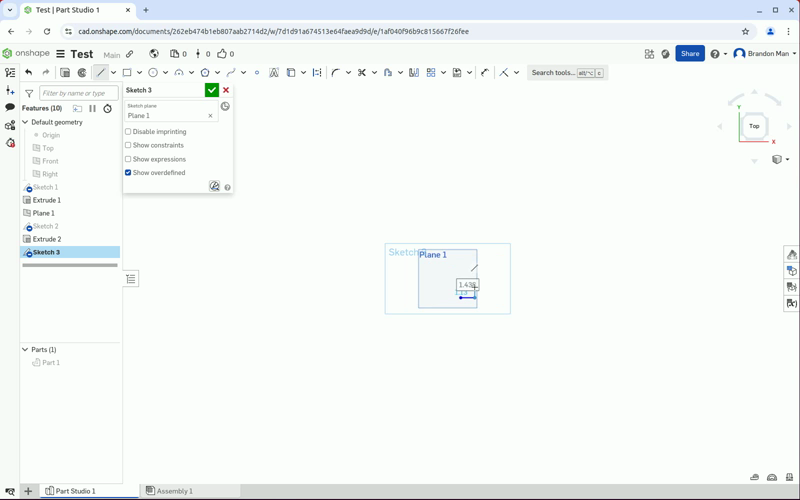
scroll(6)
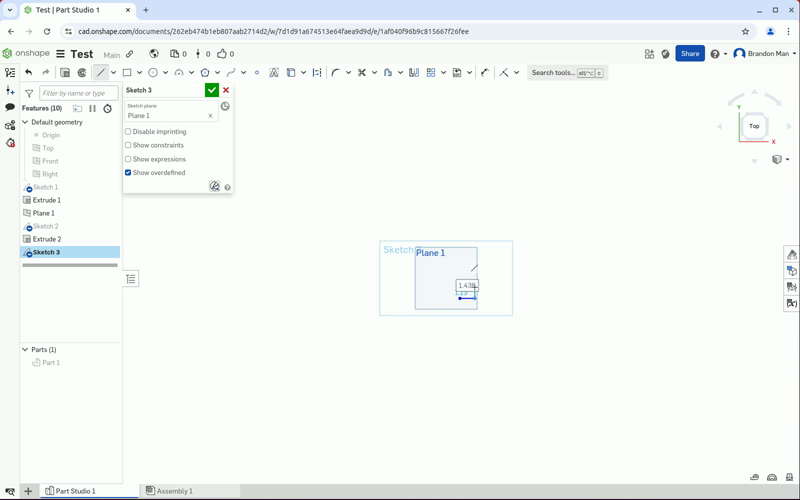
scroll(6)
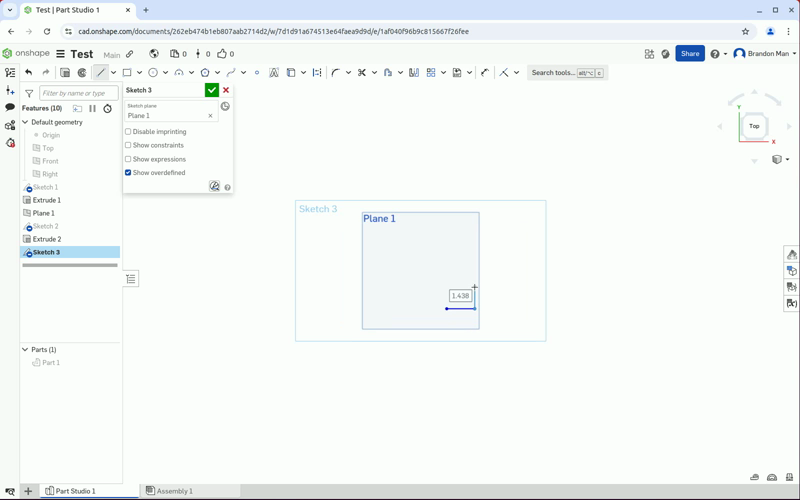
scroll(6)
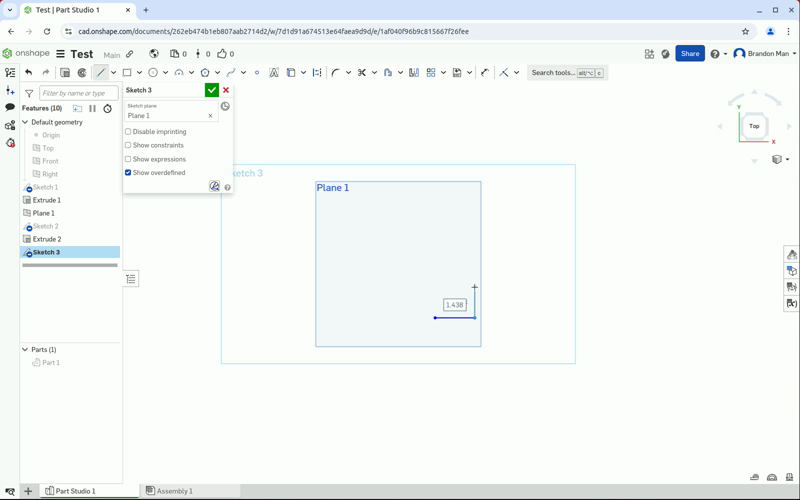
scroll(6)
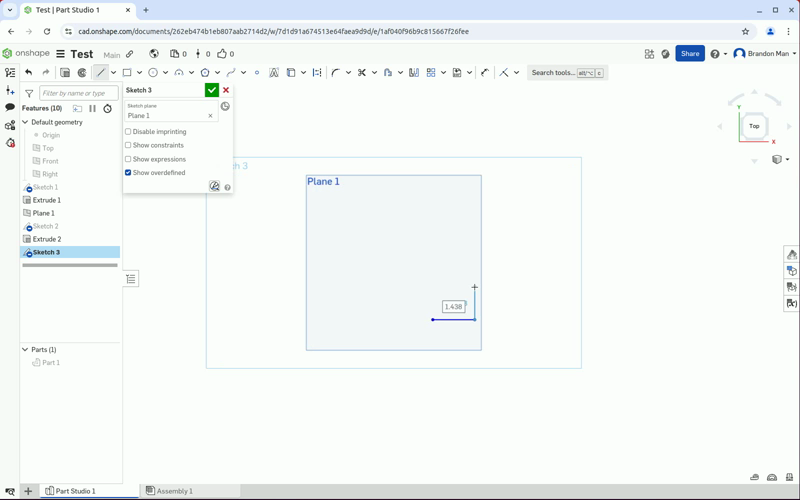
scroll(6)
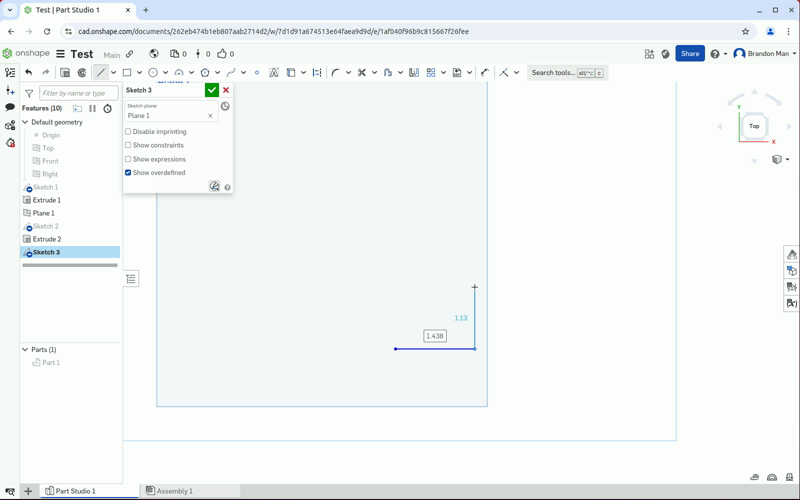
click(474, 286)
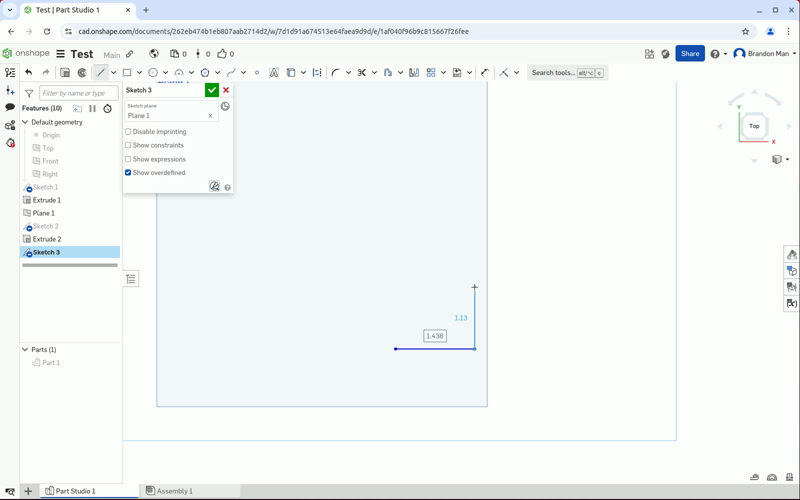
scroll(-6)
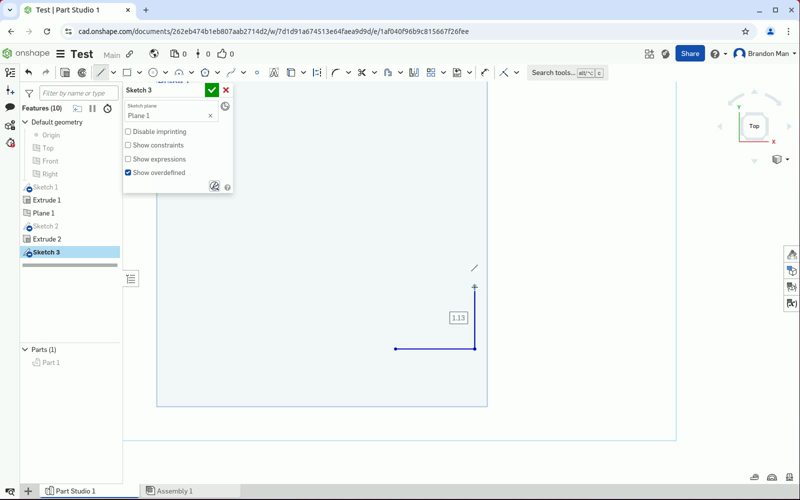
scroll(-6)
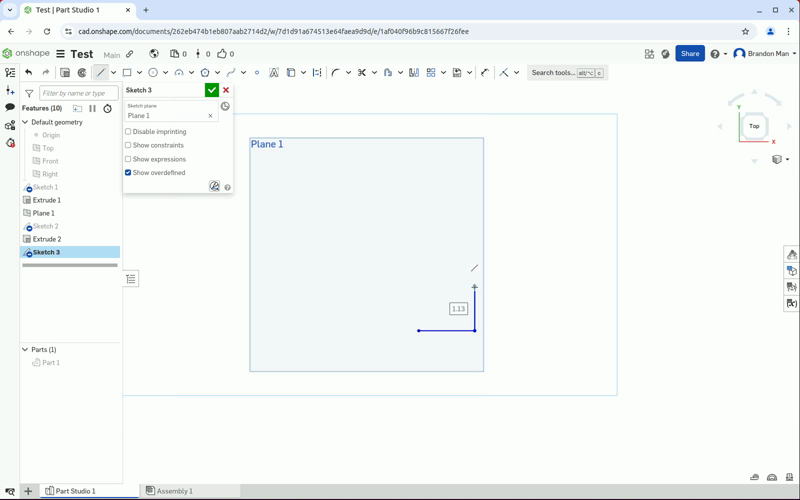
scroll(-6)
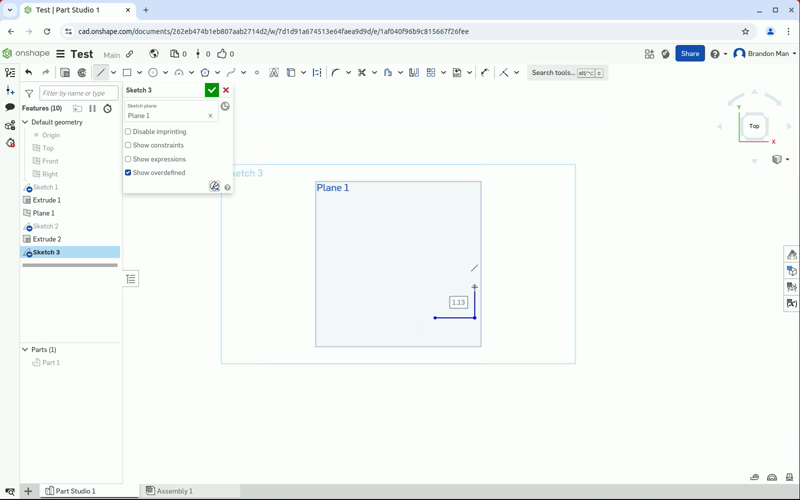
scroll(-6)
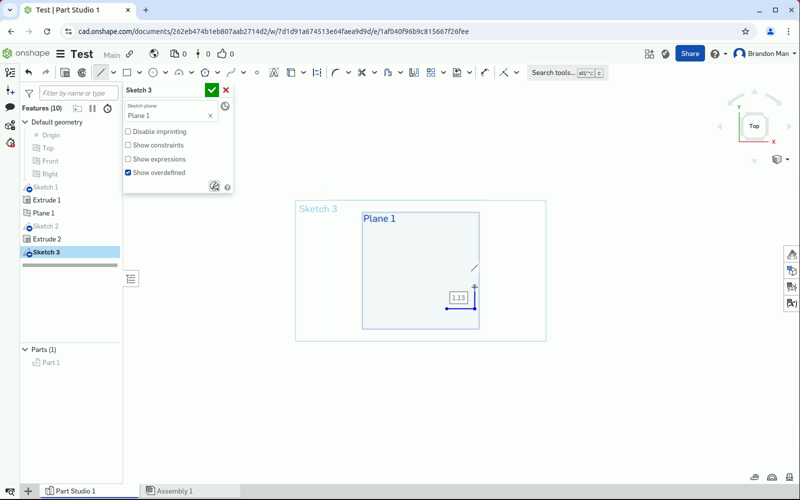
scroll(-6)
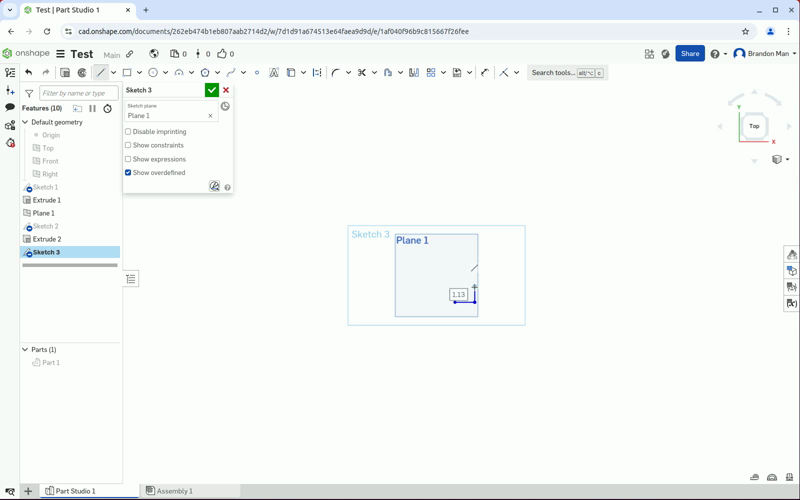
scroll(-6)
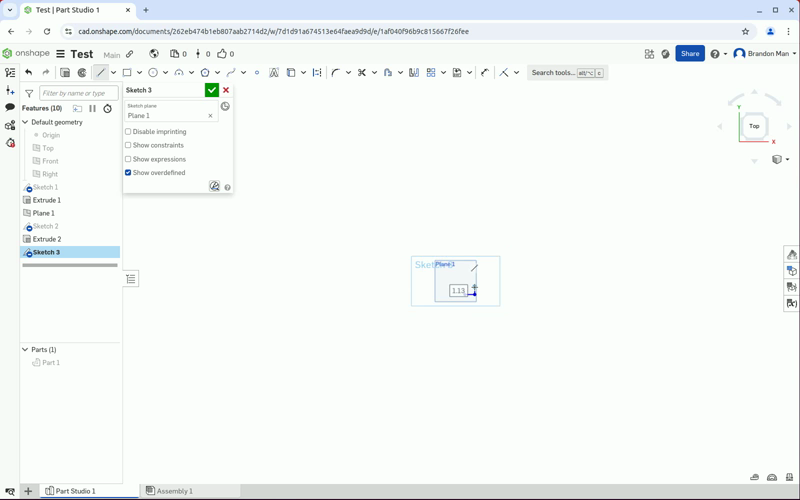
scroll(-6)
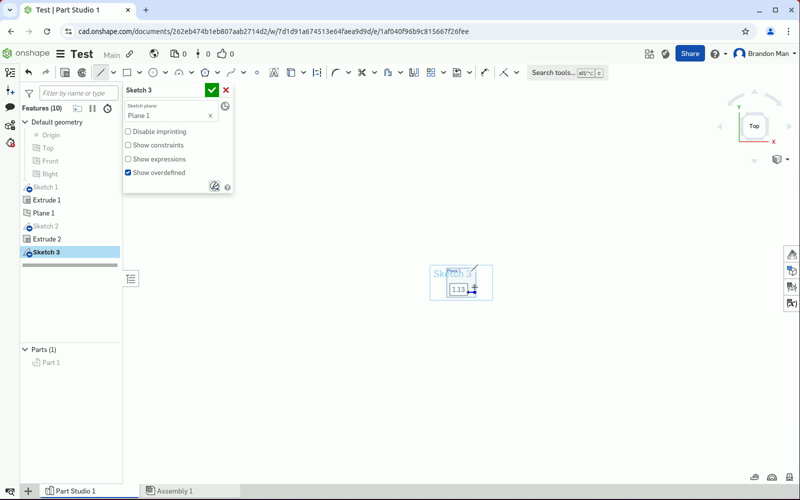
key_up(shift)
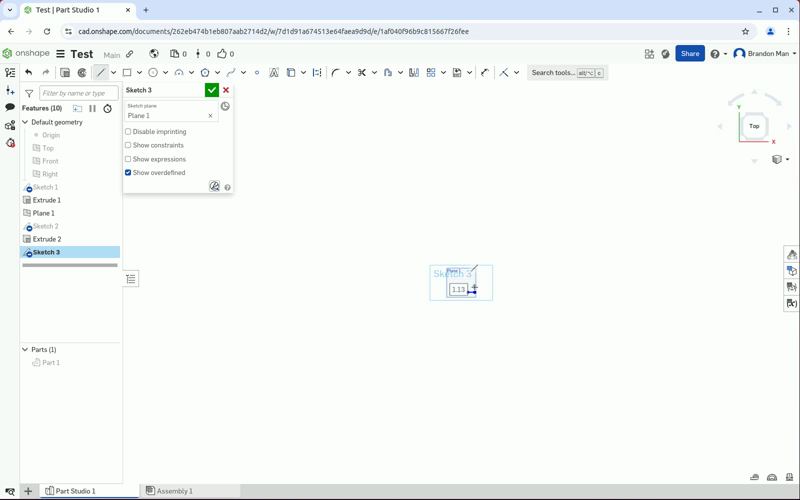
key_down(shift)
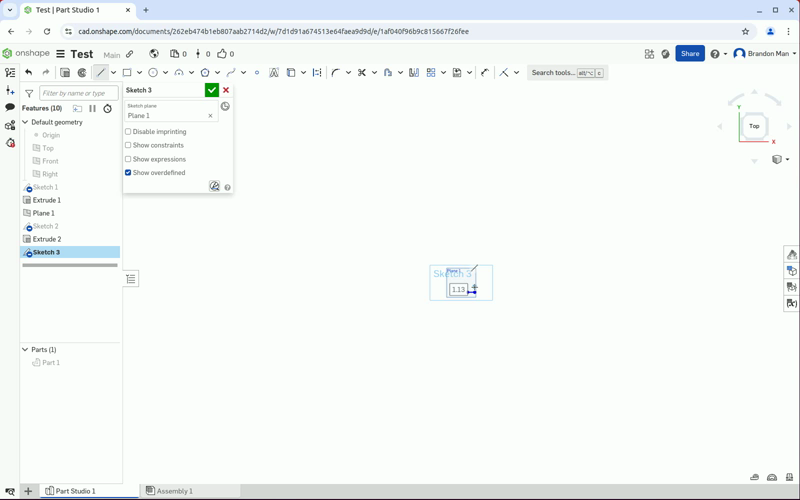
mouse_move(504, 286)
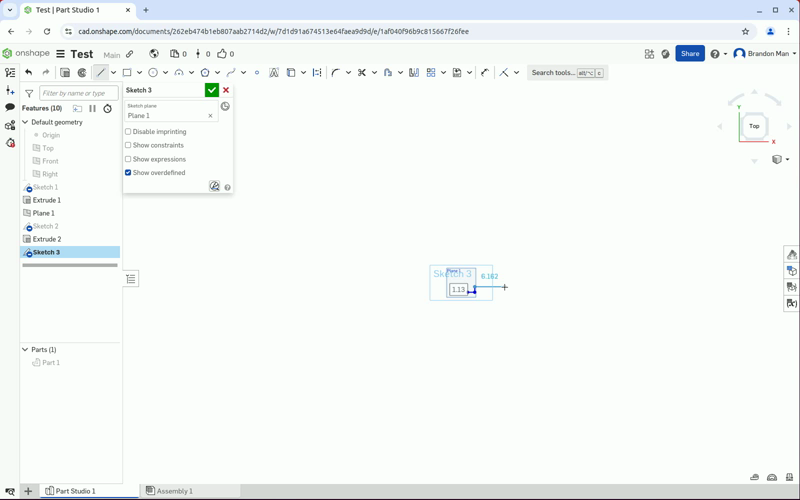
mouse_move(474, 284)
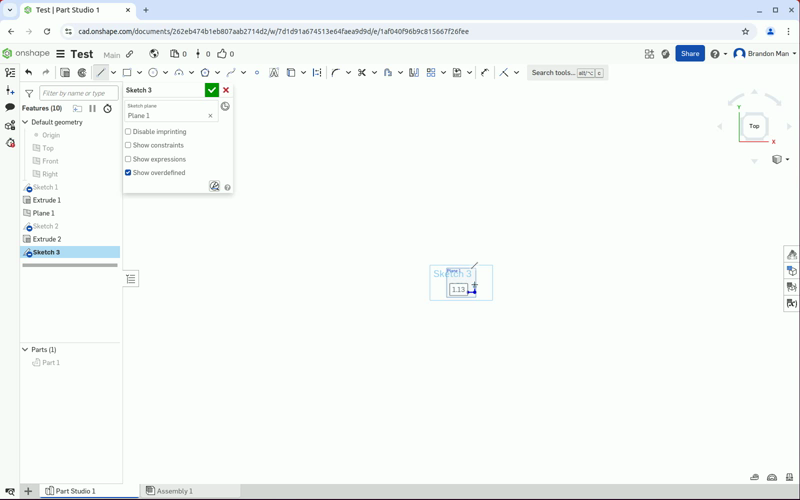
scroll(6)
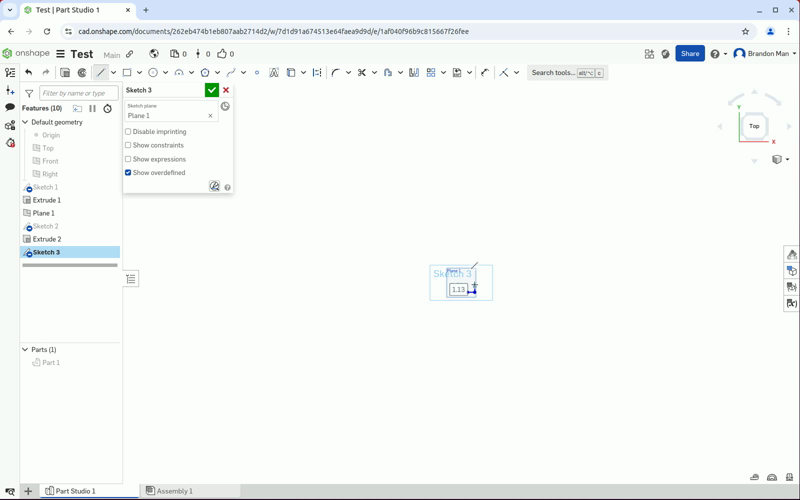
scroll(6)
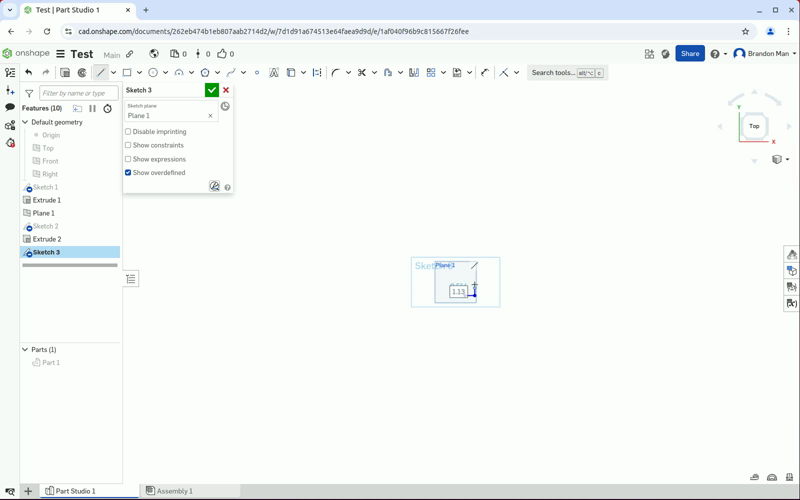
scroll(6)
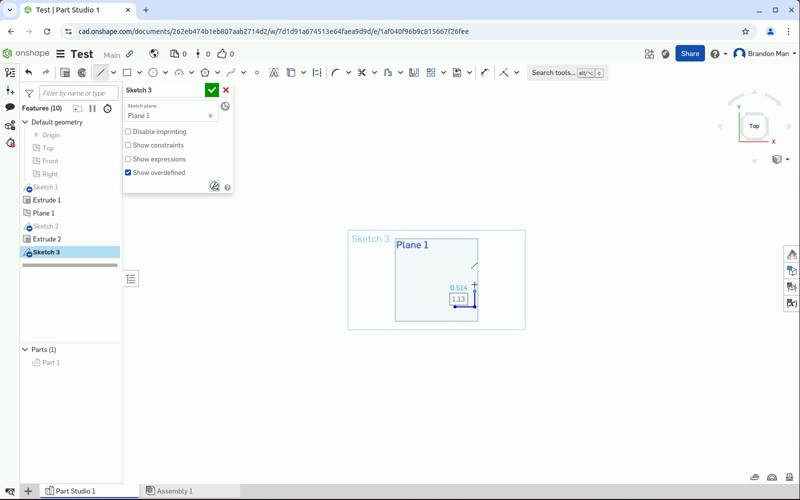
scroll(6)
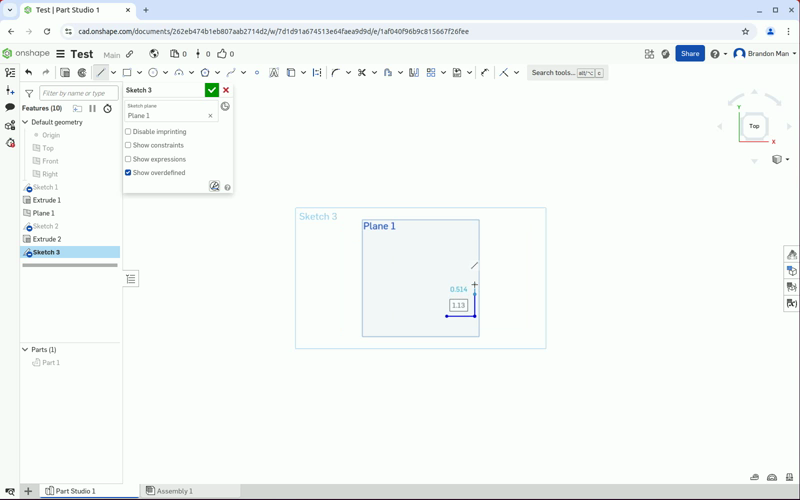
scroll(6)
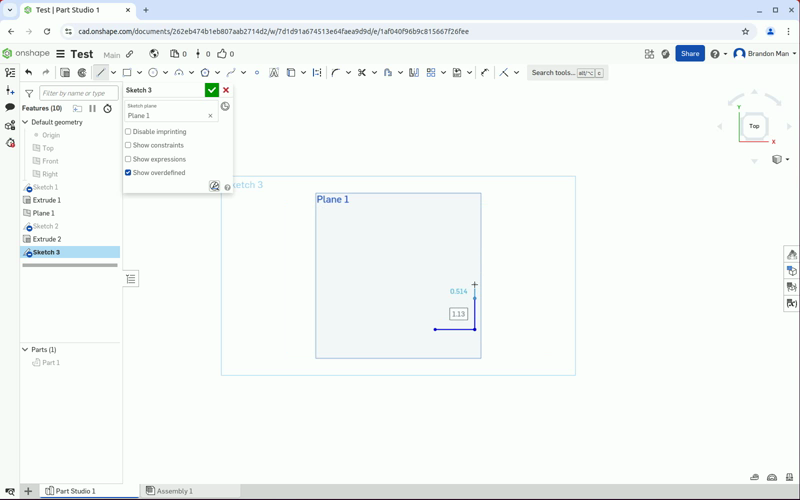
scroll(6)
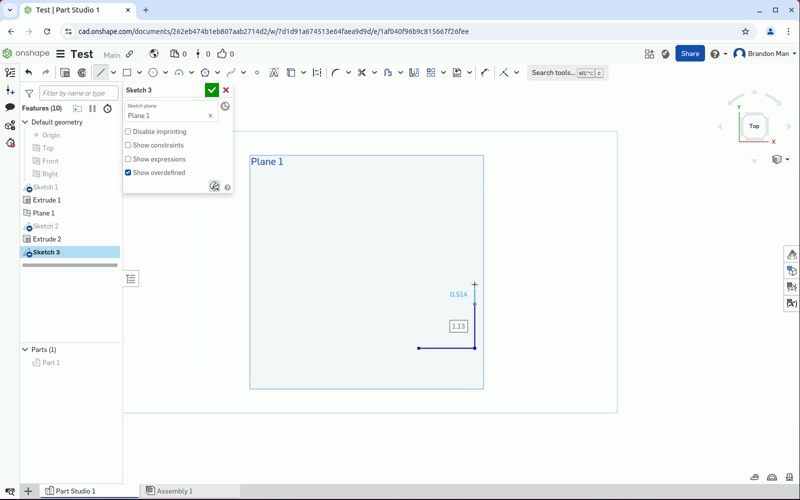
scroll(6)
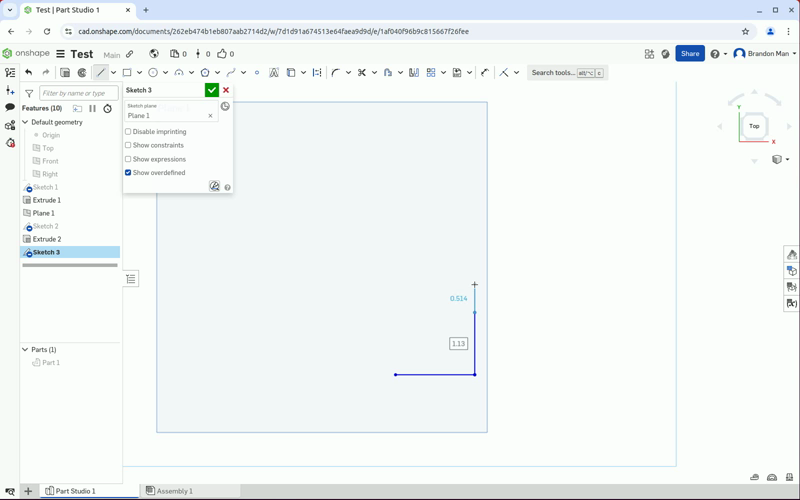
click(474, 284)
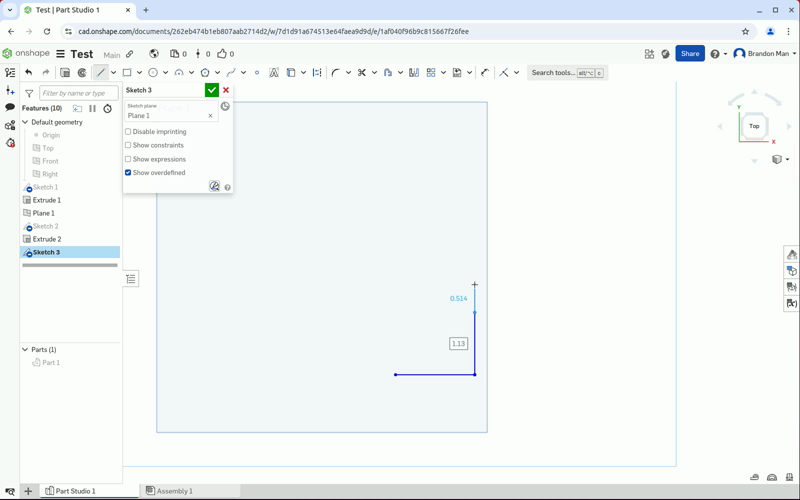
scroll(-6)
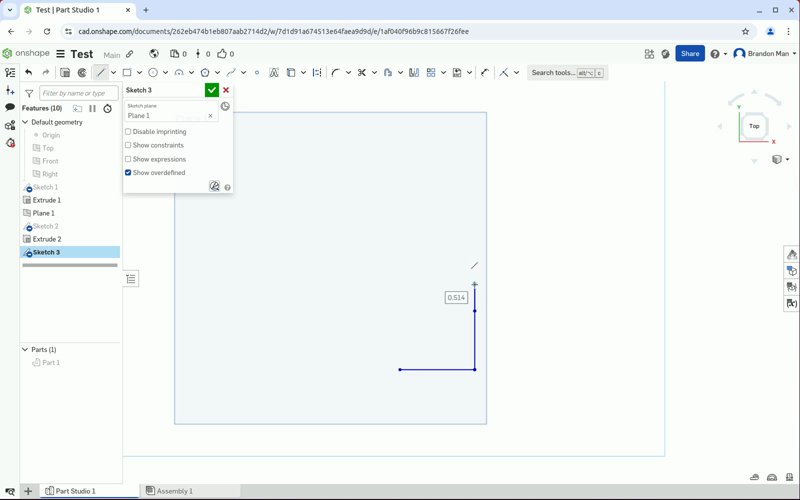
scroll(-6)
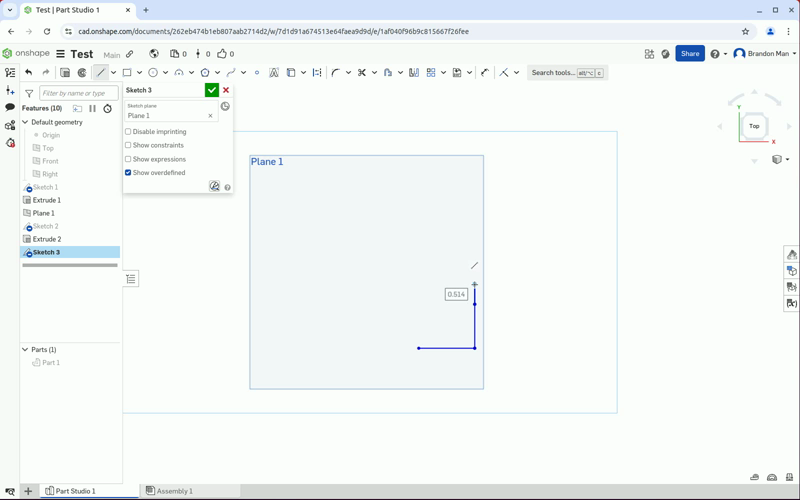
scroll(-6)
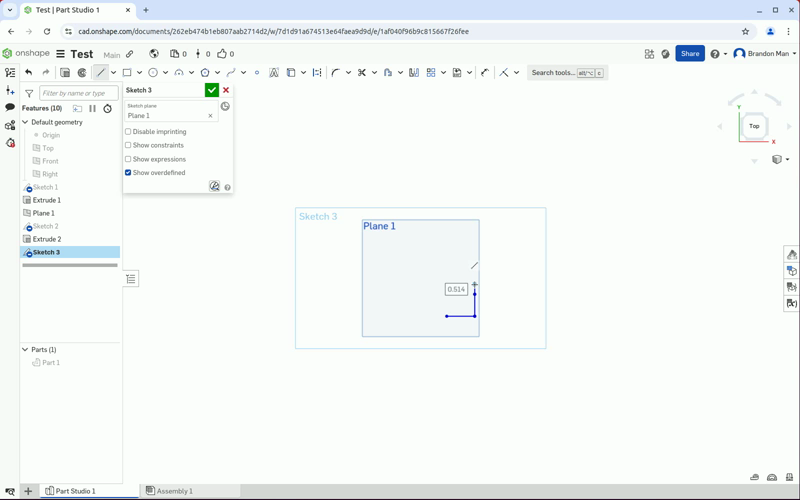
scroll(-6)
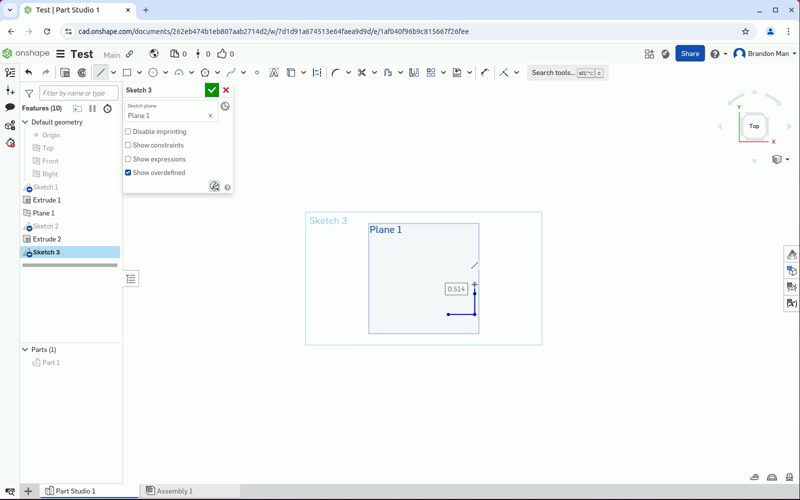
scroll(-6)
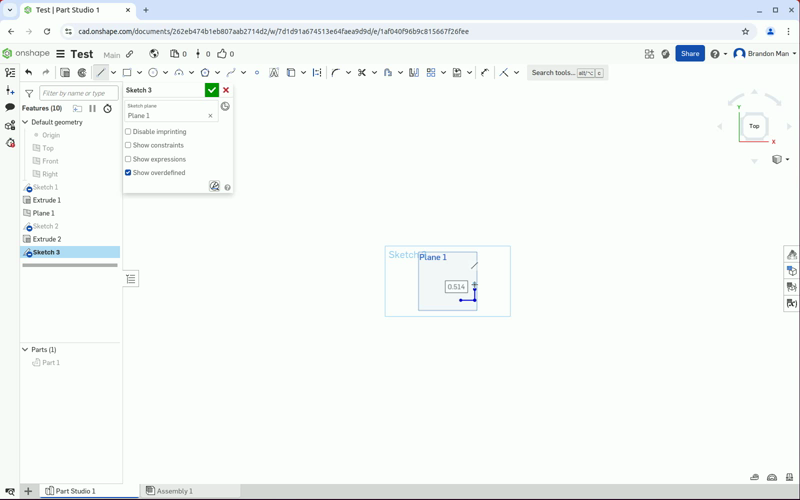
scroll(-6)
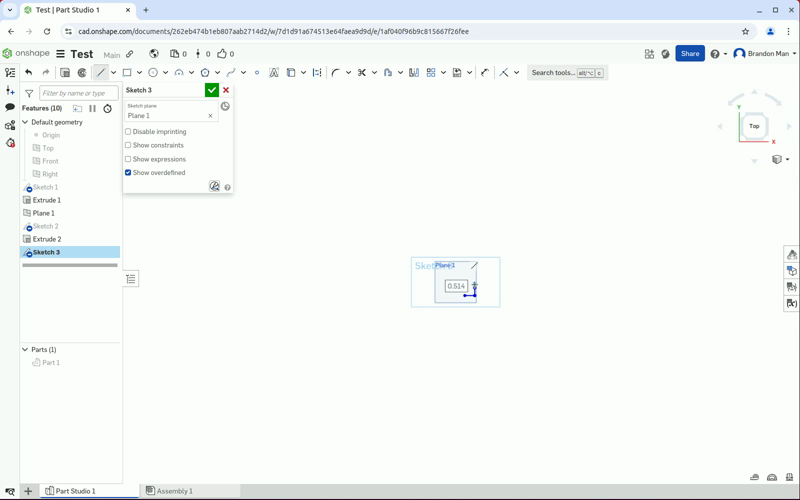
scroll(-6)
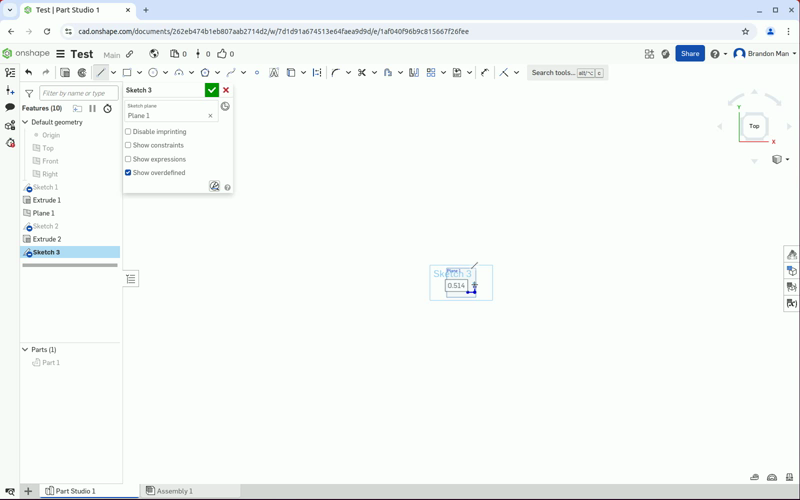
key_up(shift)
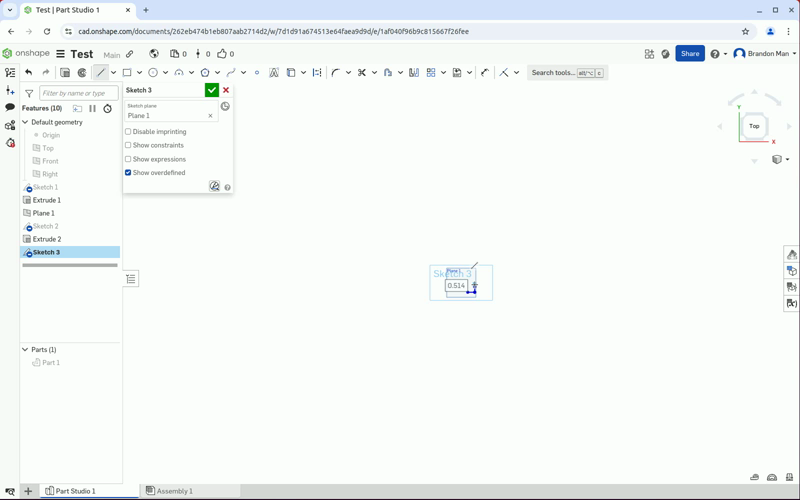
key_down(shift)
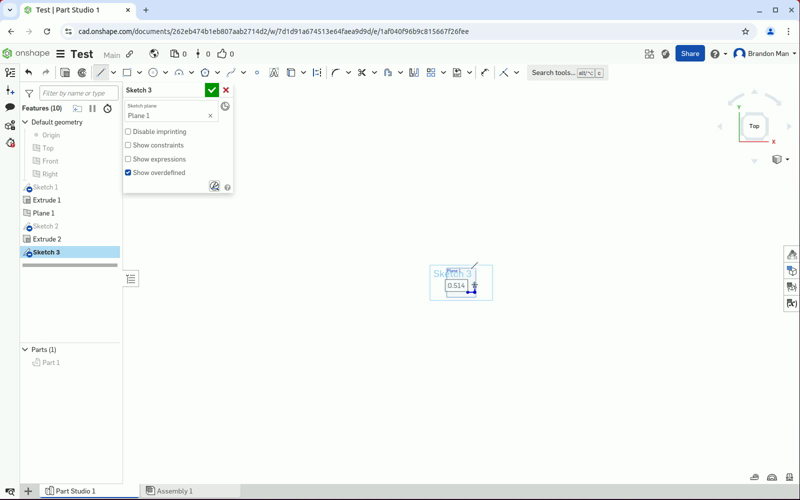
mouse_move(504, 284)
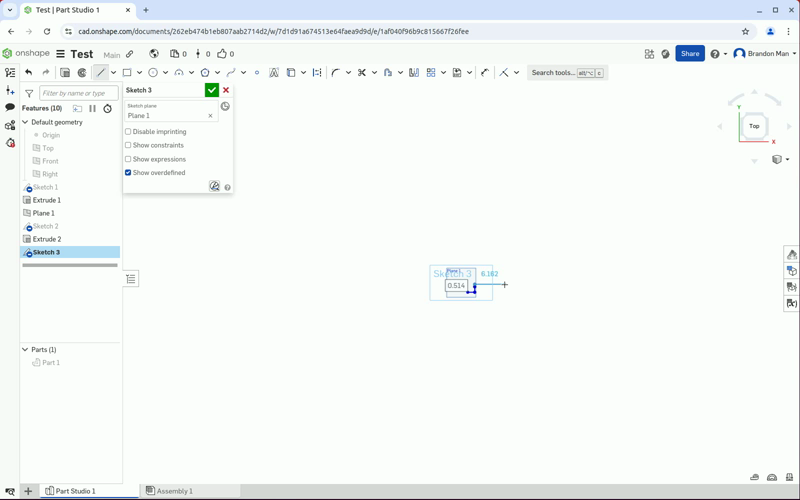
mouse_move(467, 284)
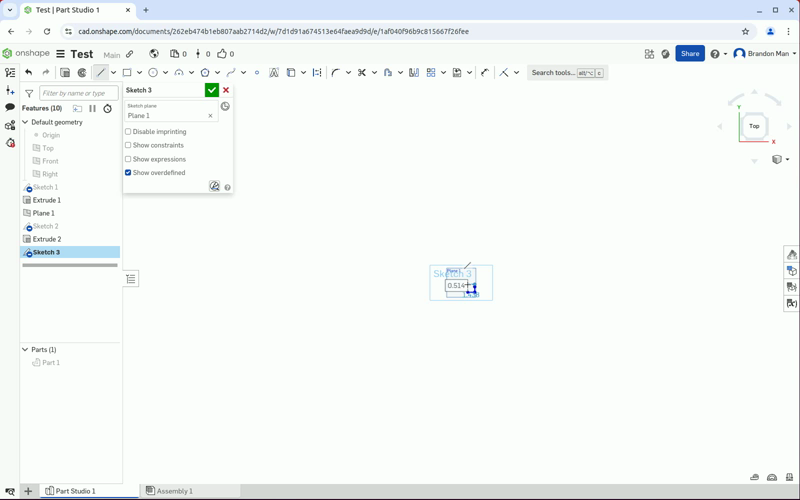
scroll(6)
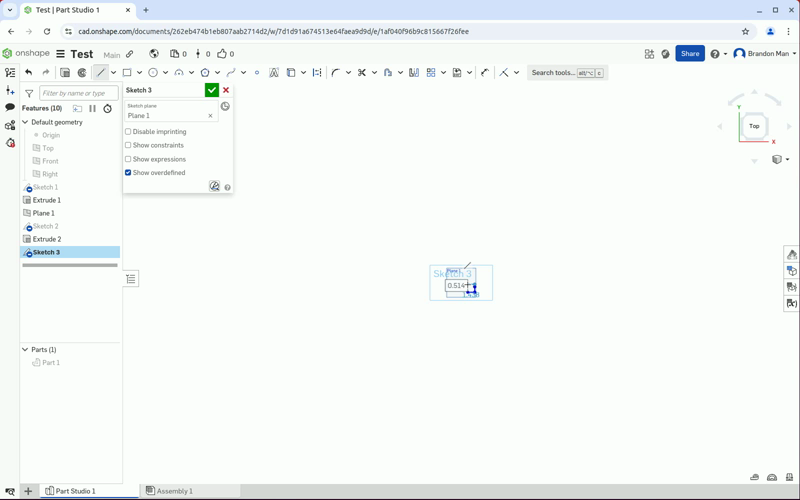
scroll(6)
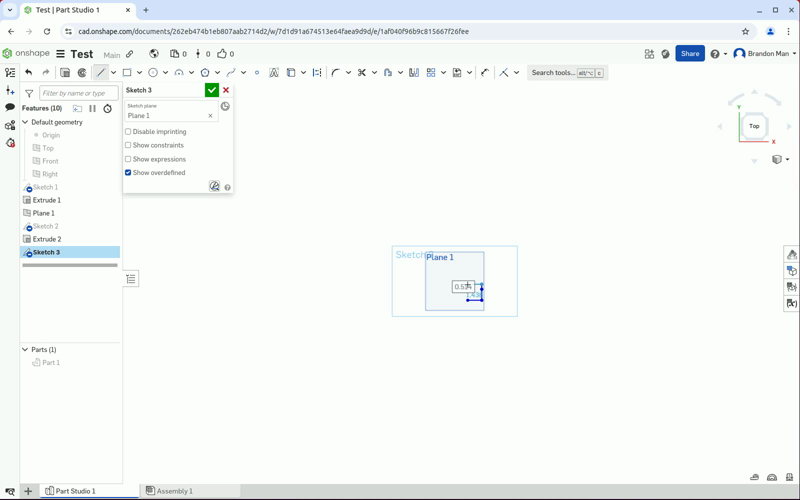
scroll(6)
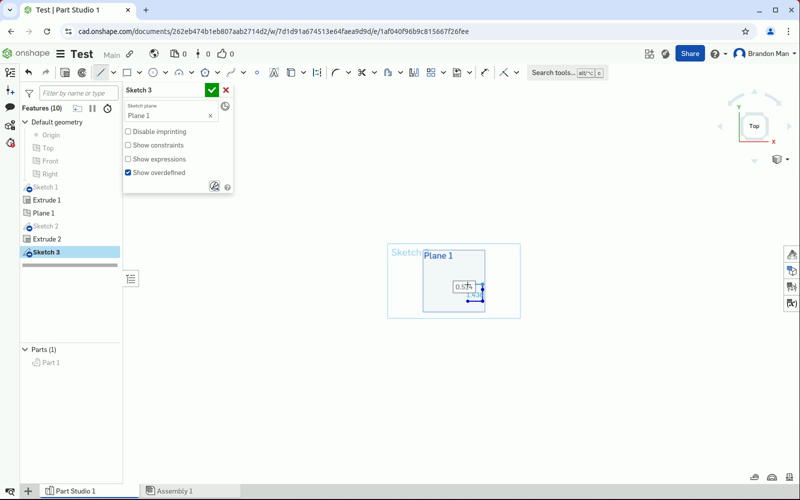
scroll(6)
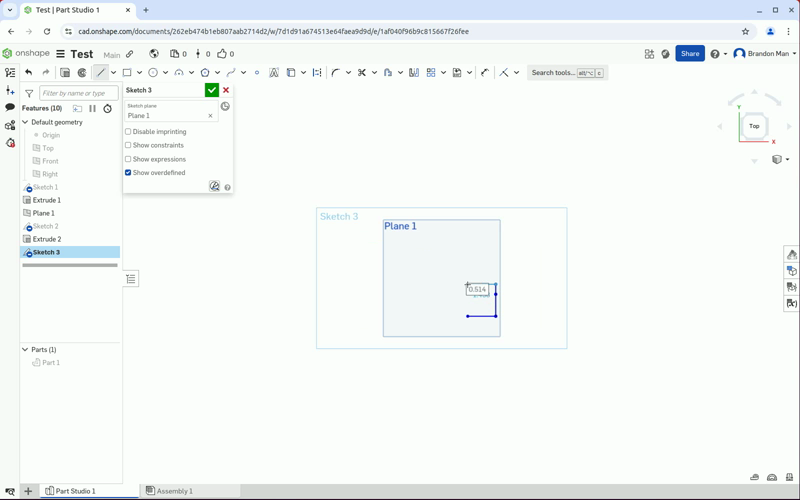
scroll(6)
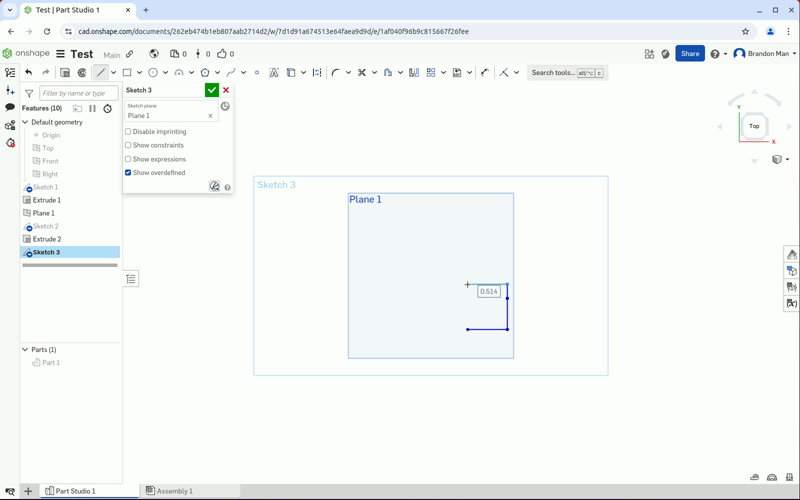
scroll(6)
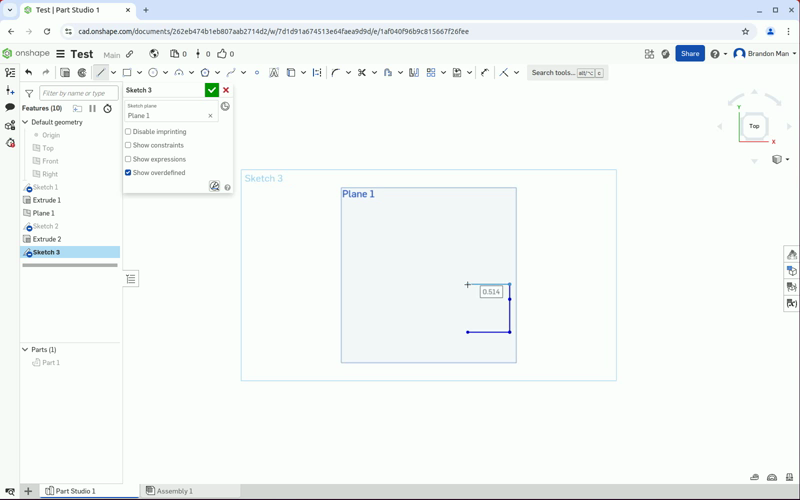
scroll(6)
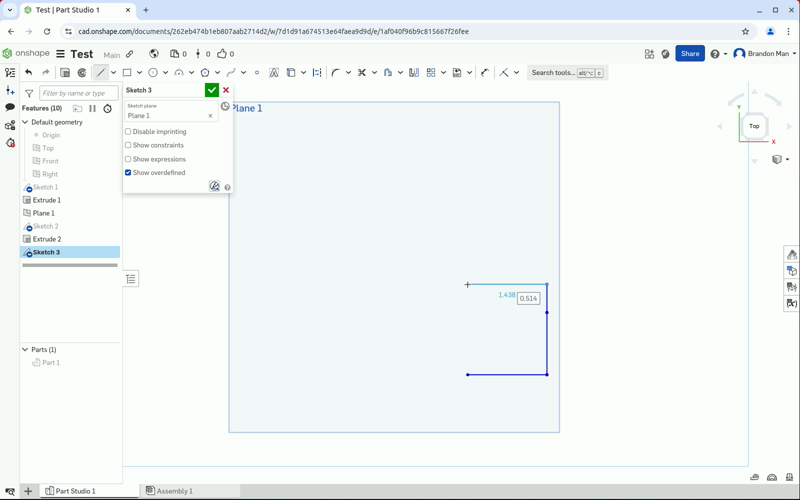
click(467, 284)
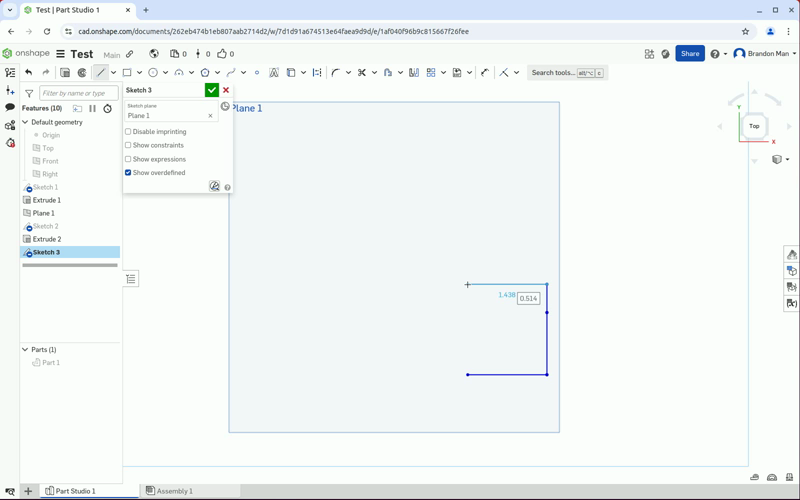
scroll(-6)
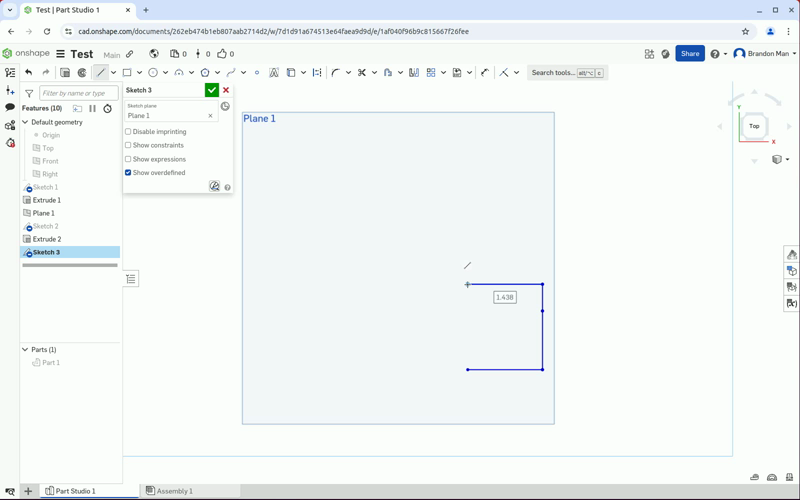
scroll(-6)
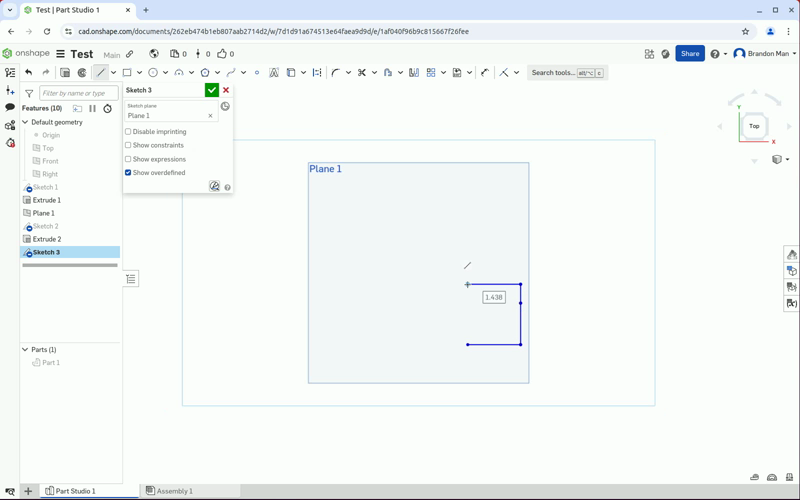
scroll(-6)
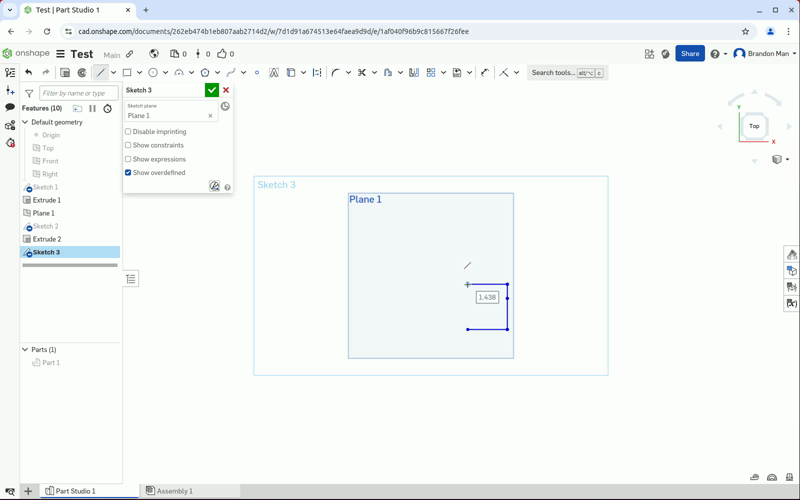
scroll(-6)
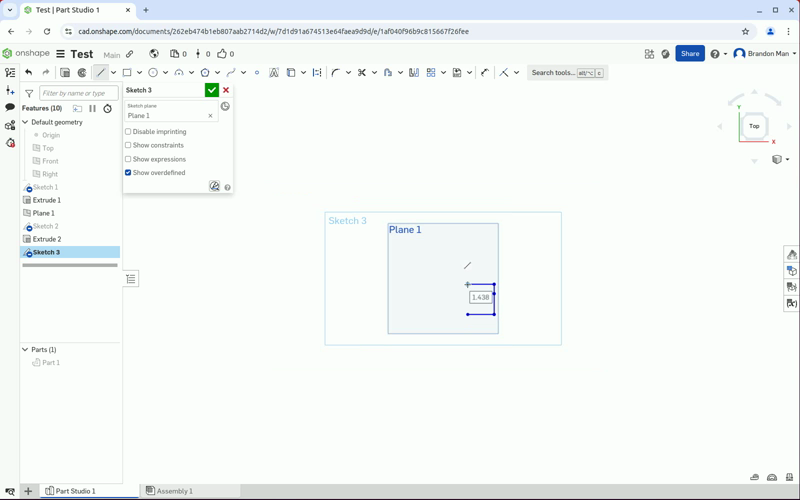
scroll(-6)
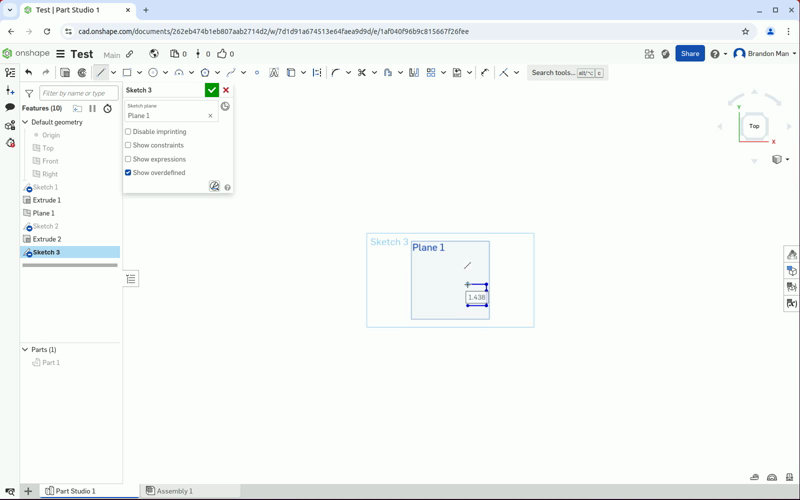
scroll(-6)
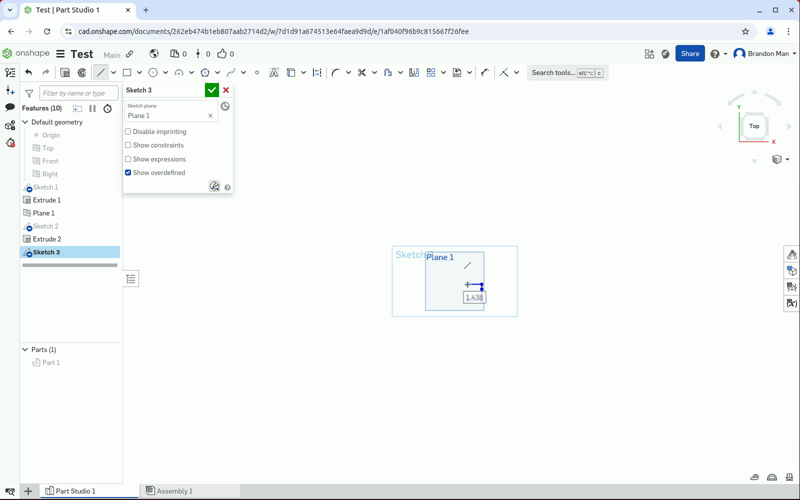
scroll(-6)
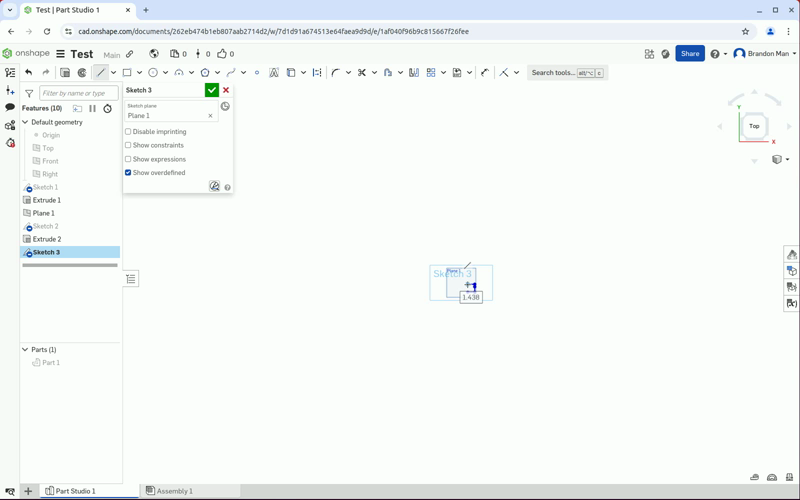
key_up(shift)
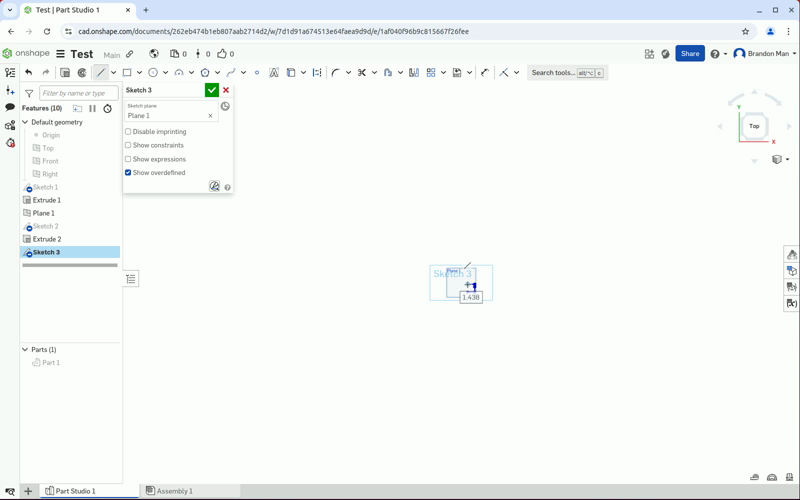
key_down(shift)
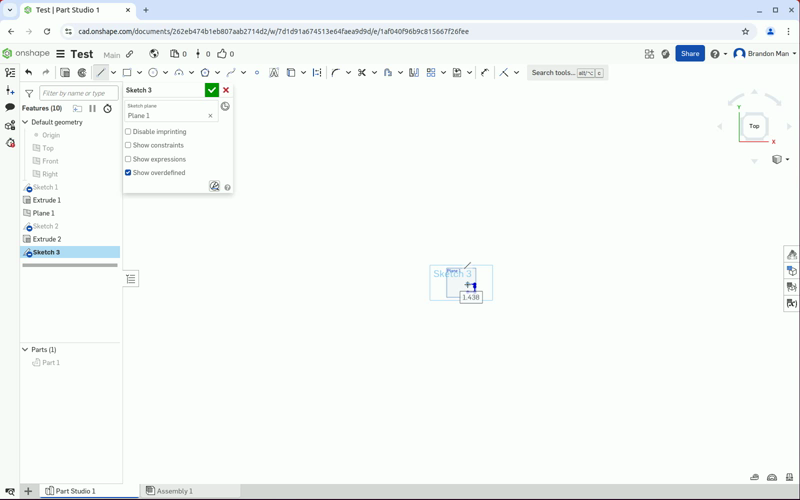
mouse_move(497, 284)
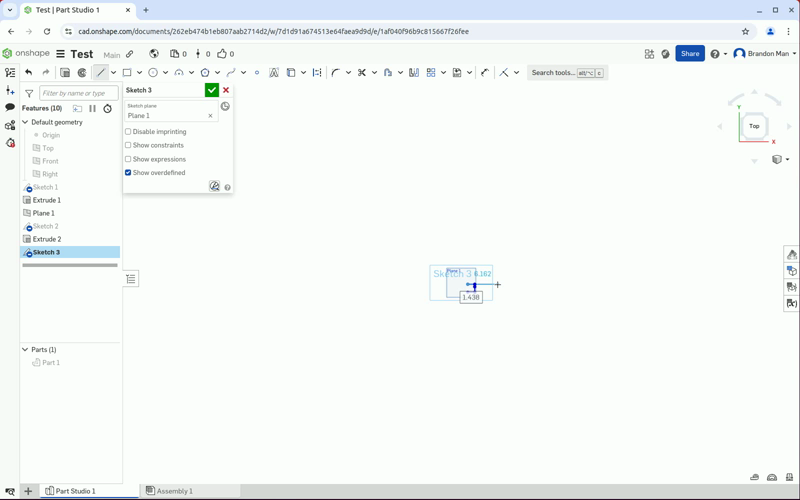
mouse_move(467, 286)
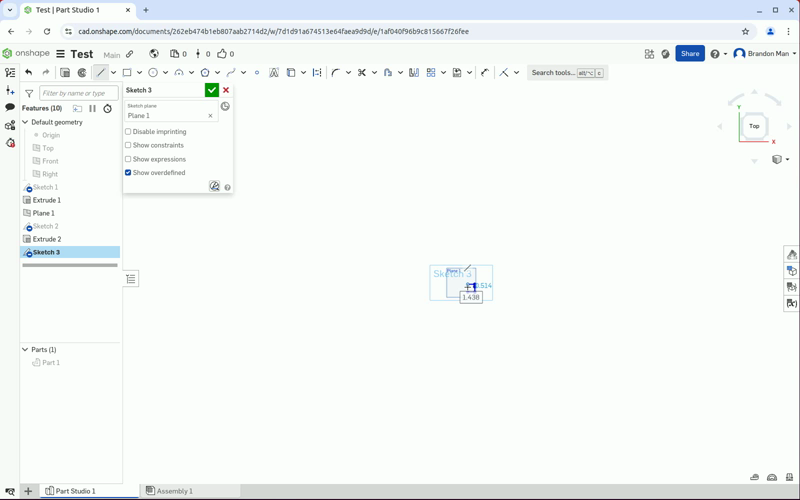
scroll(6)
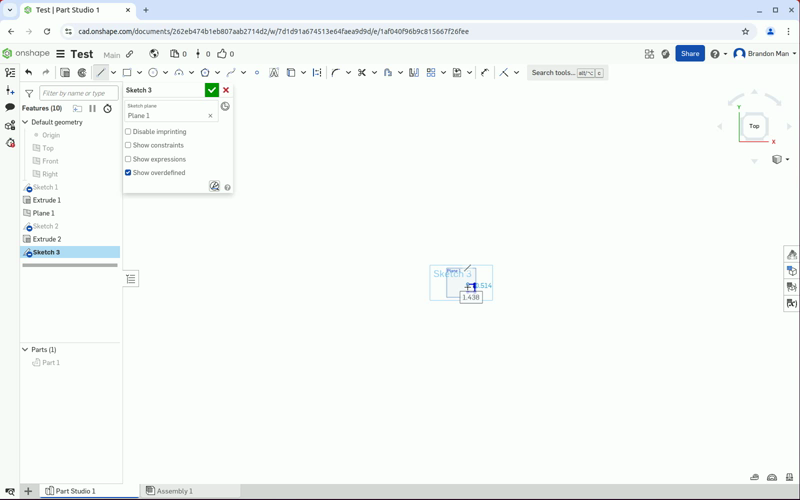
scroll(6)
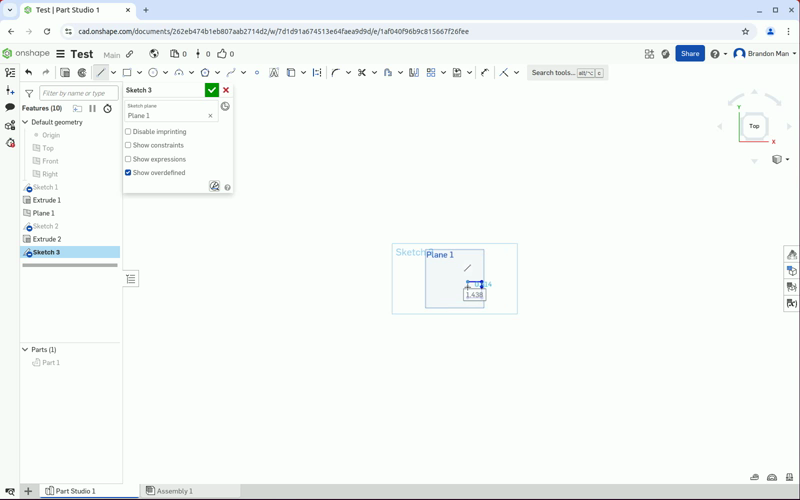
scroll(6)
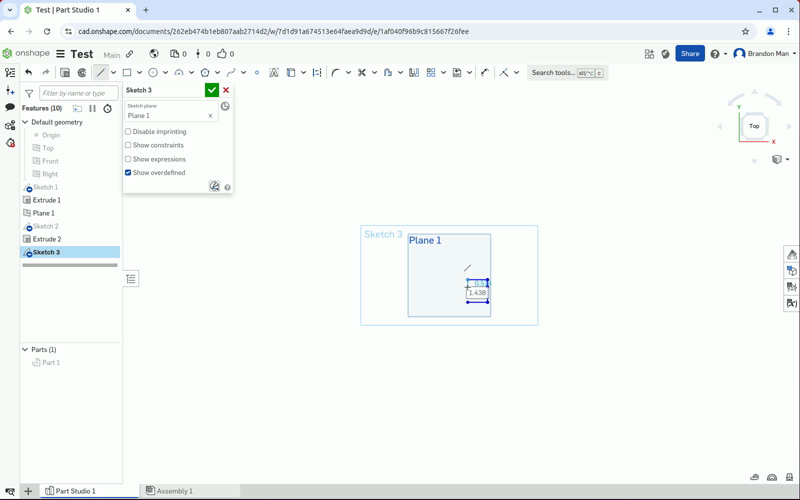
scroll(6)
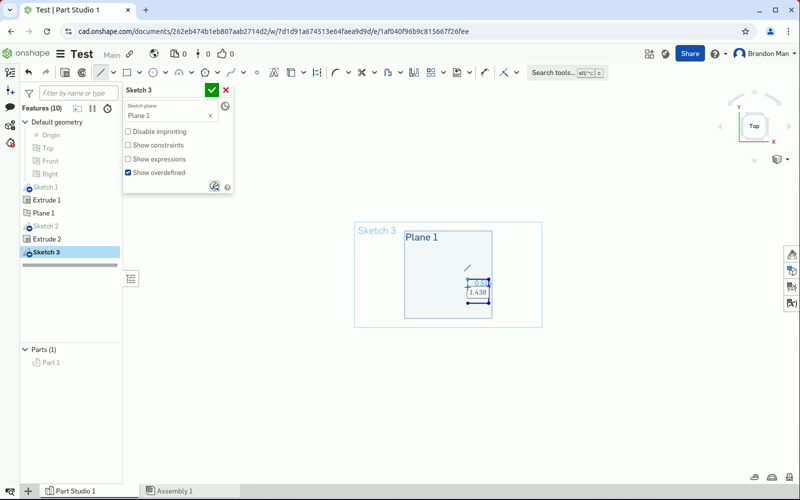
scroll(6)
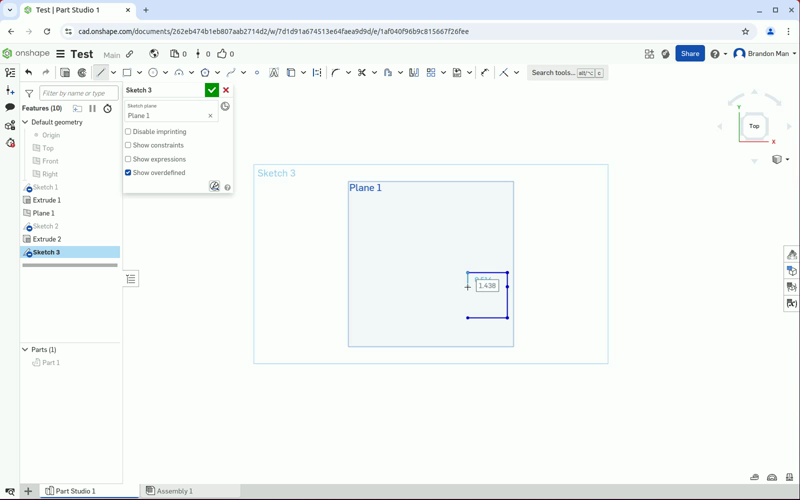
scroll(6)
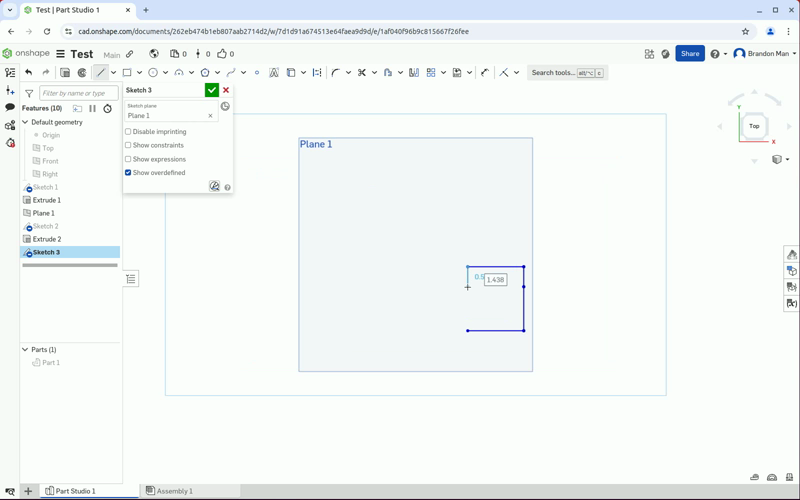
scroll(6)
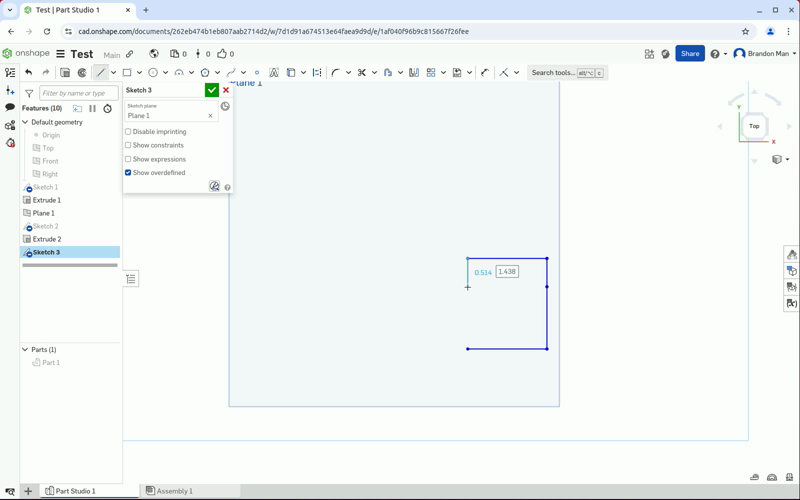
click(467, 286)
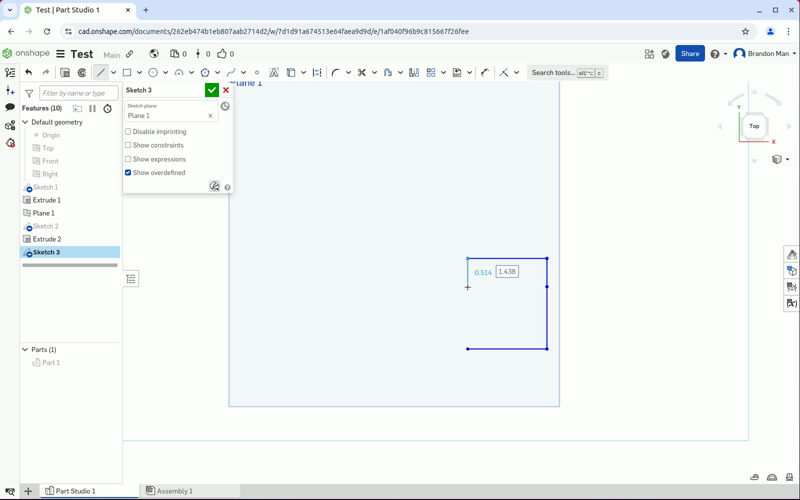
scroll(-6)
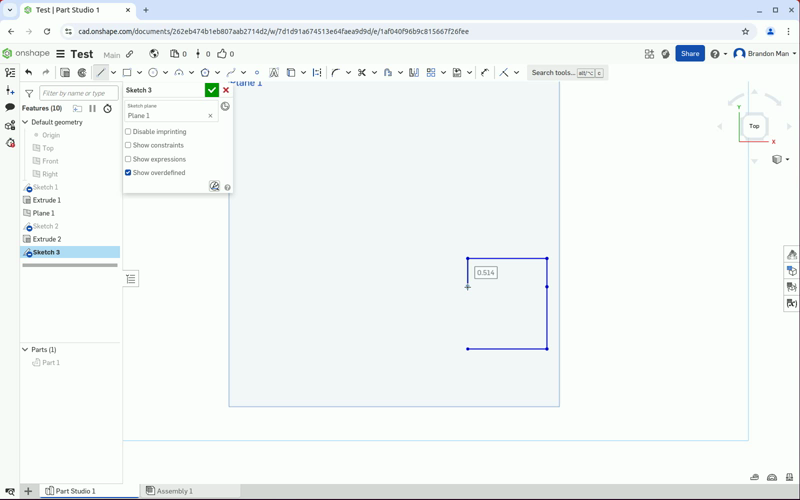
scroll(-6)
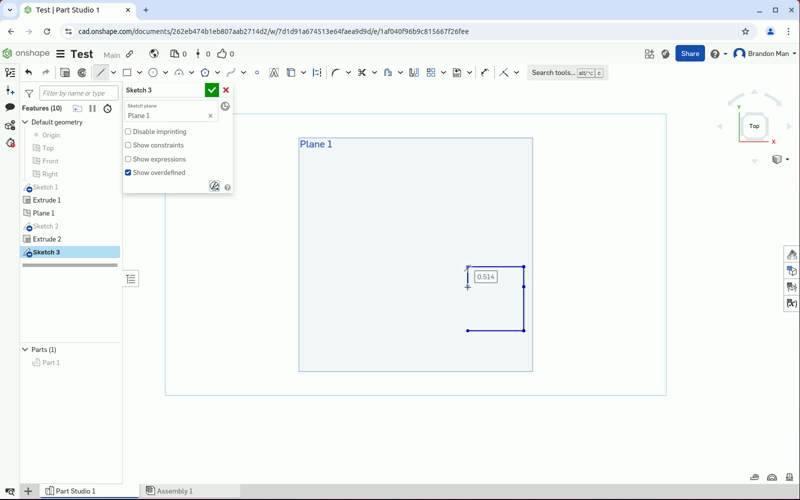
scroll(-6)
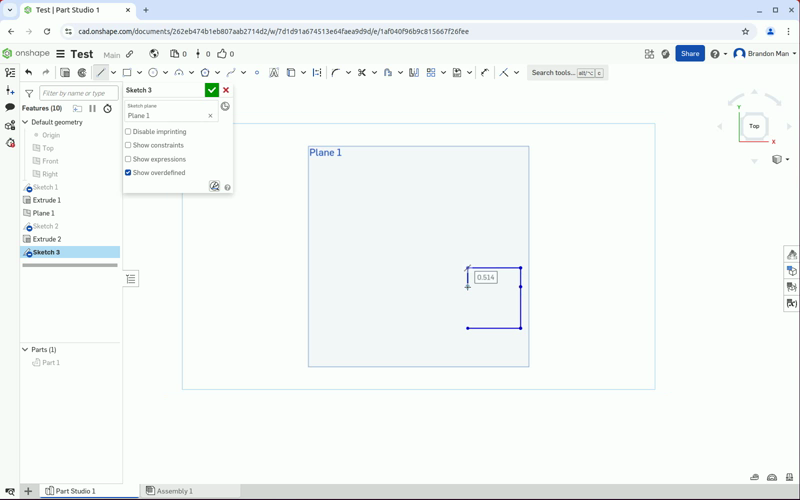
scroll(-6)
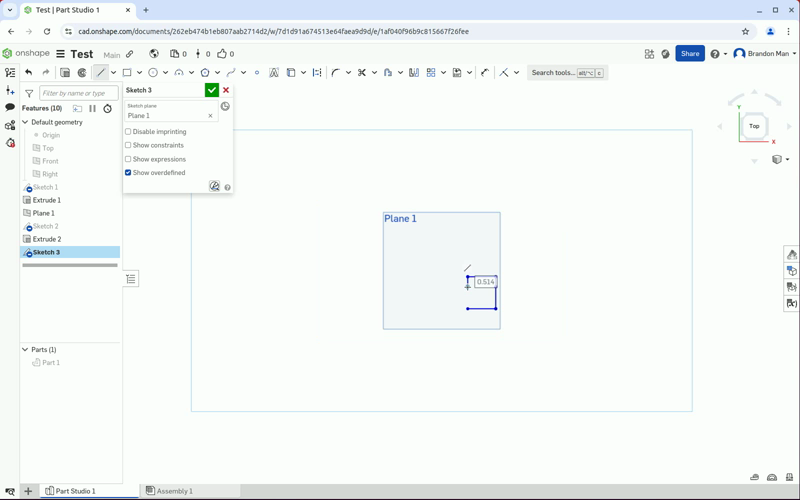
scroll(-6)
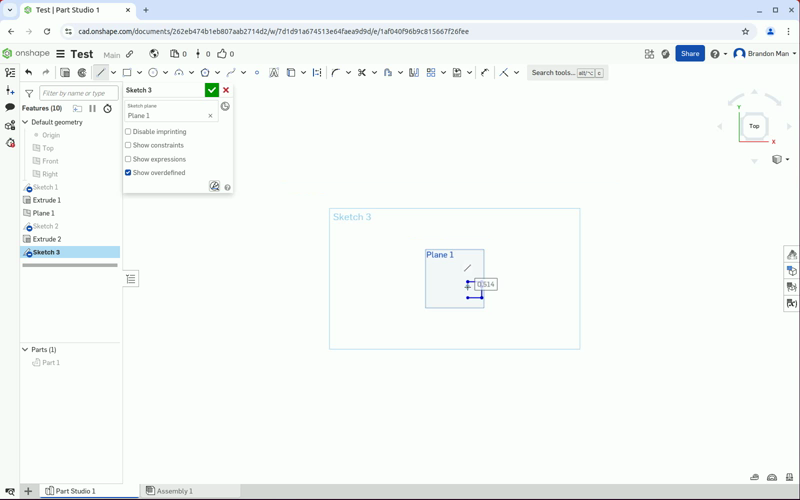
scroll(-6)
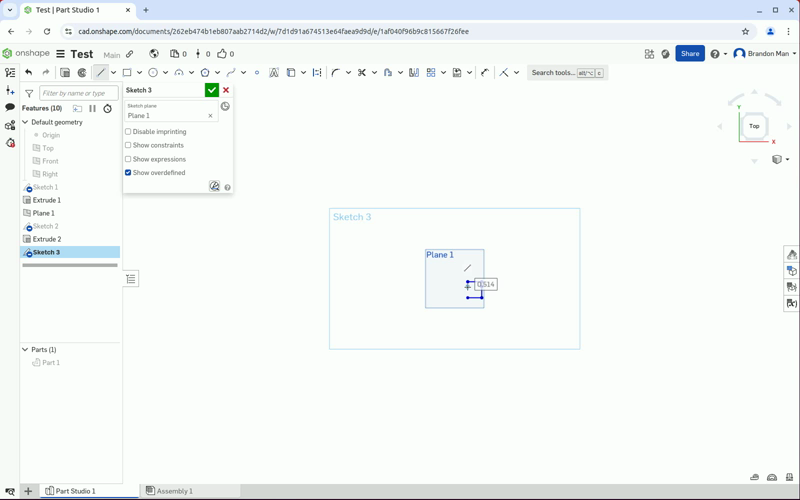
scroll(-6)
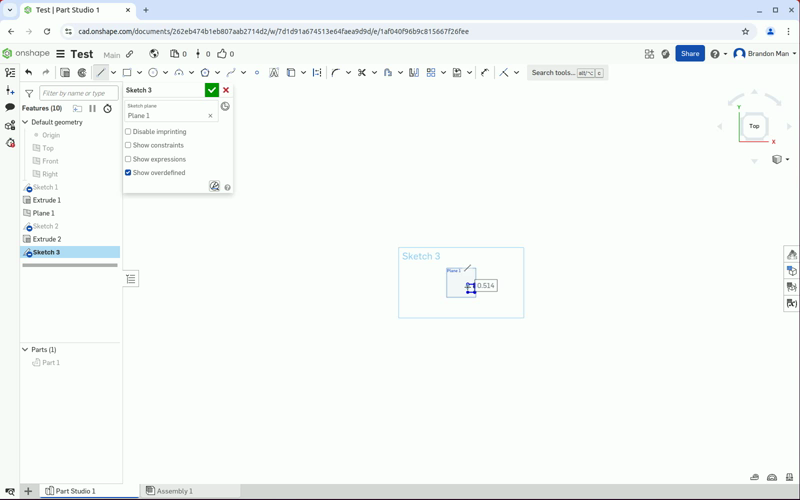
key_up(shift)
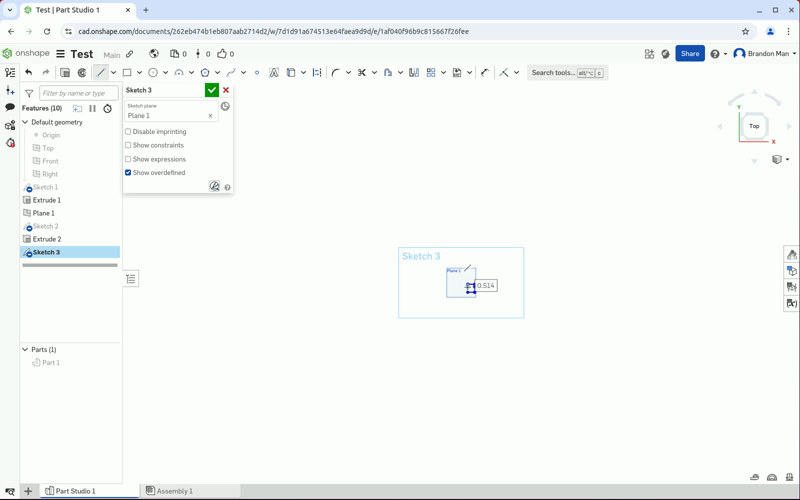
mouse_move(497, 286)
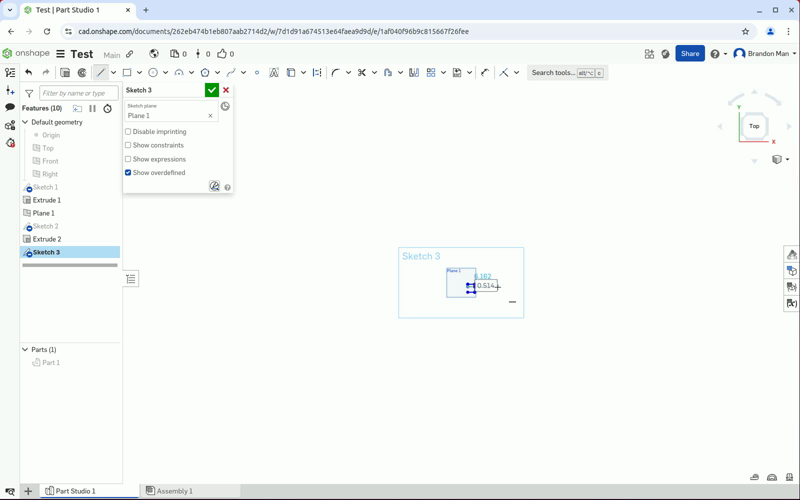
key_down(shift)
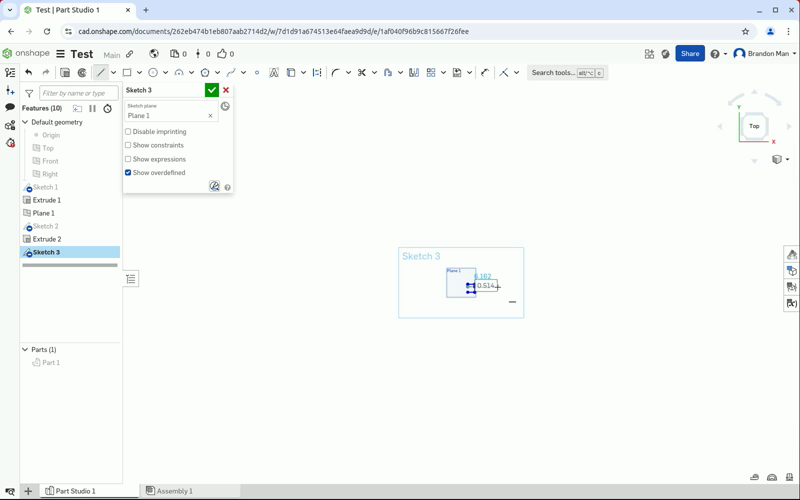
mouse_move(467, 292)
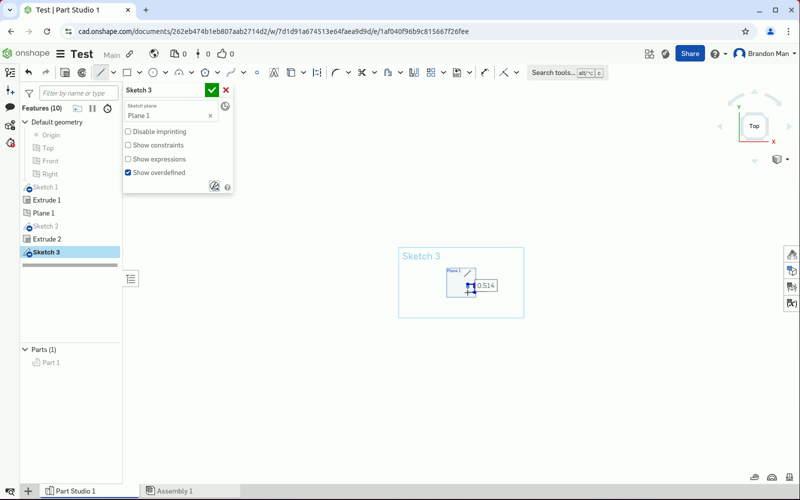
scroll(6)
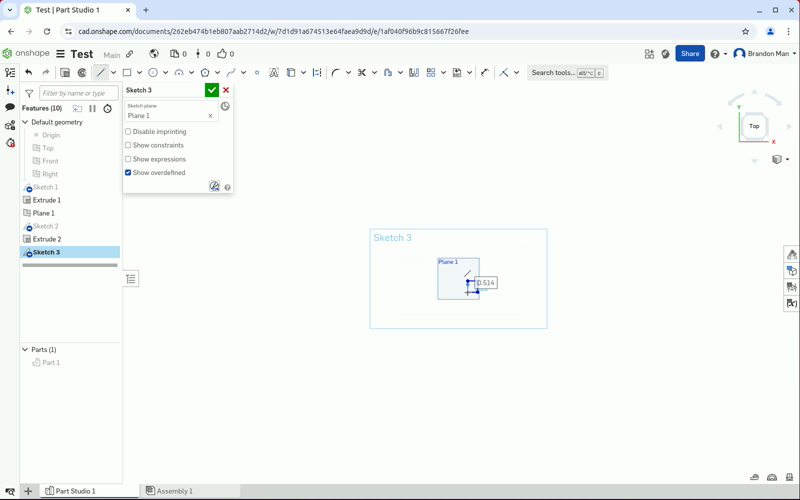
scroll(6)
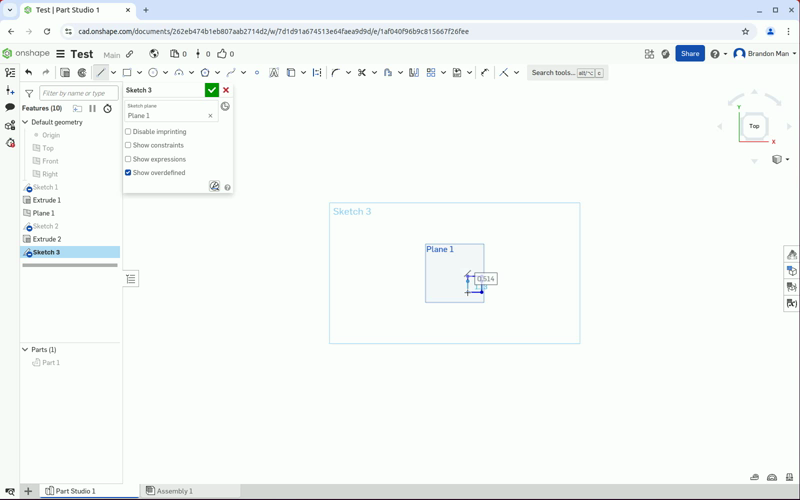
scroll(6)
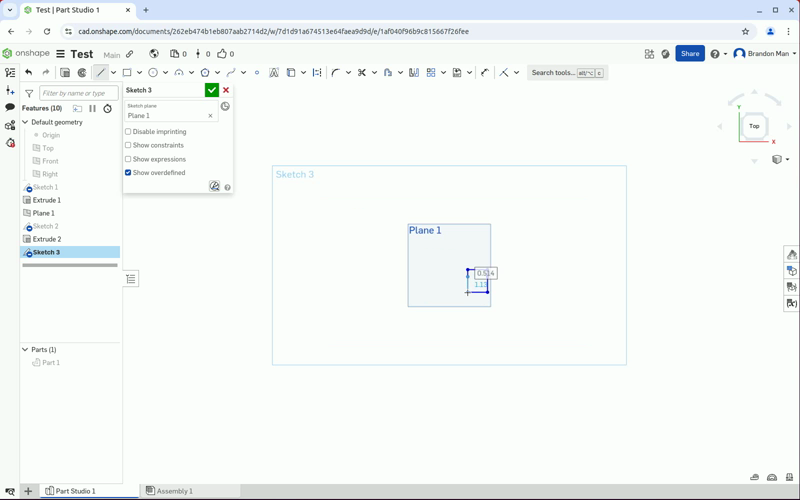
scroll(6)
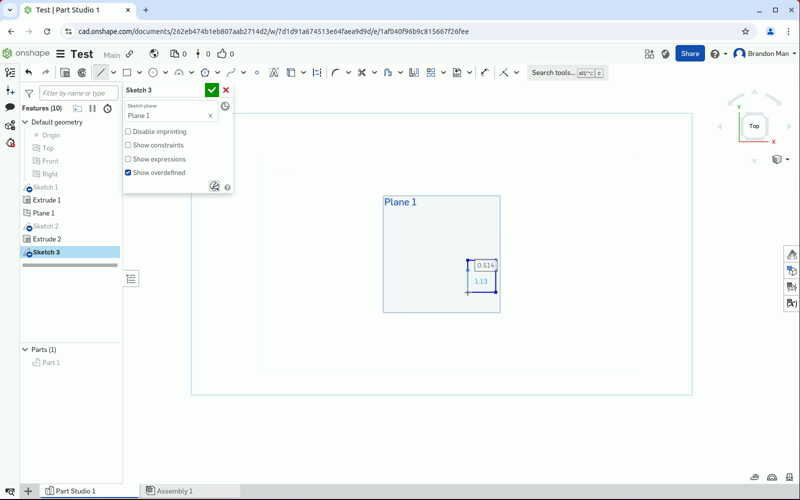
scroll(6)
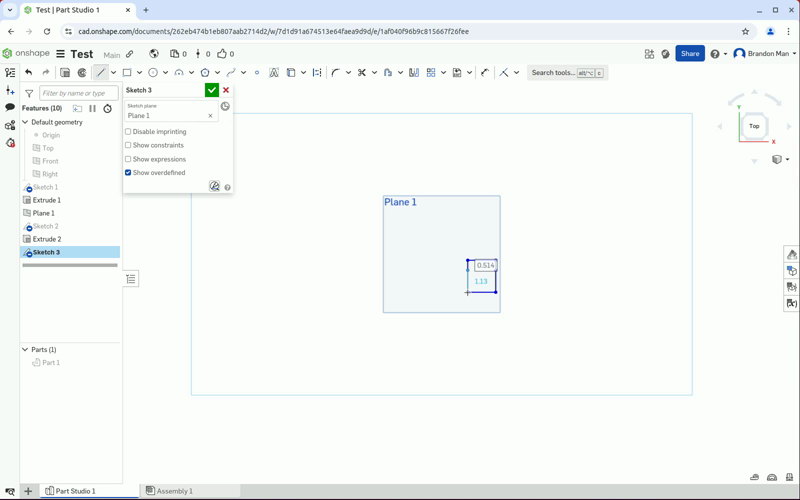
scroll(6)
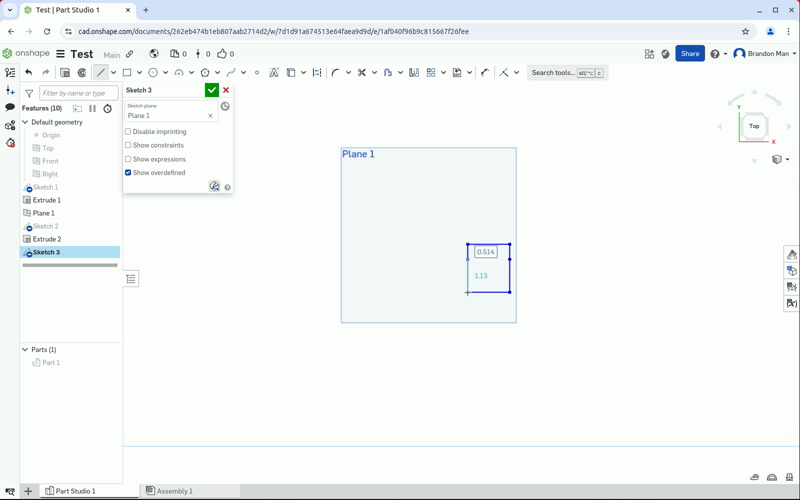
scroll(6)
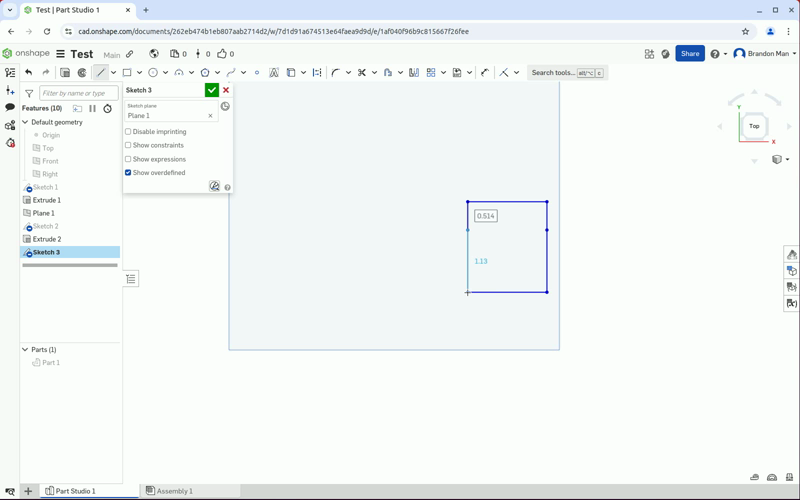
key_up(shift)
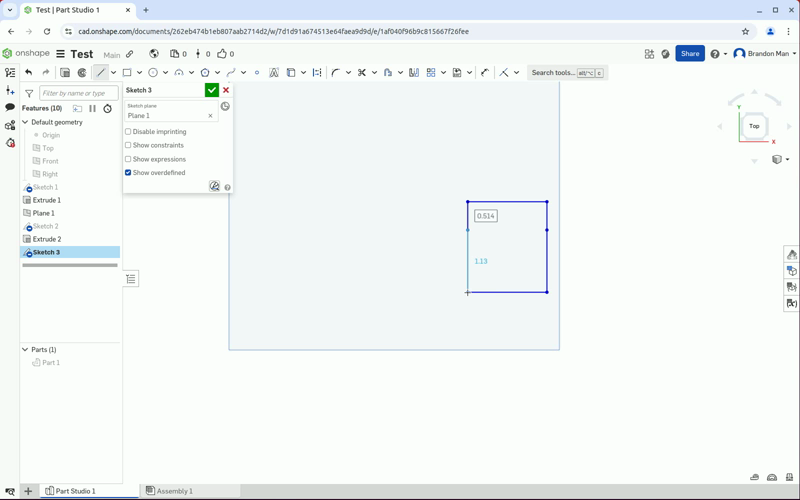
click(467, 292)
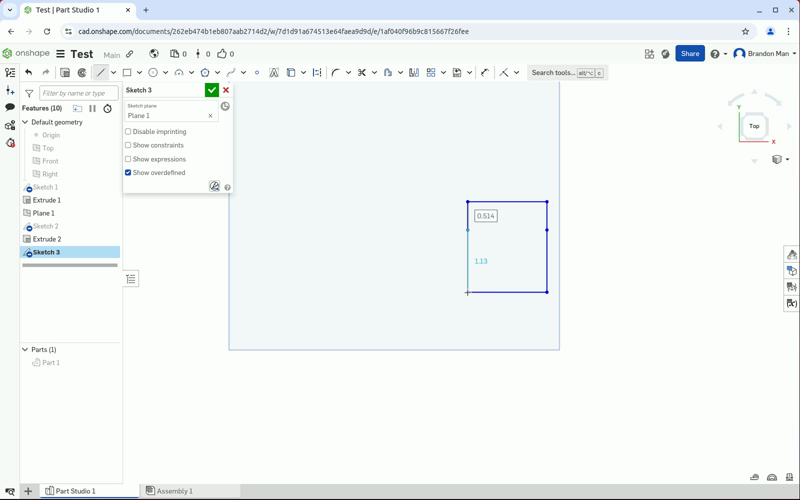
scroll(-6)
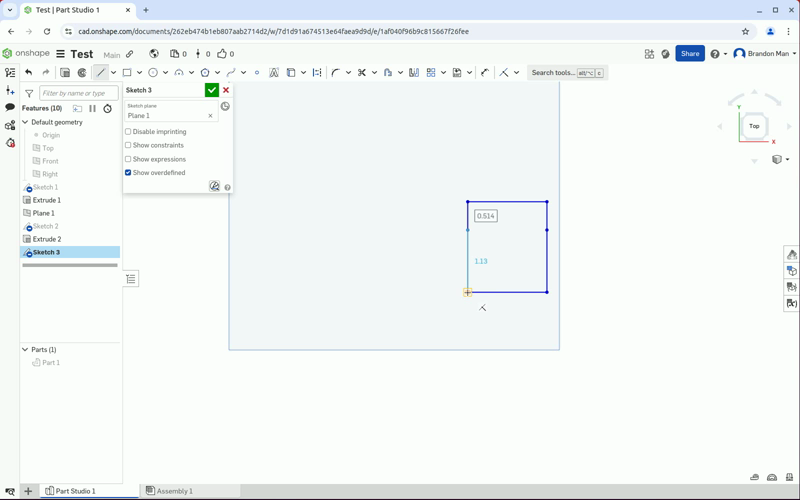
scroll(-6)
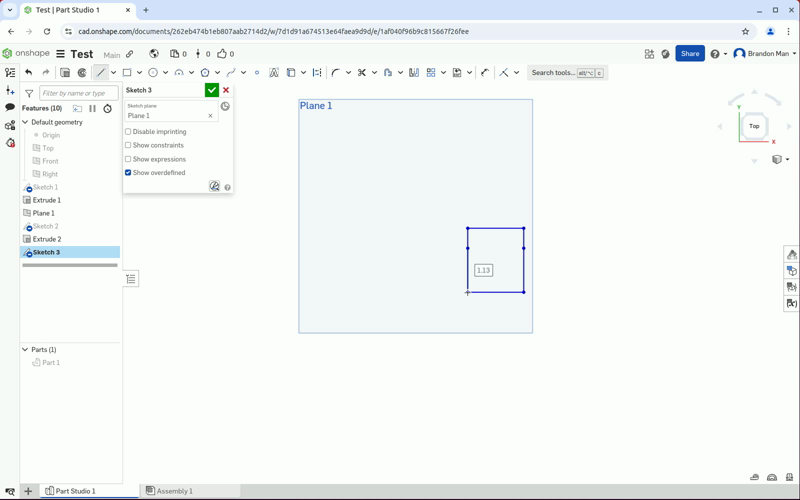
scroll(-6)
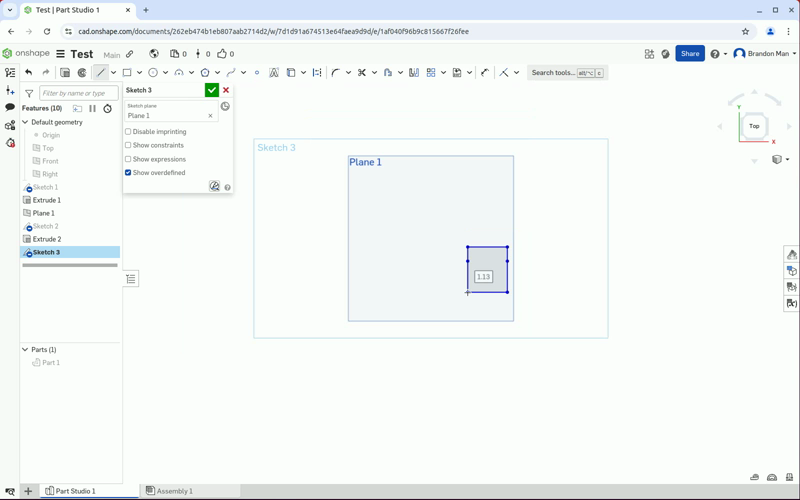
scroll(-6)
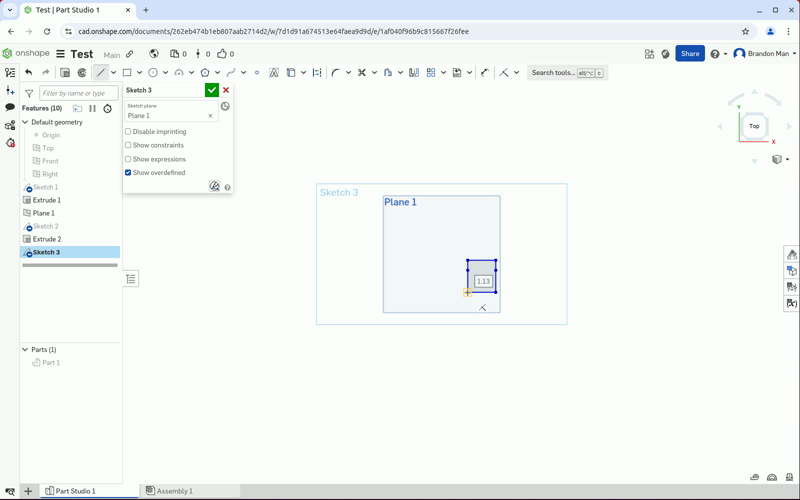
scroll(-6)
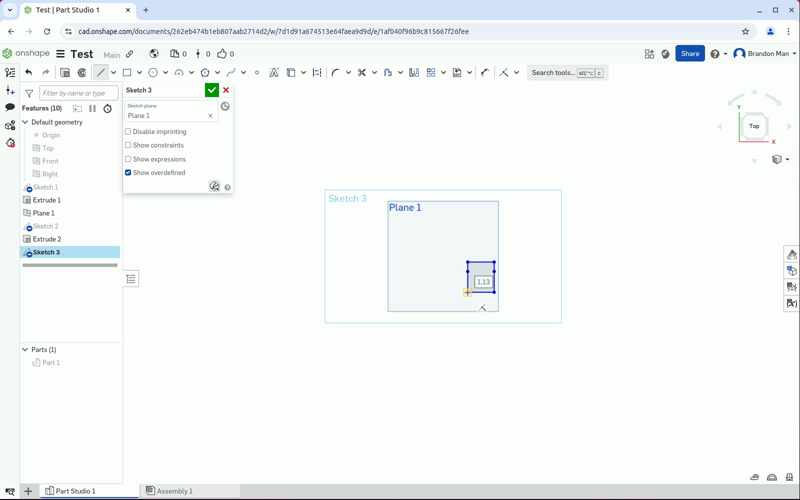
scroll(-6)
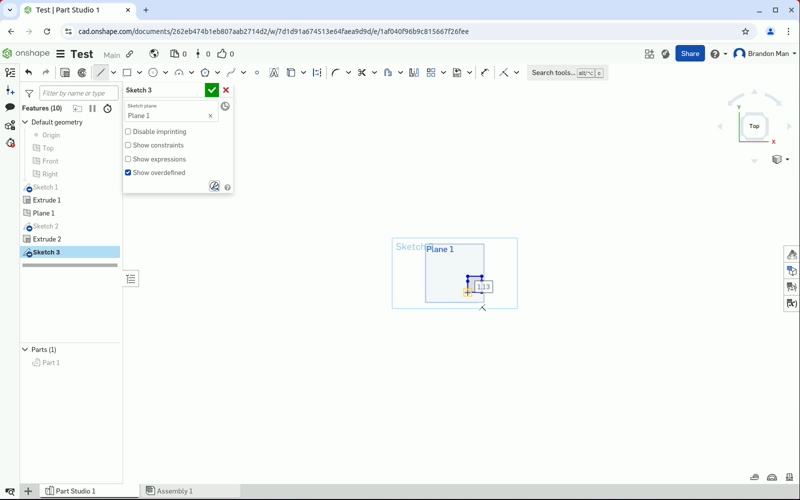
scroll(-6)
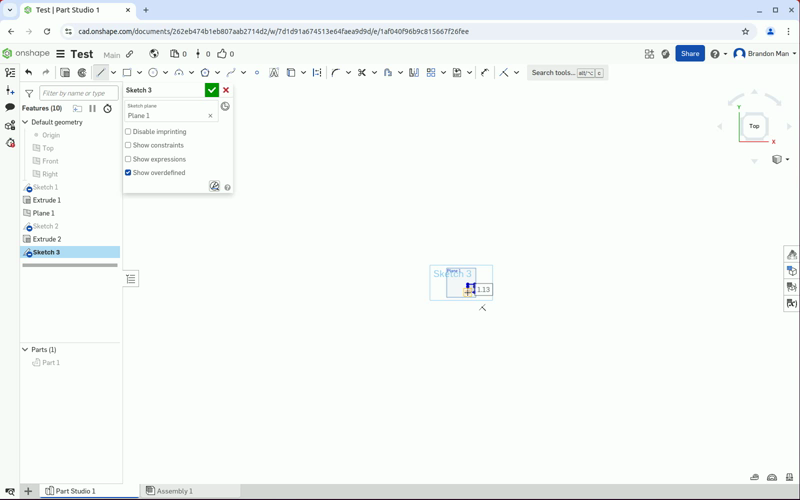
key(esc)
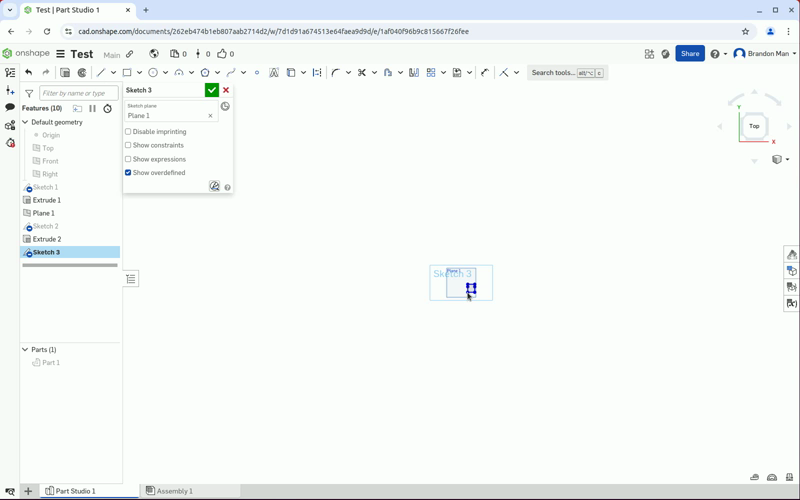
mouse_move(472, 286)
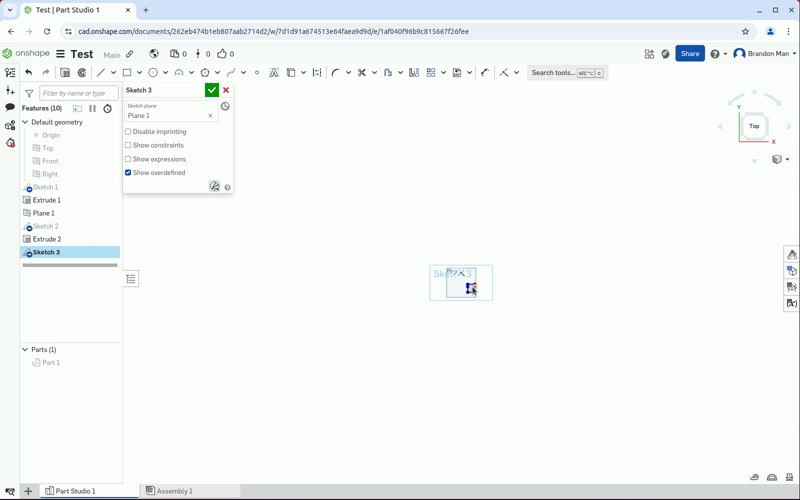
scroll(6)
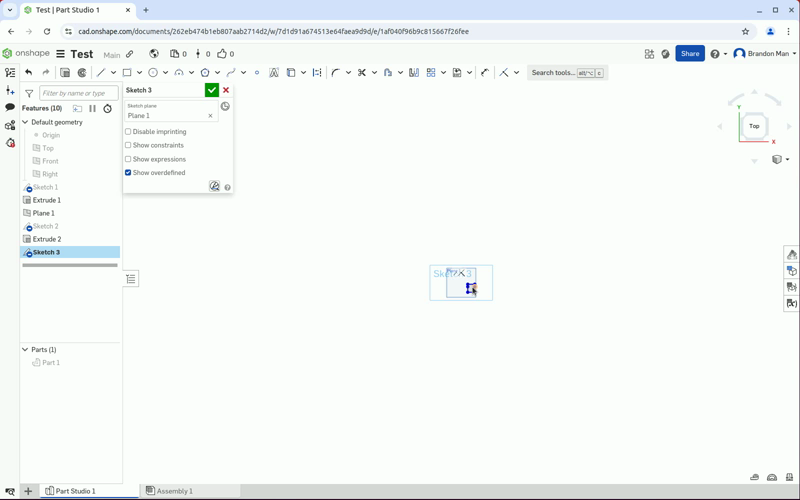
scroll(6)
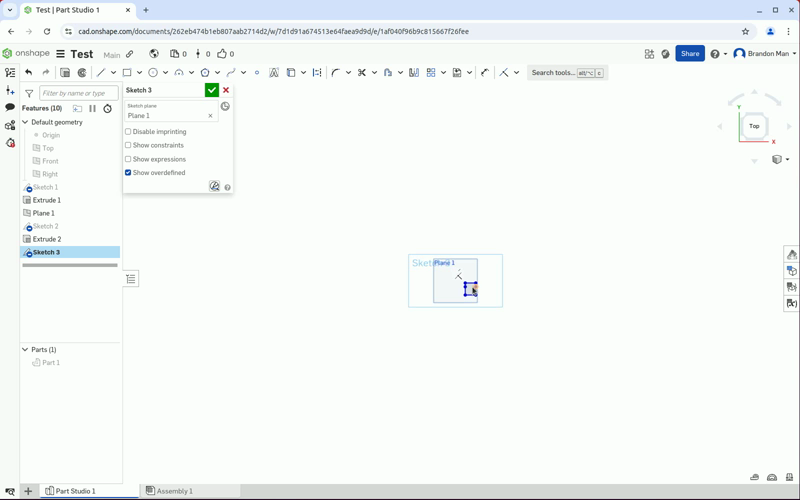
scroll(6)
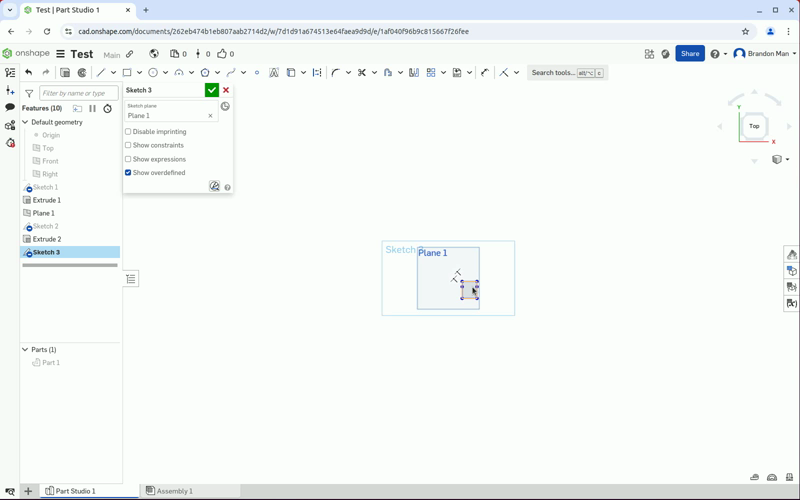
scroll(6)
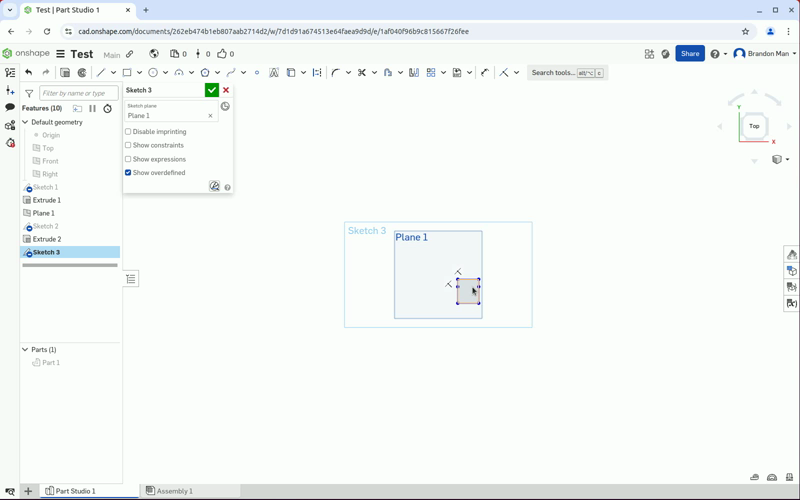
scroll(6)
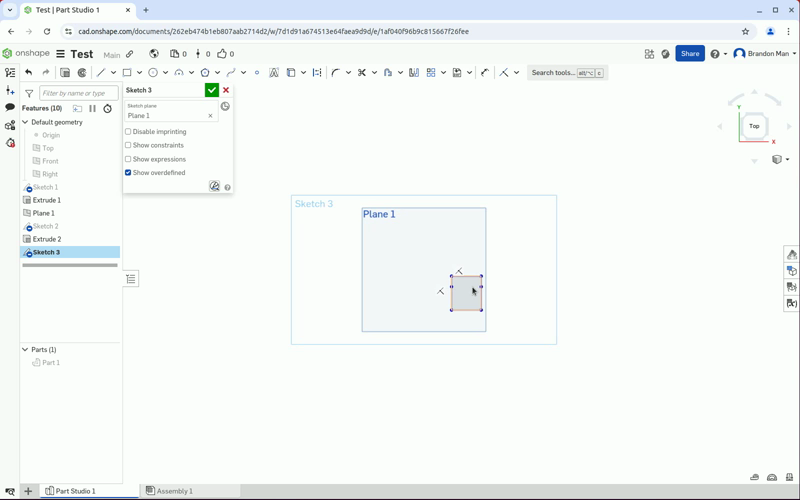
scroll(6)
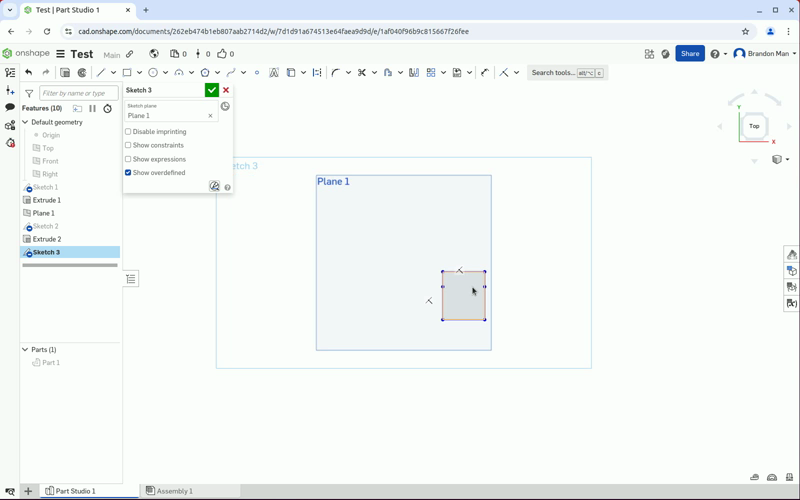
scroll(6)
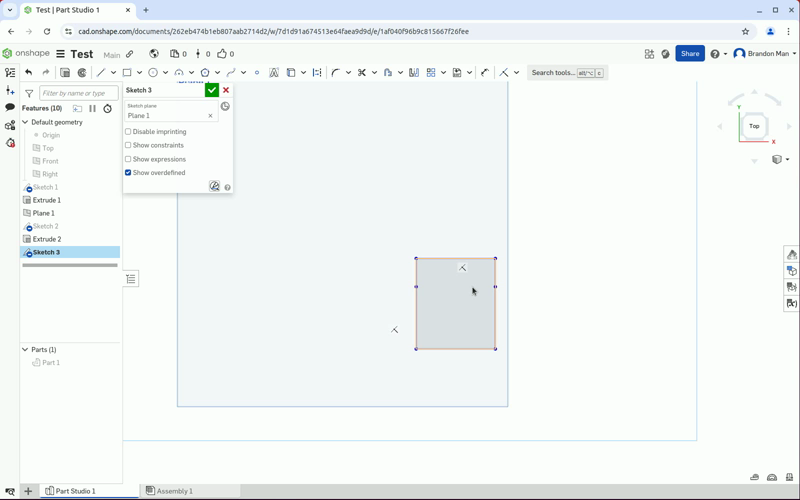
click(472, 286)
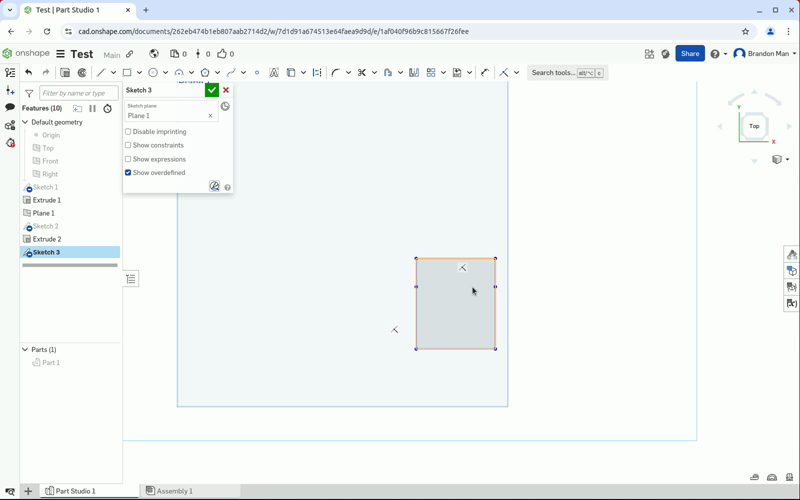
scroll(-6)
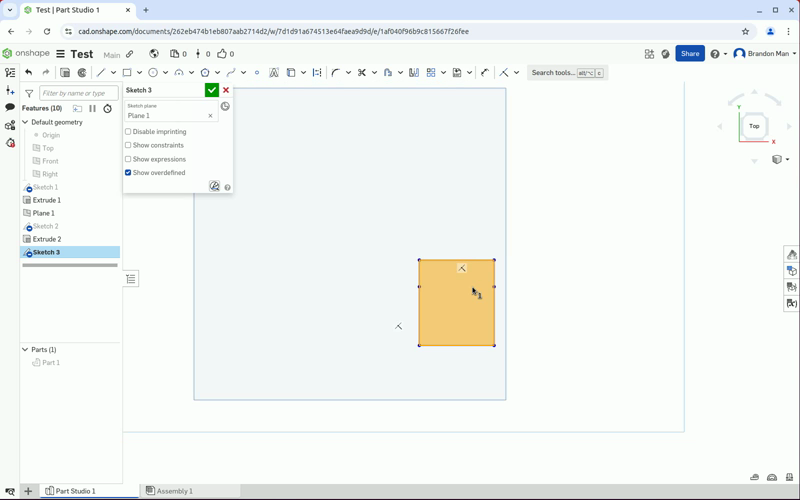
scroll(-6)
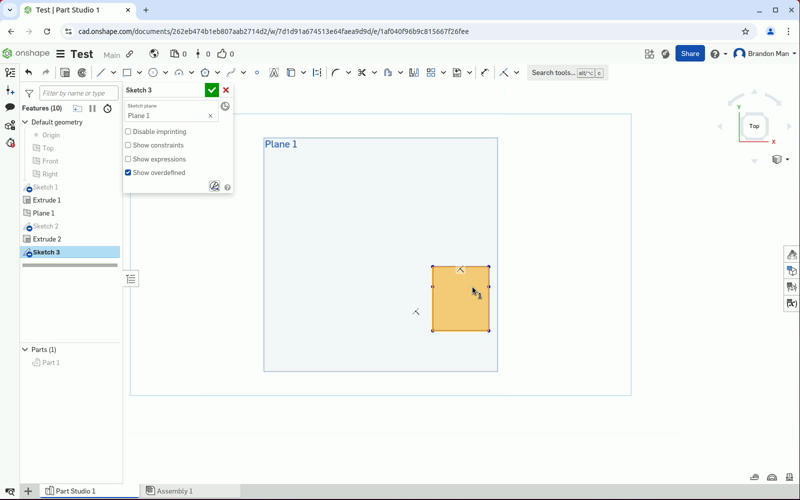
scroll(-6)
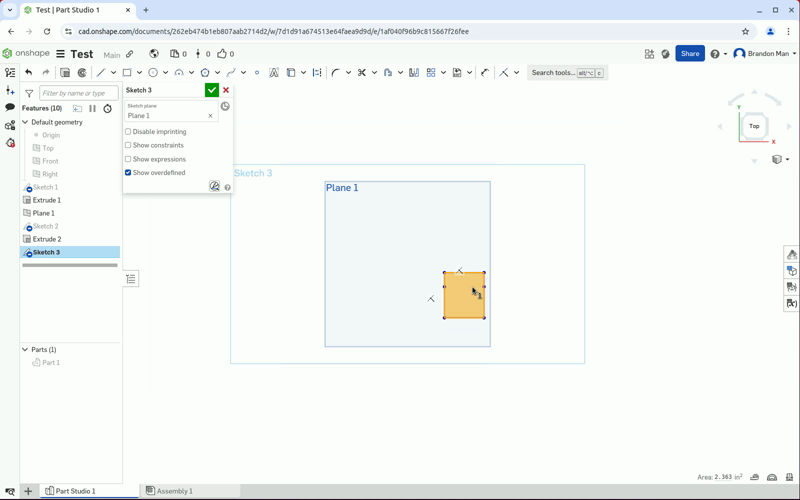
scroll(-6)
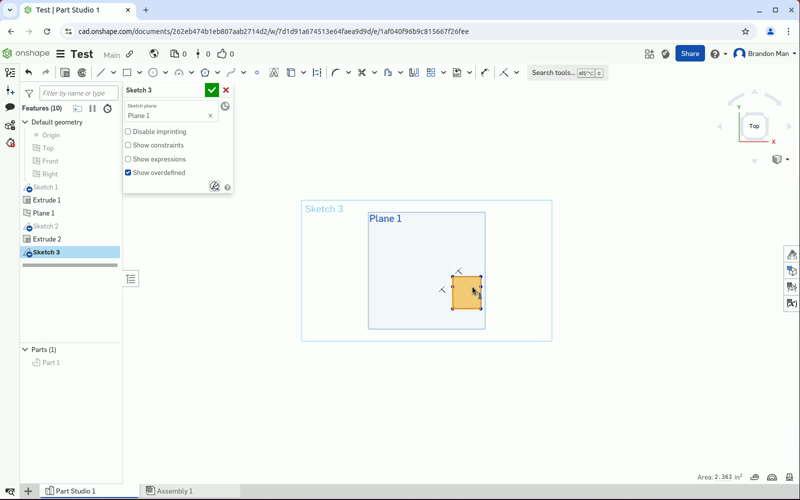
scroll(-6)
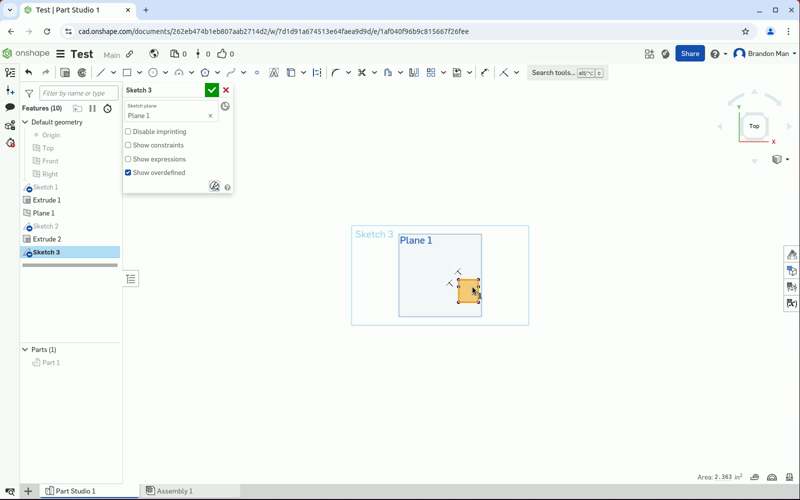
scroll(-6)
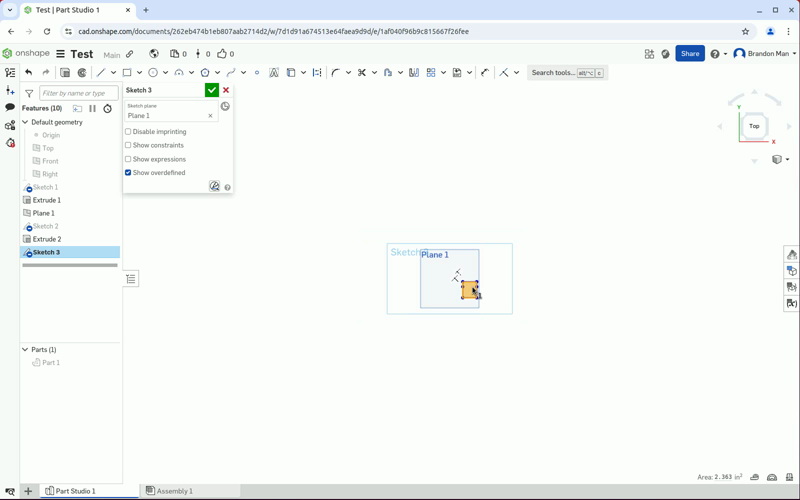
scroll(-6)
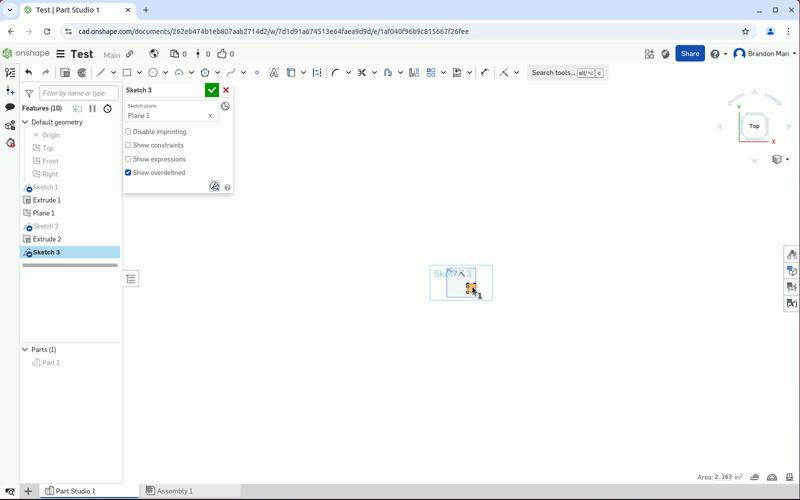
mouse_move(73, 352)
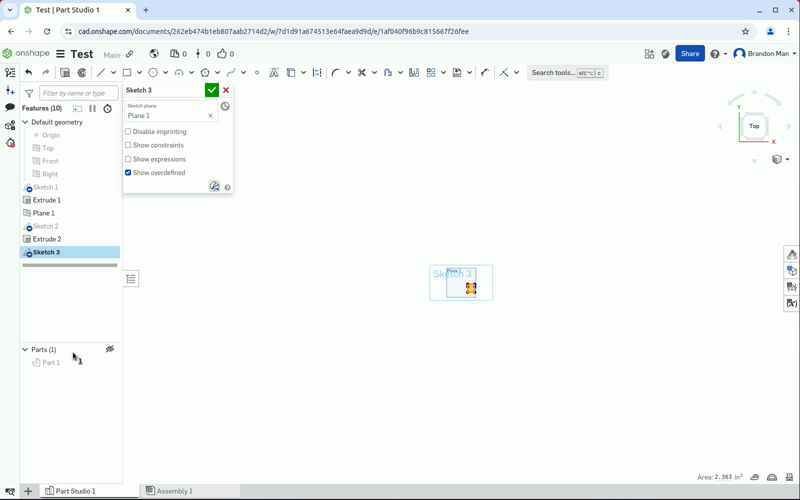
key(shift+y)
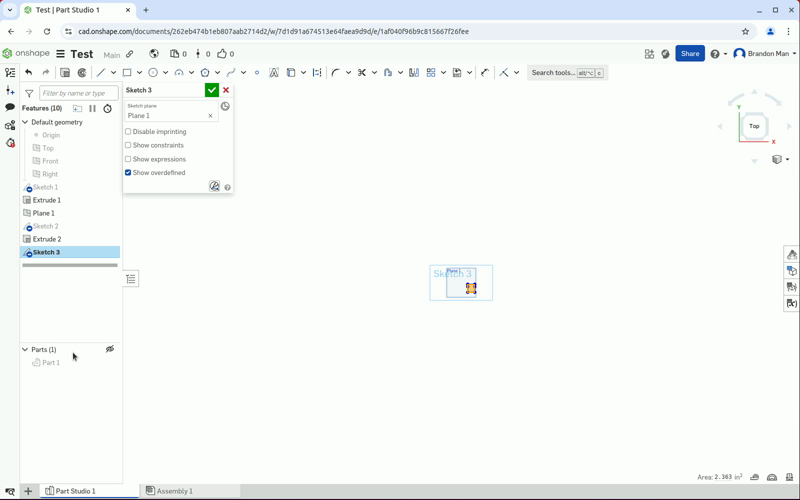
key(shift+e)
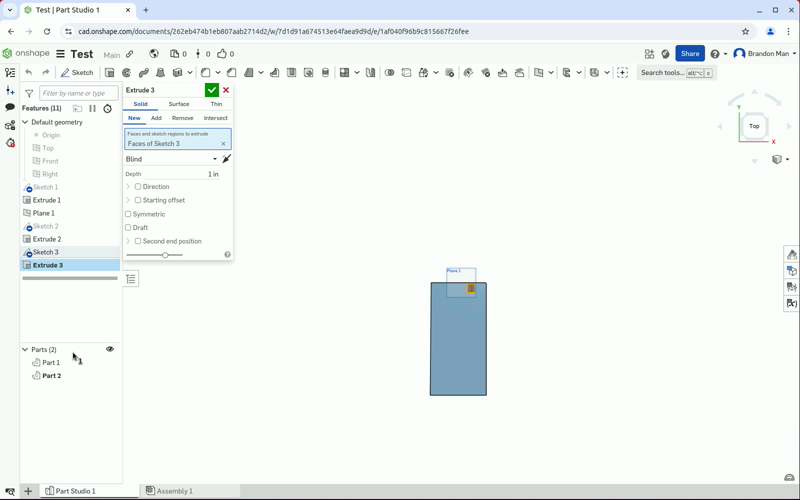
mouse_move(143, 106)
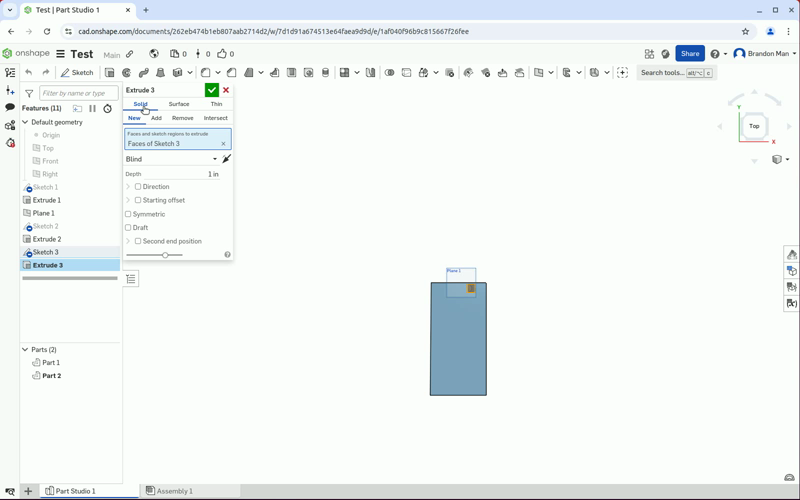
click(143, 106)
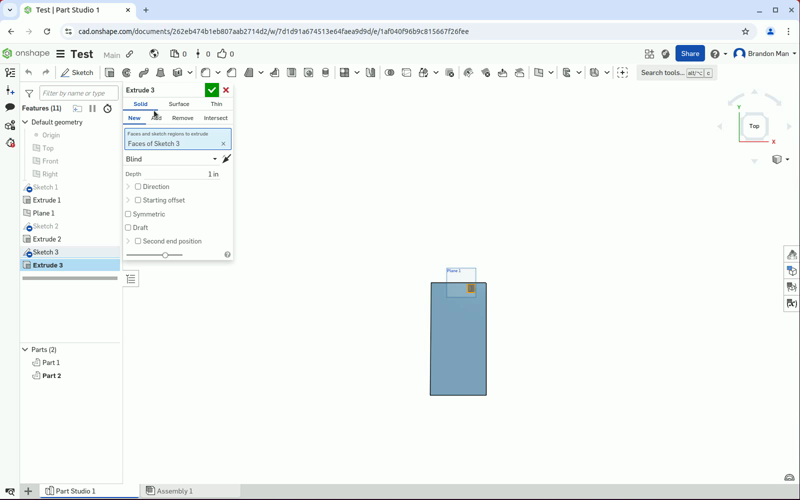
mouse_move(186, 120)
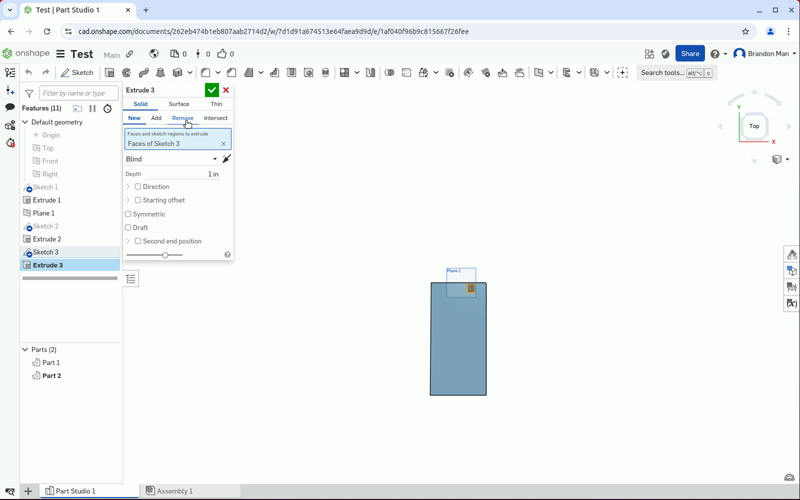
click(186, 120)
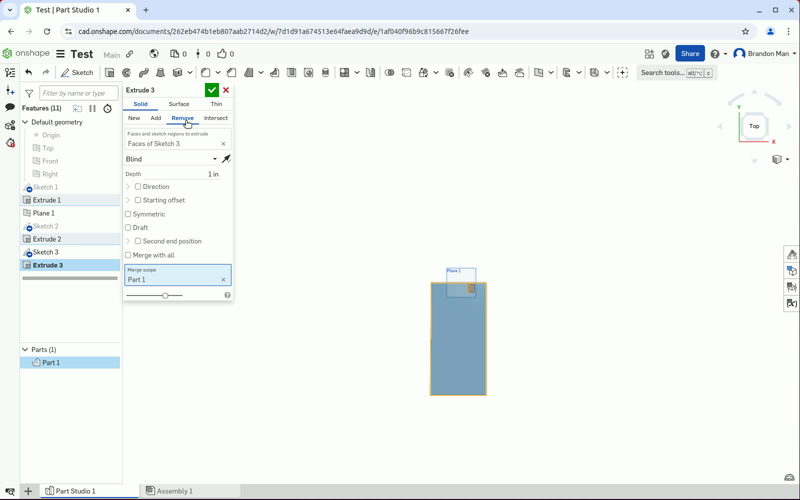
key(tab, 4)
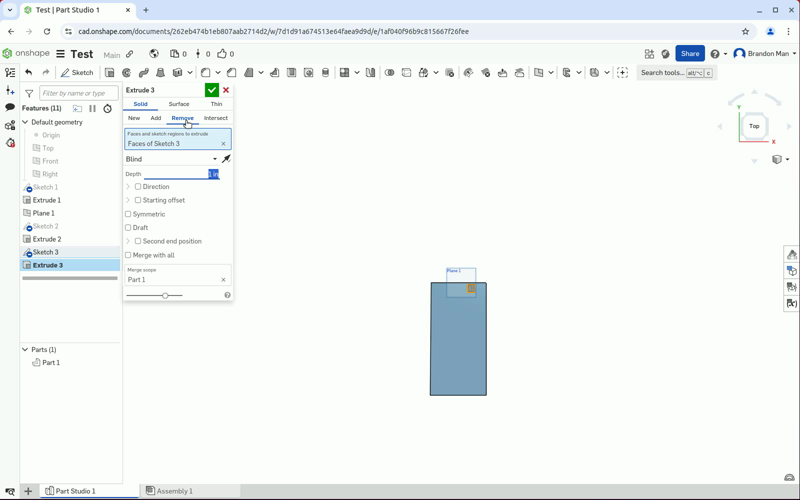
text(4.574)
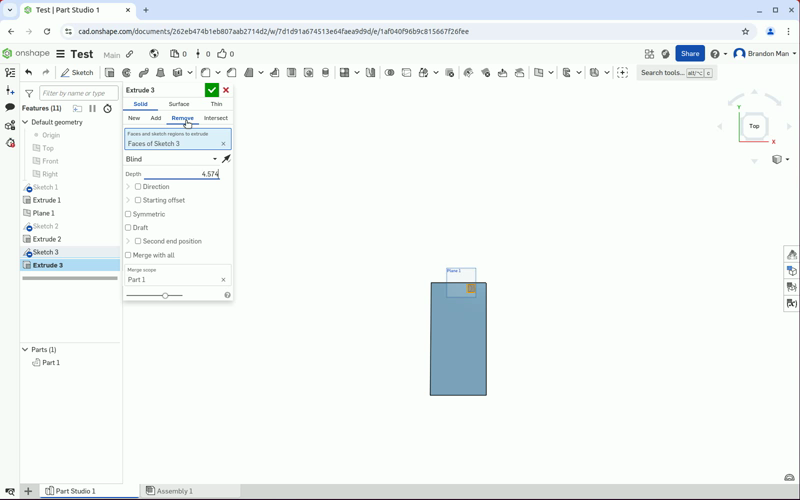
key(tab, 6)
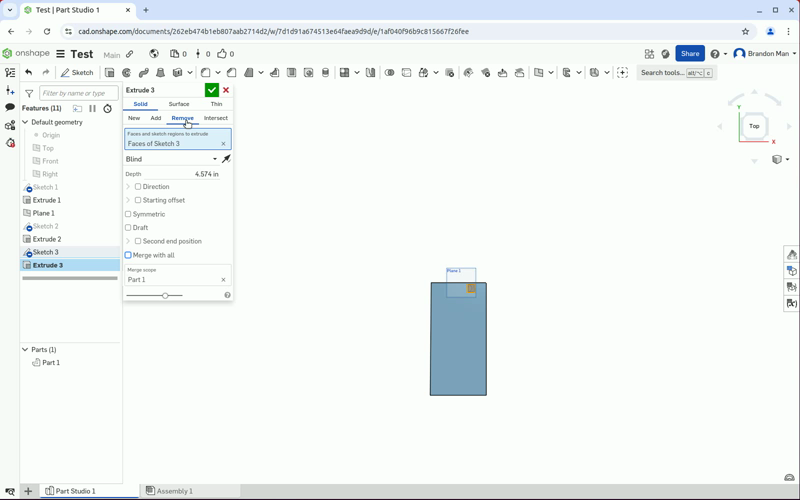
key(space)
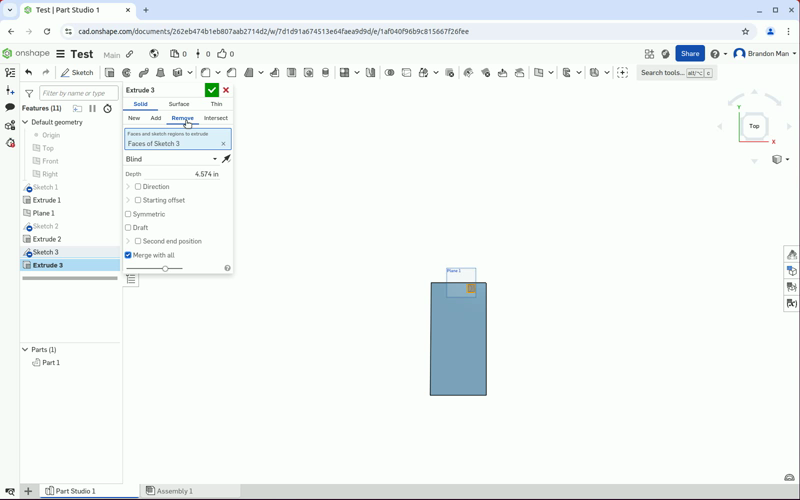
key(enter)
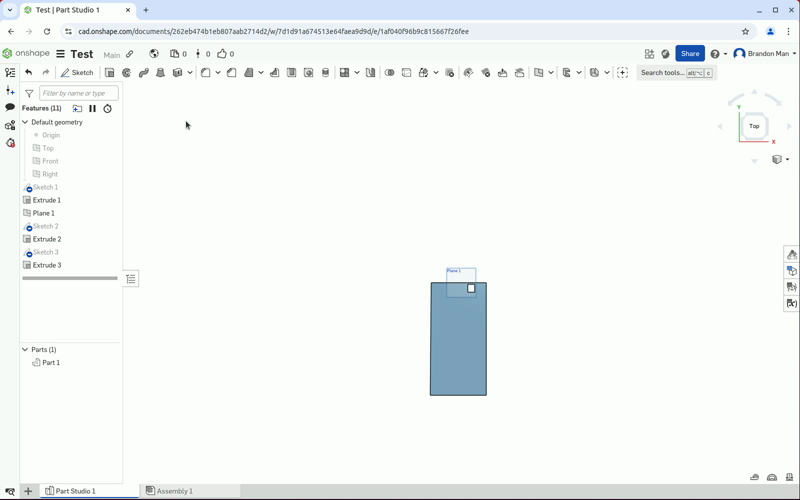
key(shift+h)
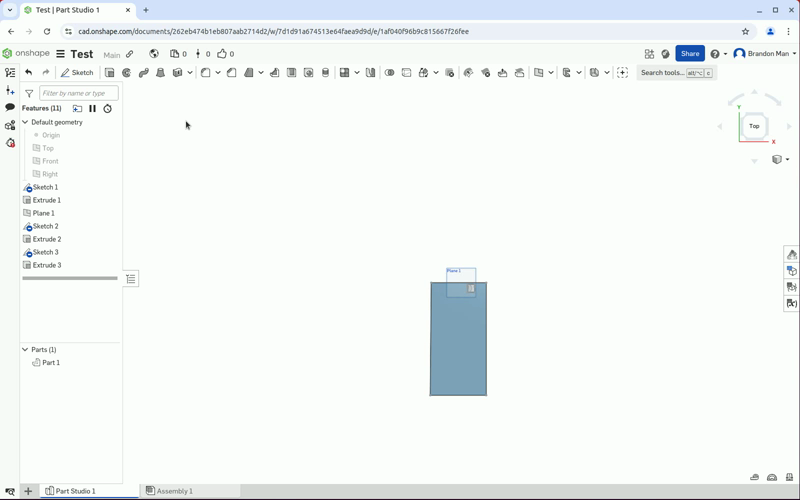
key(shift+h)
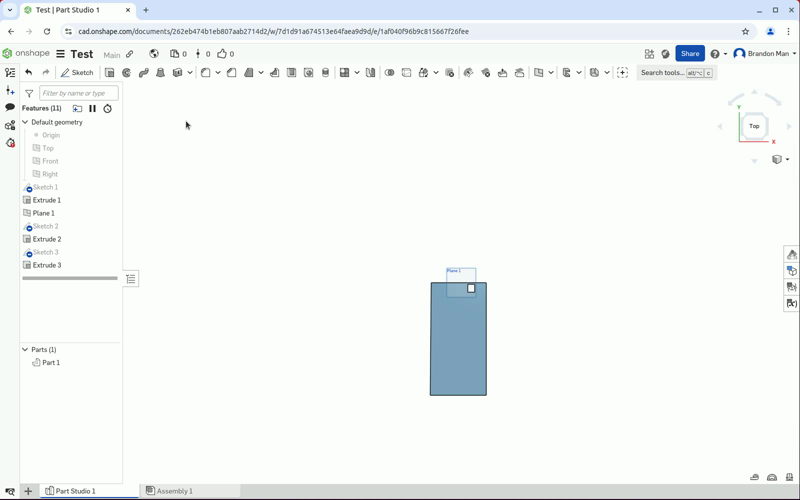
mouse_move(73, 189)
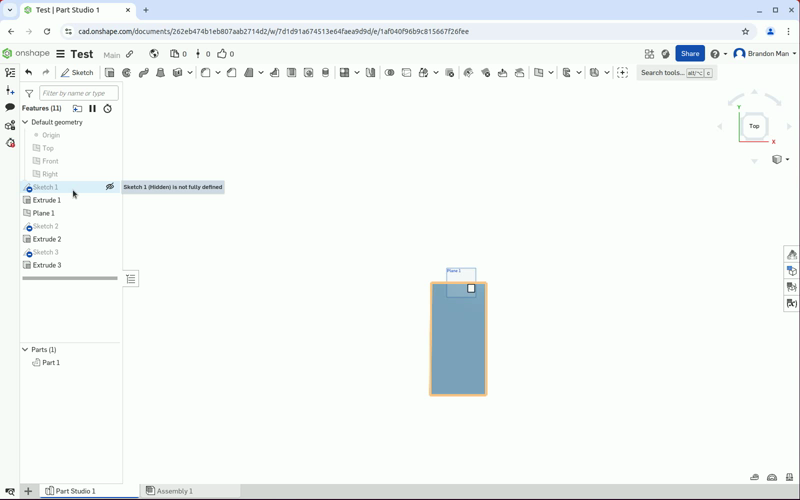
click(73, 189)
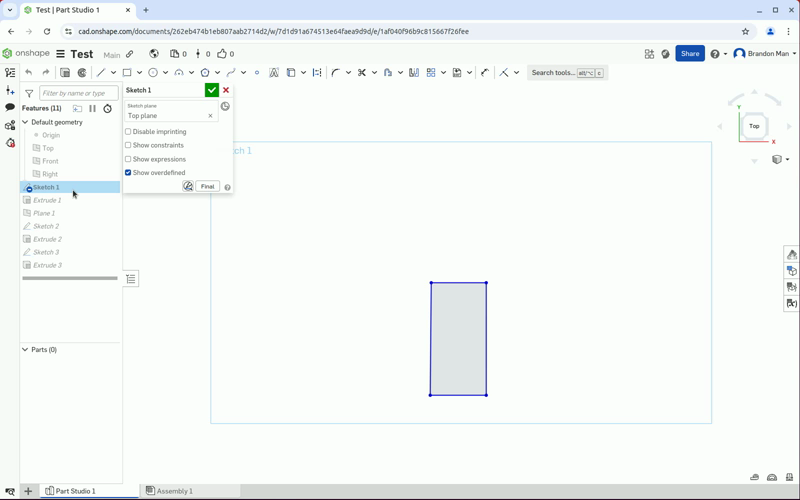
mouse_move(229, 92)
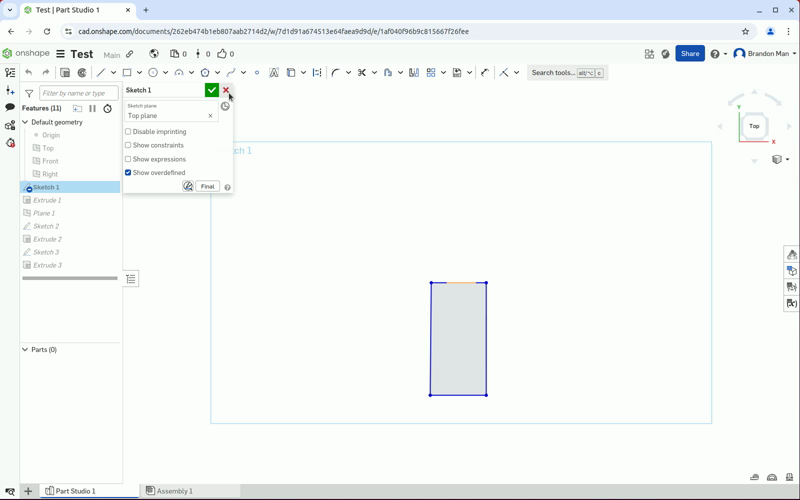
click(229, 92)
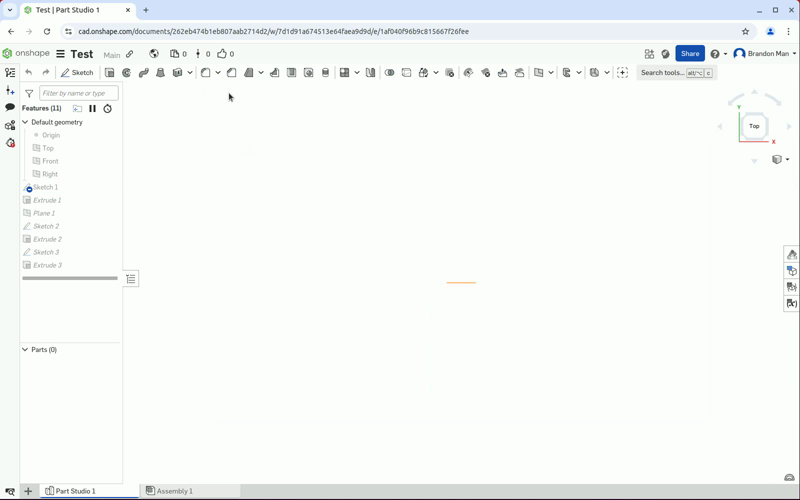
key(shift+s)
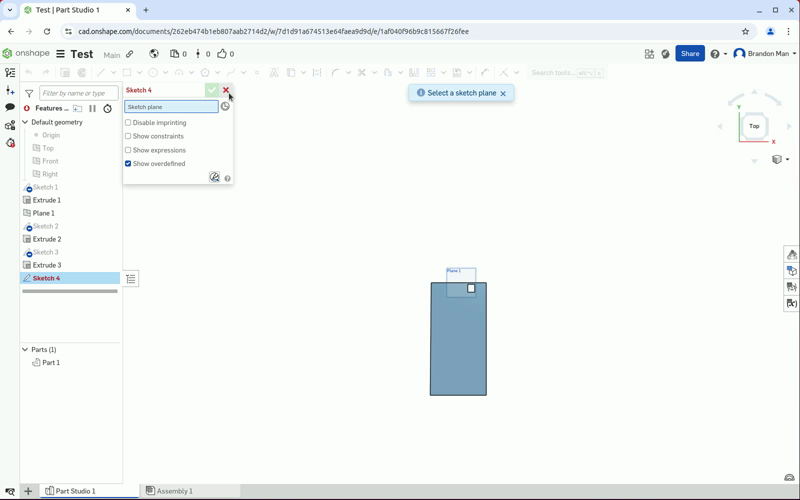
mouse_move(73, 215)
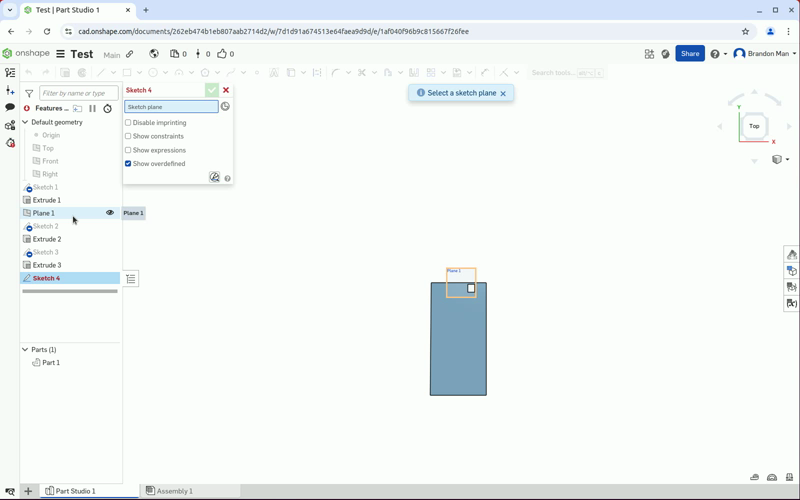
click(73, 215)
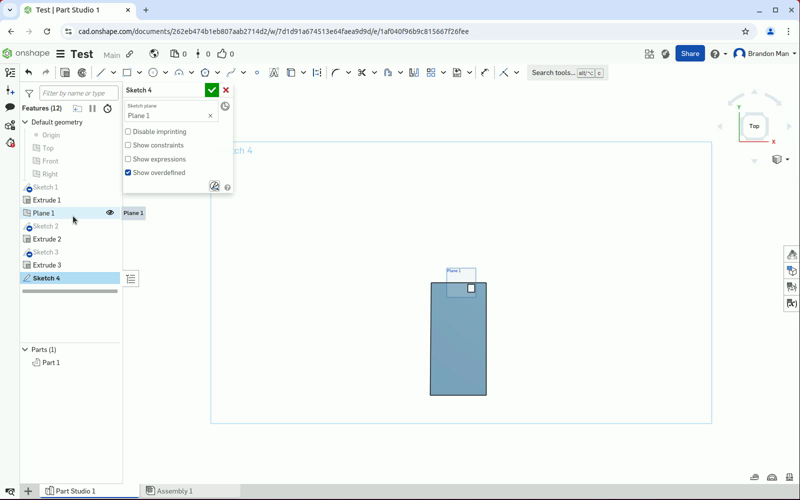
mouse_move(73, 352)
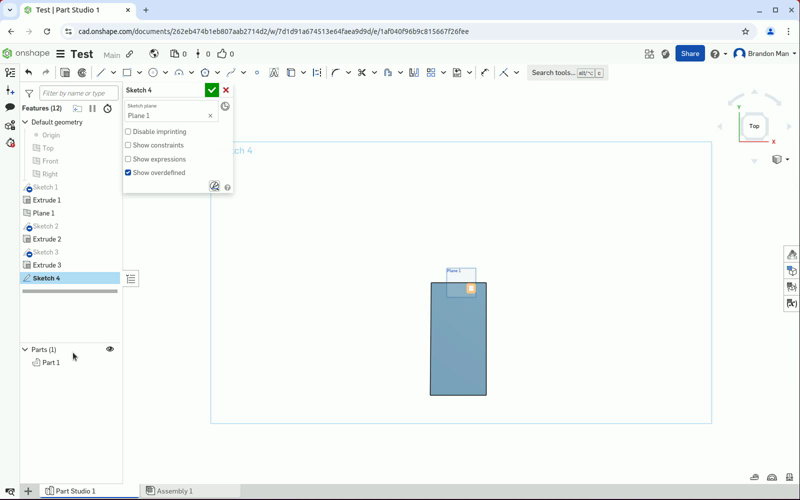
key(y)
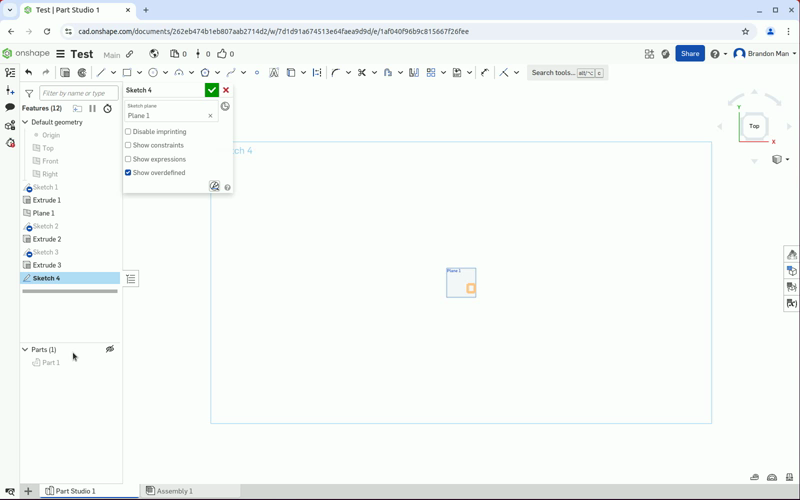
key(a)
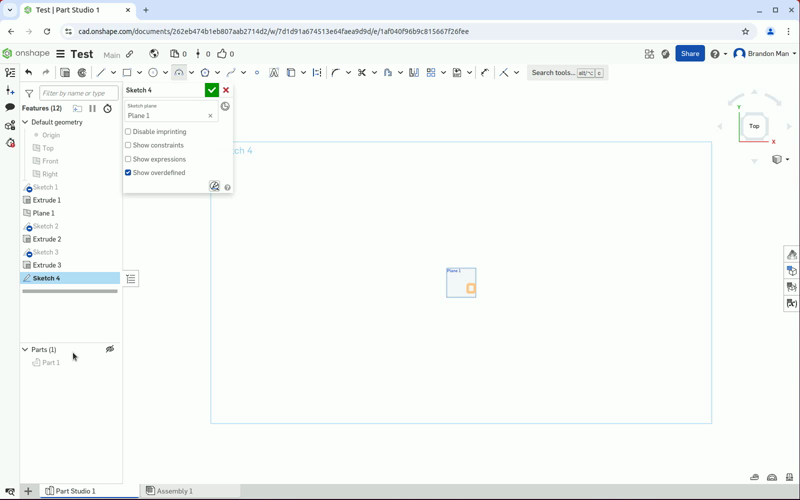
key_down(shift)
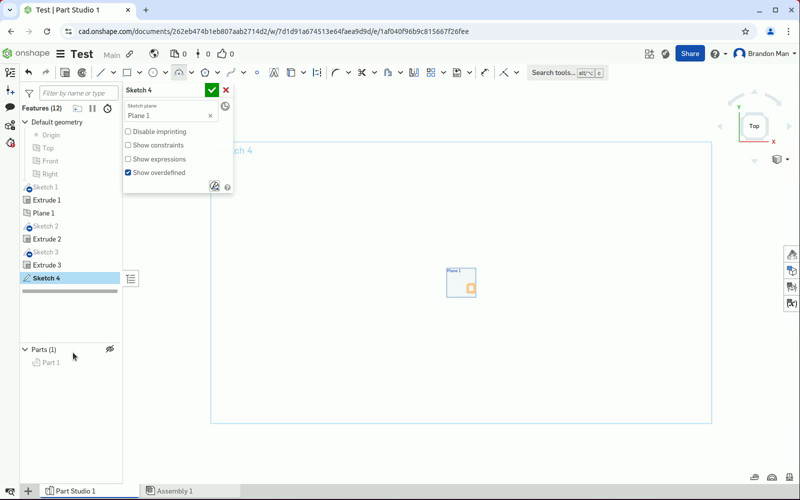
mouse_move(479, 292)
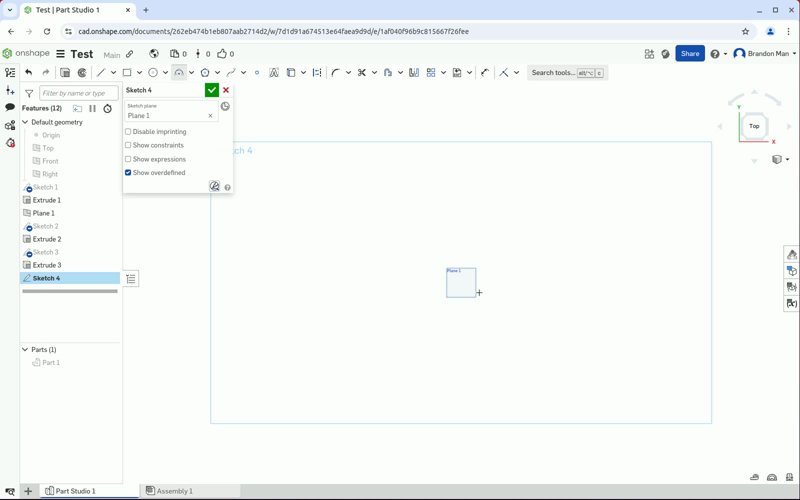
click(479, 292)
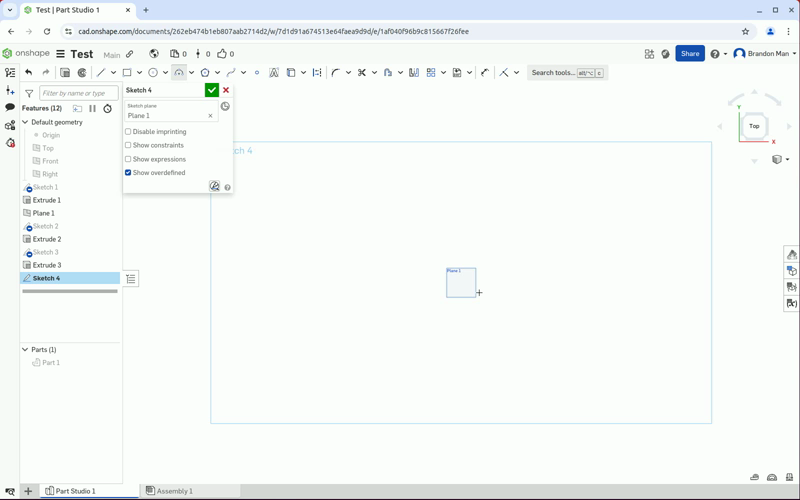
key_up(shift)
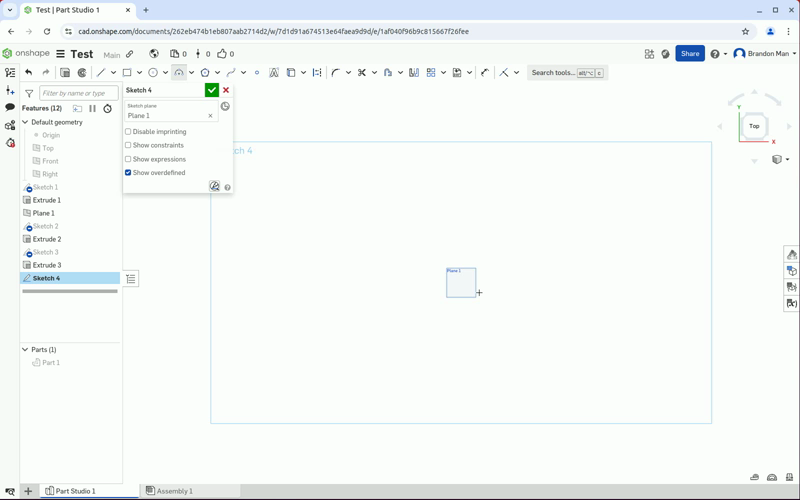
key_down(shift)
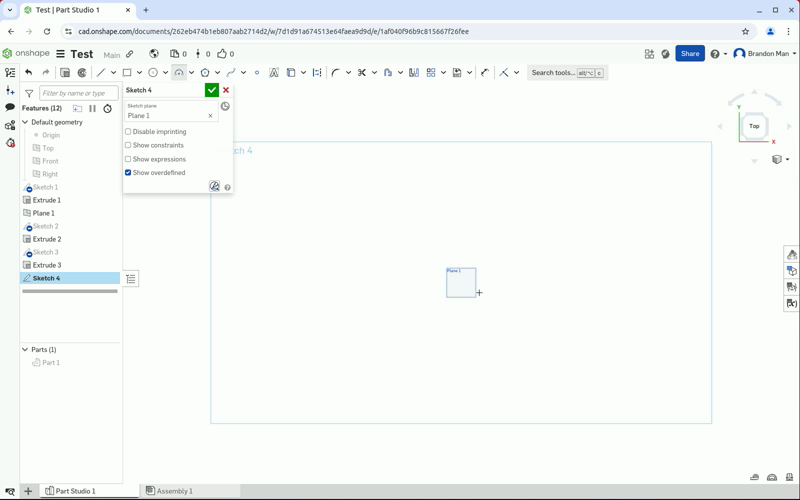
mouse_move(479, 284)
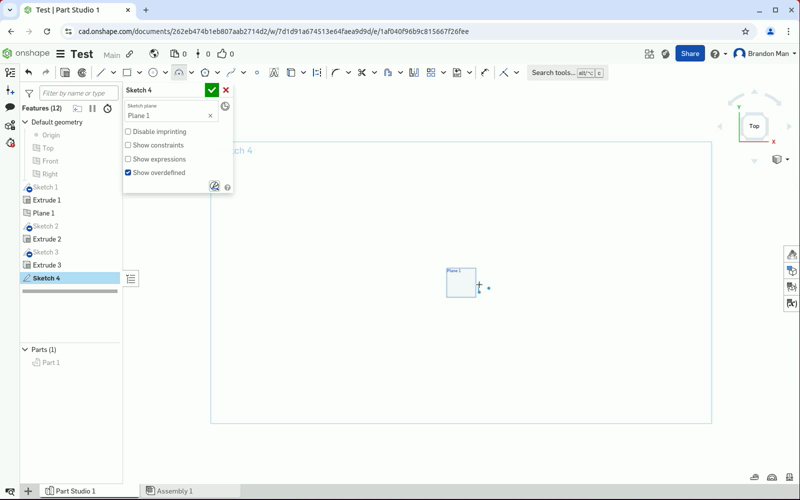
click(479, 284)
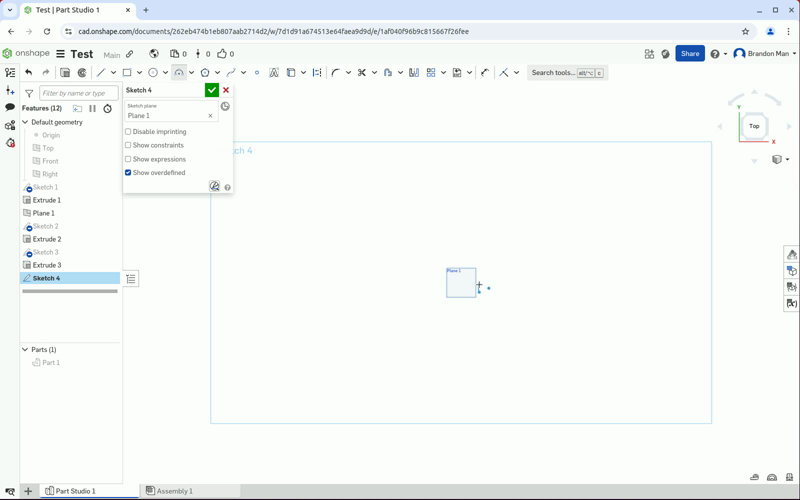
mouse_move(483, 288)
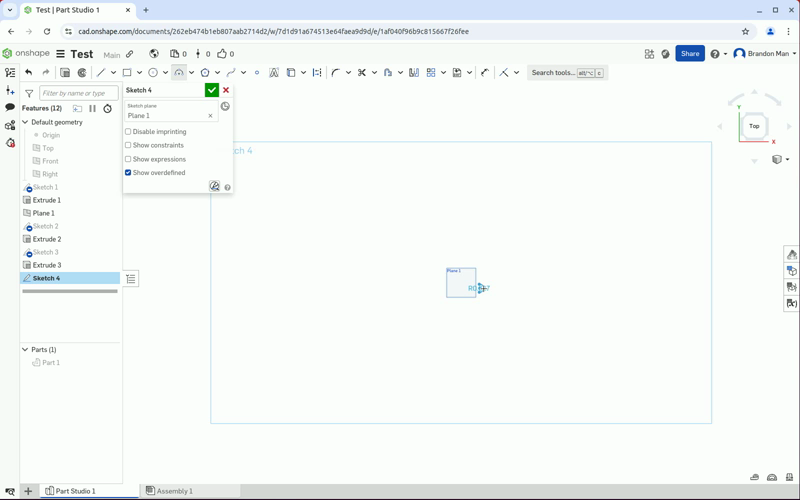
click(483, 288)
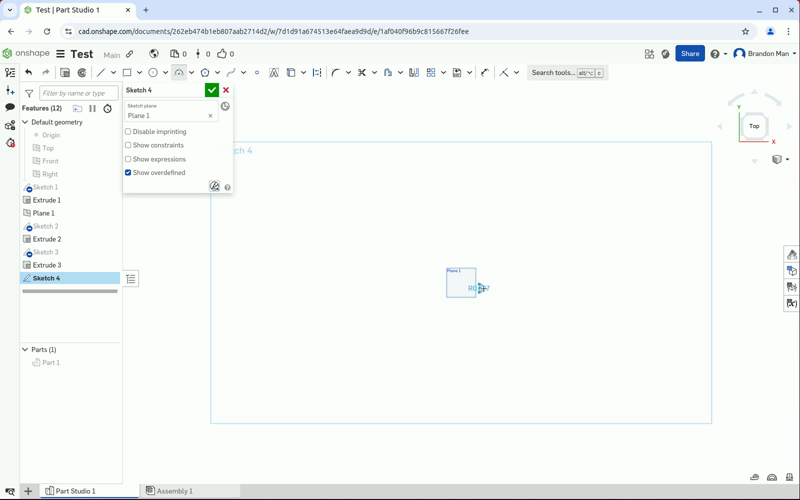
key_up(shift)
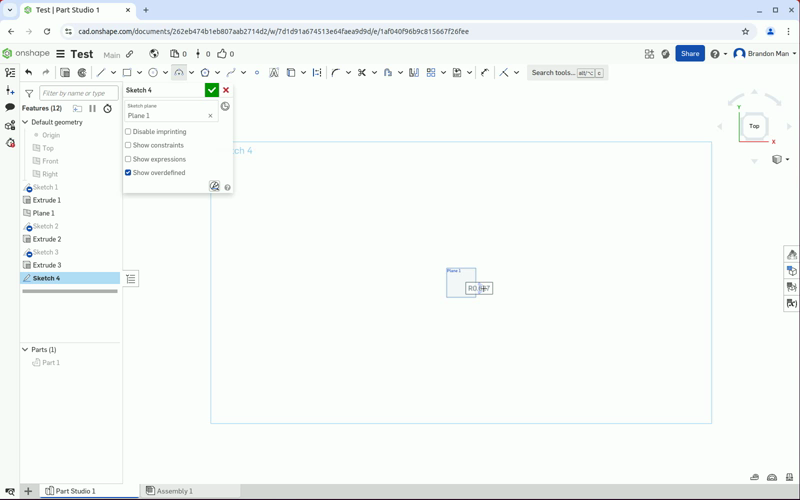
key(esc)
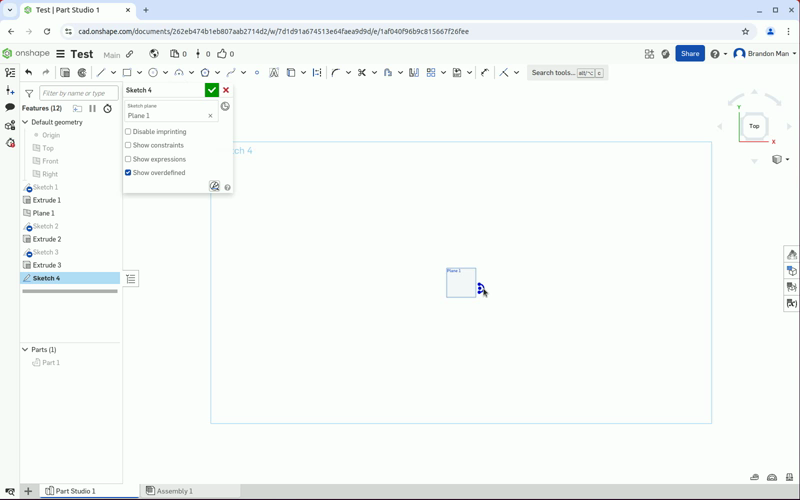
key(l)
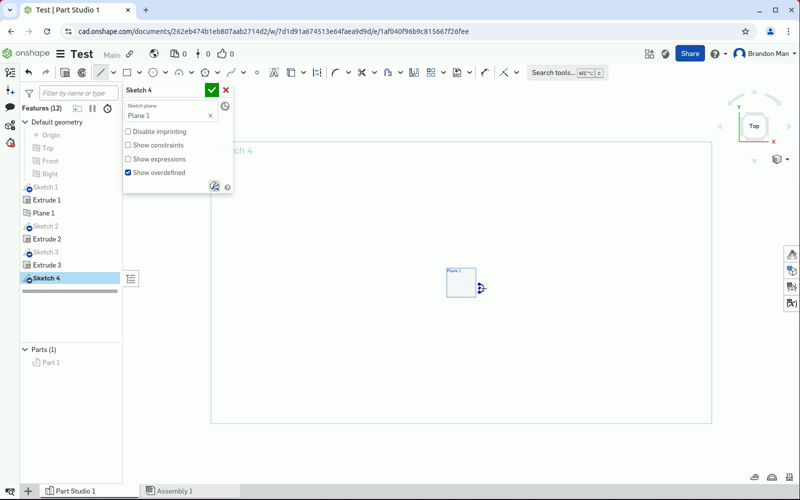
mouse_move(479, 284)
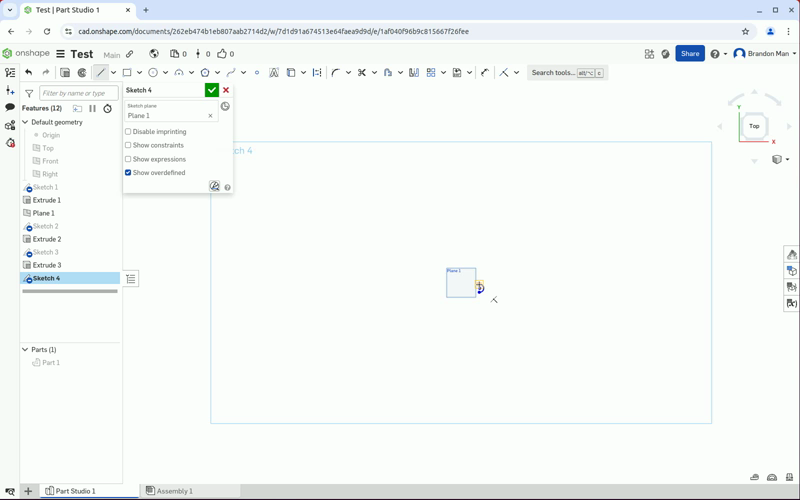
scroll(6)
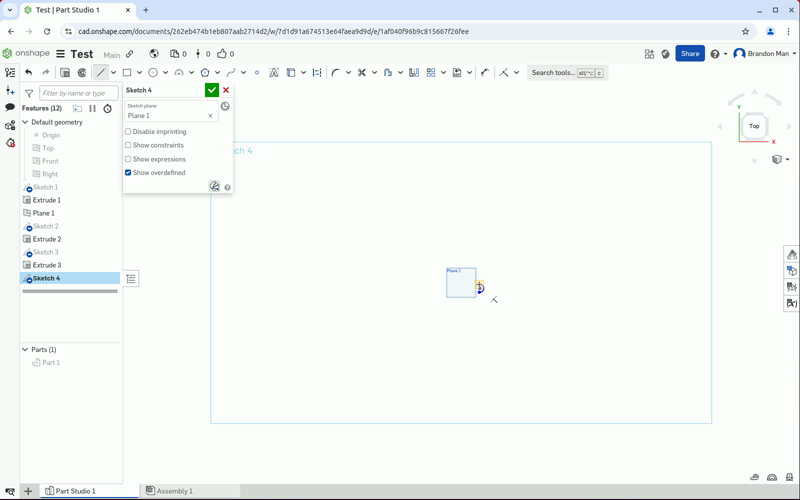
scroll(6)
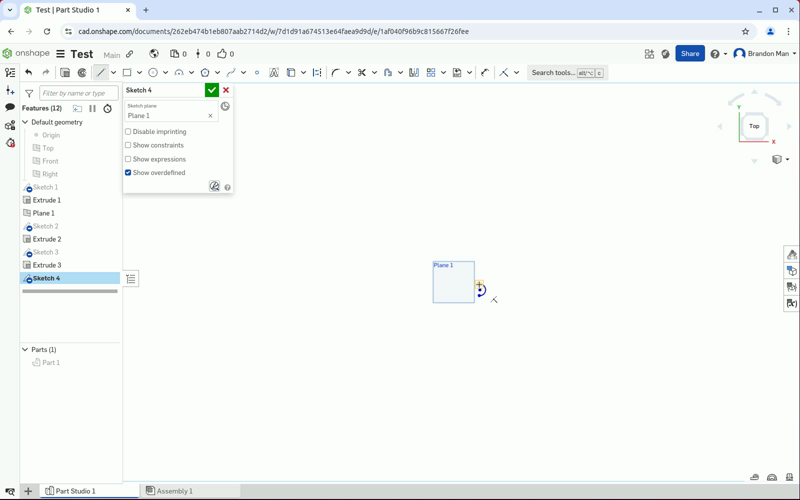
scroll(6)
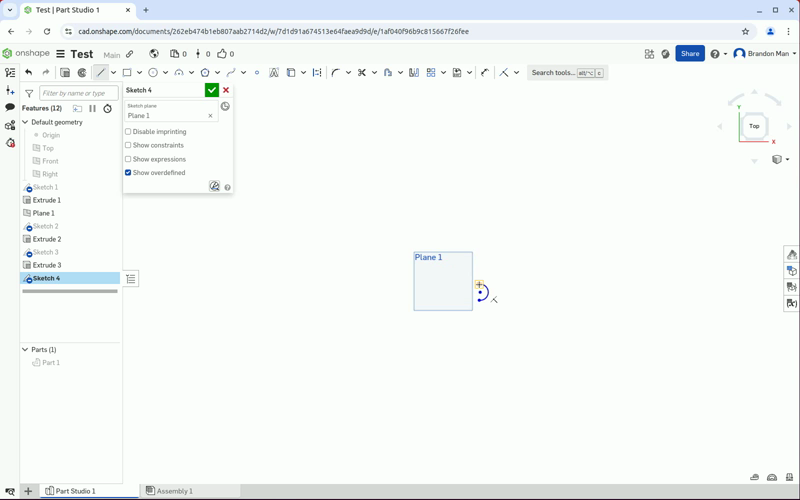
scroll(6)
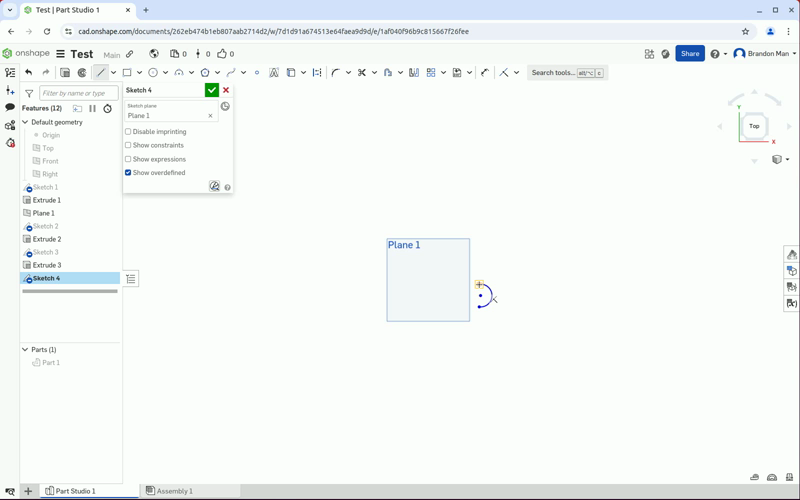
scroll(6)
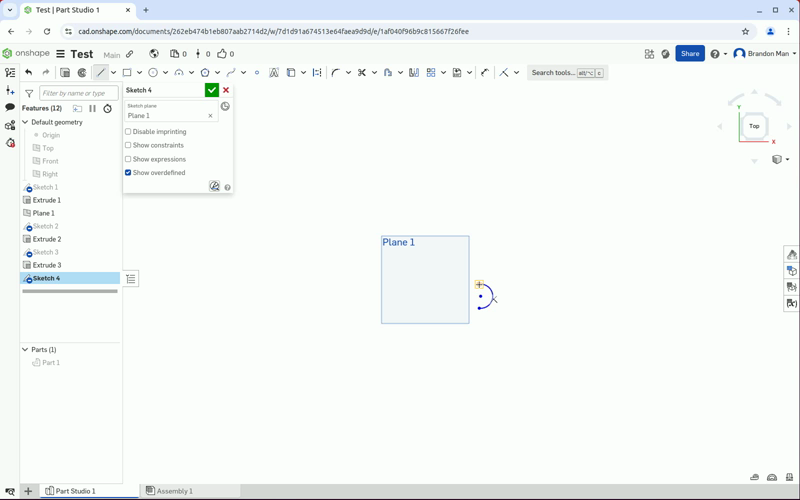
scroll(6)
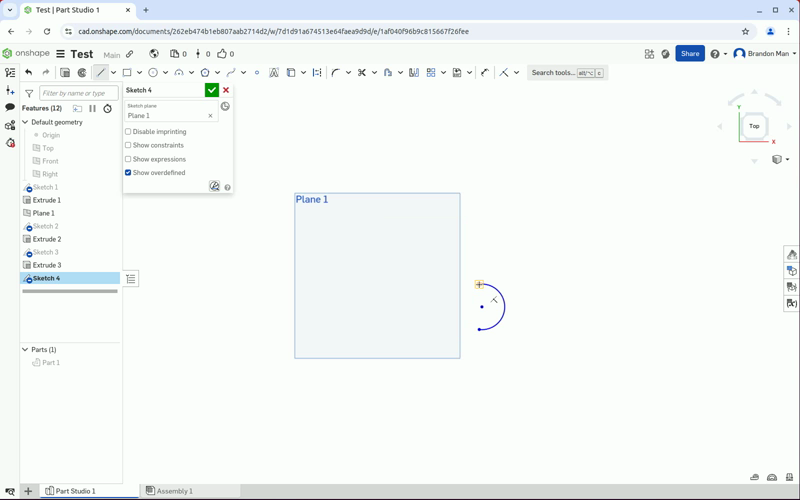
scroll(6)
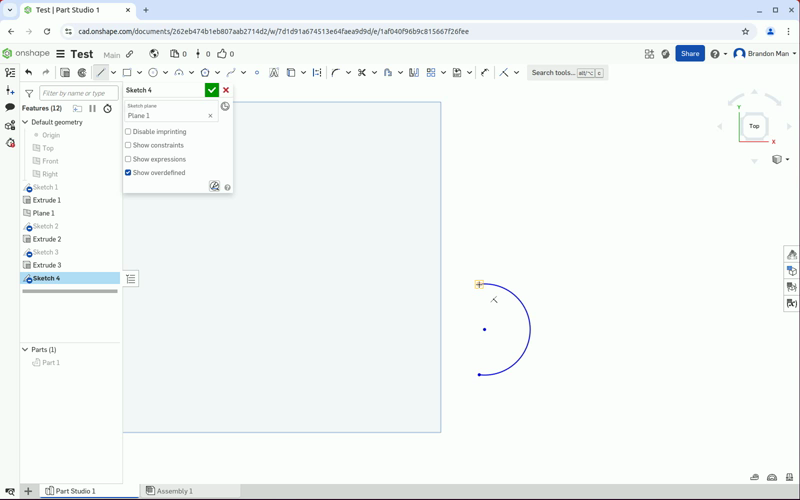
click(479, 284)
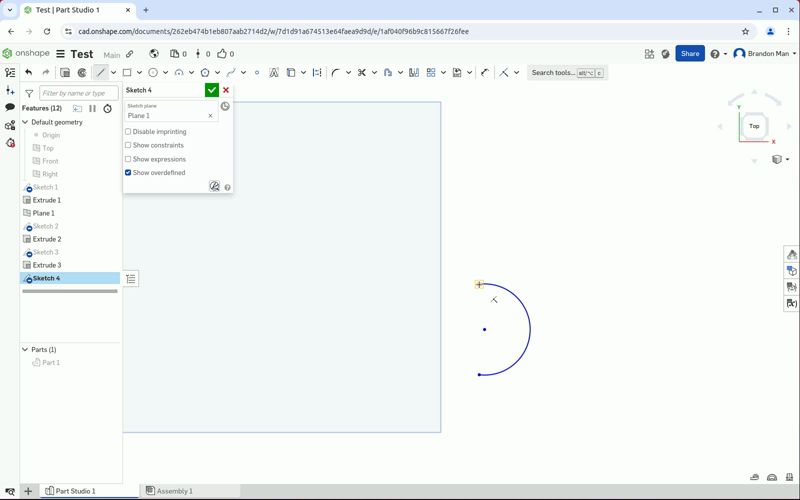
scroll(-6)
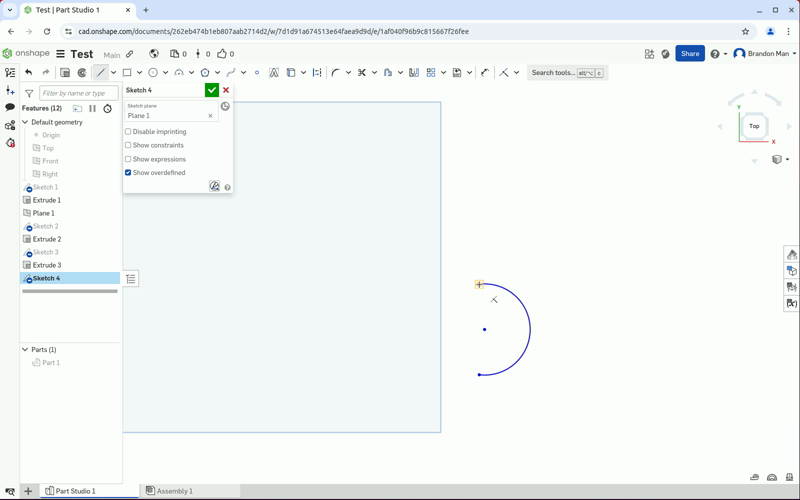
scroll(-6)
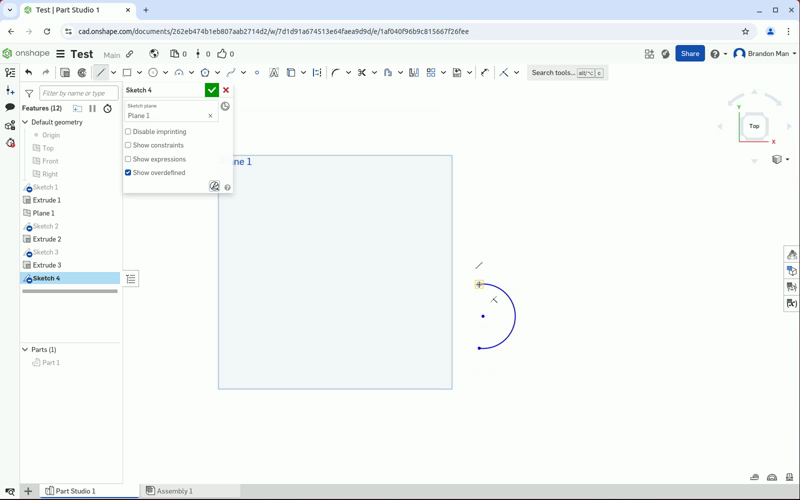
scroll(-6)
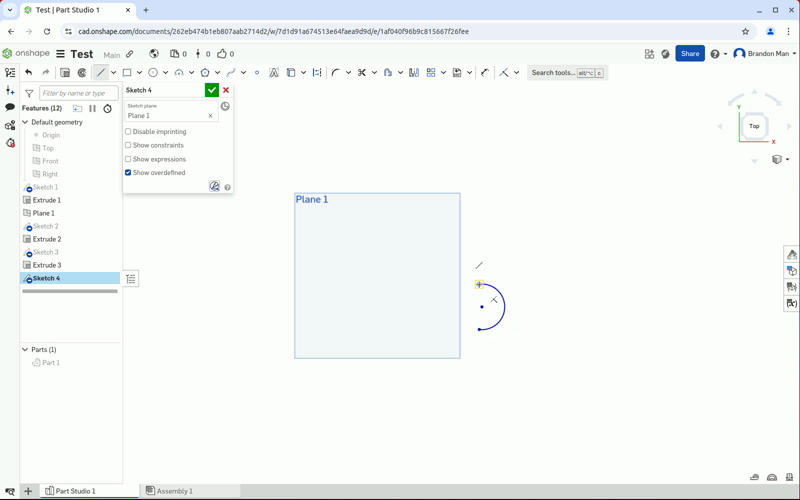
scroll(-6)
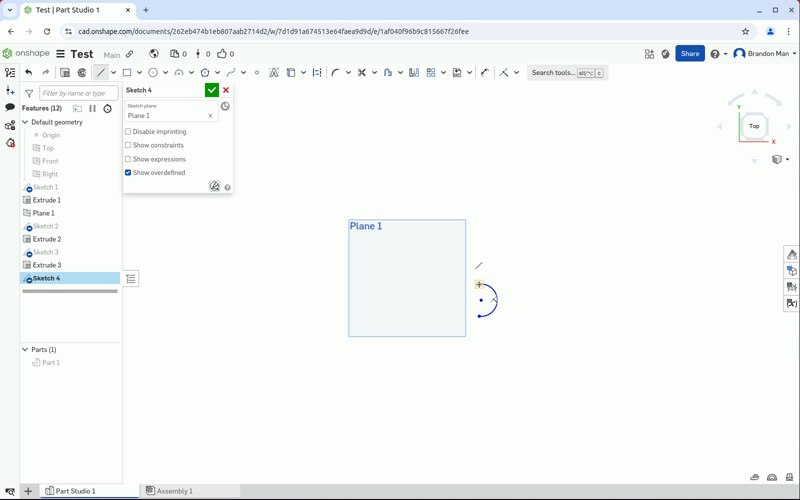
scroll(-6)
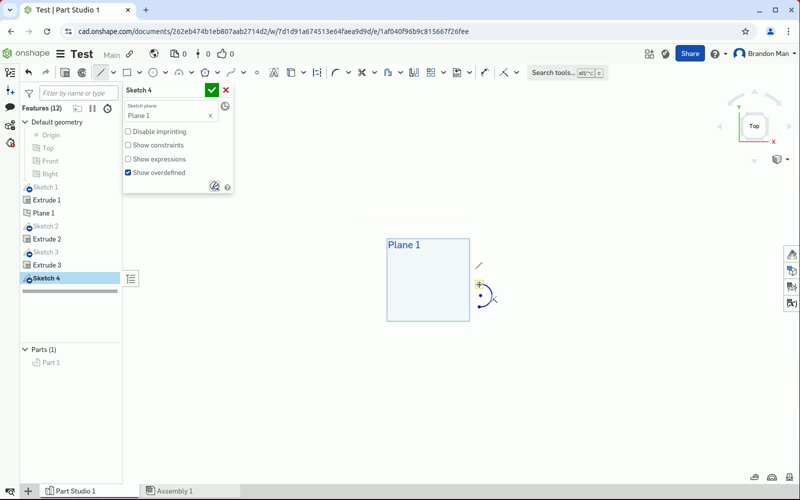
scroll(-6)
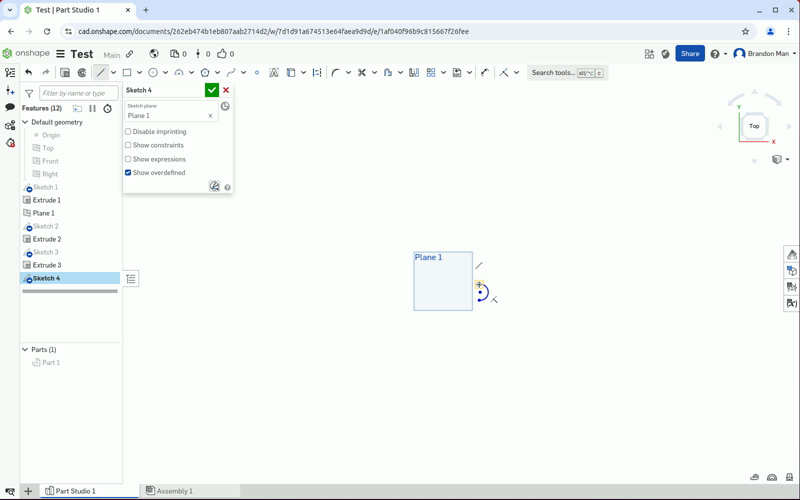
scroll(-6)
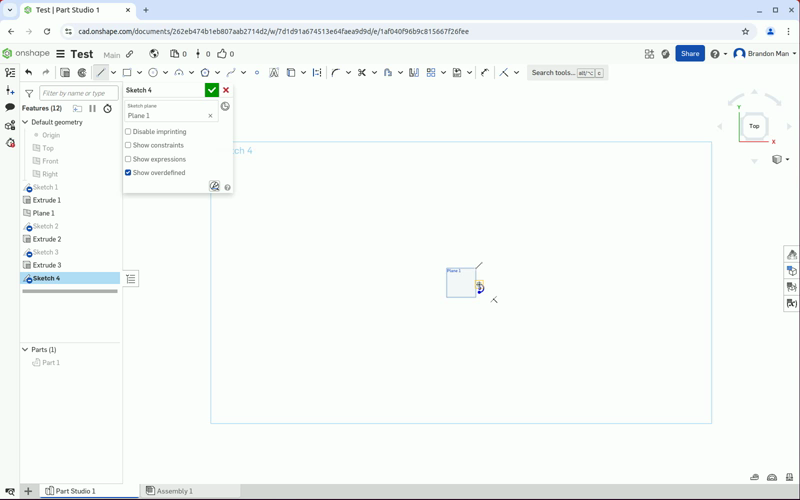
key_down(shift)
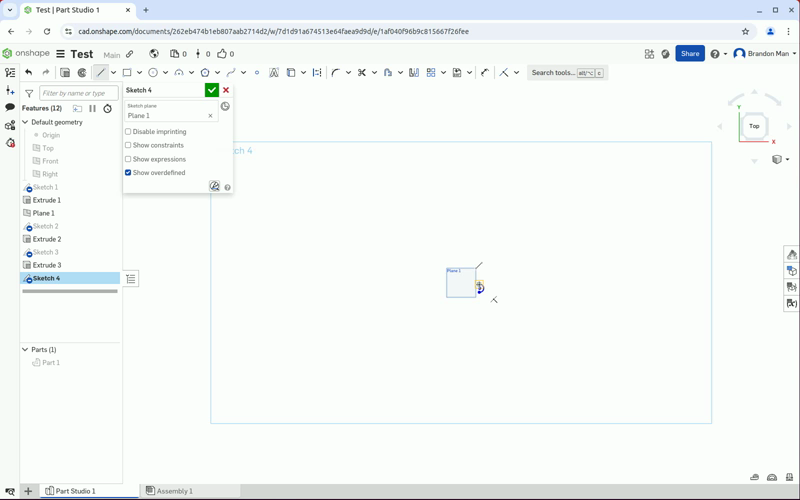
mouse_move(509, 284)
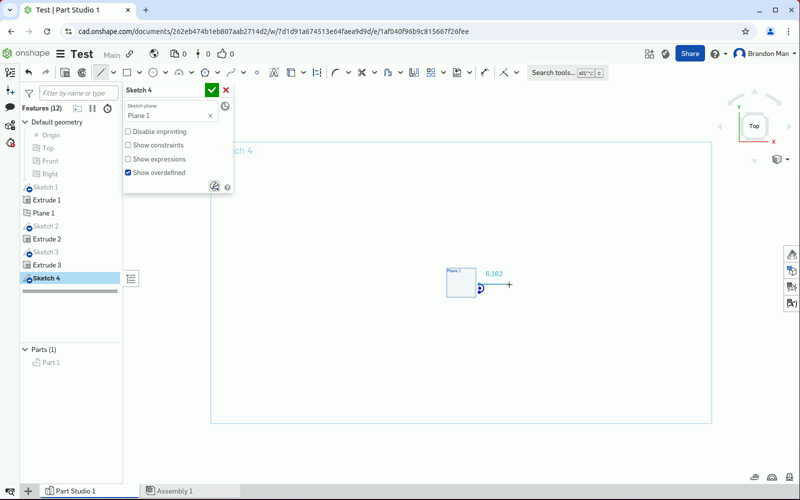
mouse_move(479, 286)
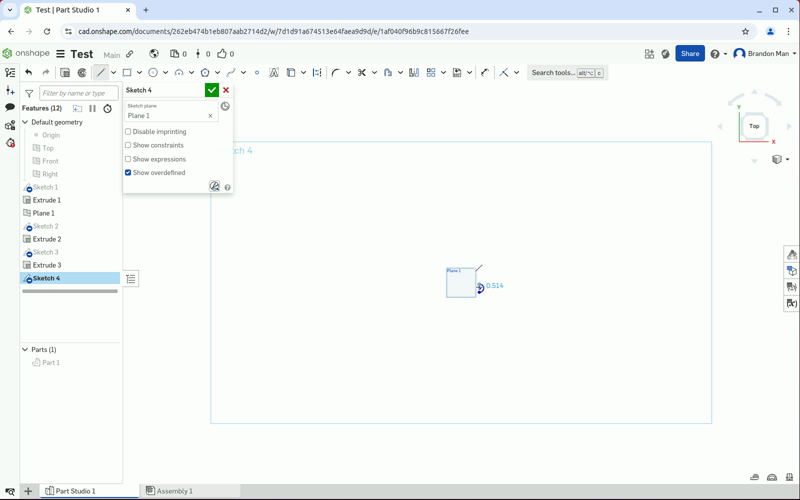
scroll(6)
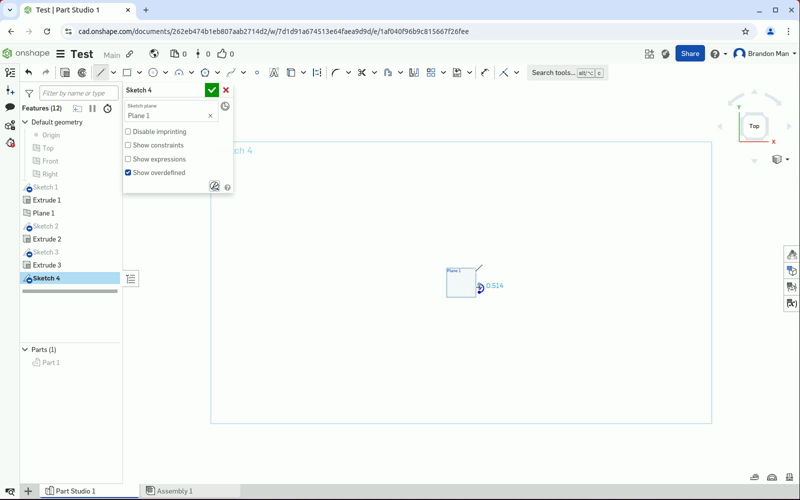
scroll(6)
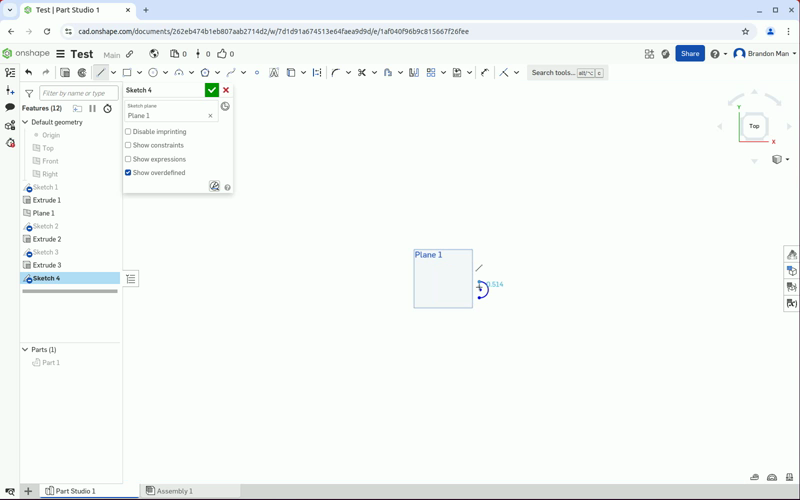
scroll(6)
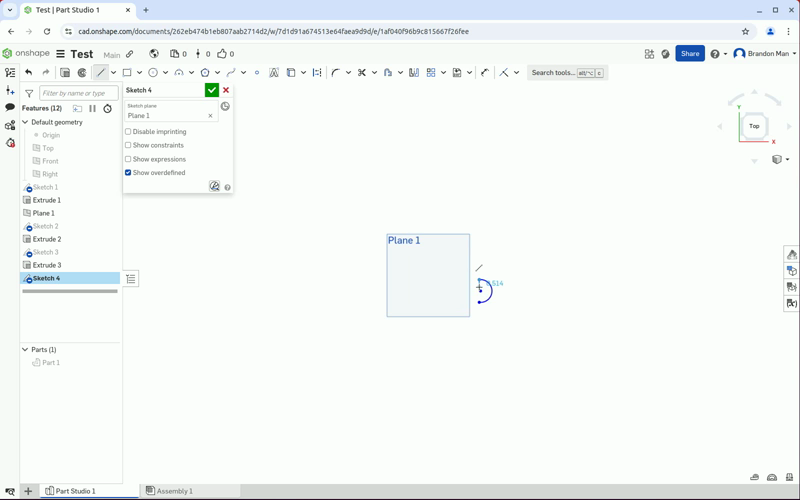
scroll(6)
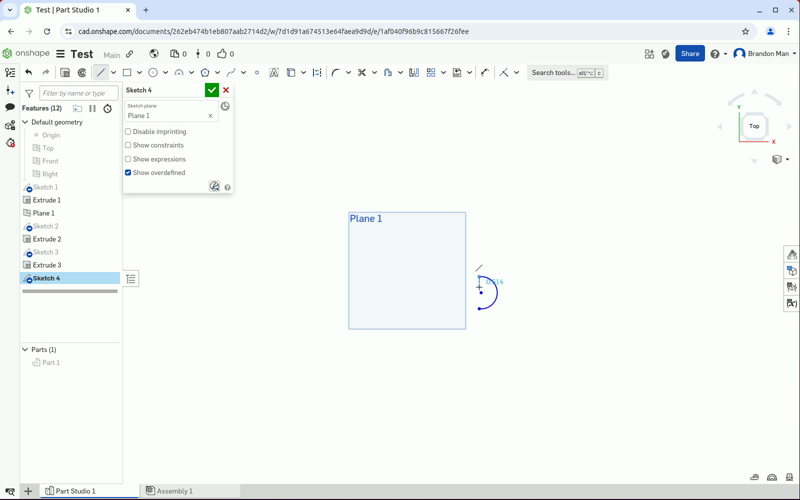
scroll(6)
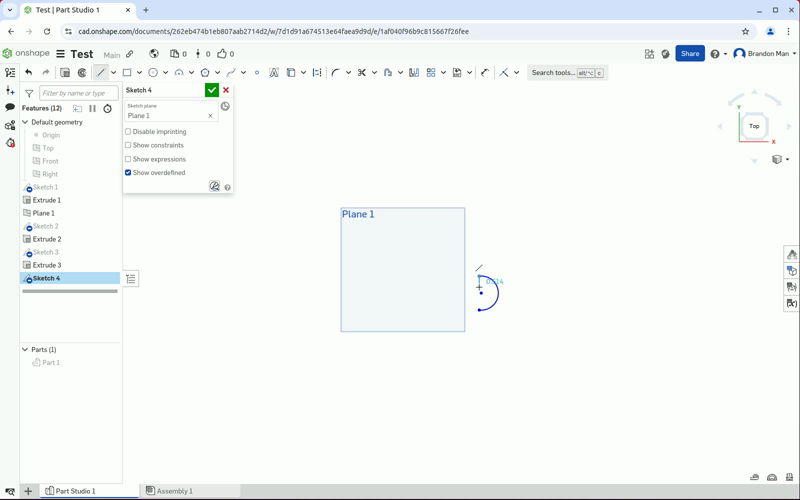
scroll(6)
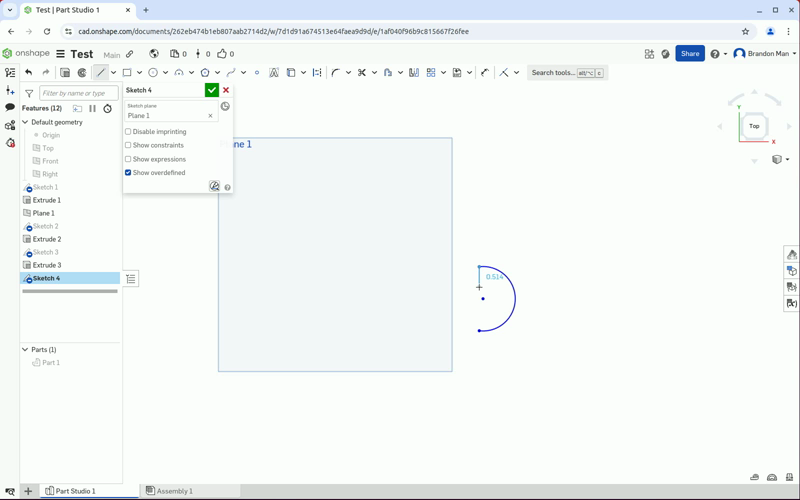
scroll(6)
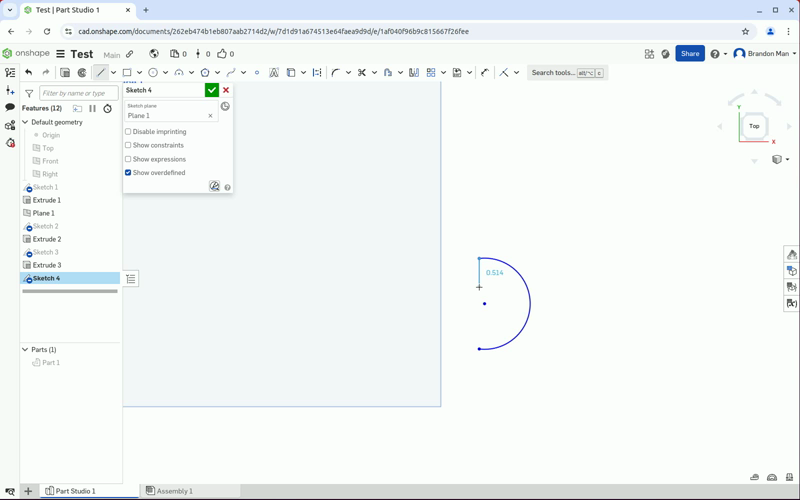
click(479, 286)
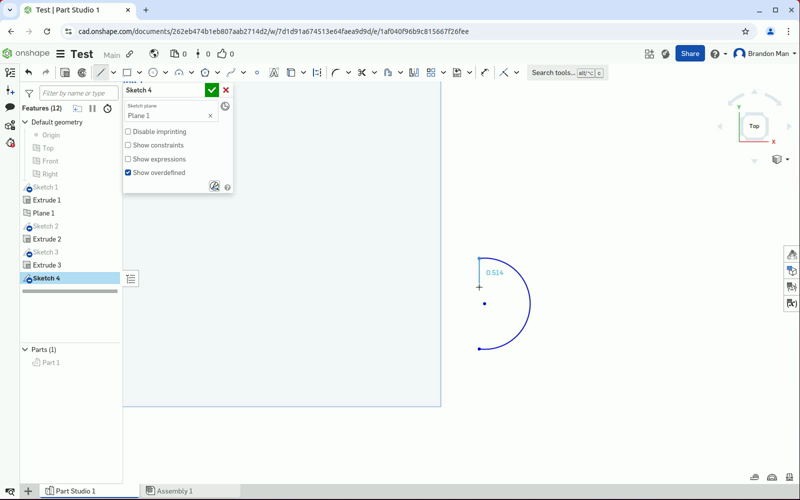
scroll(-6)
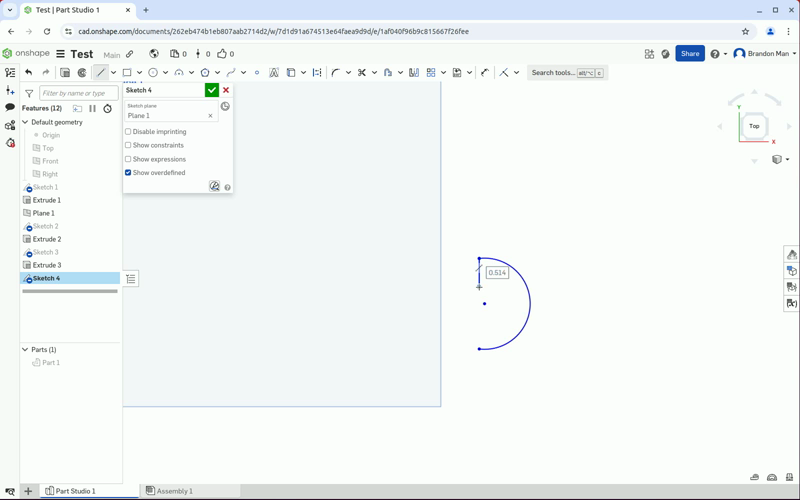
scroll(-6)
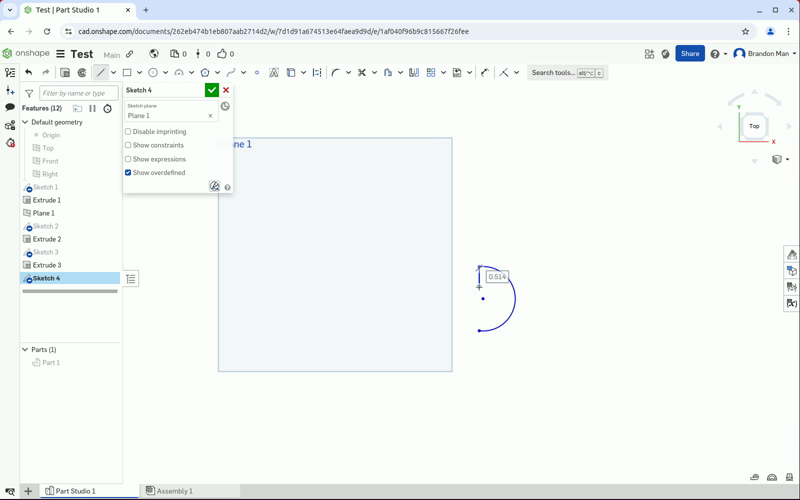
scroll(-6)
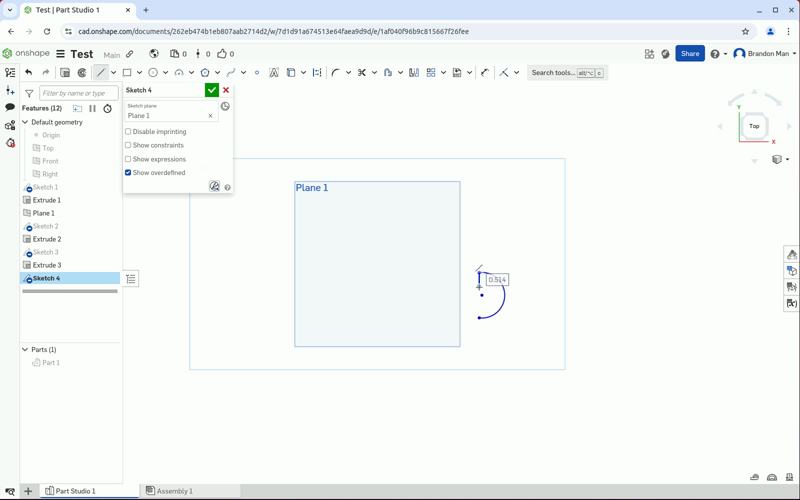
scroll(-6)
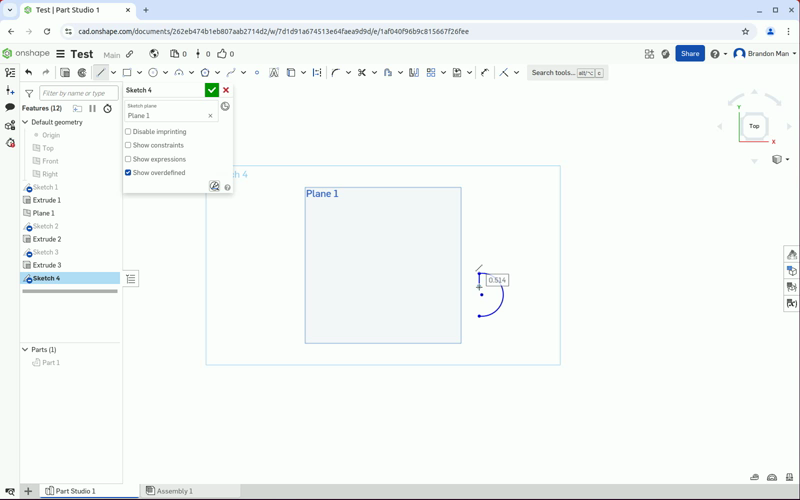
scroll(-6)
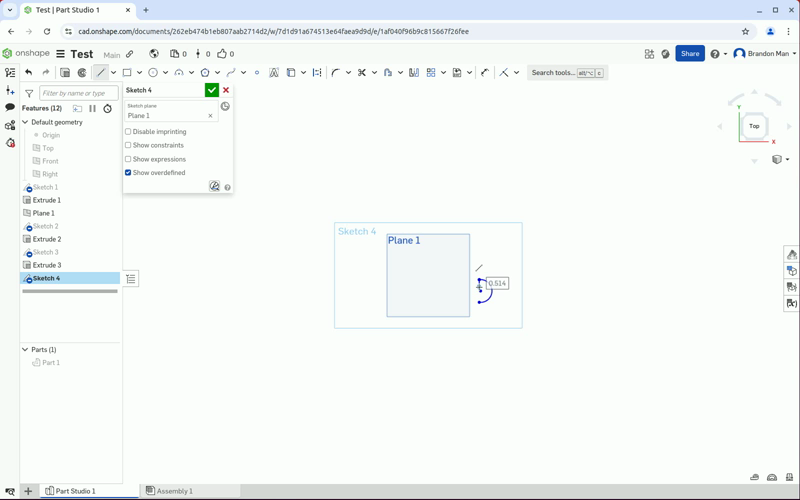
scroll(-6)
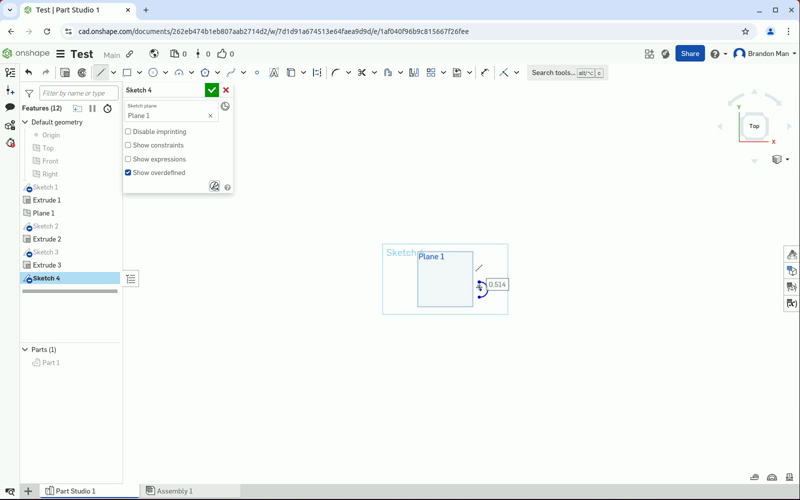
scroll(-6)
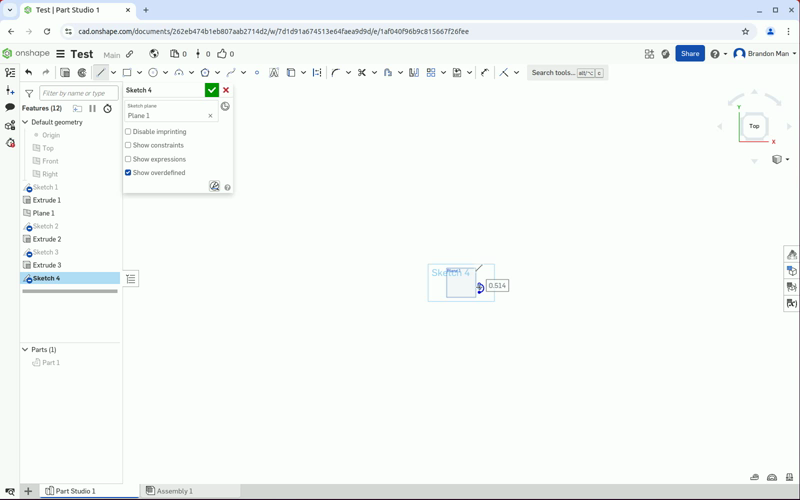
key_up(shift)
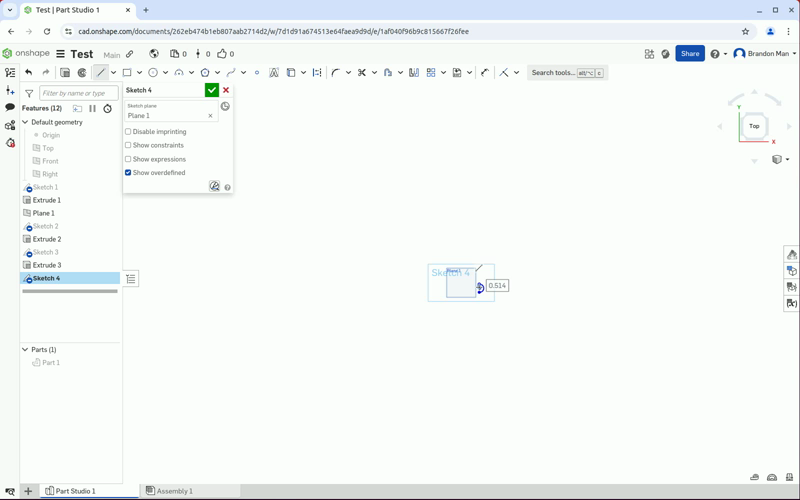
mouse_move(509, 286)
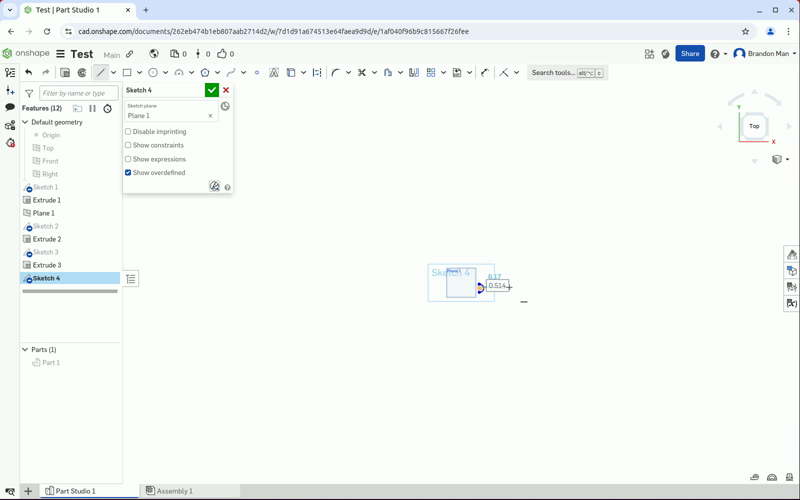
key_down(shift)
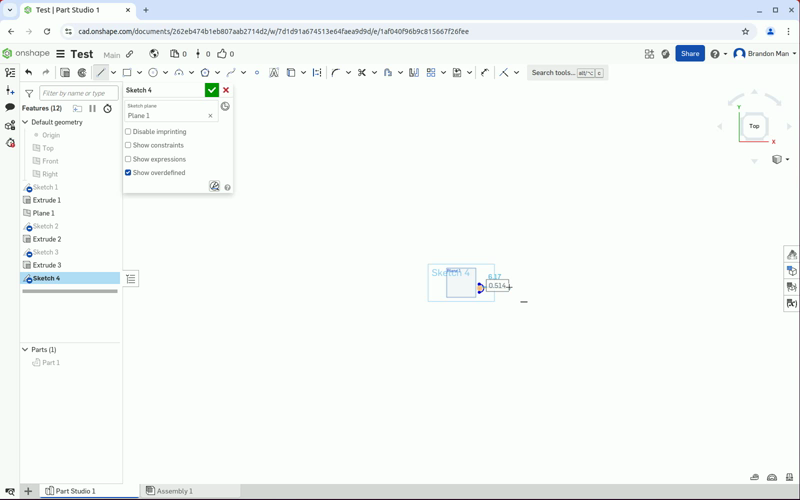
mouse_move(479, 292)
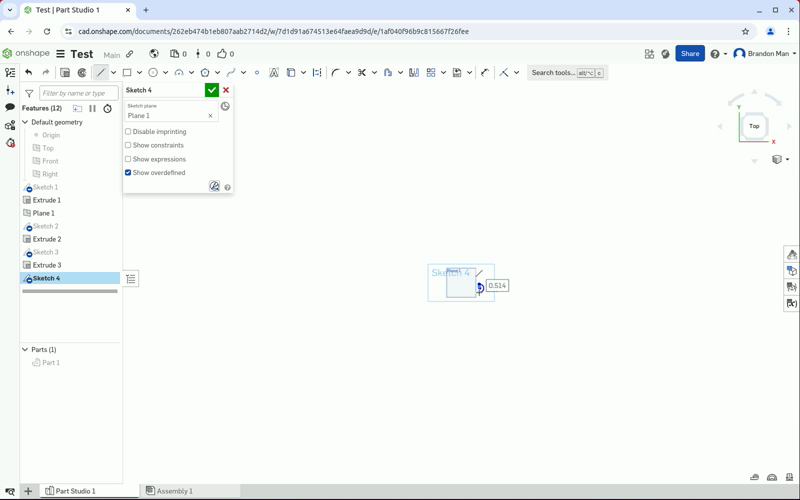
scroll(6)
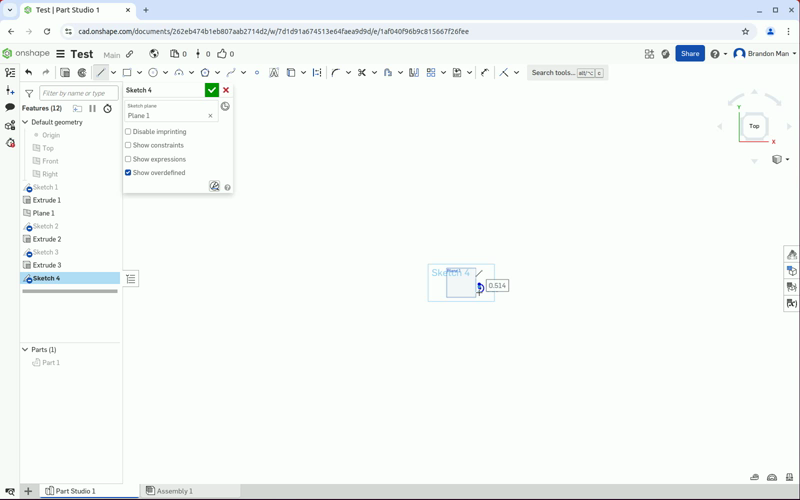
scroll(6)
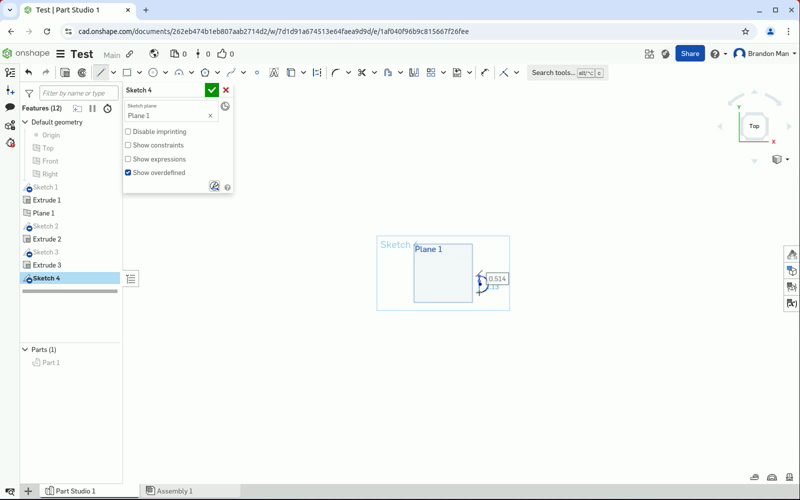
scroll(6)
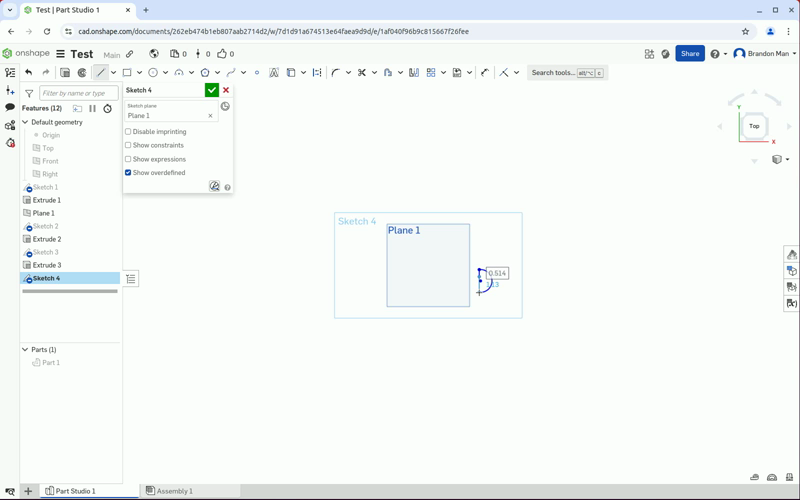
scroll(6)
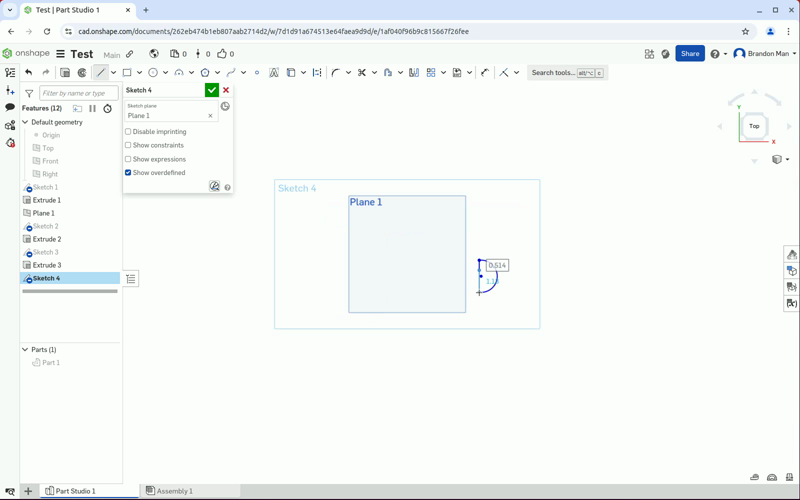
scroll(6)
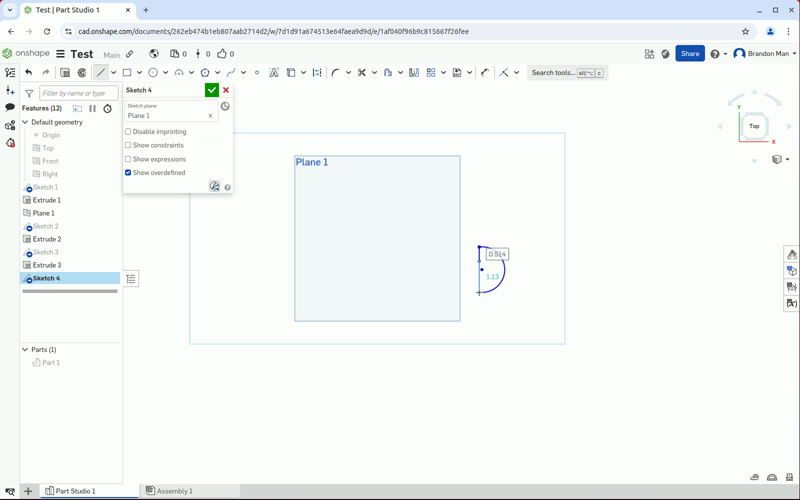
scroll(6)
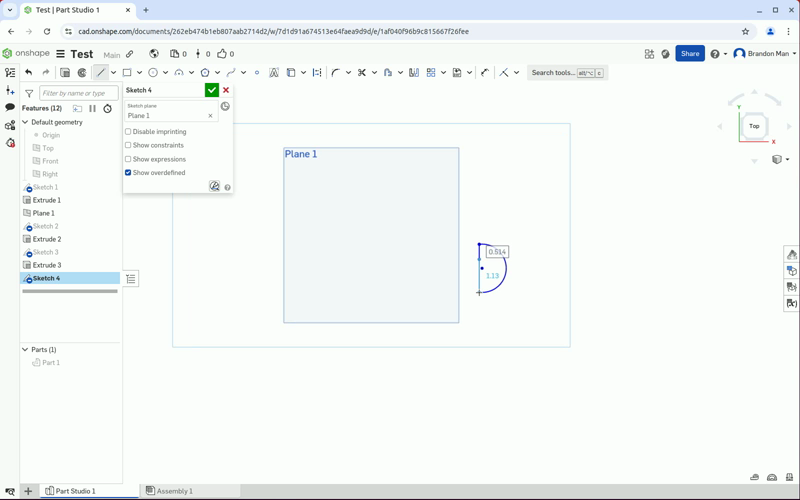
scroll(6)
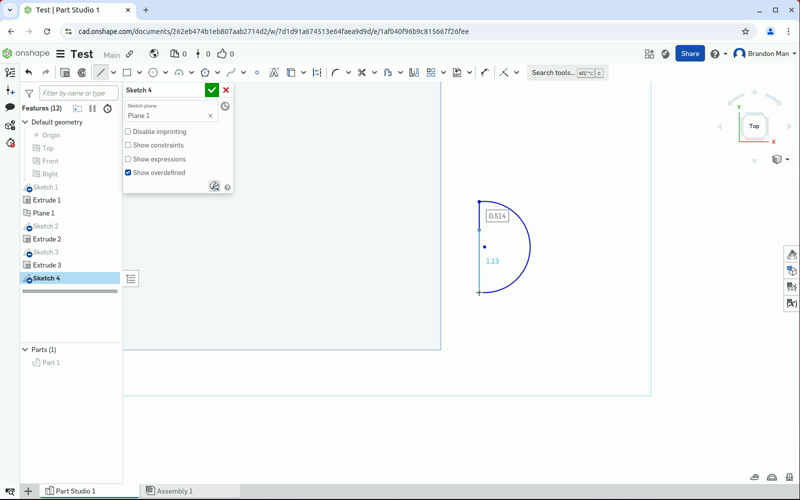
key_up(shift)
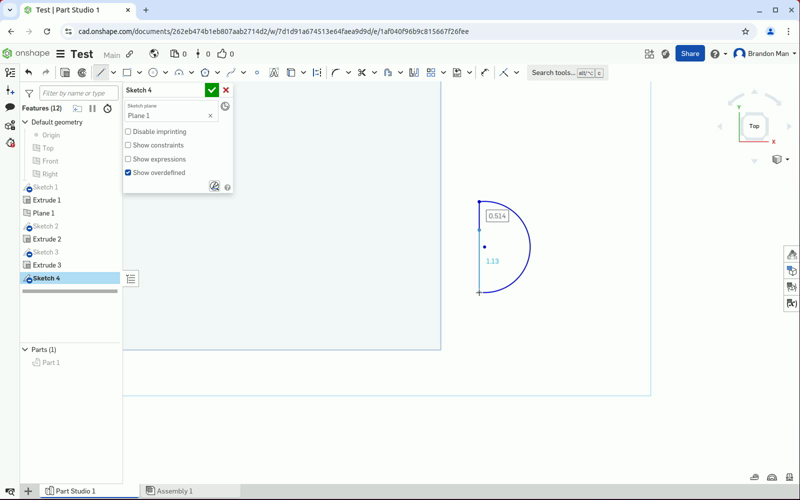
click(479, 292)
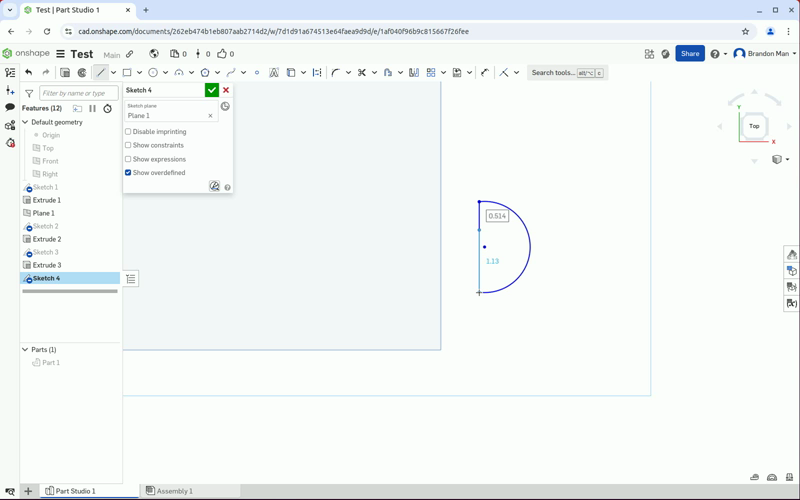
scroll(-6)
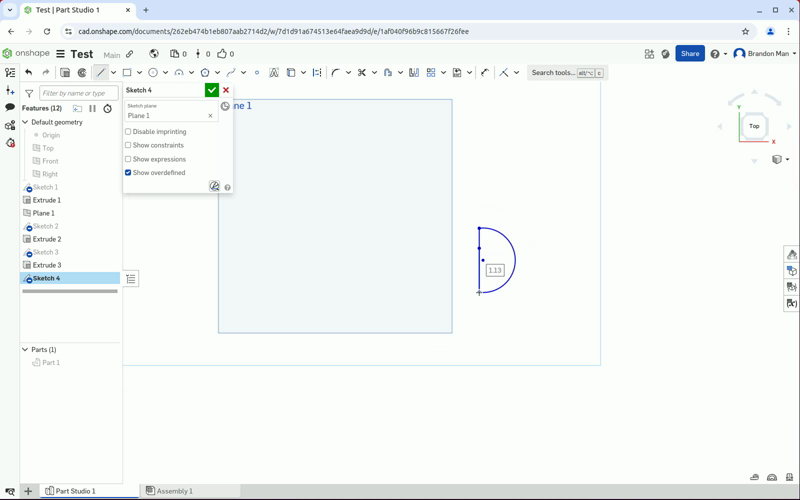
scroll(-6)
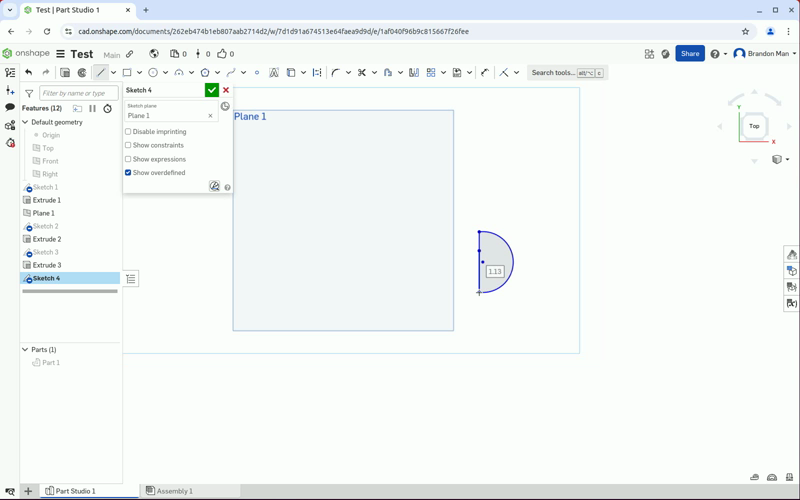
scroll(-6)
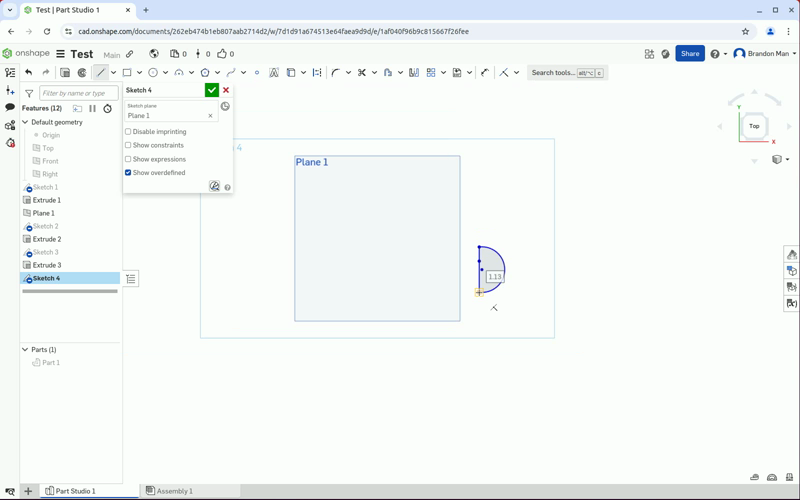
scroll(-6)
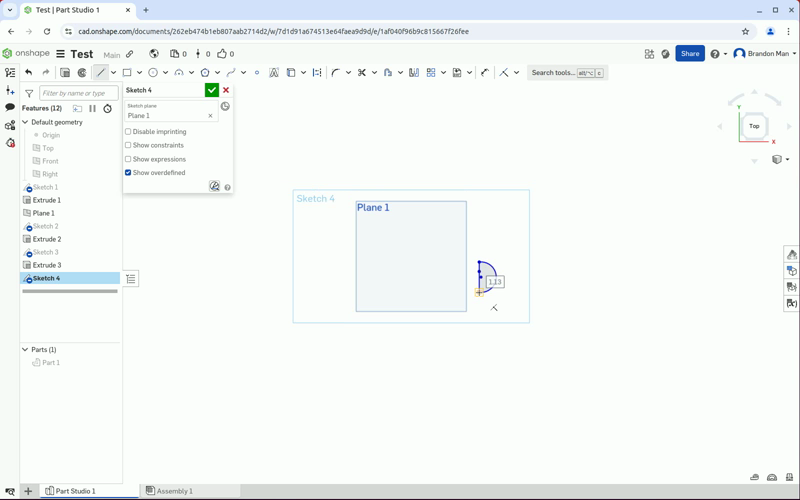
scroll(-6)
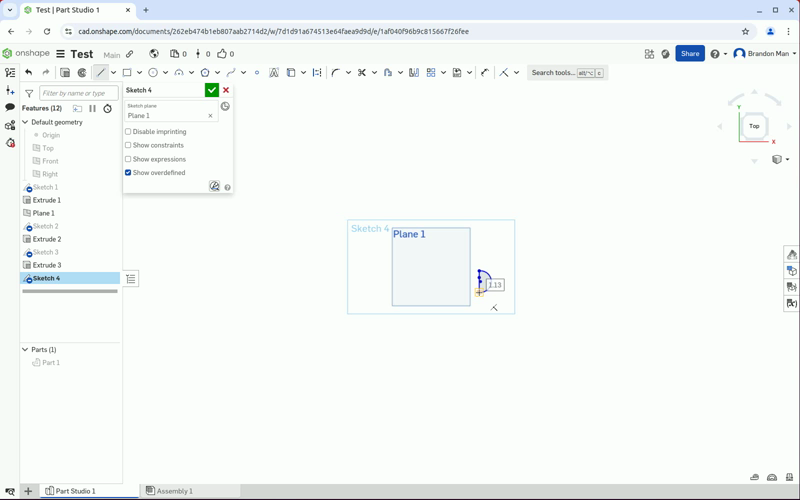
scroll(-6)
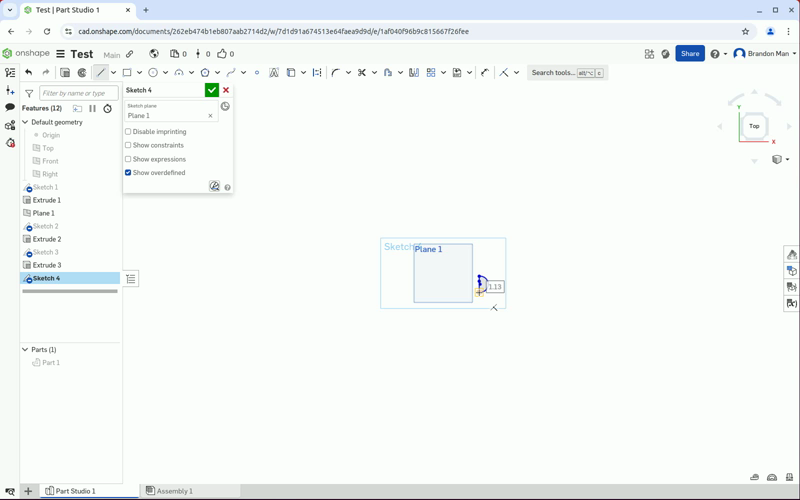
scroll(-6)
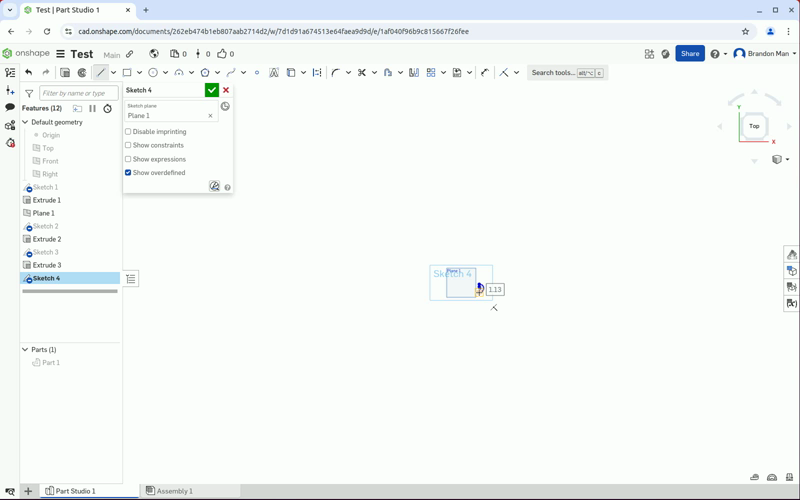
key(esc)
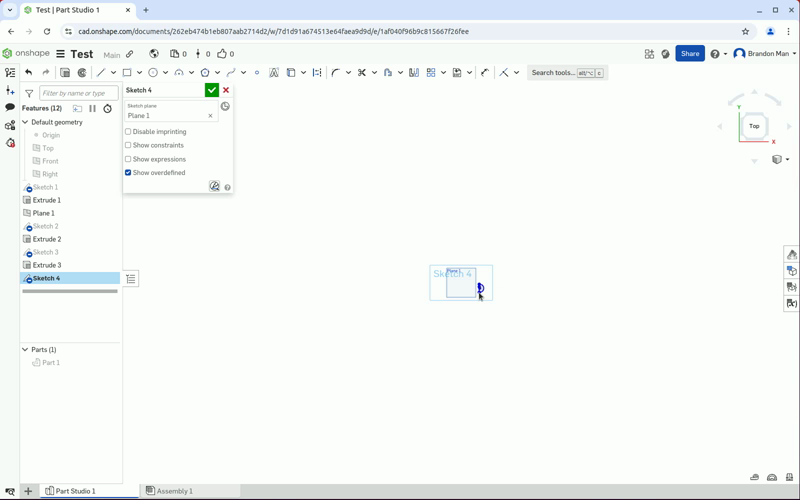
mouse_move(479, 291)
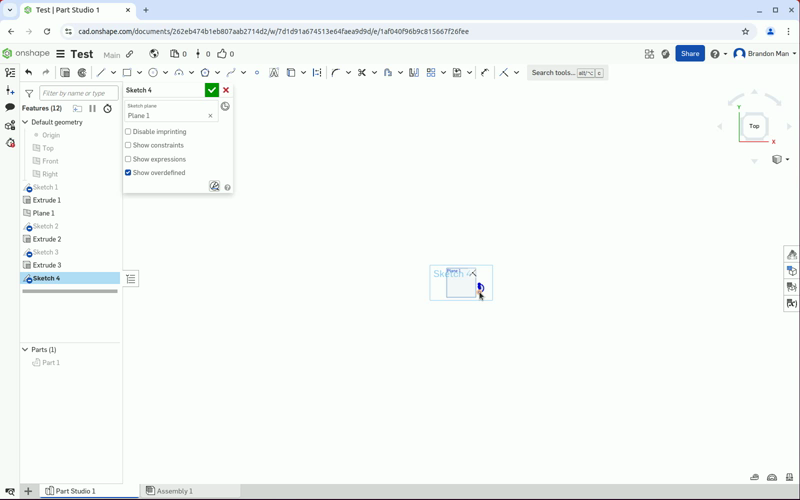
scroll(6)
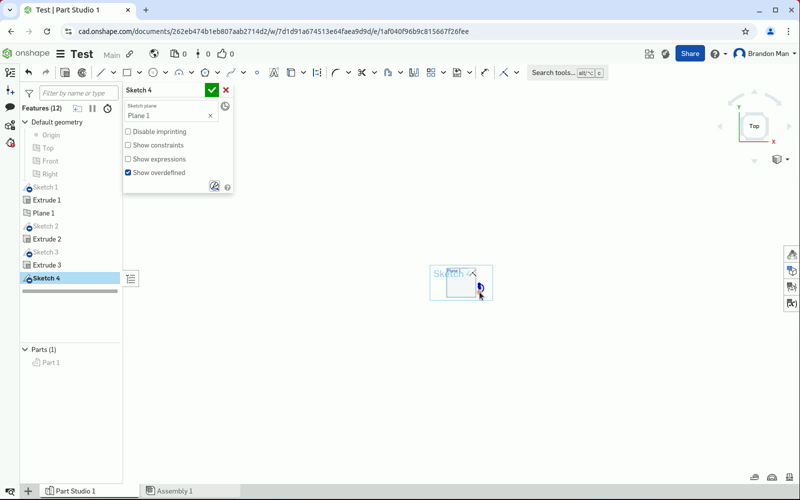
scroll(6)
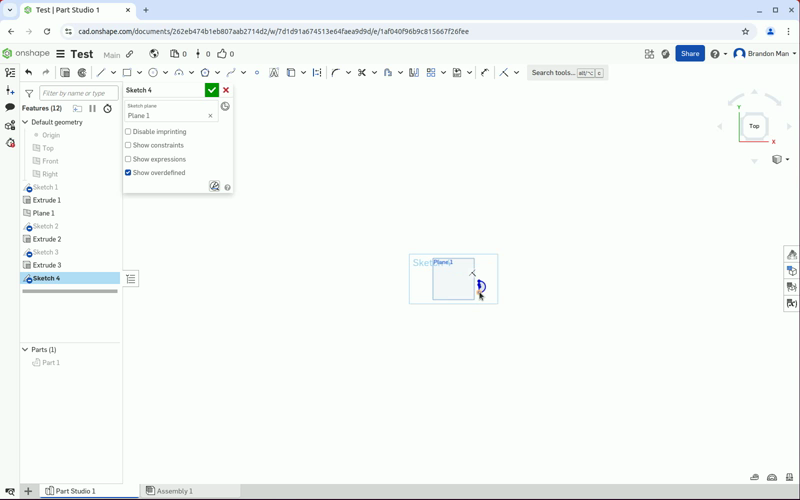
scroll(6)
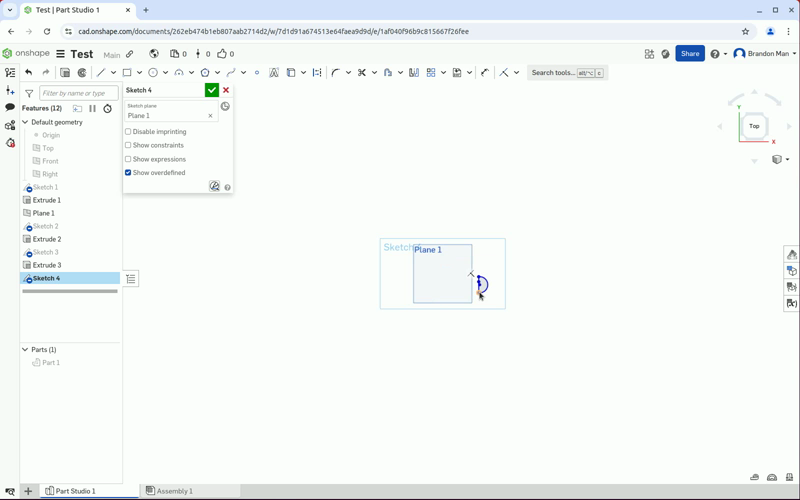
scroll(6)
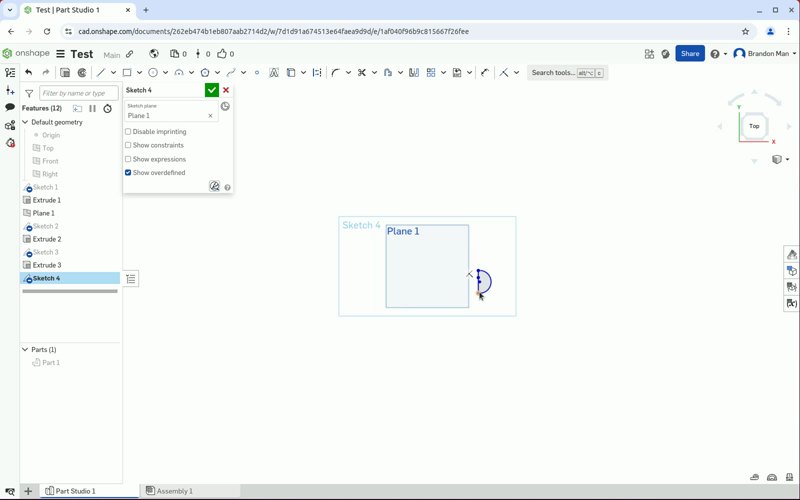
scroll(6)
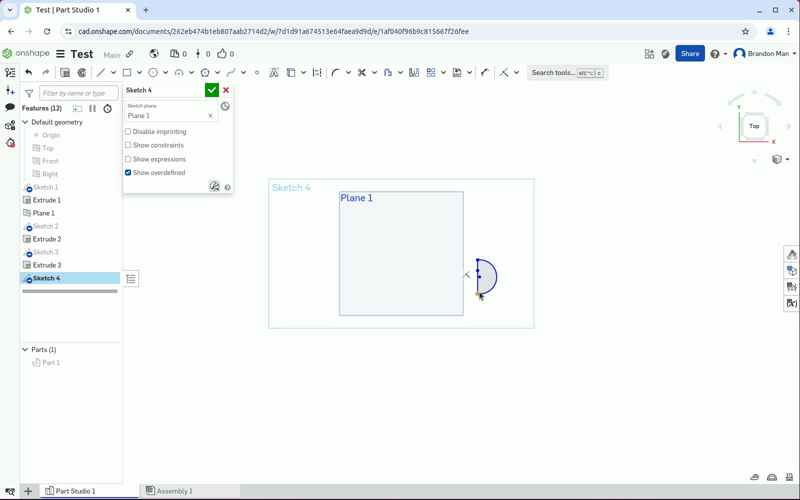
scroll(6)
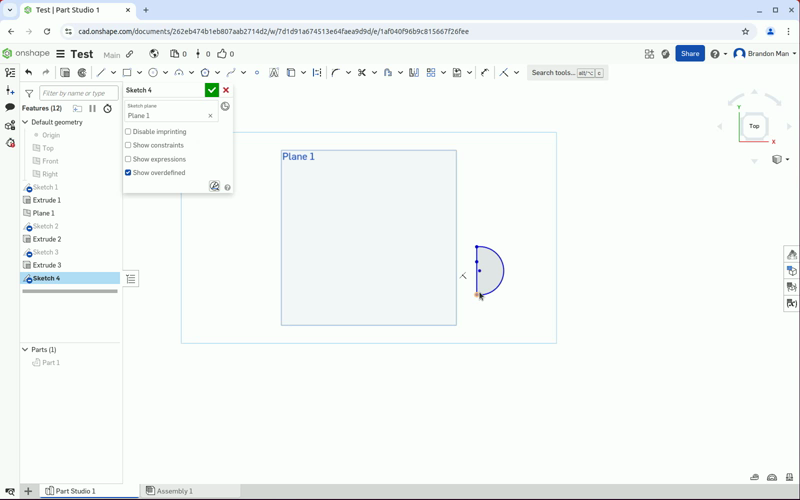
scroll(6)
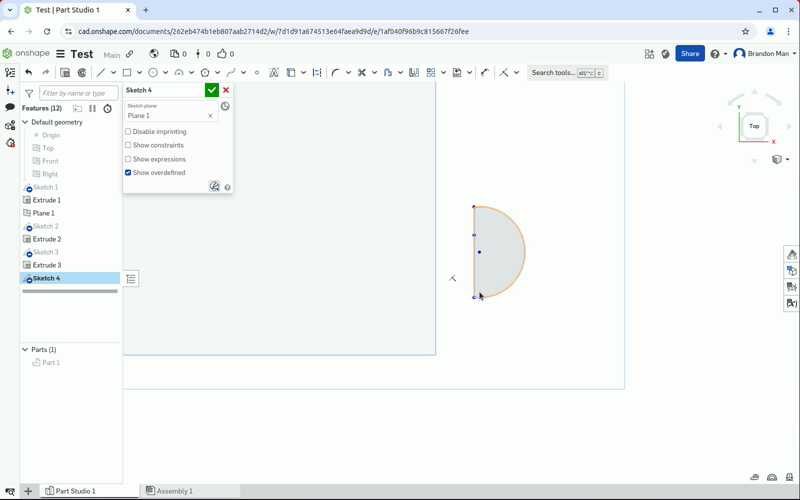
click(479, 291)
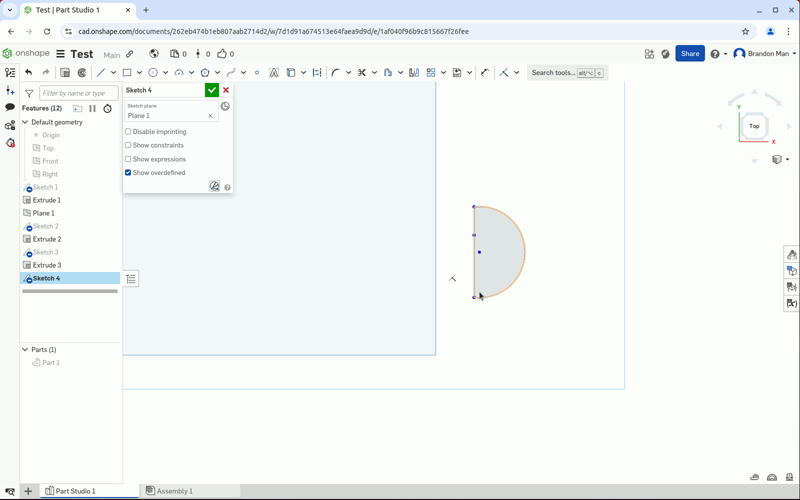
scroll(-6)
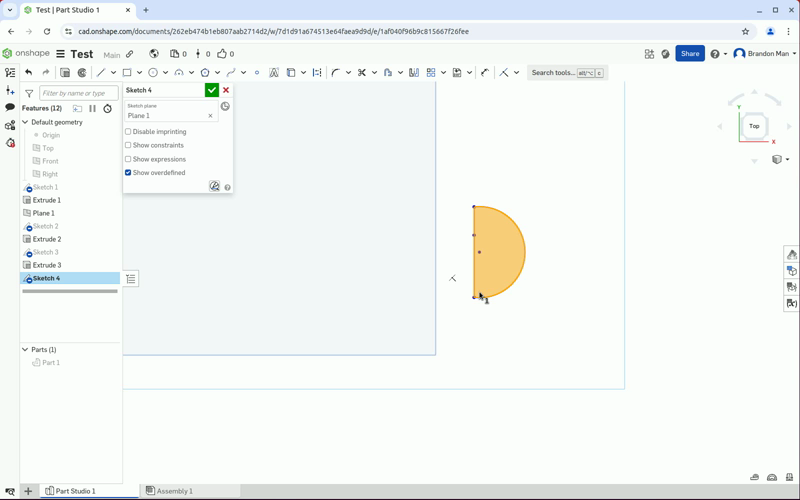
scroll(-6)
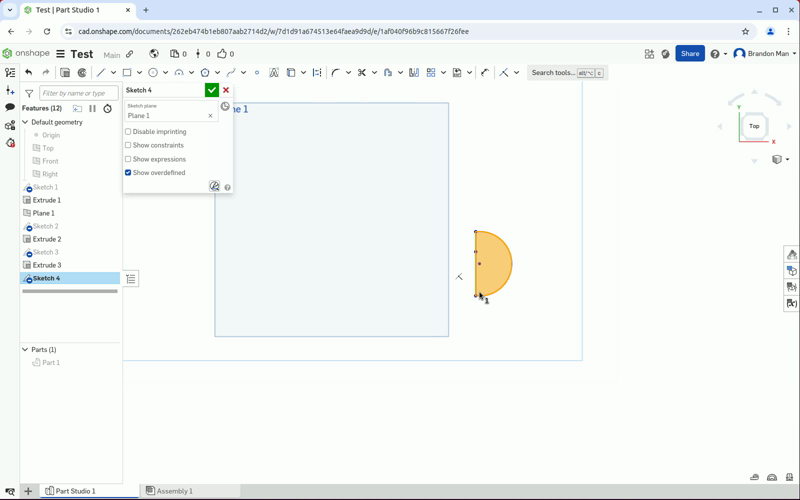
scroll(-6)
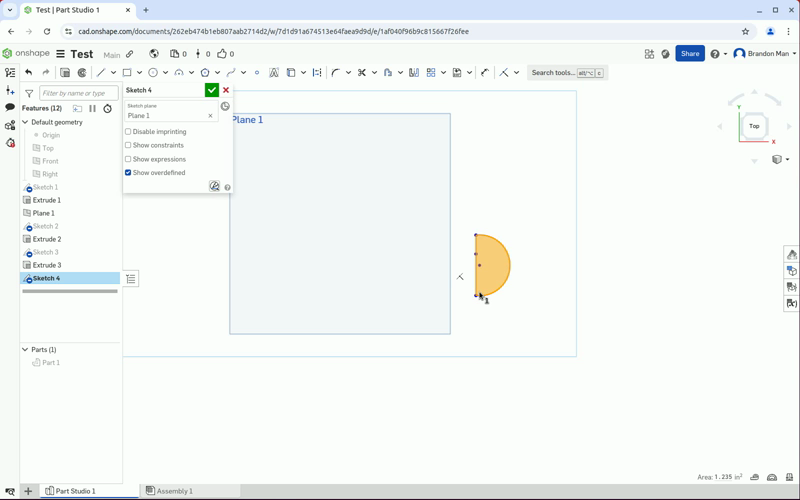
scroll(-6)
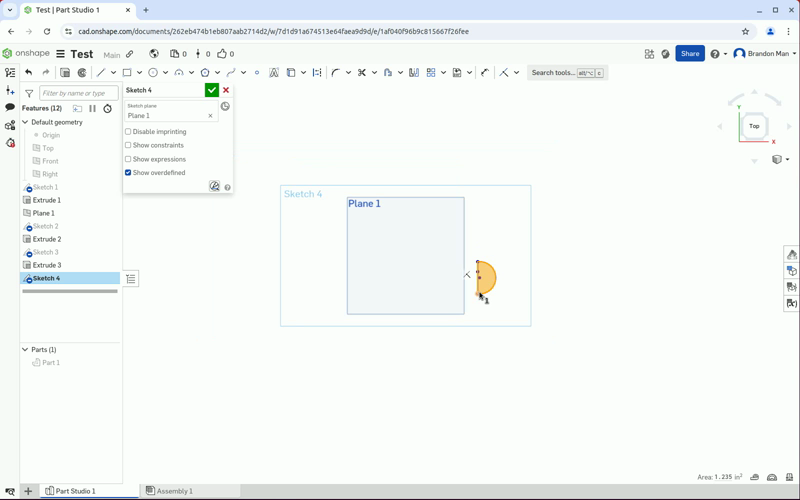
scroll(-6)
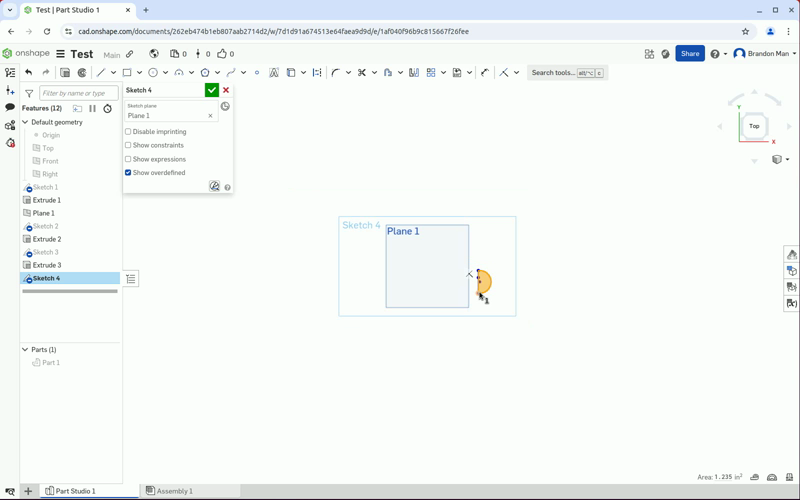
scroll(-6)
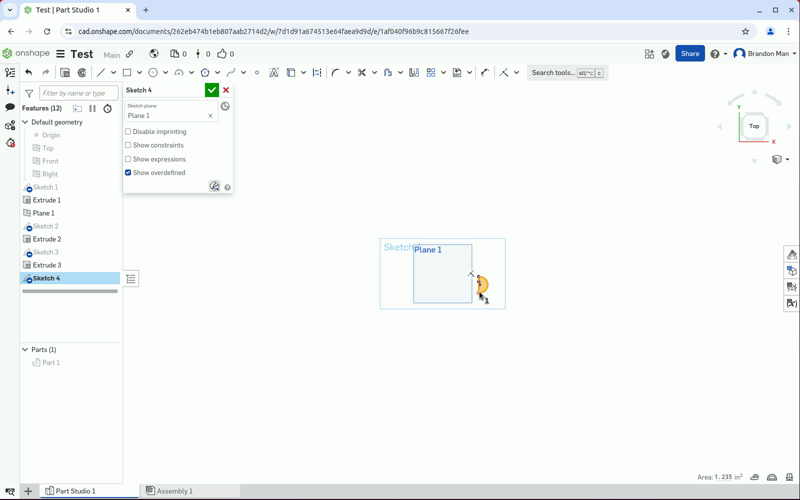
scroll(-6)
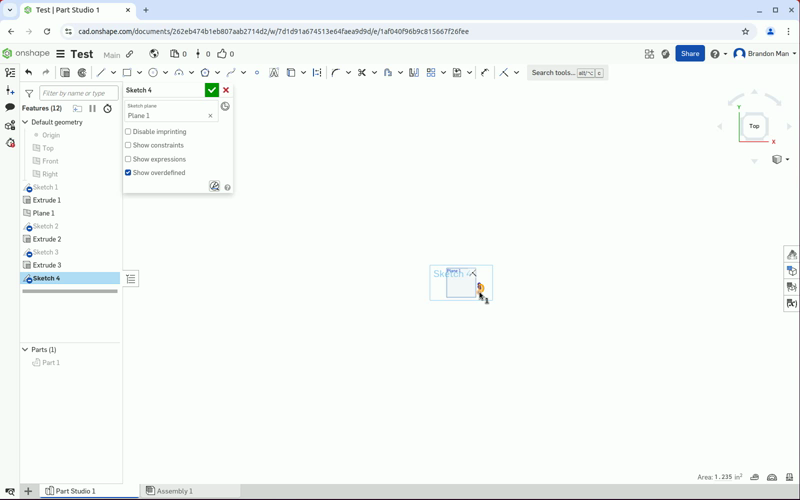
mouse_move(73, 352)
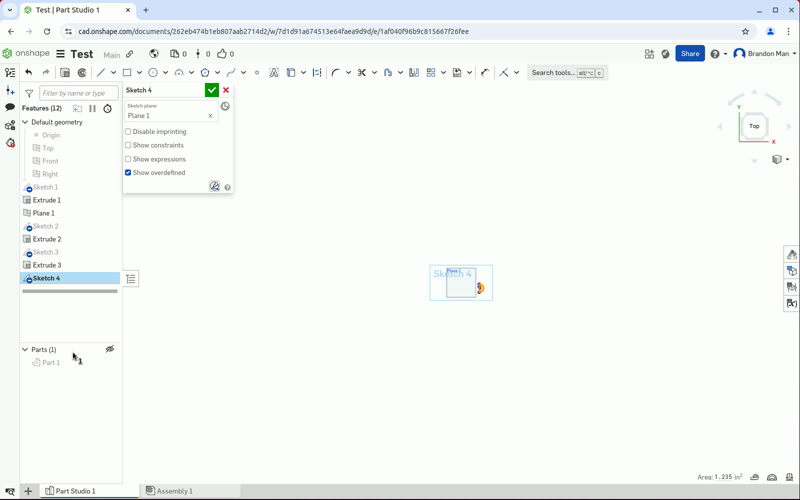
key(shift+y)
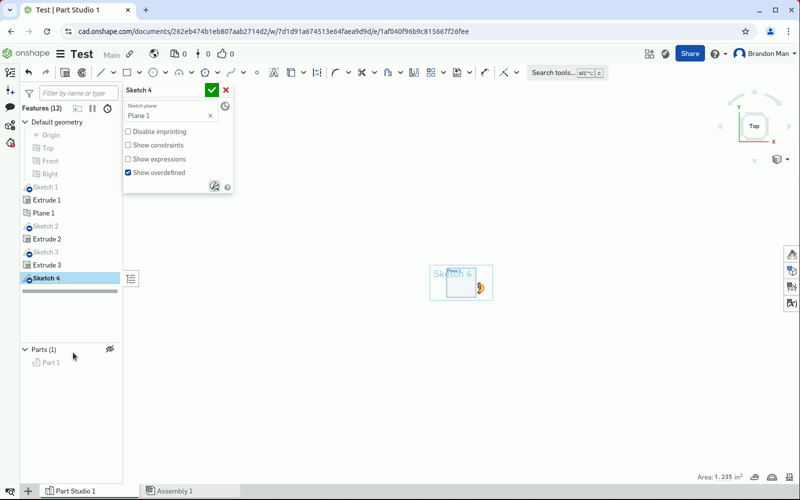
key(shift+e)
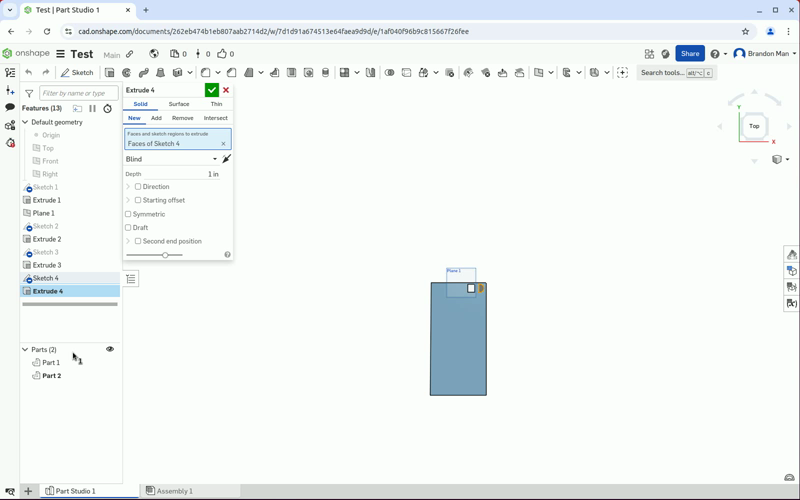
mouse_move(143, 106)
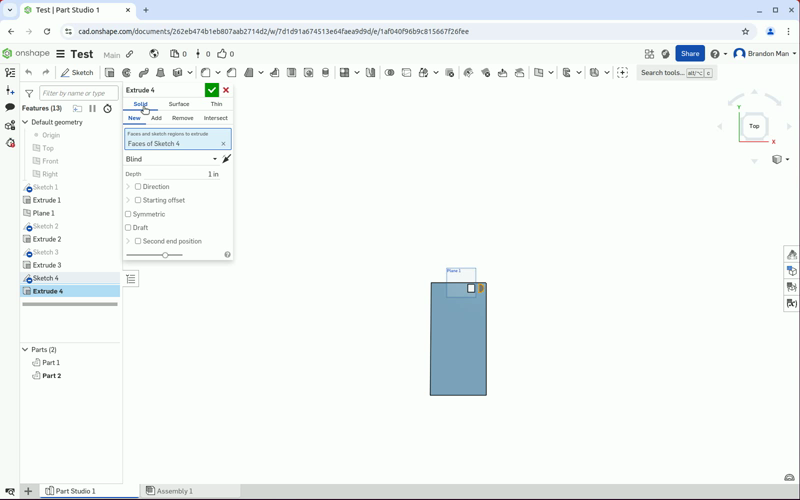
click(143, 106)
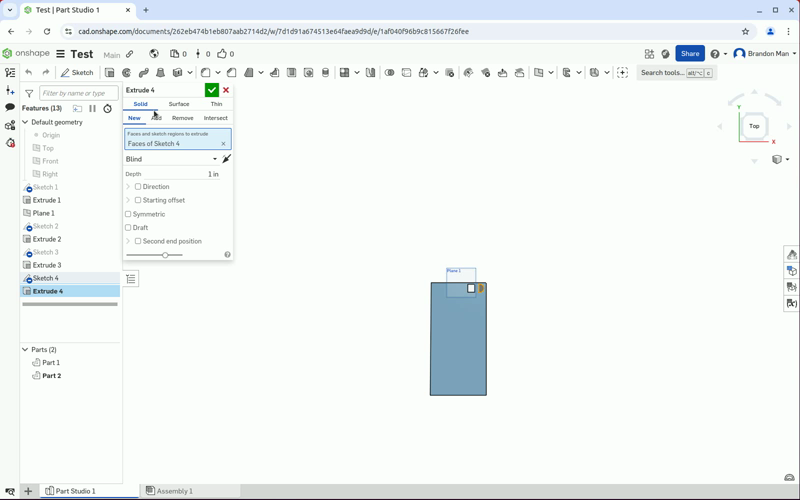
mouse_move(186, 120)
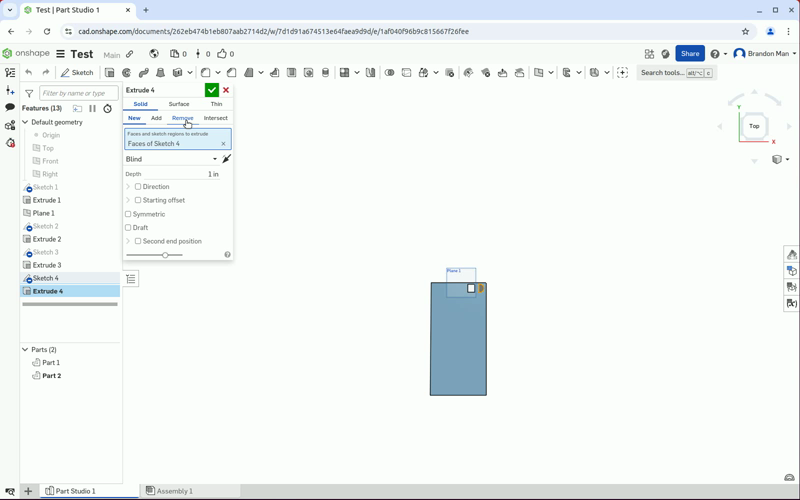
click(186, 120)
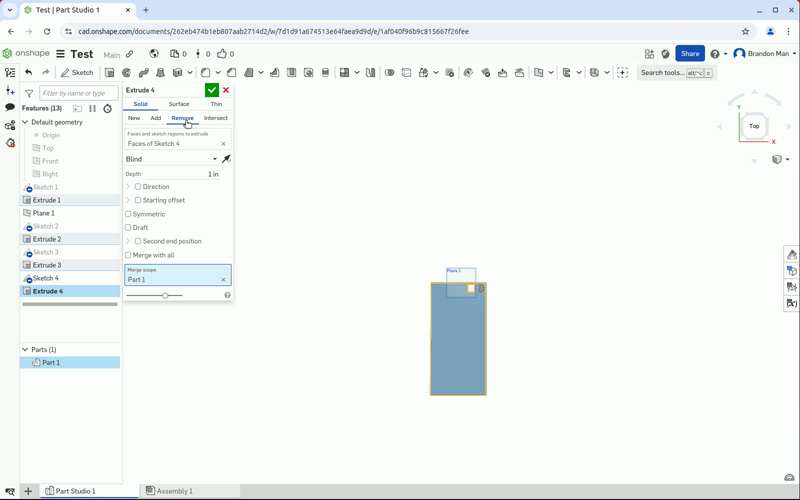
key(tab, 4)
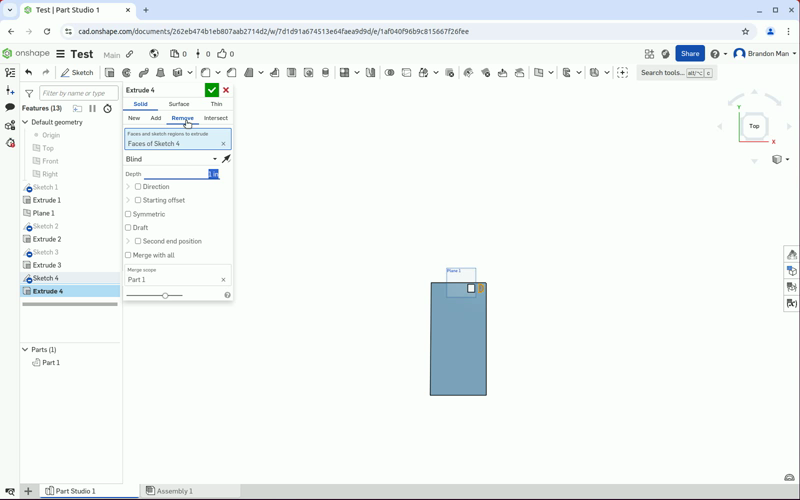
text(4.574)
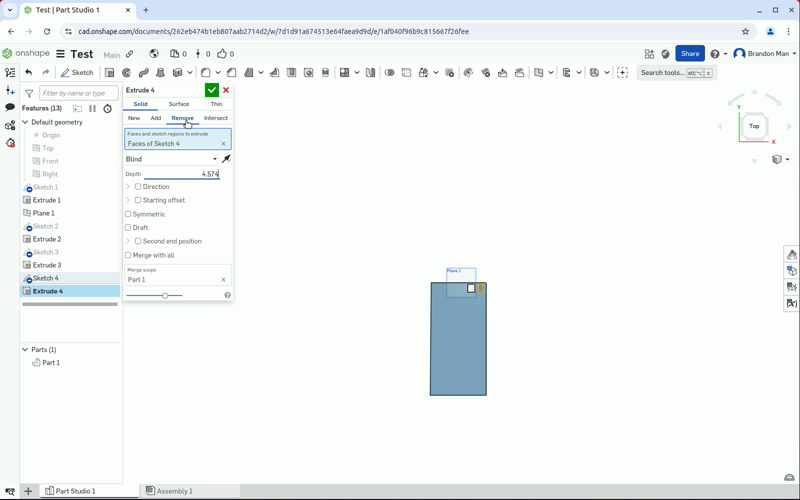
key(tab, 6)
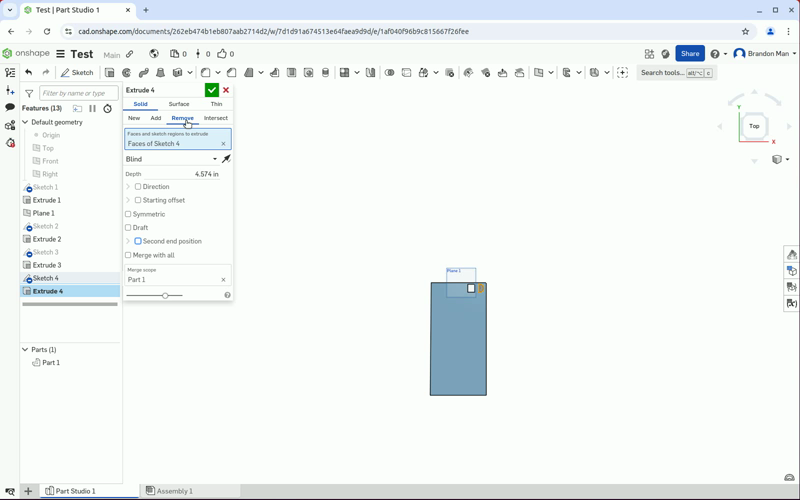
key(space)
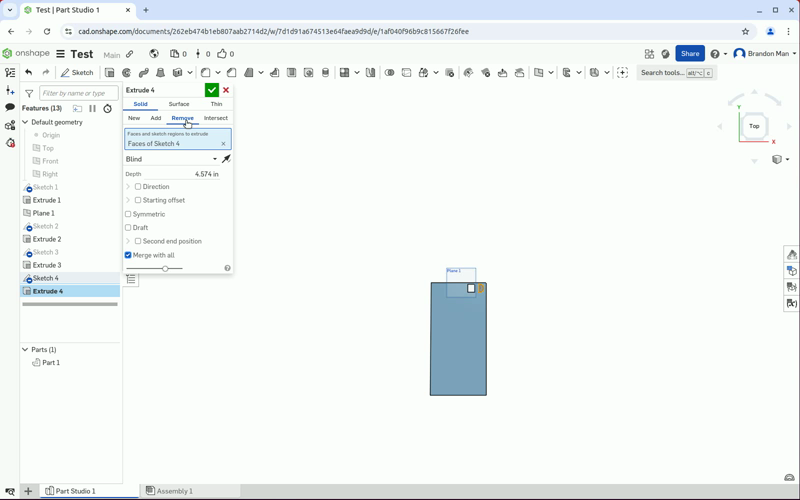
key(enter)
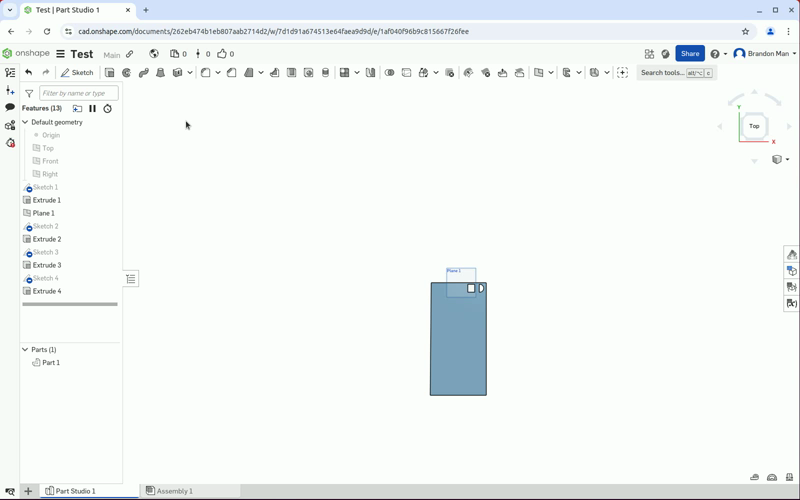
key(shift+h)
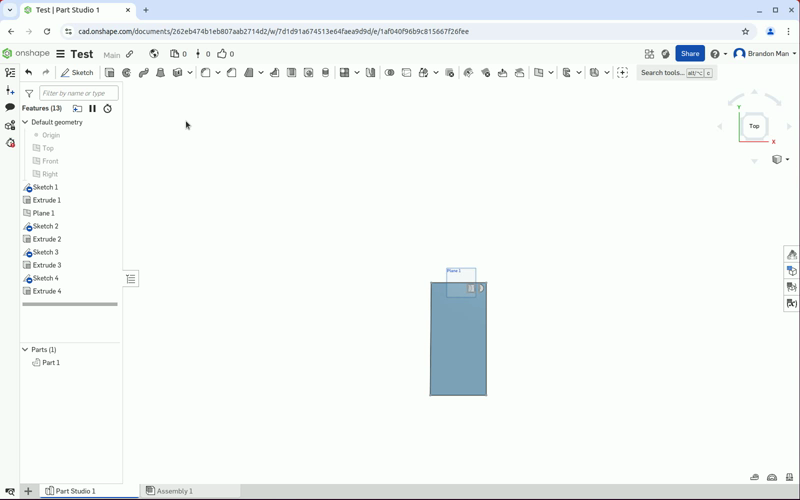
key(shift+h)
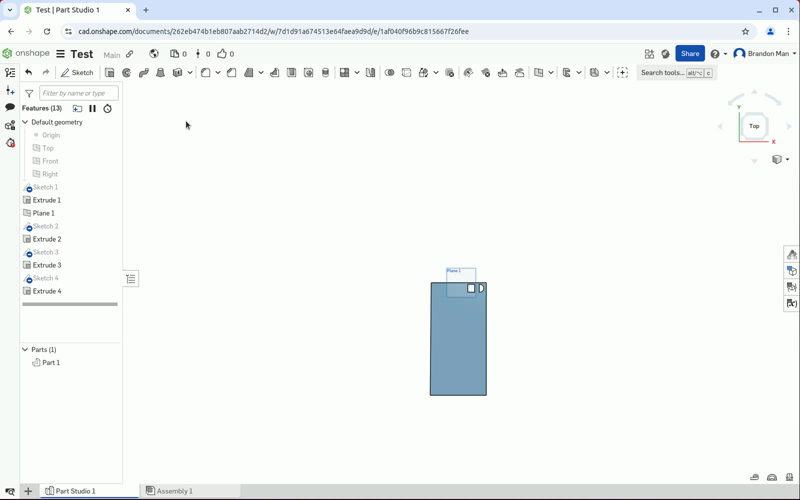
mouse_move(73, 189)
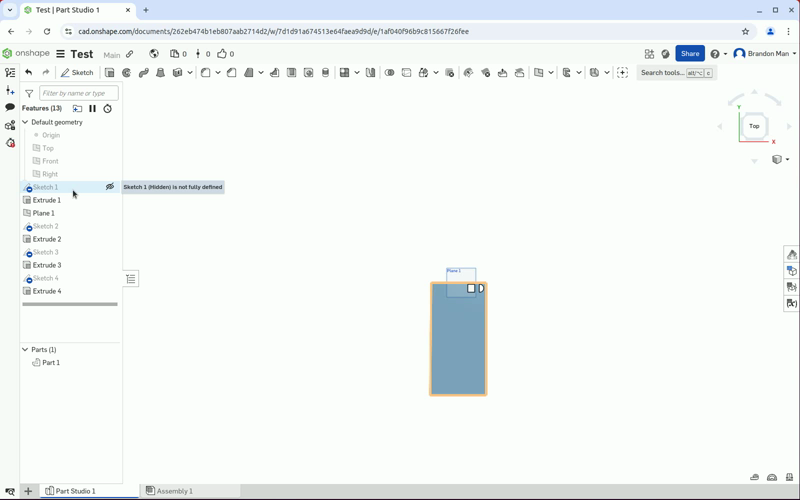
click(73, 189)
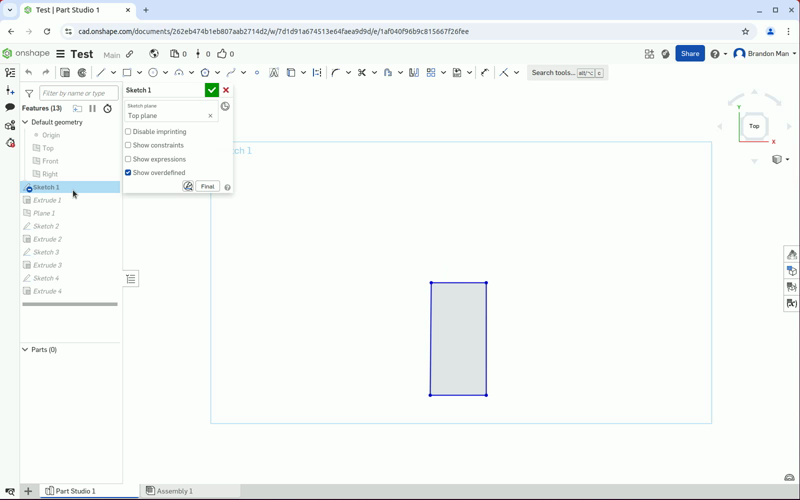
mouse_move(229, 92)
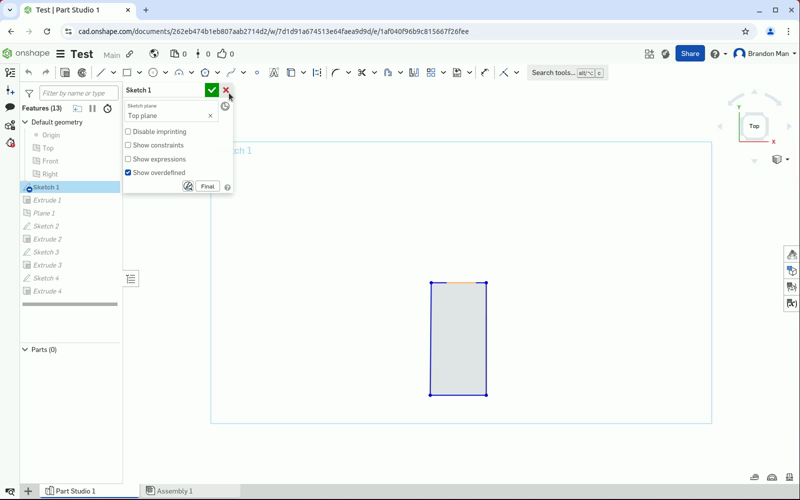
click(229, 92)
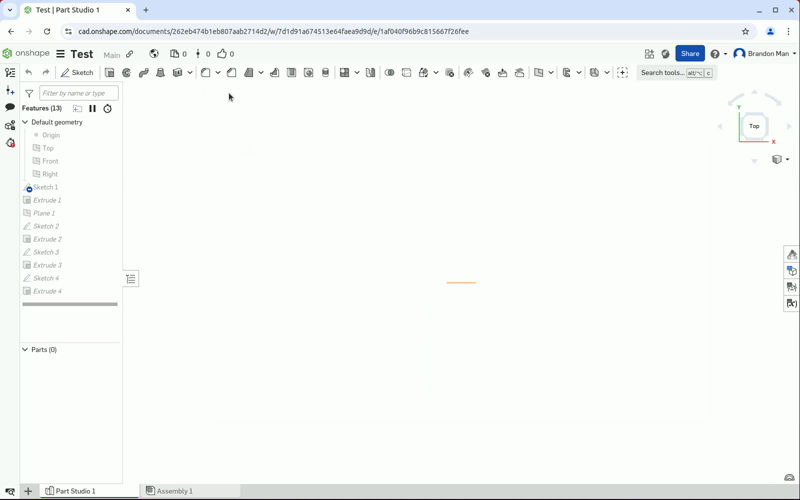
key(shift+s)
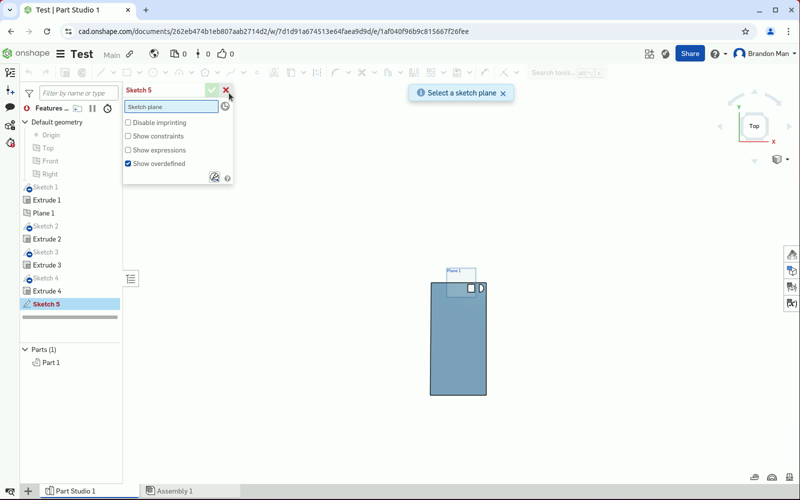
mouse_move(73, 215)
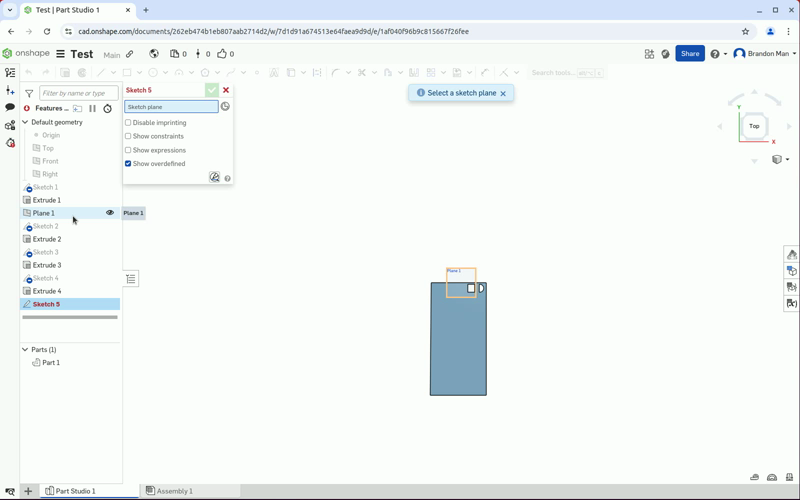
click(73, 215)
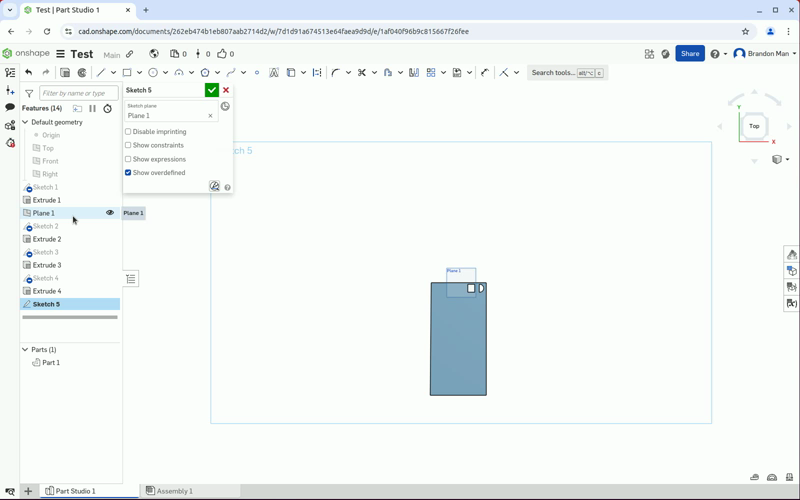
mouse_move(73, 352)
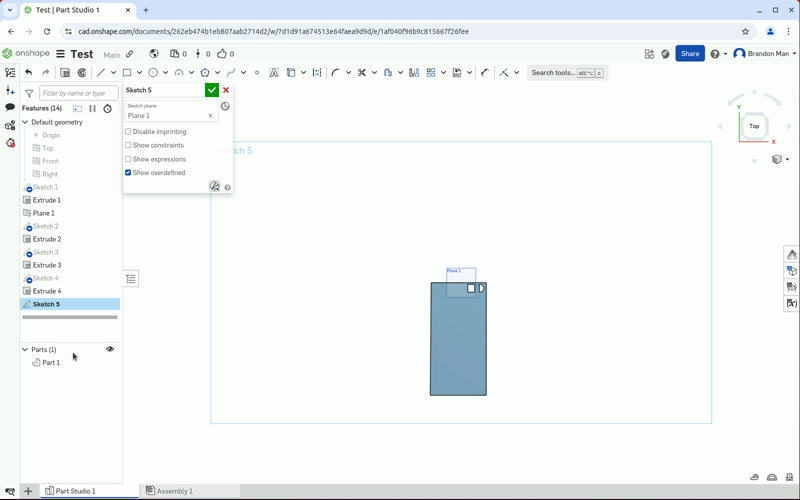
key(y)
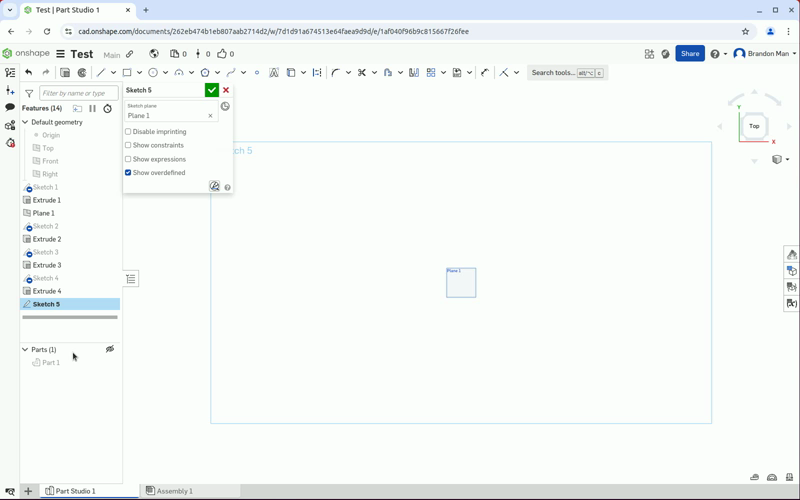
key(l)
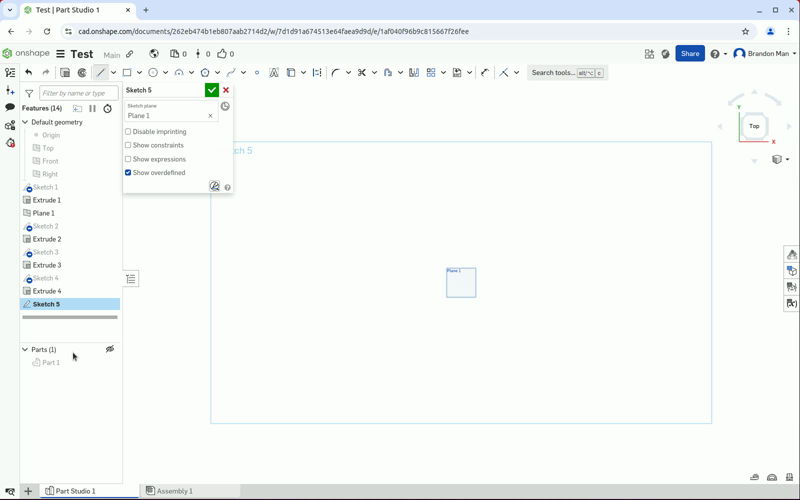
key_down(shift)
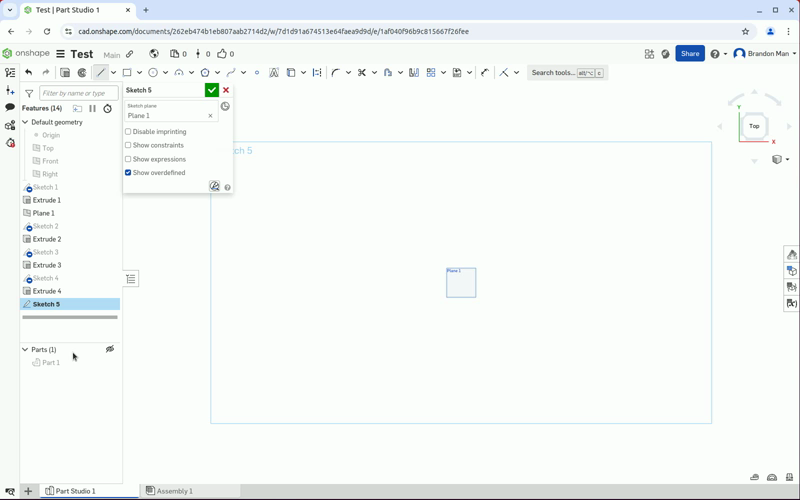
mouse_move(473, 292)
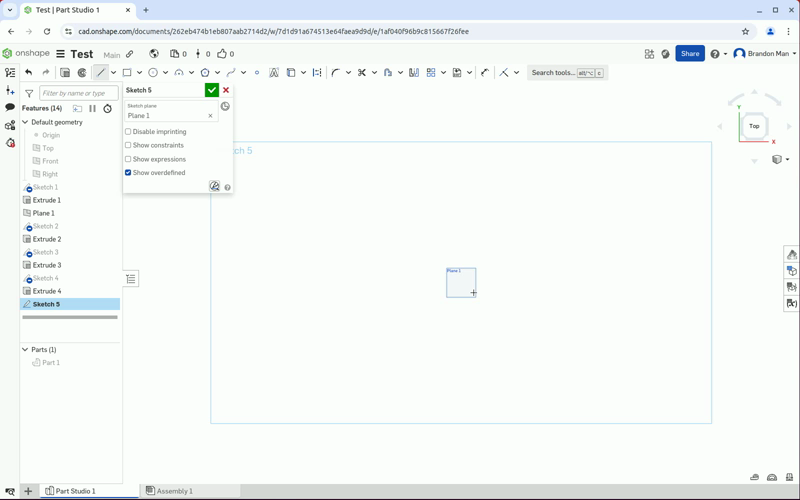
click(473, 292)
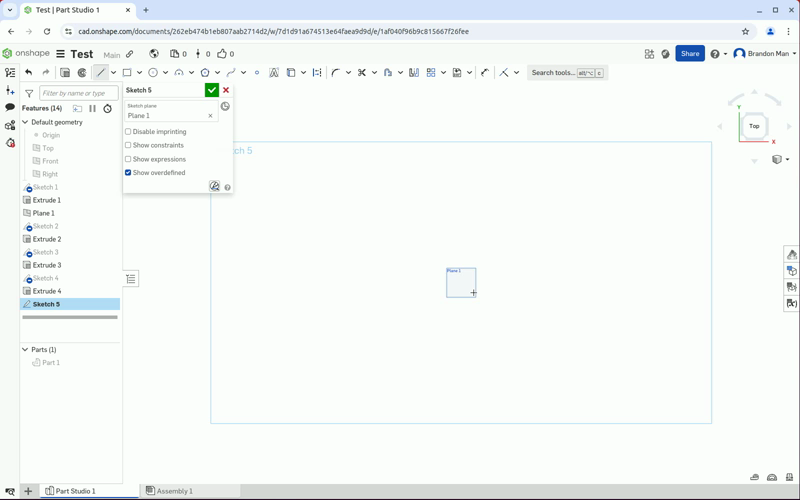
key_up(shift)
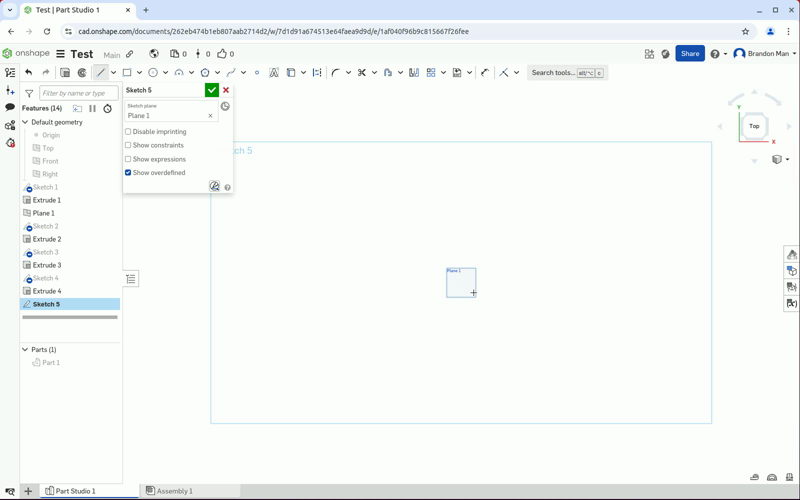
key_down(shift)
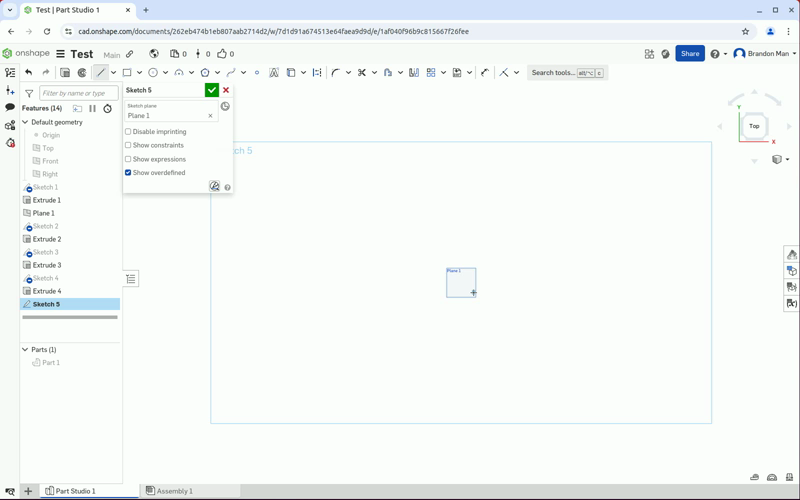
mouse_move(503, 292)
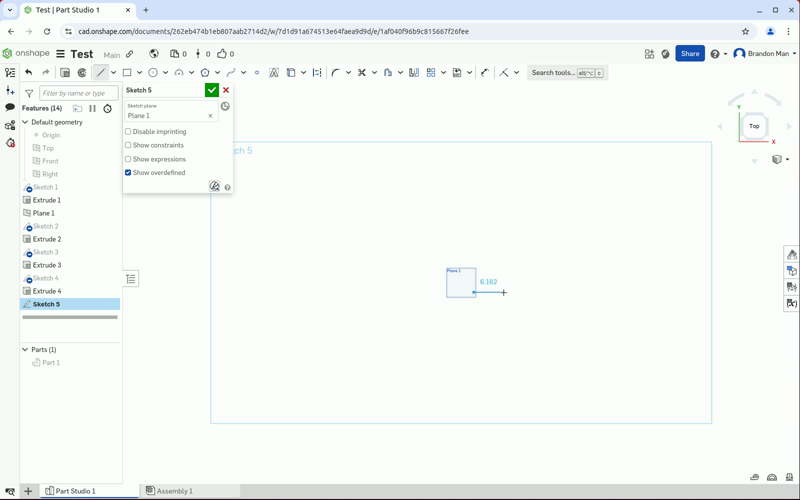
mouse_move(474, 292)
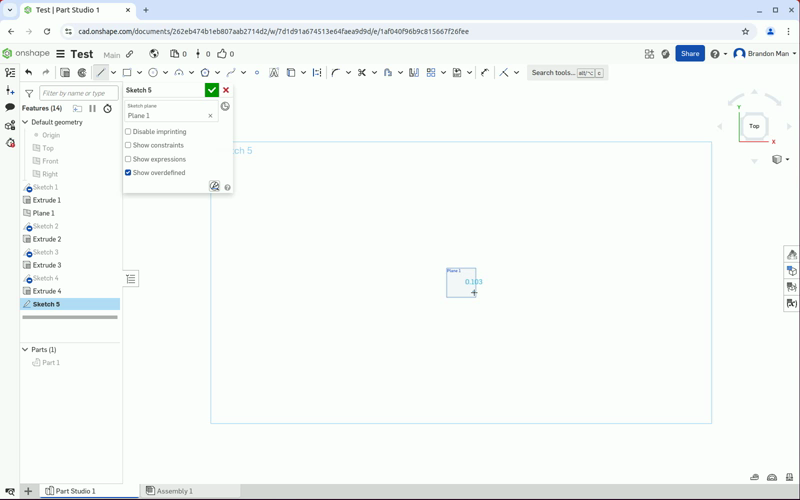
scroll(6)
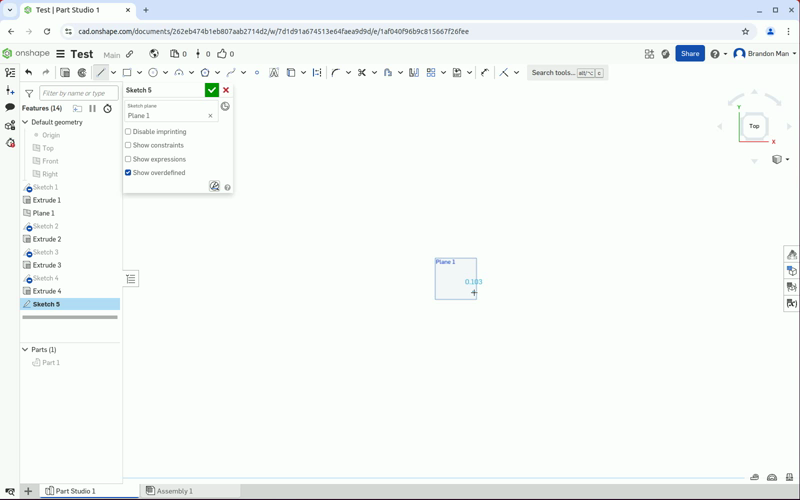
scroll(6)
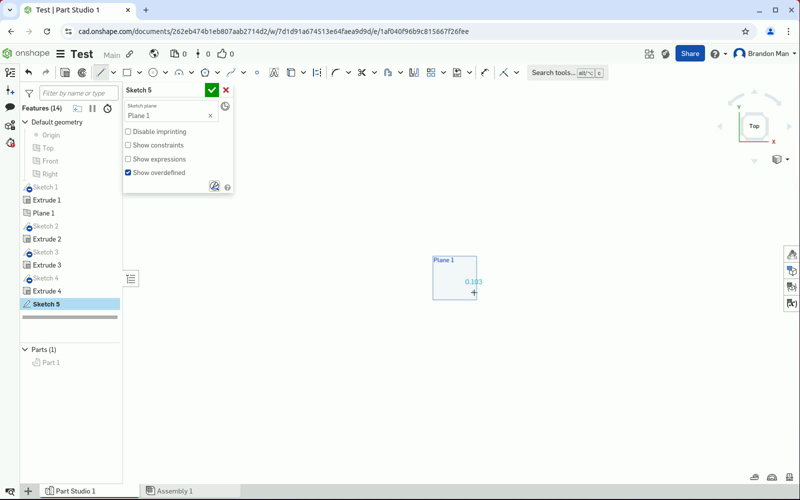
scroll(6)
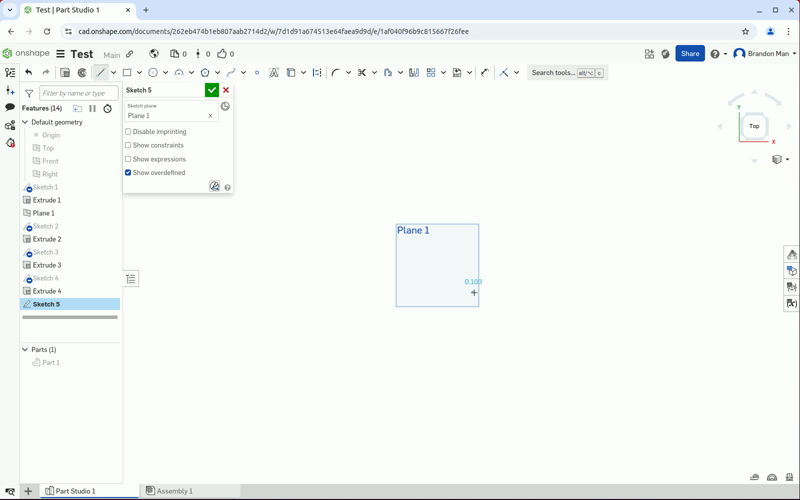
scroll(6)
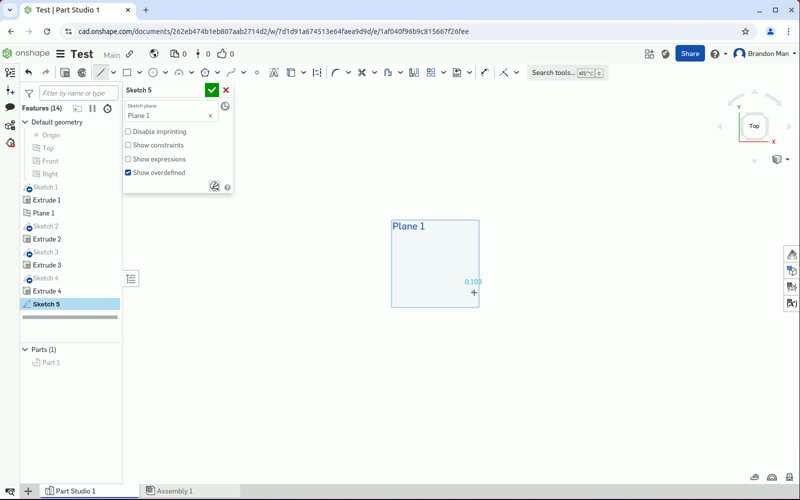
scroll(6)
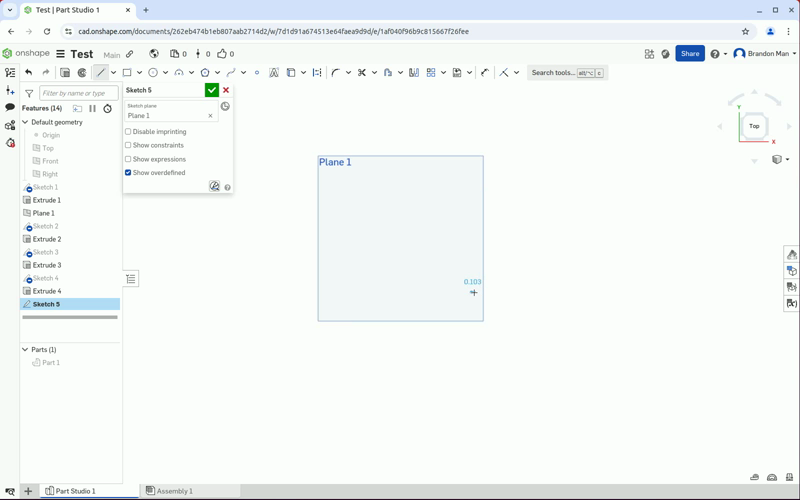
scroll(6)
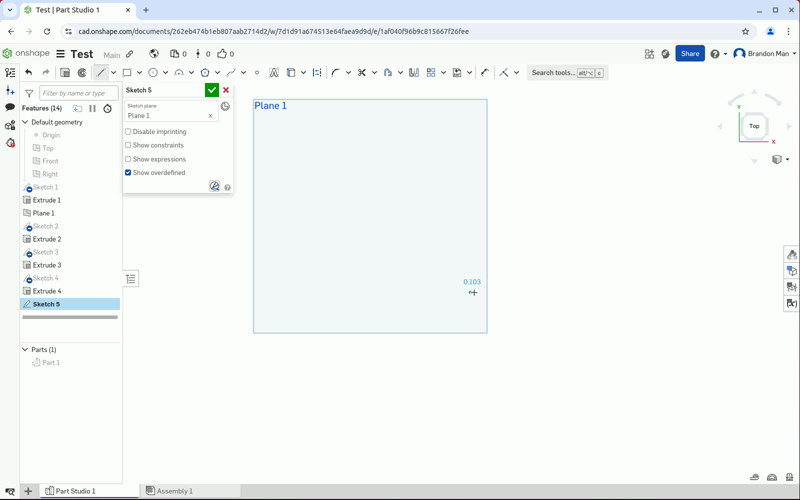
scroll(6)
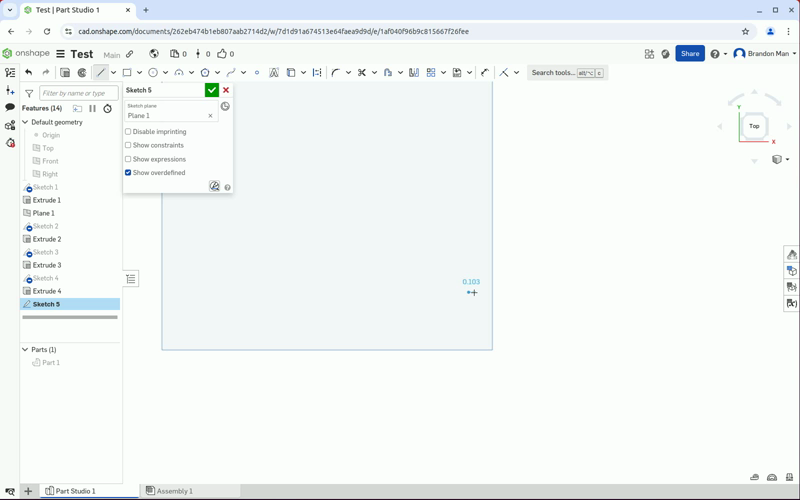
click(474, 292)
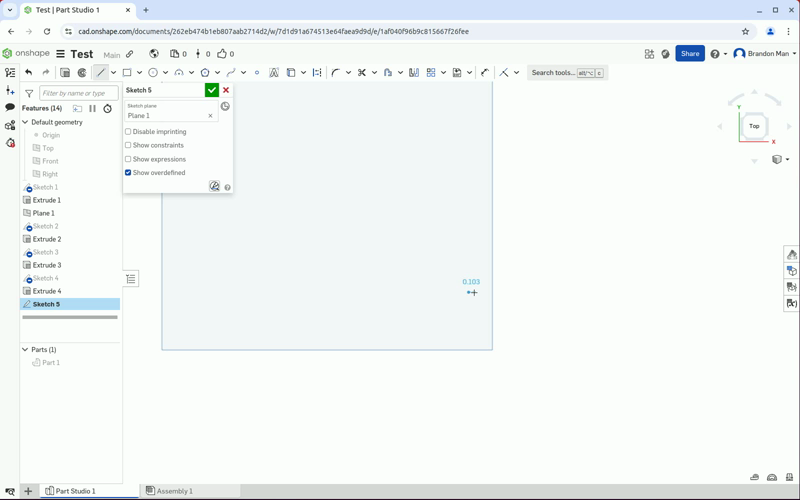
scroll(-6)
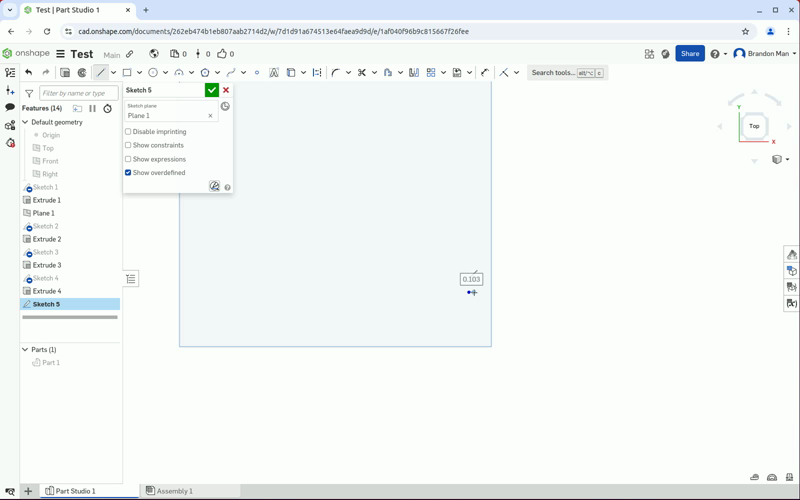
scroll(-6)
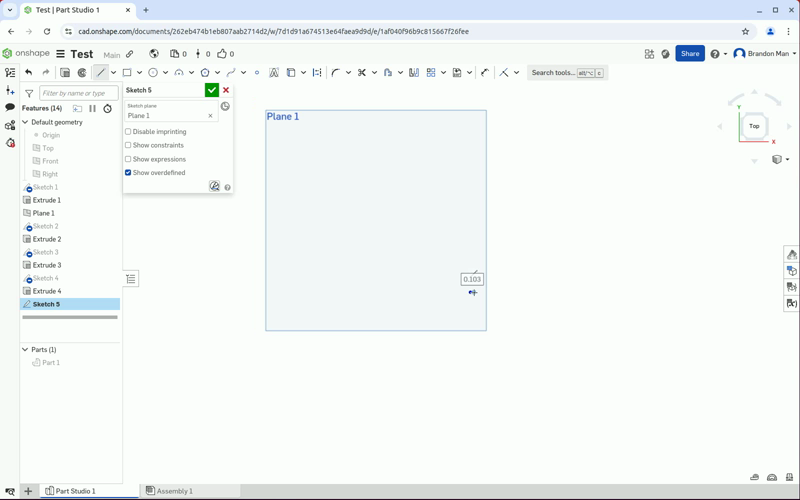
scroll(-6)
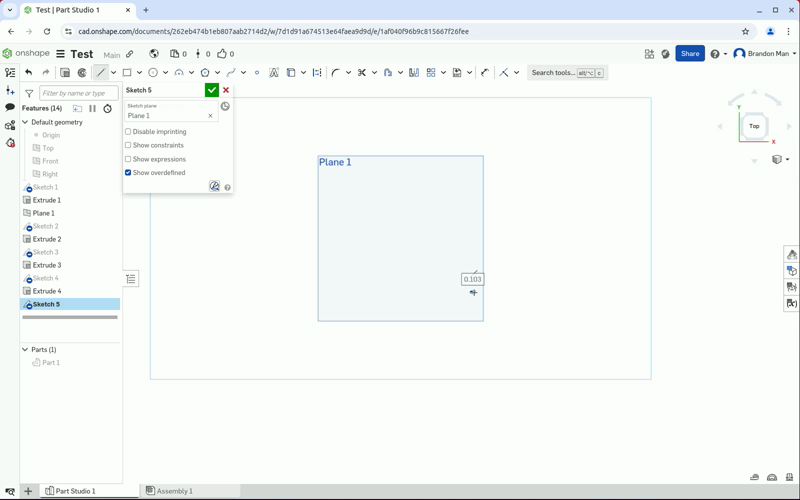
scroll(-6)
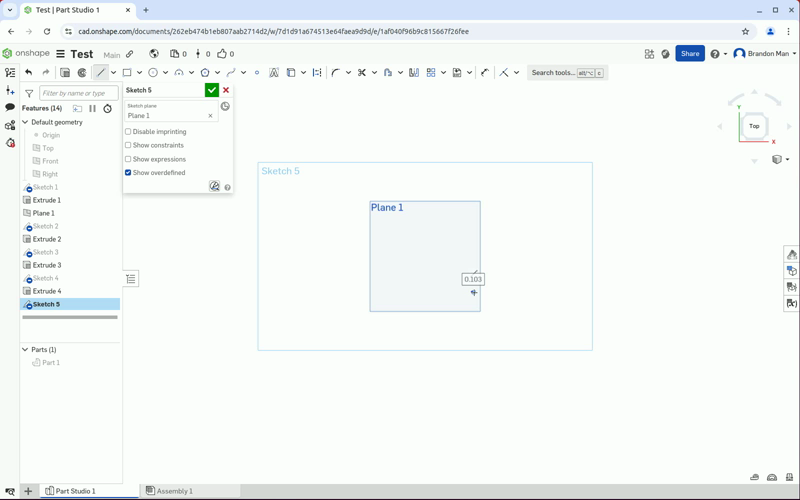
scroll(-6)
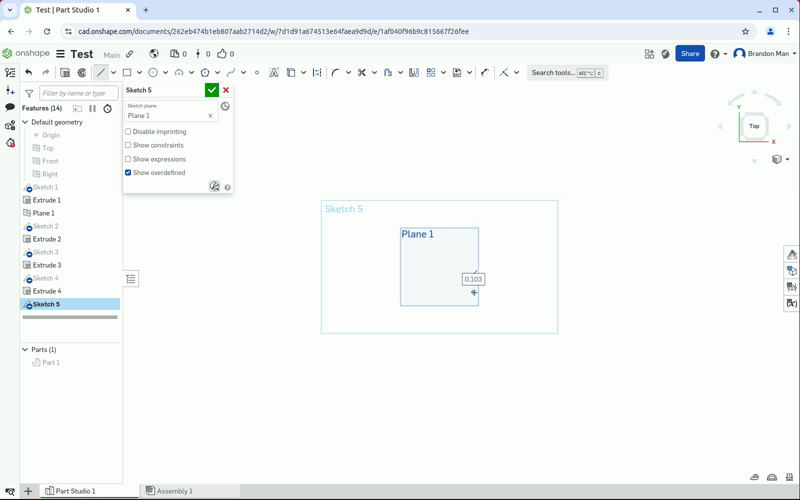
scroll(-6)
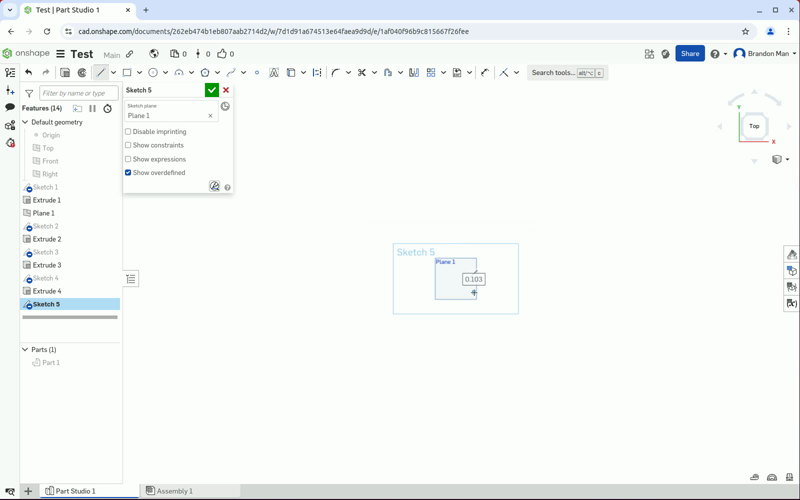
scroll(-6)
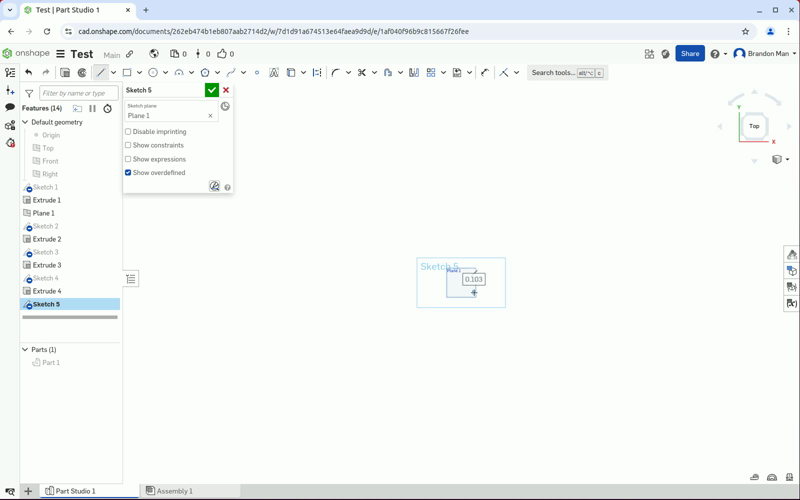
key_up(shift)
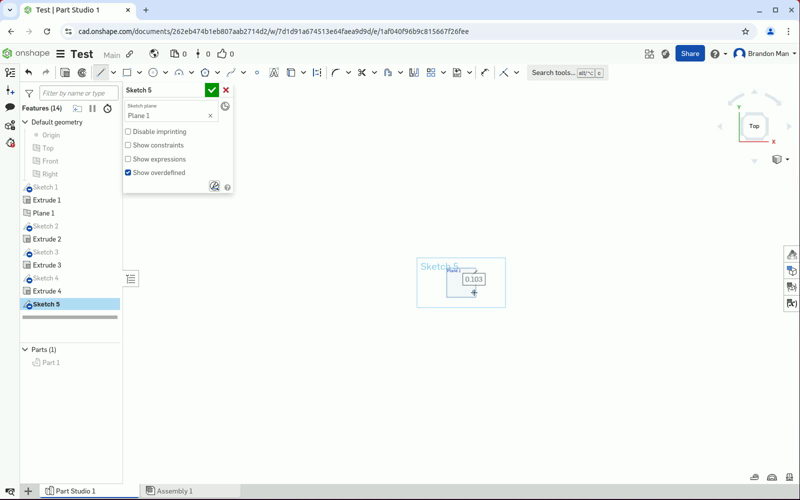
key_down(shift)
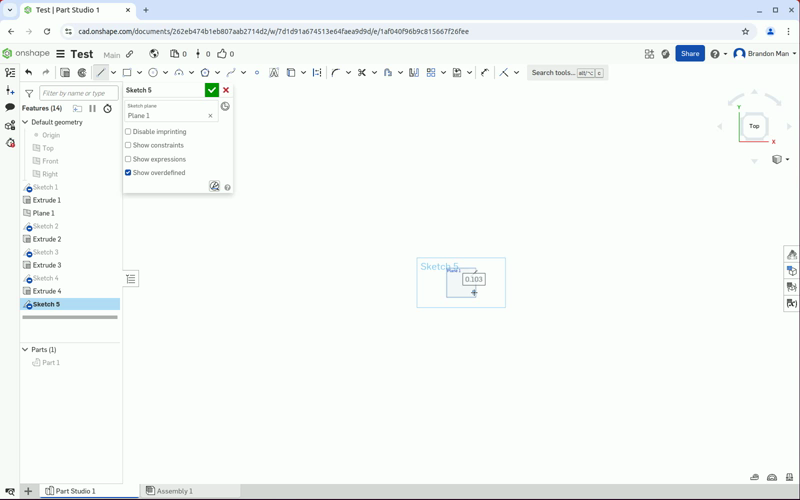
mouse_move(504, 292)
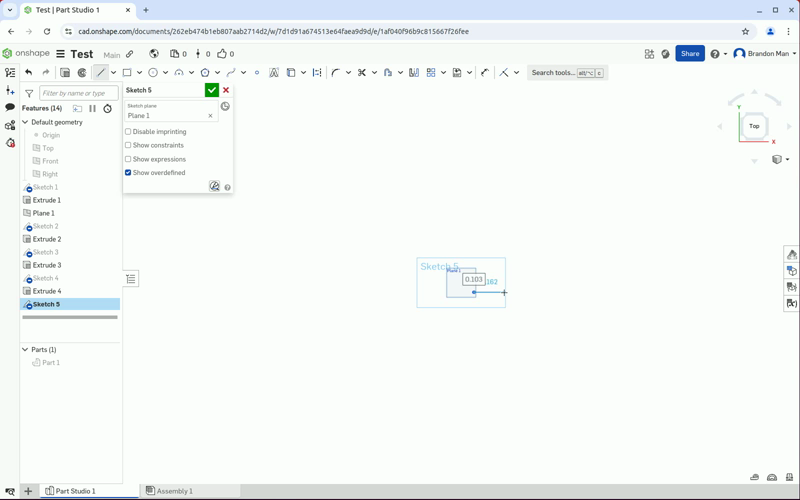
mouse_move(480, 292)
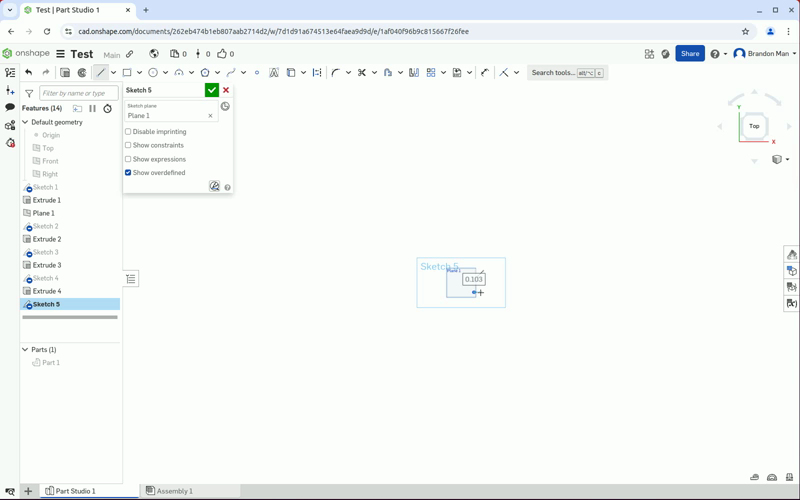
scroll(6)
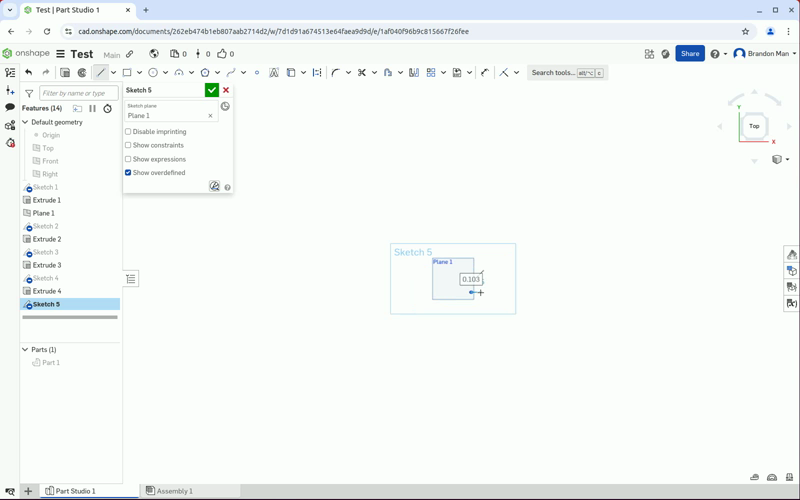
scroll(6)
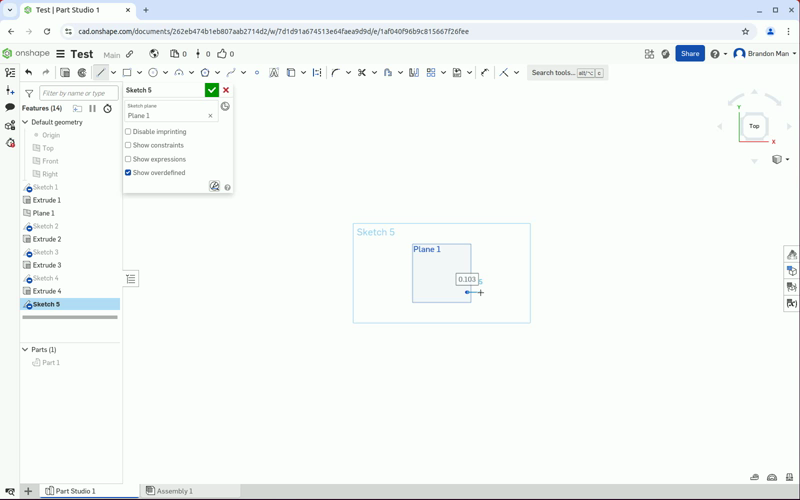
scroll(6)
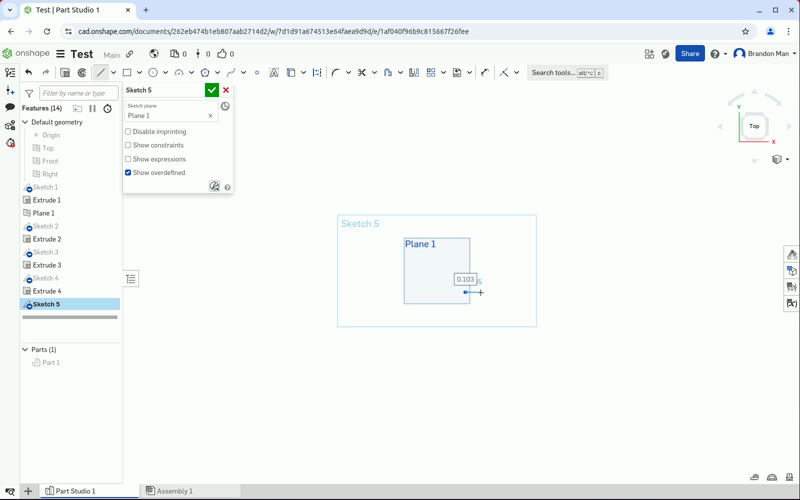
scroll(6)
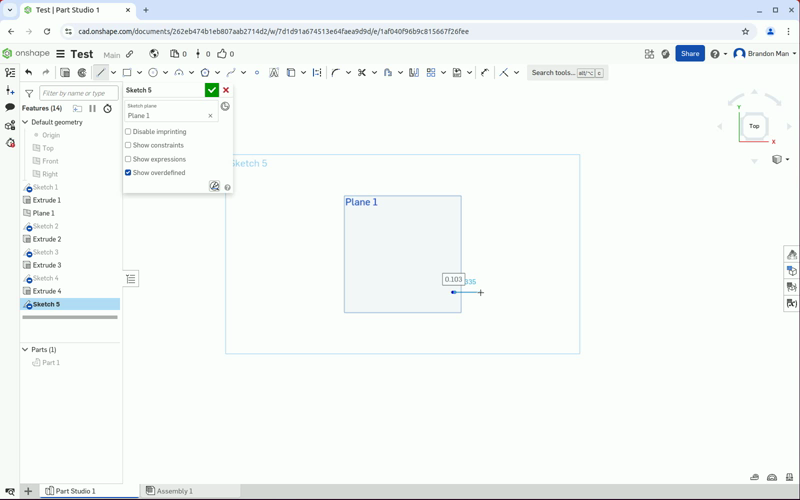
scroll(6)
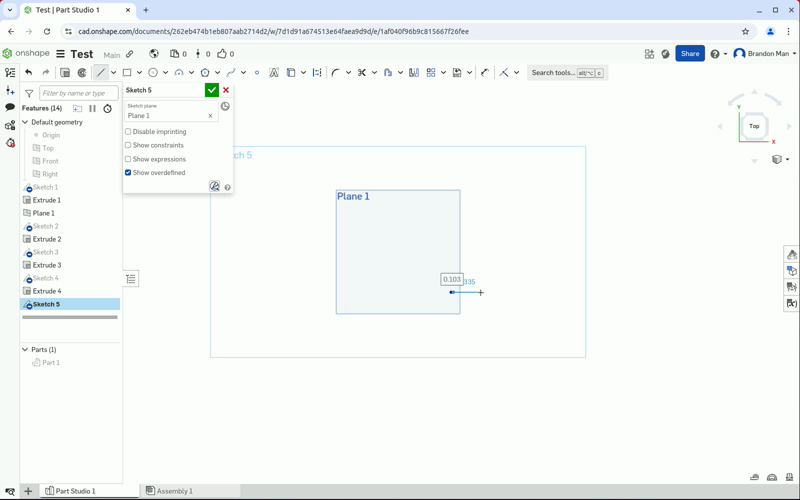
scroll(6)
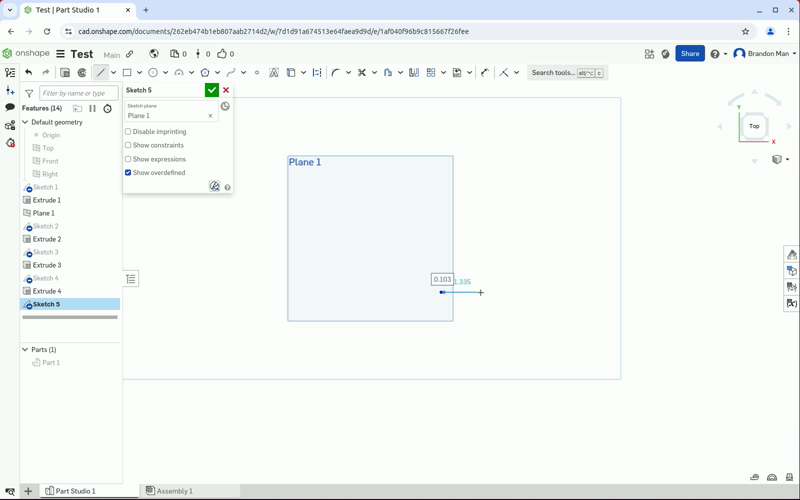
scroll(6)
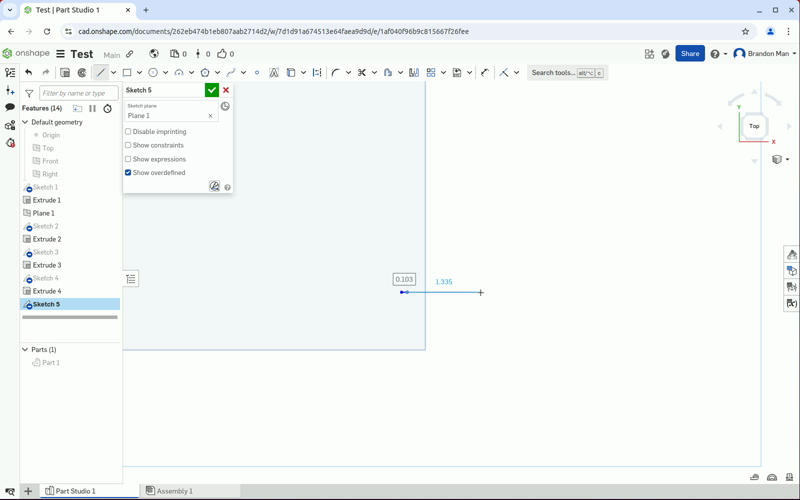
click(480, 292)
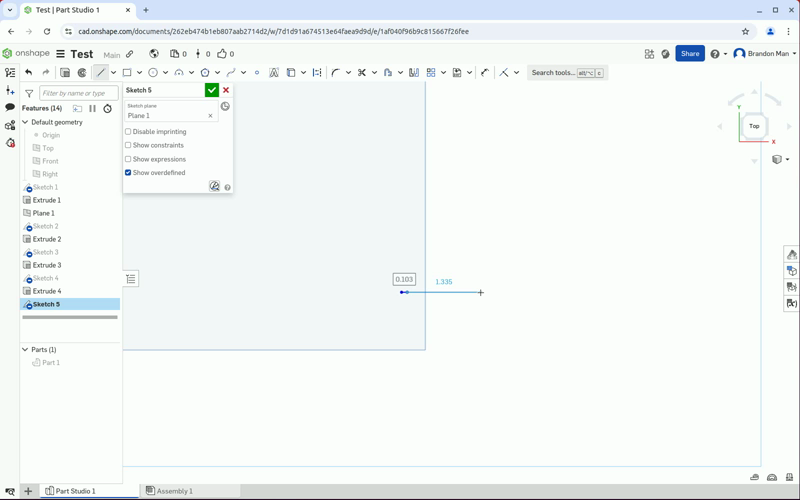
scroll(-6)
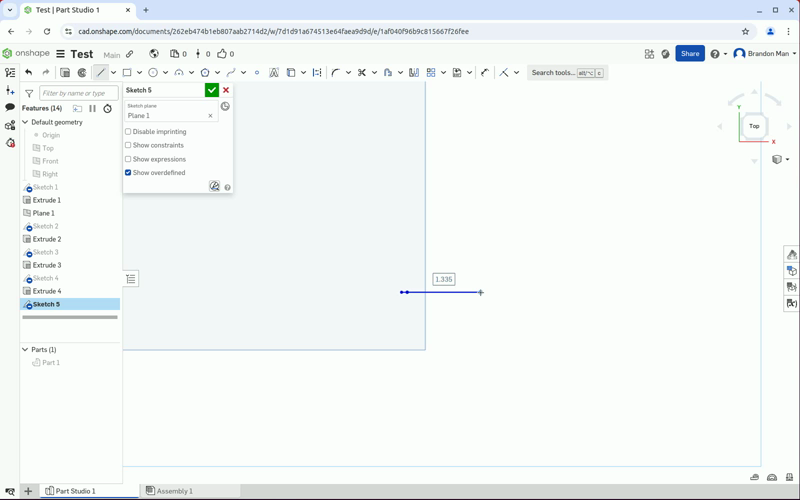
scroll(-6)
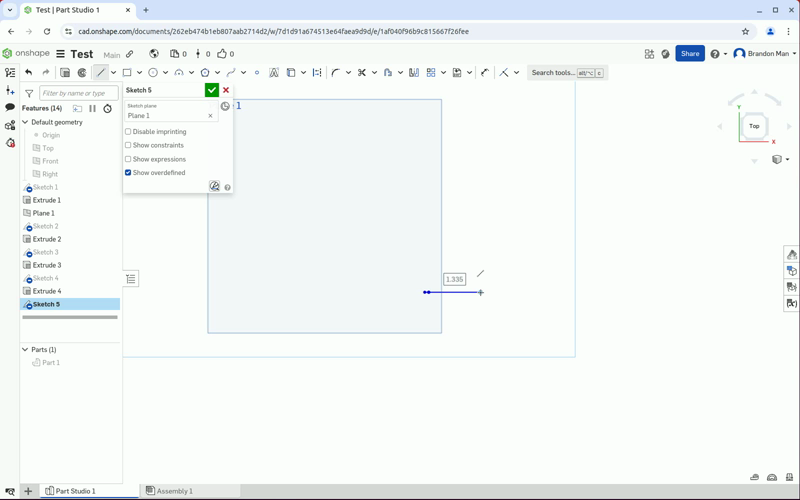
scroll(-6)
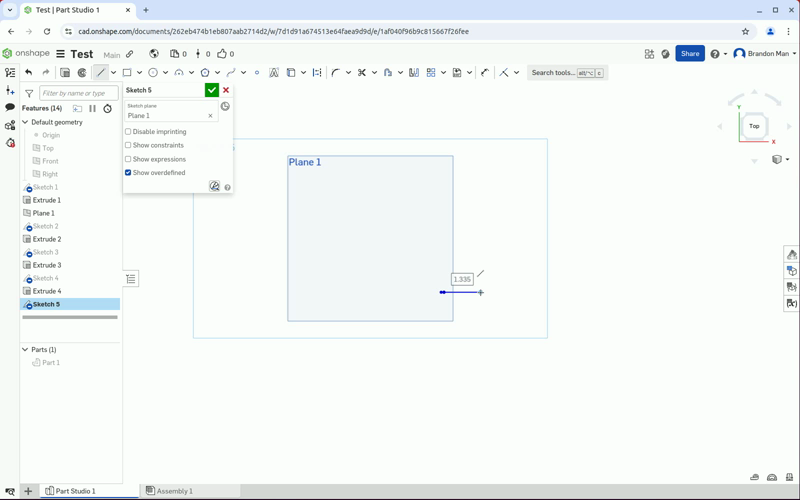
scroll(-6)
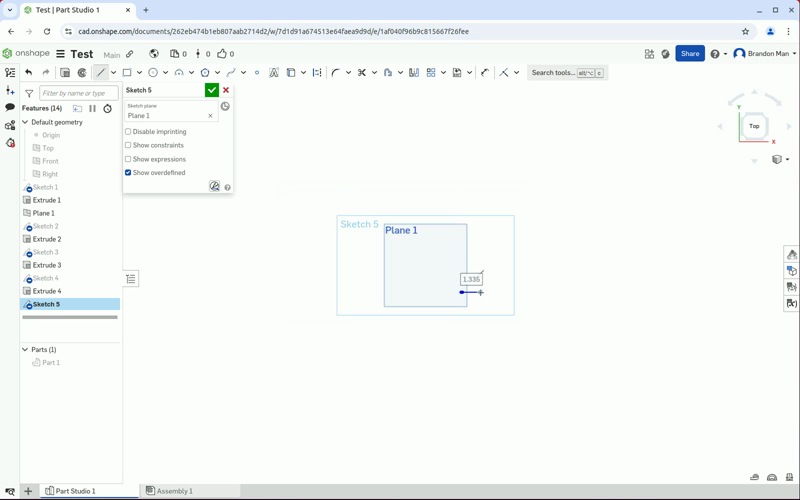
scroll(-6)
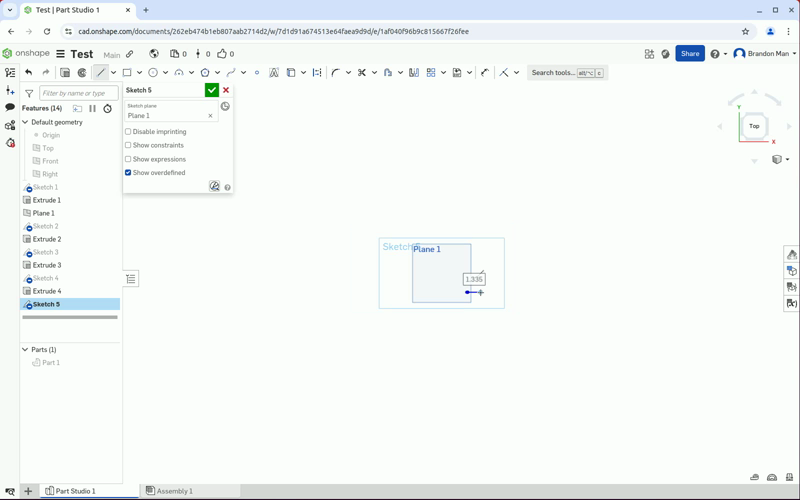
scroll(-6)
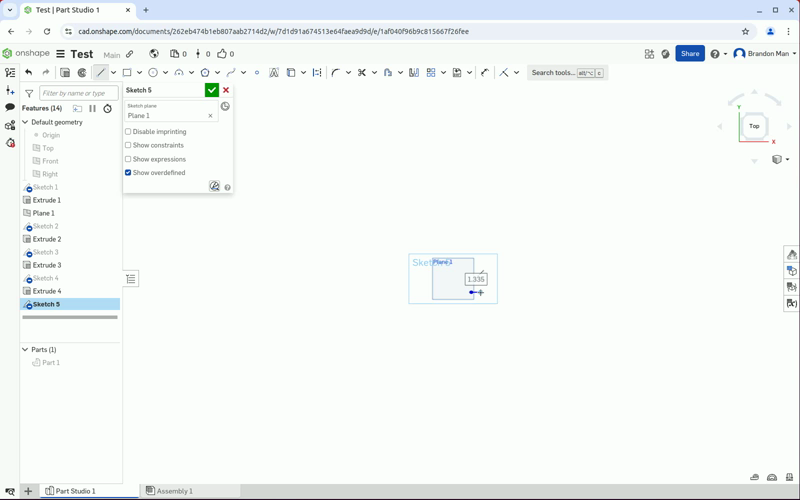
scroll(-6)
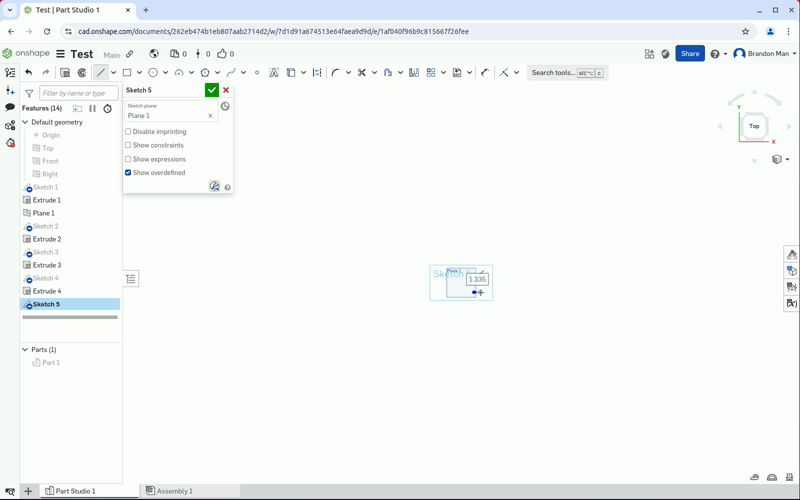
key_up(shift)
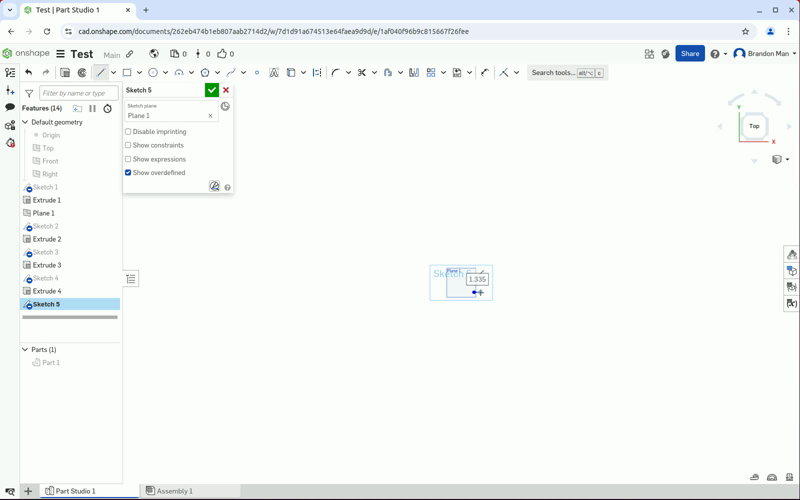
key_down(shift)
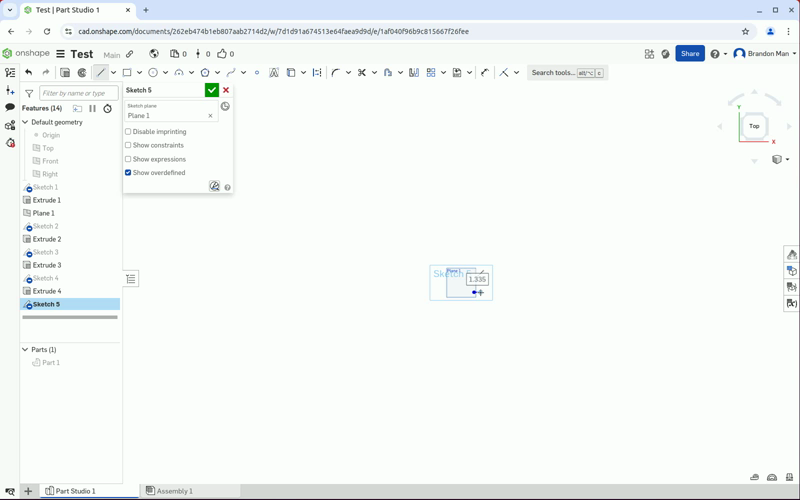
mouse_move(510, 292)
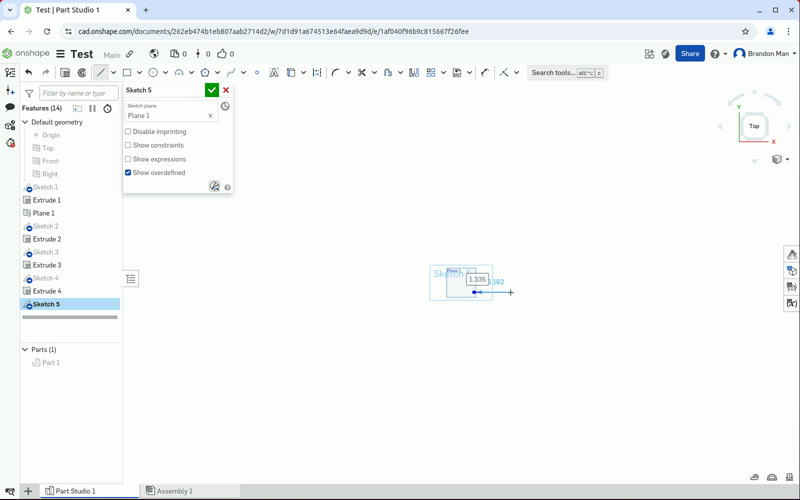
mouse_move(480, 286)
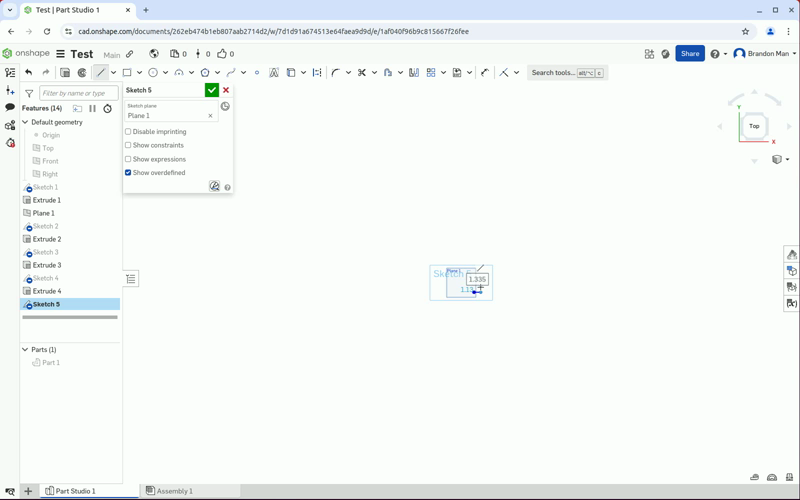
scroll(6)
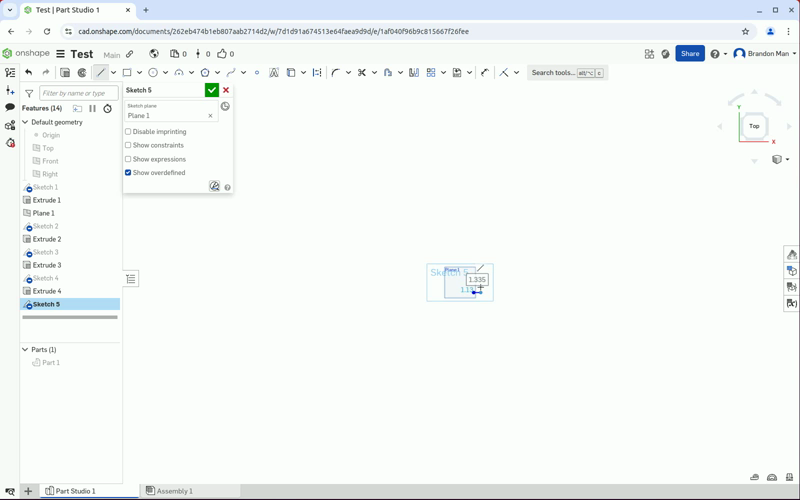
scroll(6)
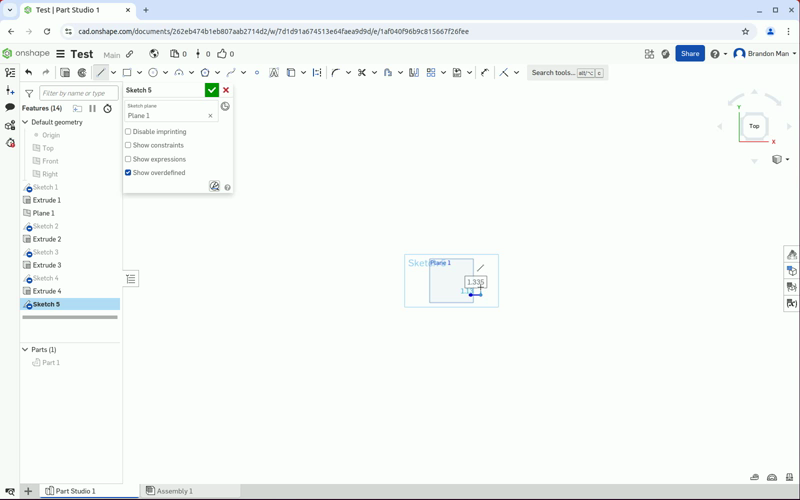
scroll(6)
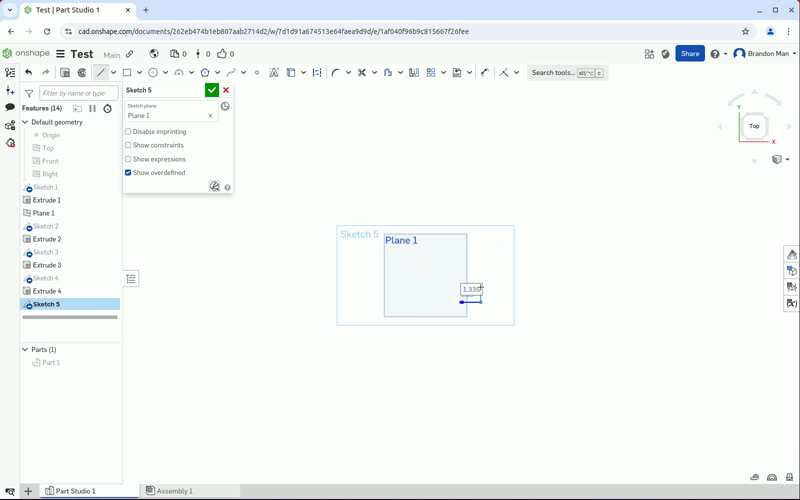
scroll(6)
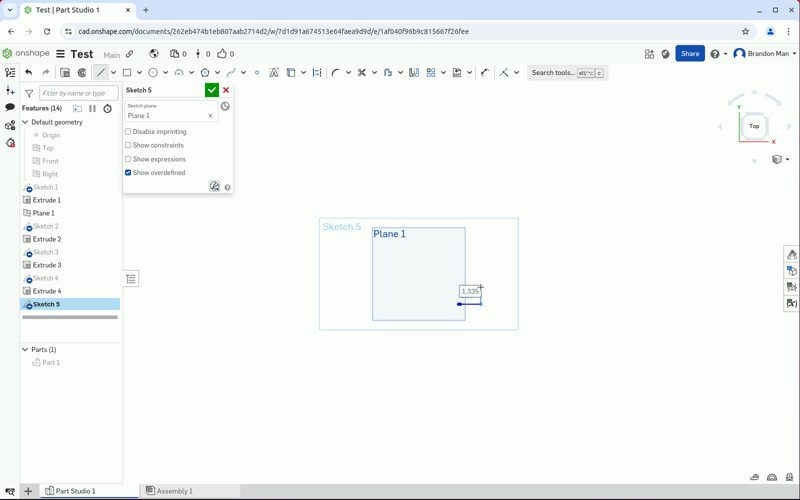
scroll(6)
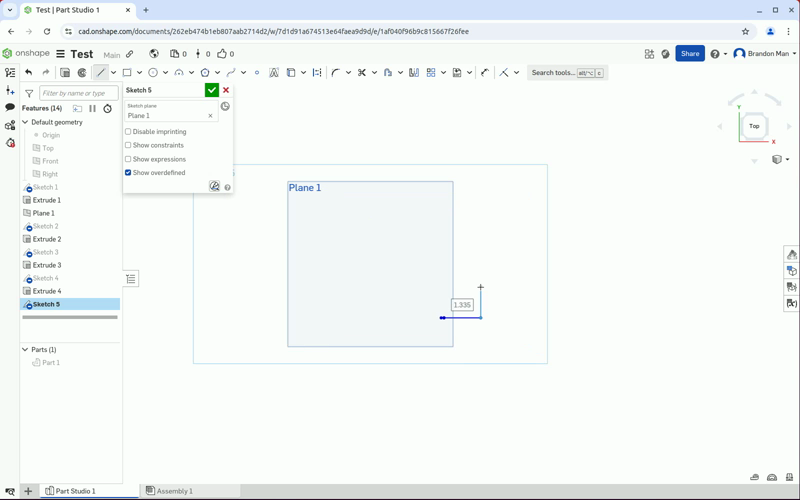
scroll(6)
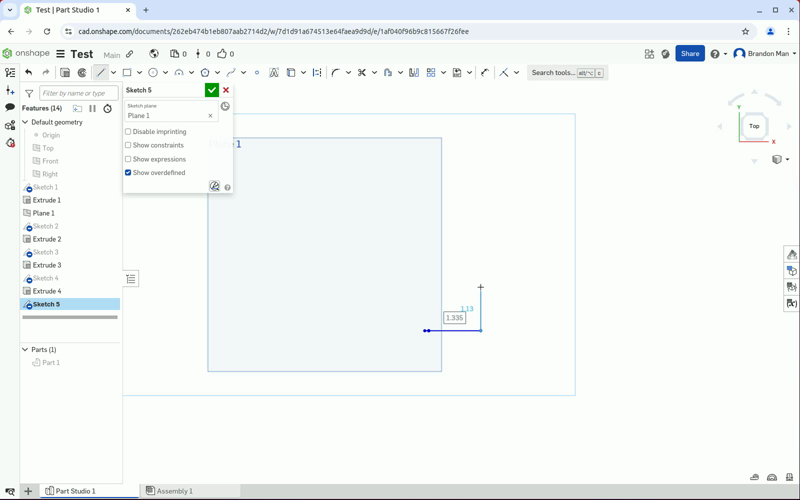
scroll(6)
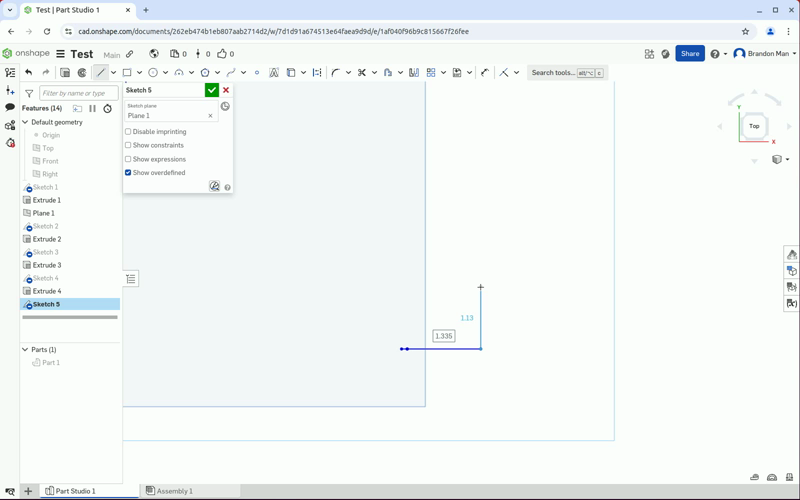
click(480, 286)
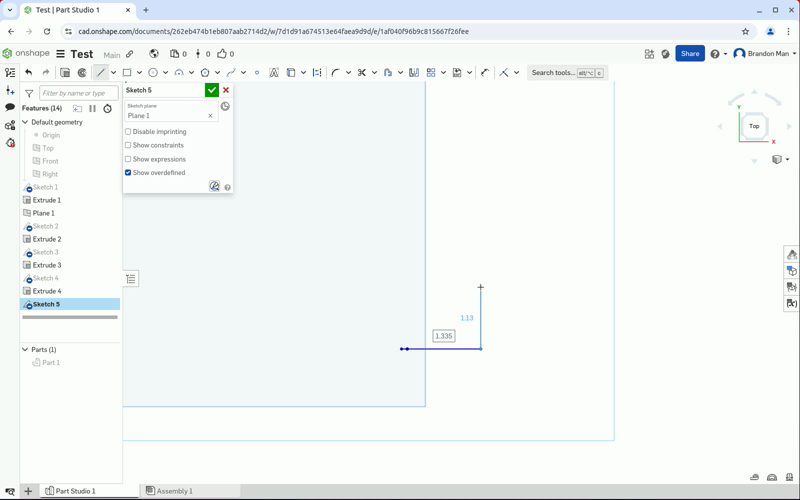
scroll(-6)
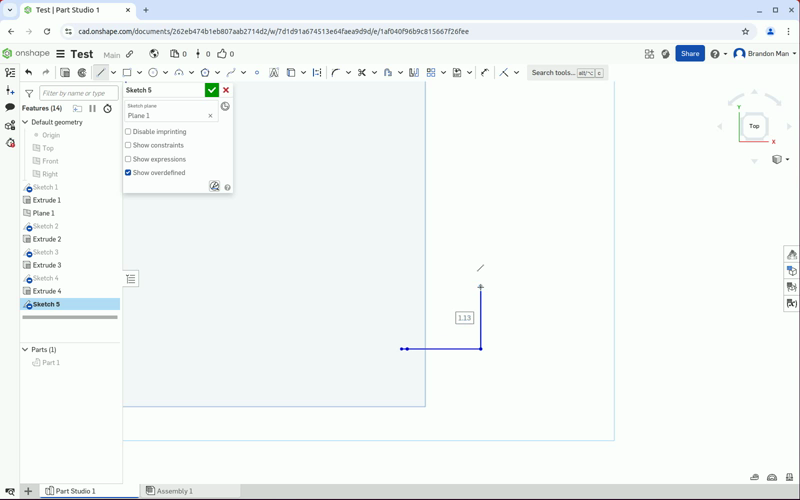
scroll(-6)
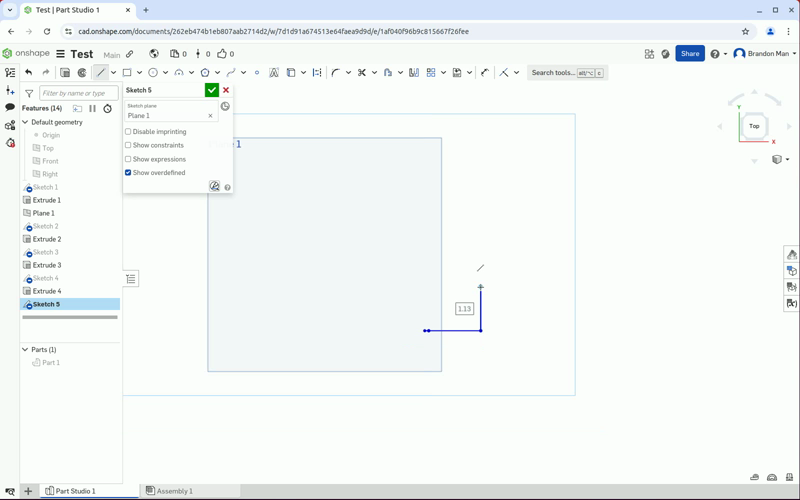
scroll(-6)
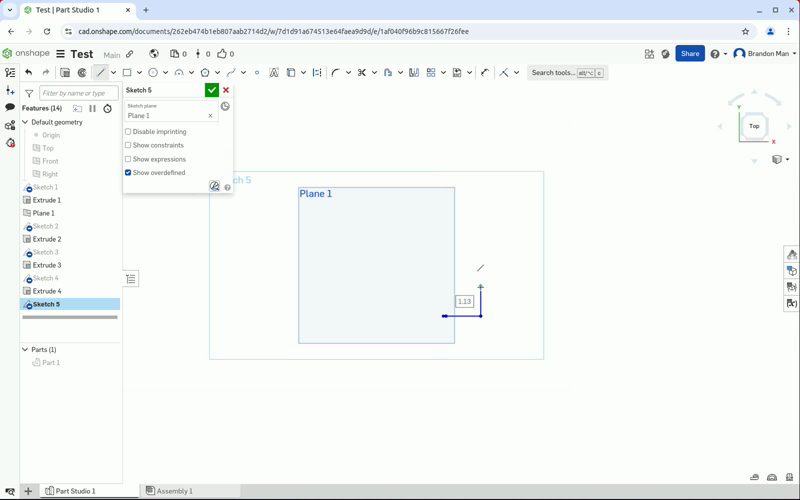
scroll(-6)
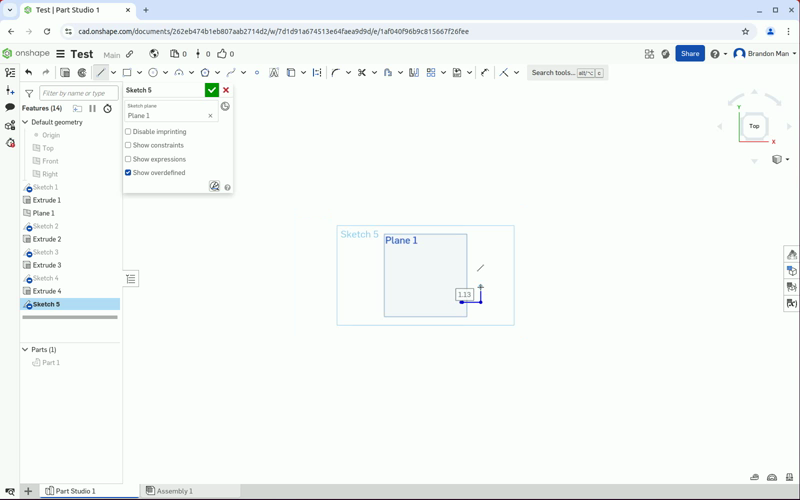
scroll(-6)
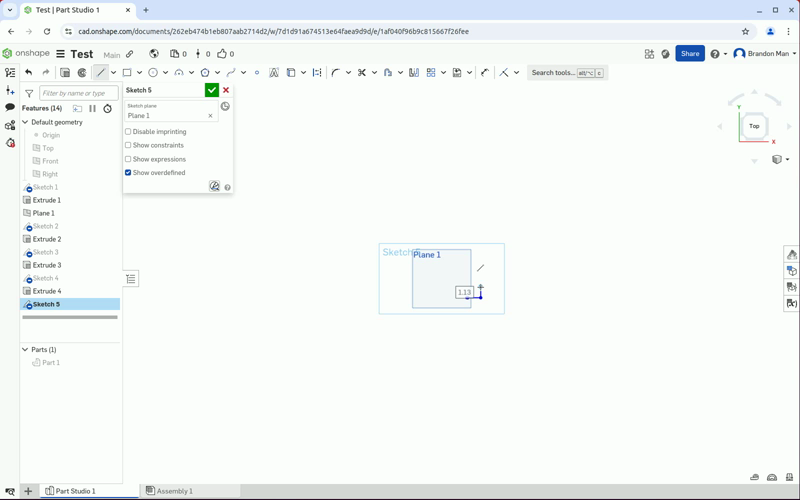
scroll(-6)
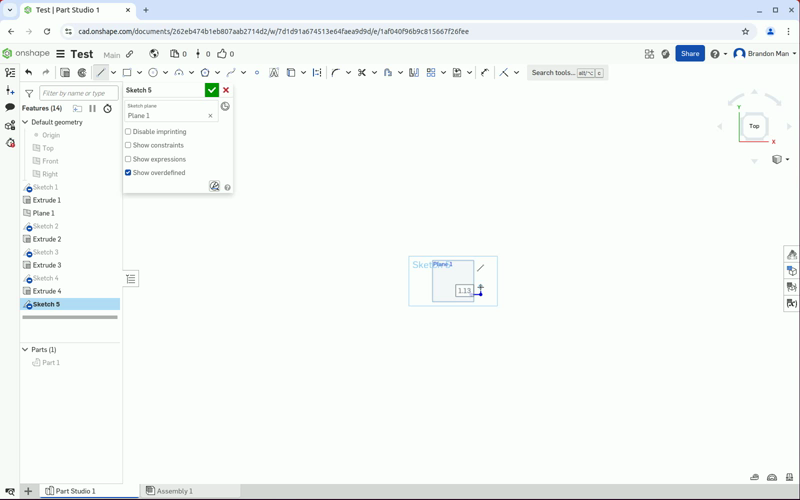
scroll(-6)
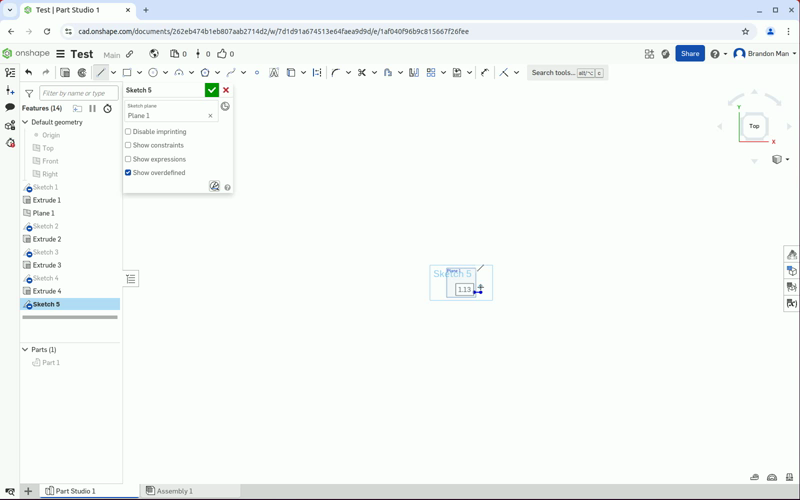
key_up(shift)
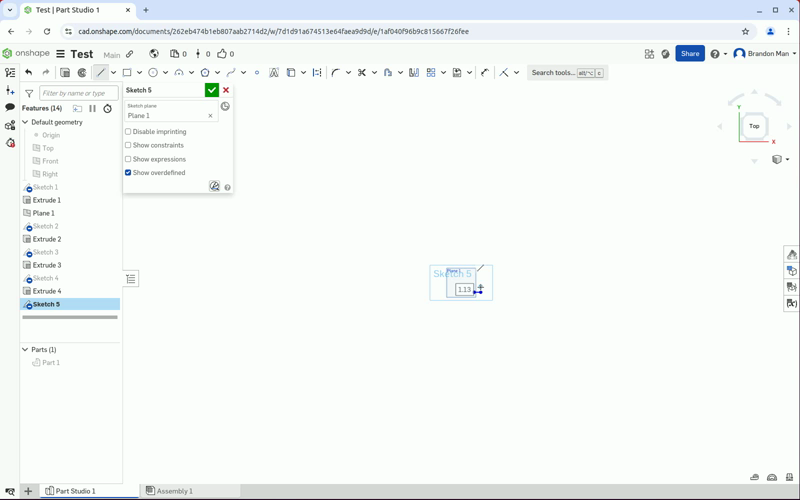
key_down(shift)
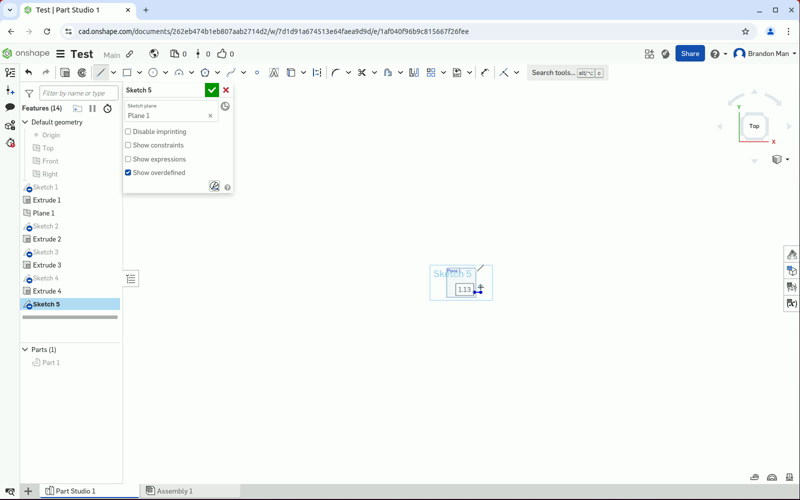
mouse_move(510, 286)
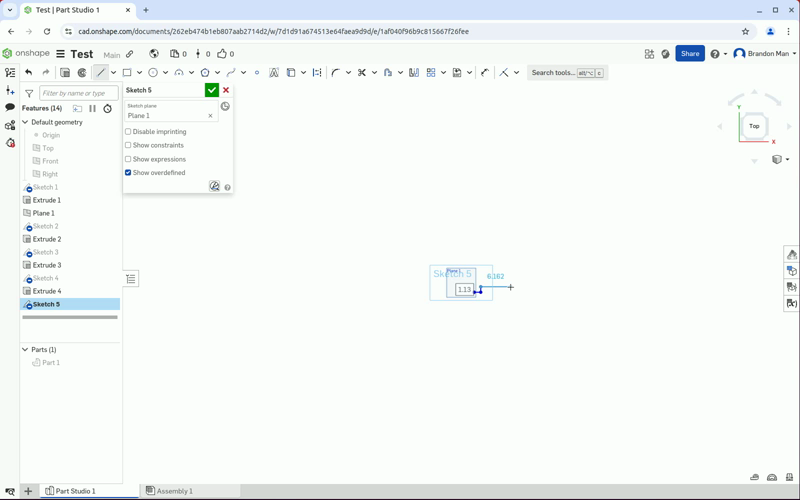
mouse_move(480, 284)
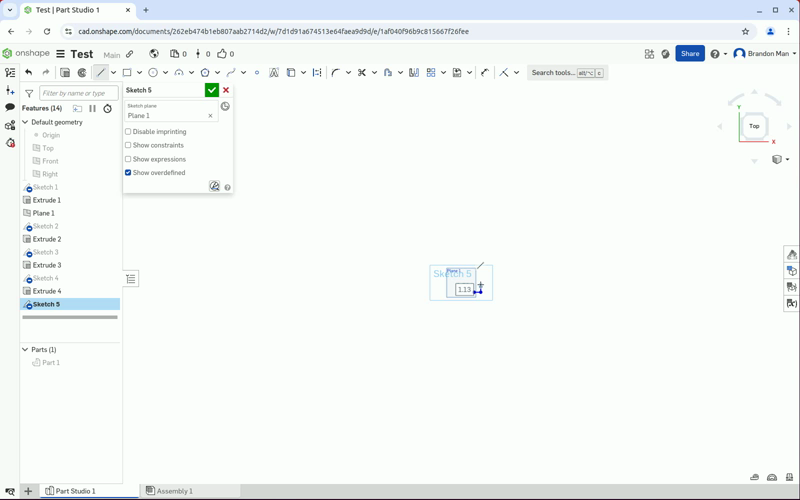
scroll(6)
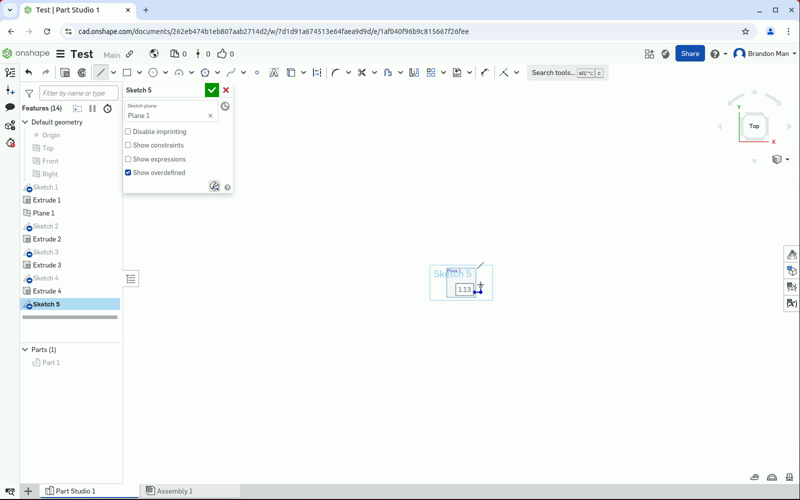
scroll(6)
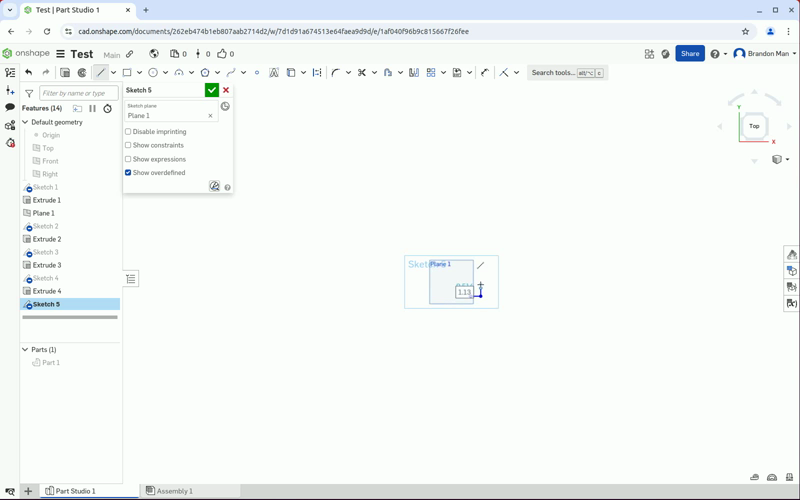
scroll(6)
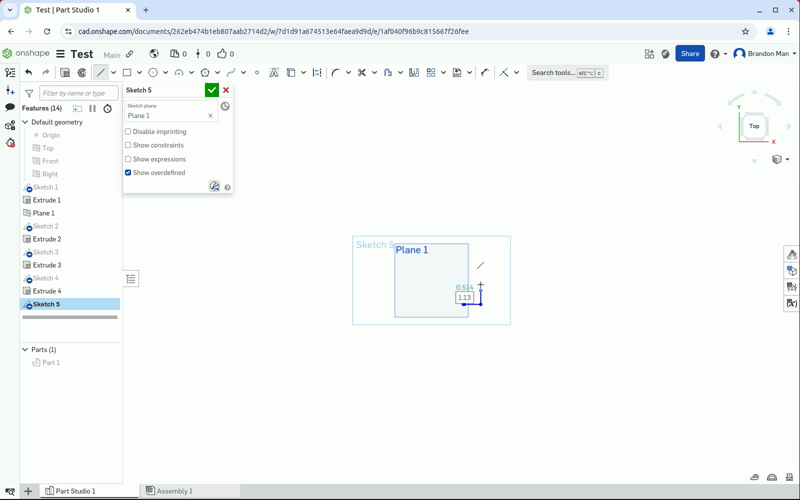
scroll(6)
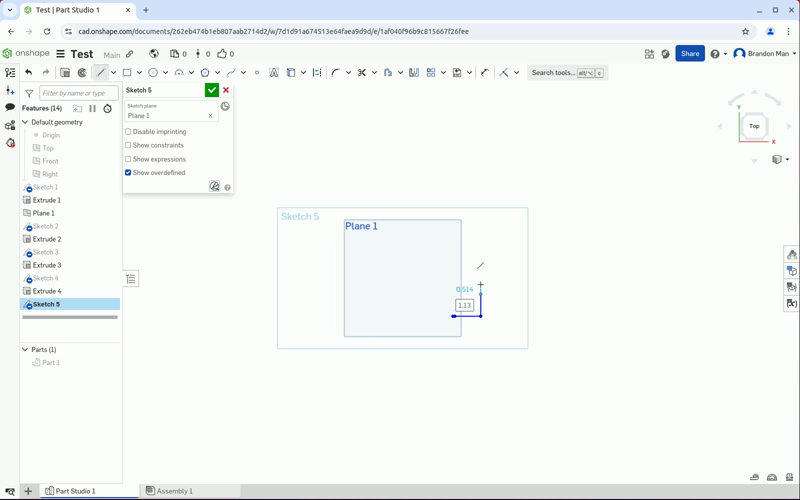
scroll(6)
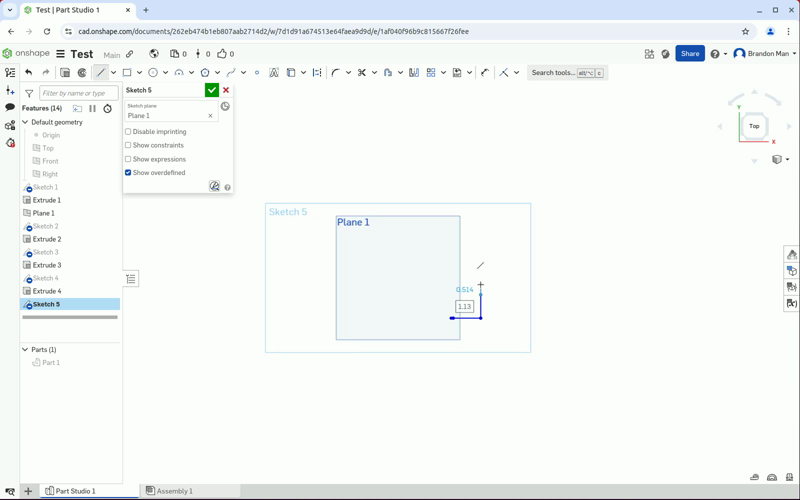
scroll(6)
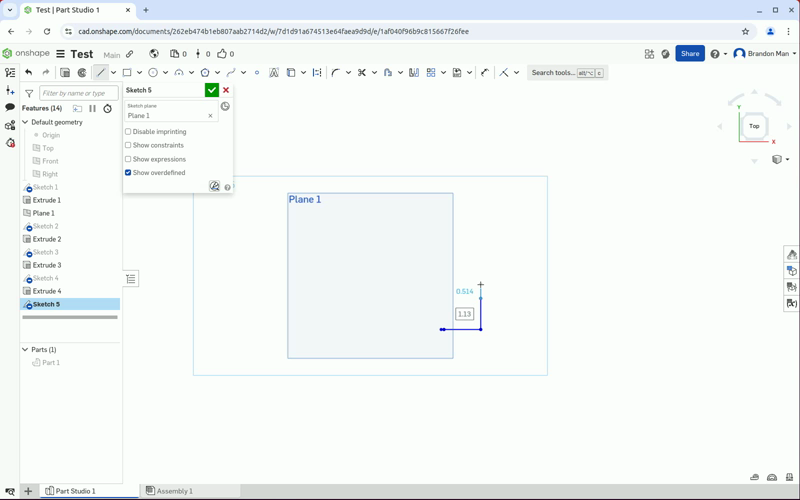
scroll(6)
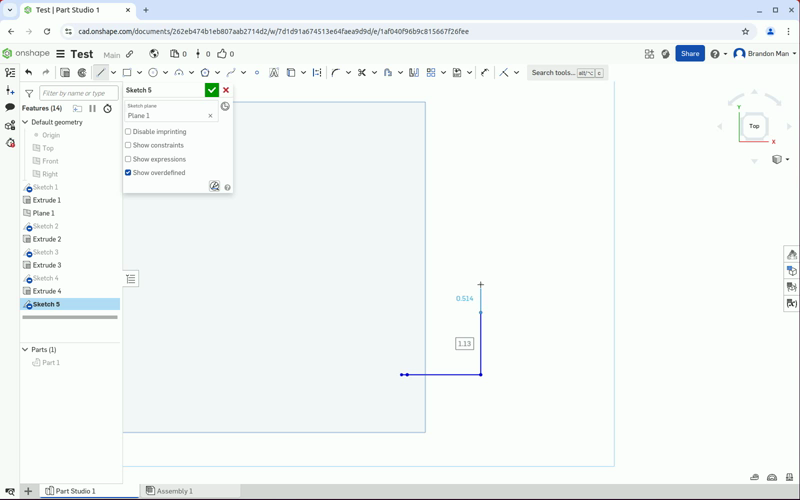
click(480, 284)
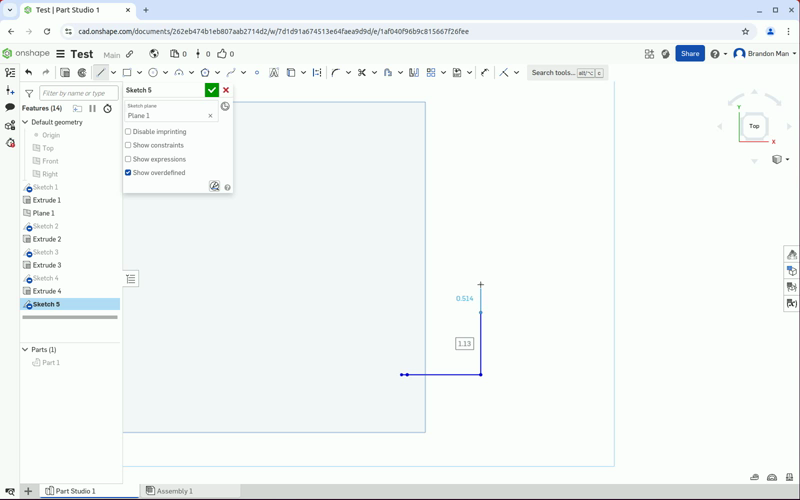
scroll(-6)
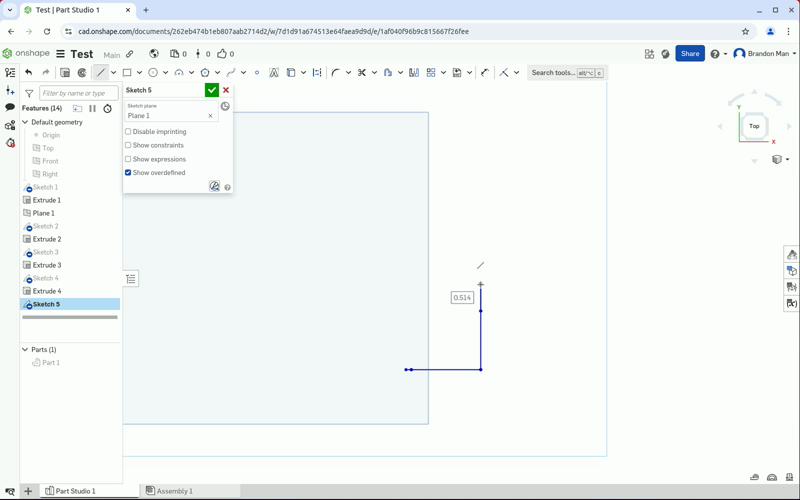
scroll(-6)
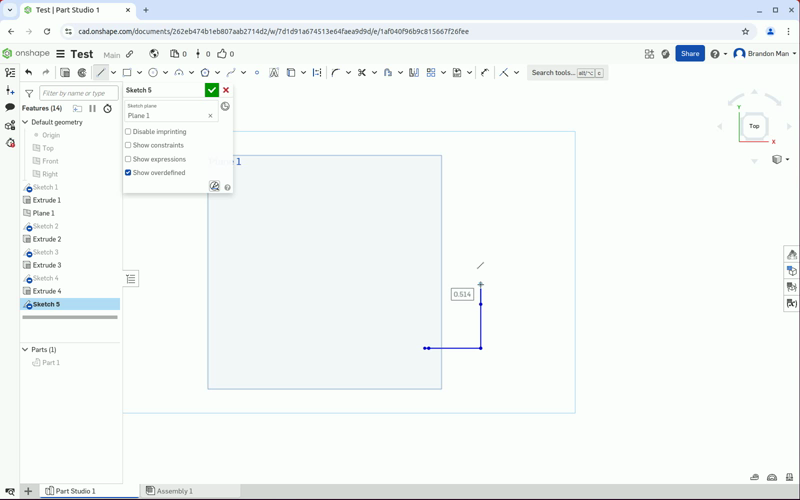
scroll(-6)
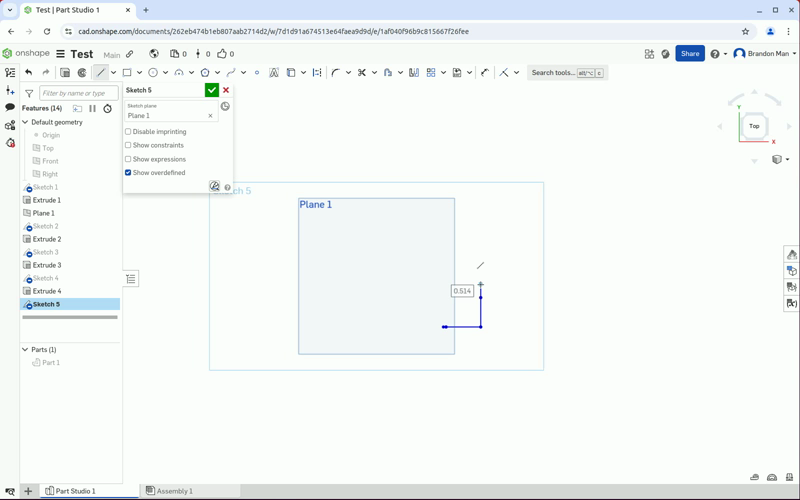
scroll(-6)
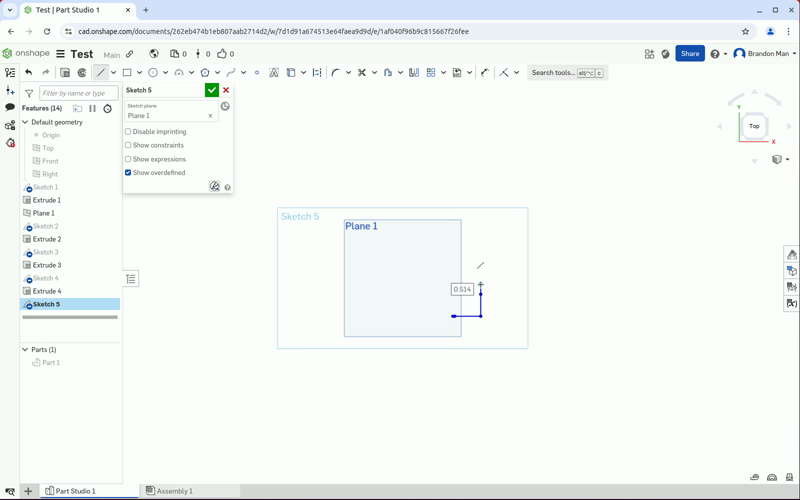
scroll(-6)
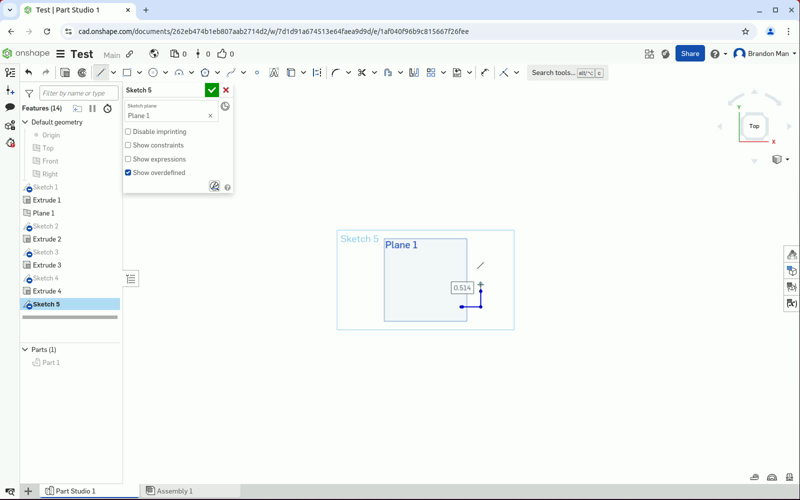
scroll(-6)
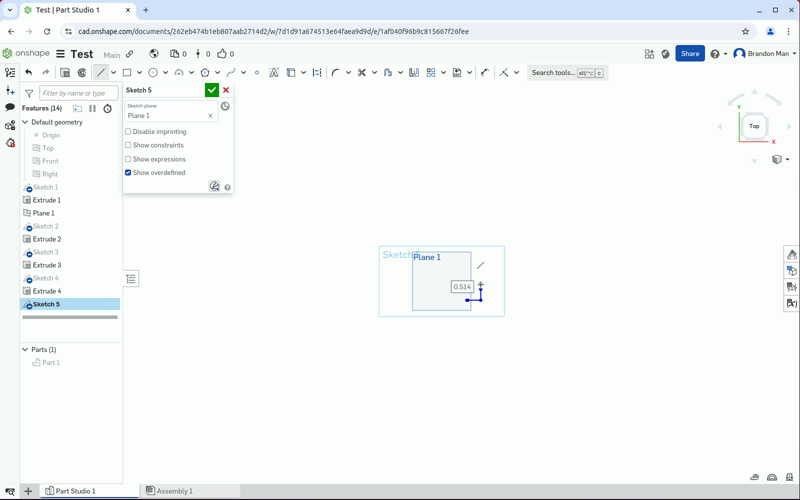
scroll(-6)
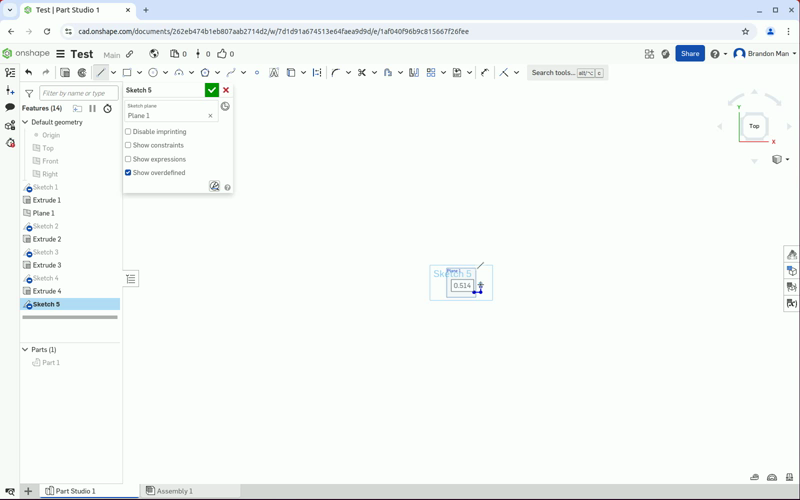
key_up(shift)
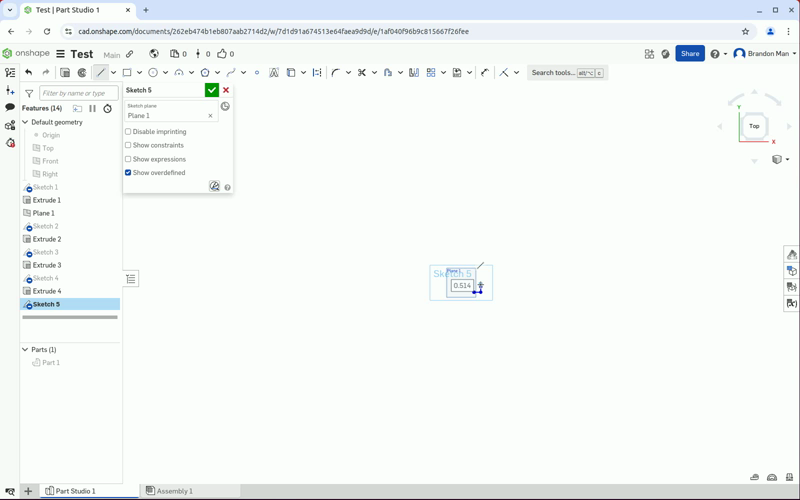
key_down(shift)
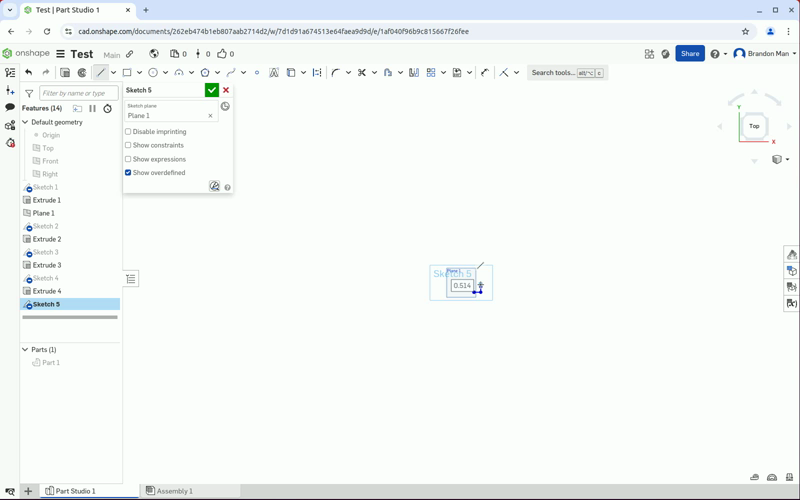
mouse_move(510, 284)
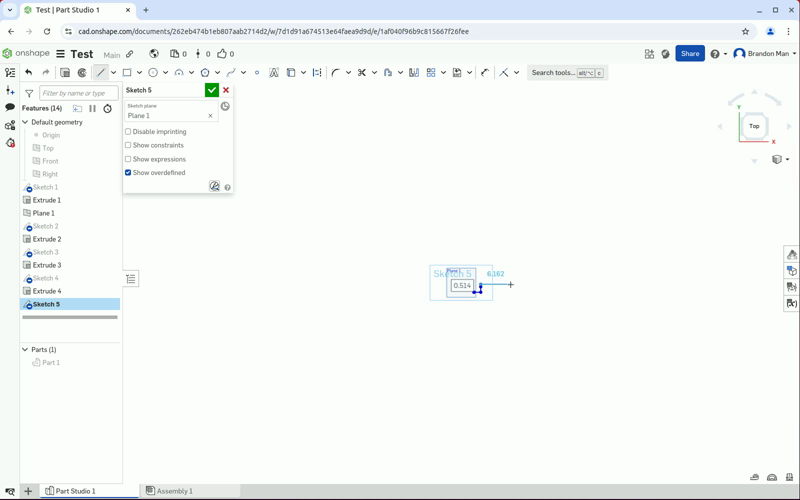
mouse_move(473, 284)
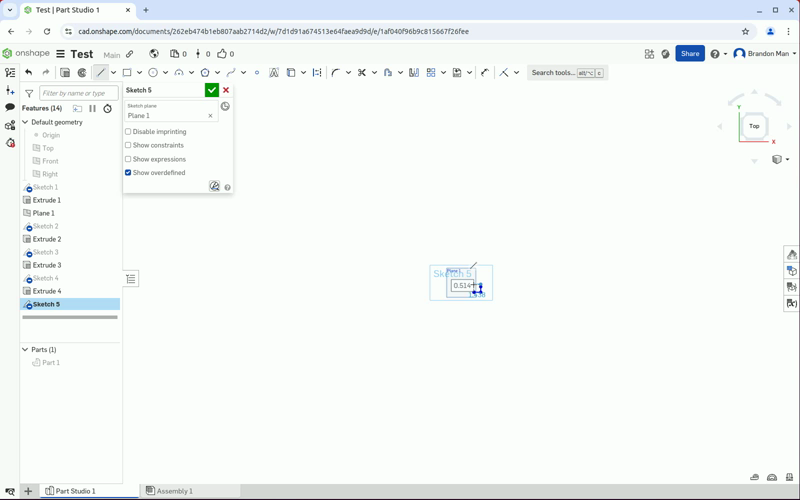
scroll(6)
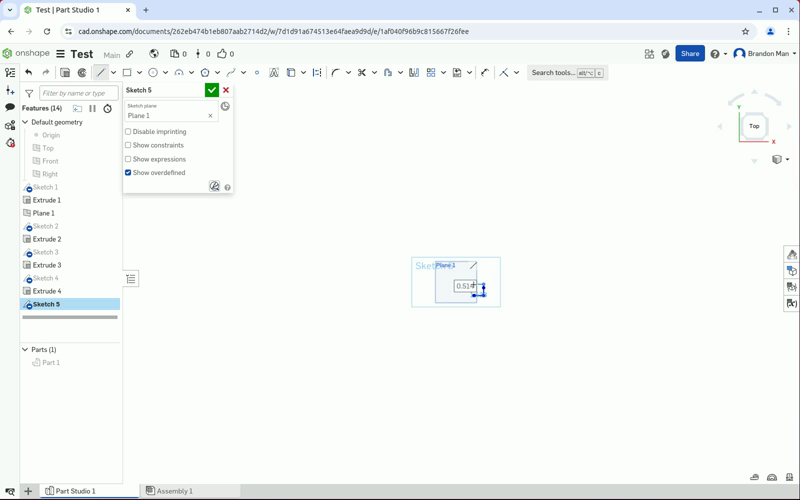
scroll(6)
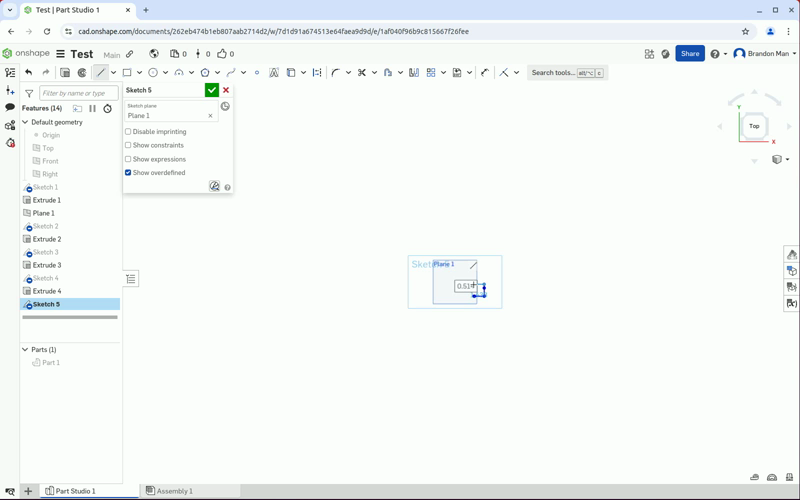
scroll(6)
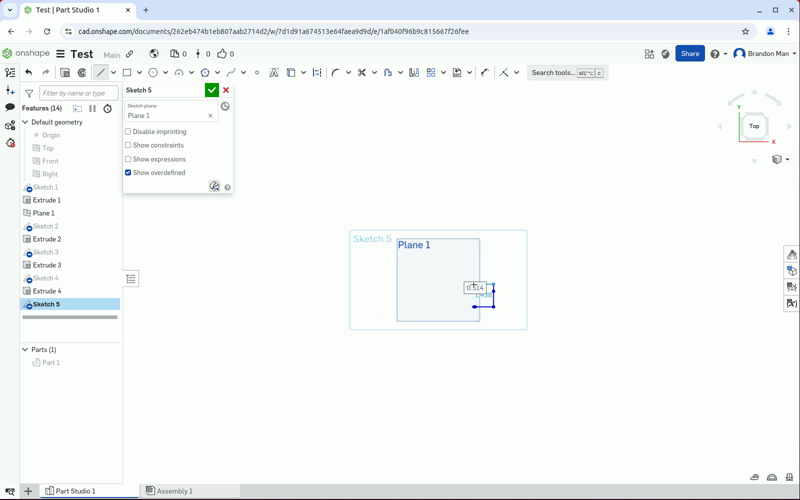
scroll(6)
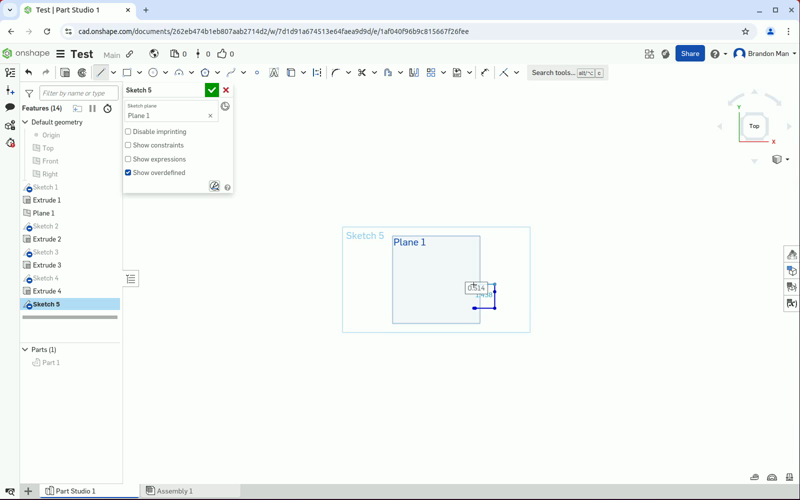
scroll(6)
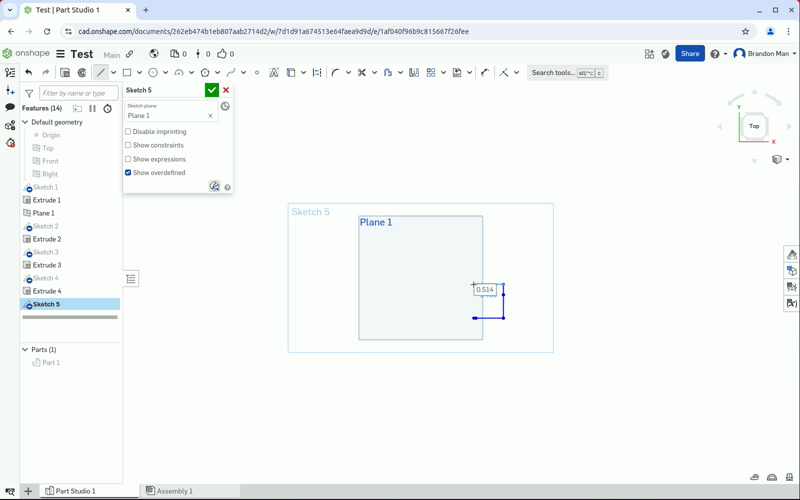
scroll(6)
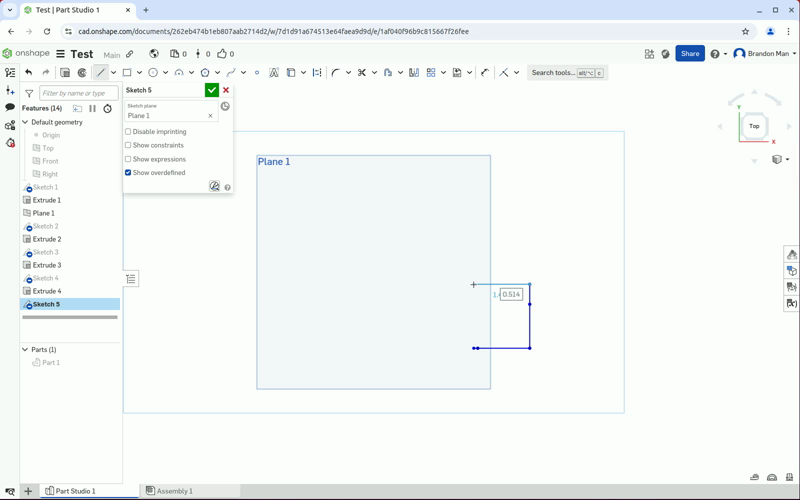
scroll(6)
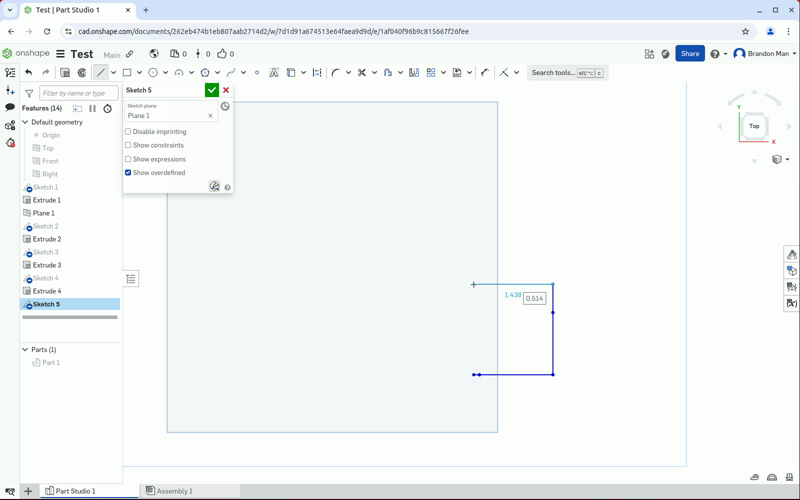
click(473, 284)
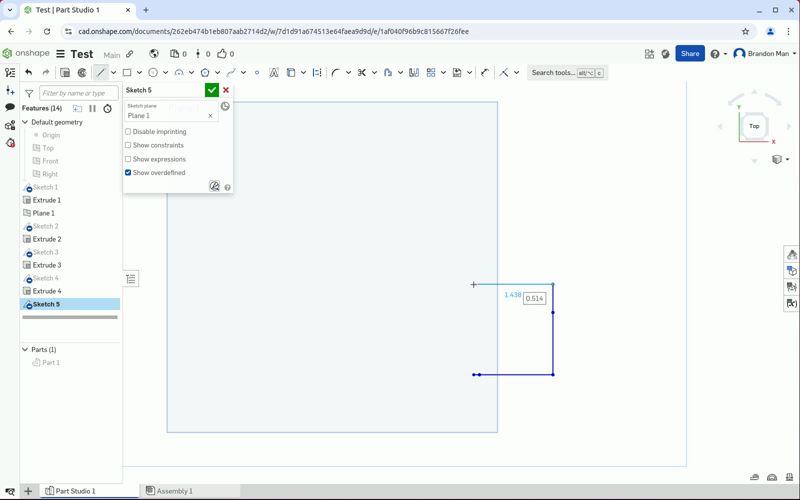
scroll(-6)
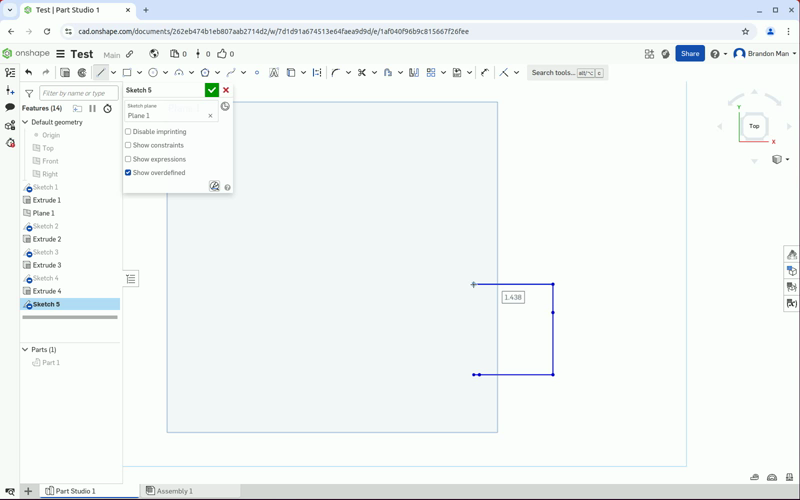
scroll(-6)
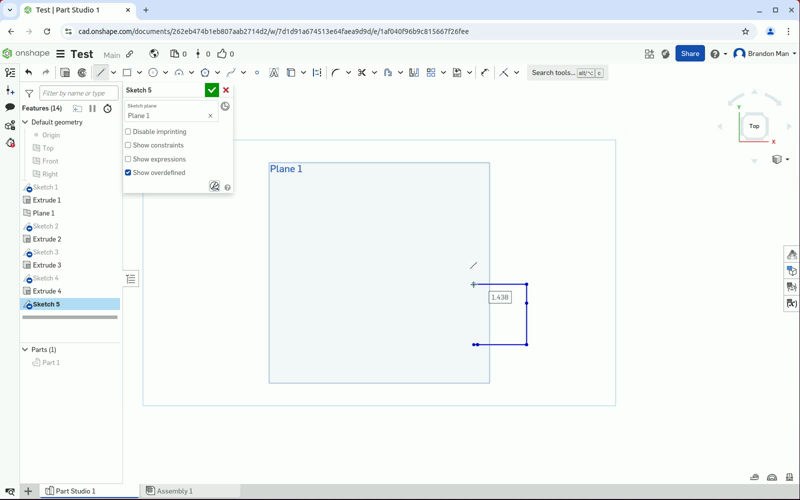
scroll(-6)
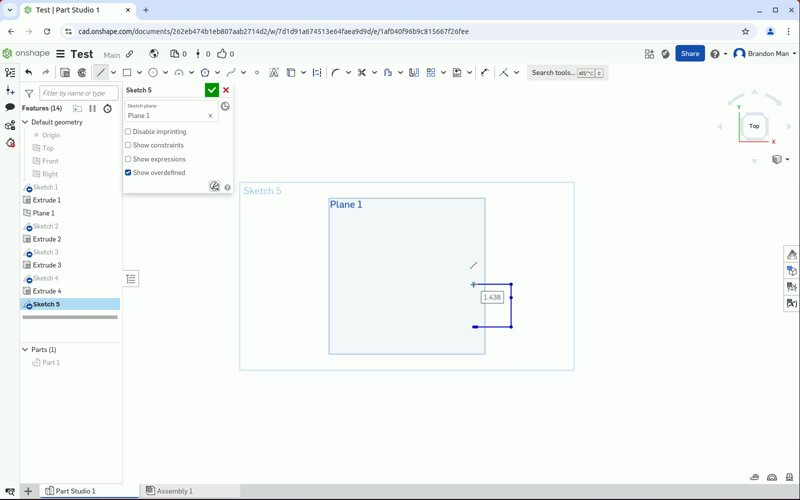
scroll(-6)
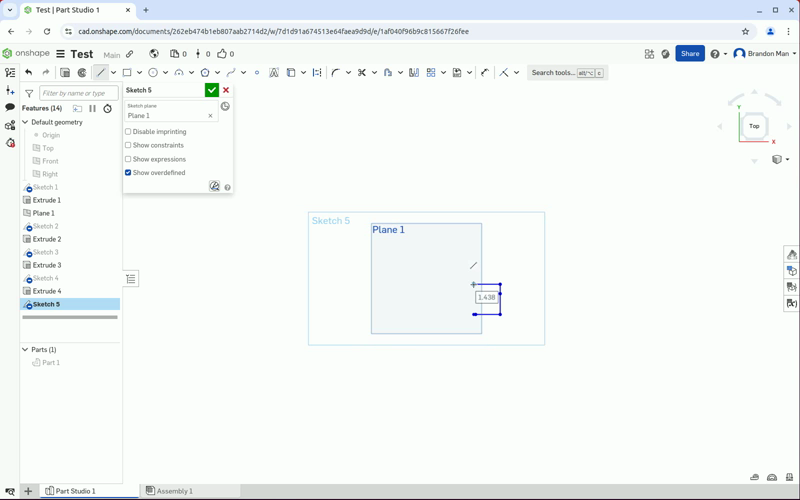
scroll(-6)
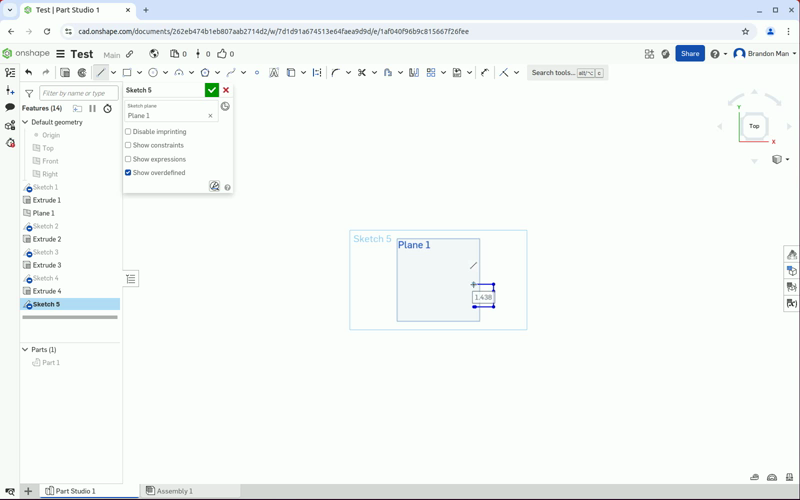
scroll(-6)
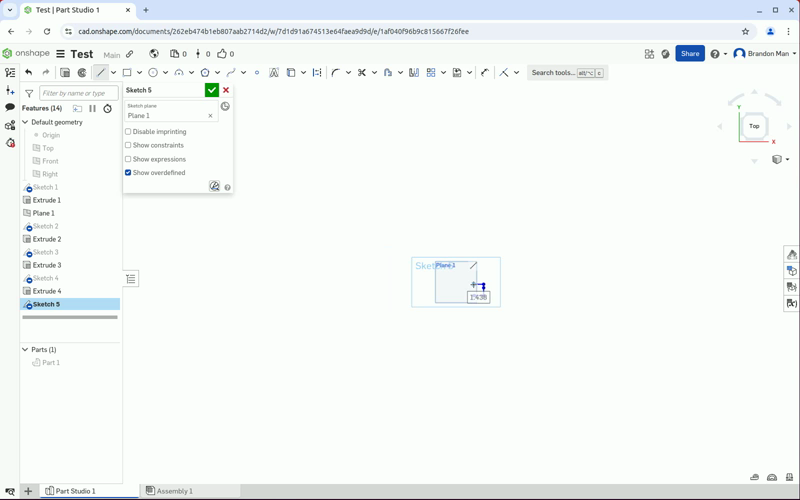
scroll(-6)
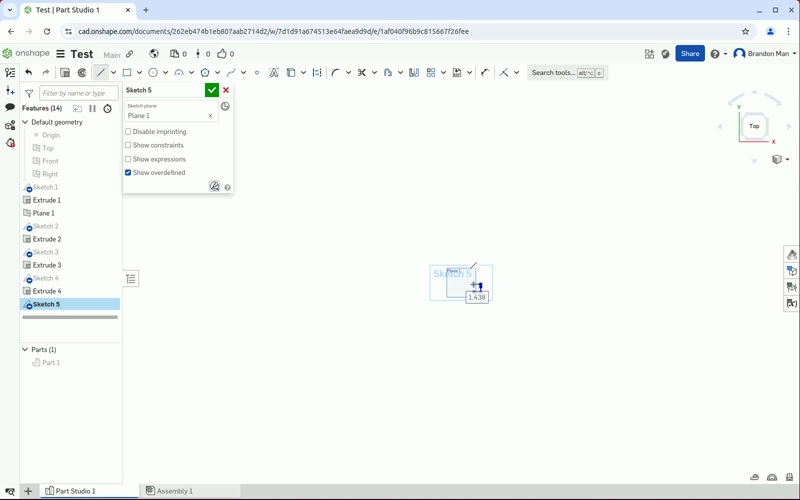
key_up(shift)
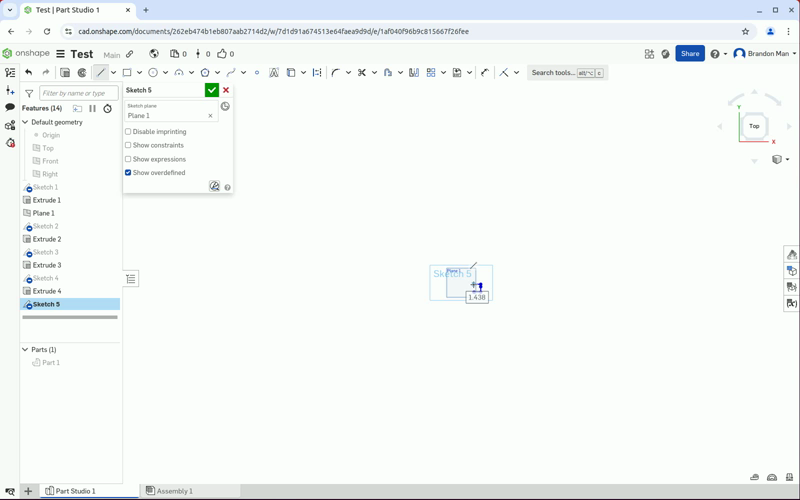
key_down(shift)
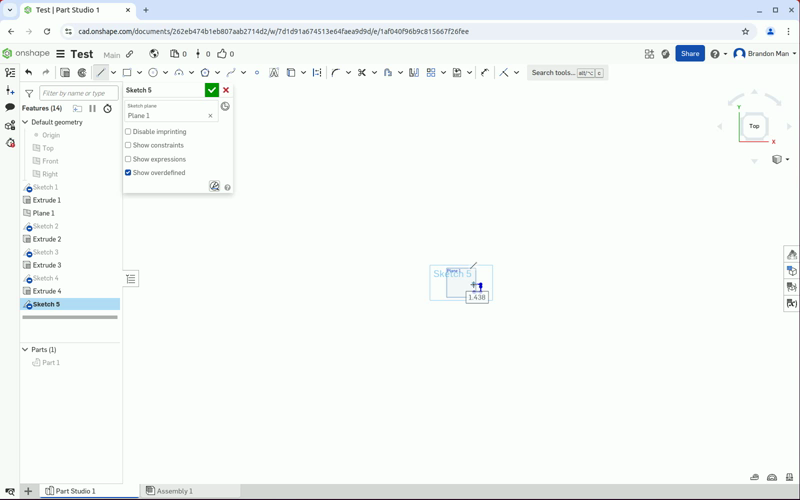
mouse_move(503, 284)
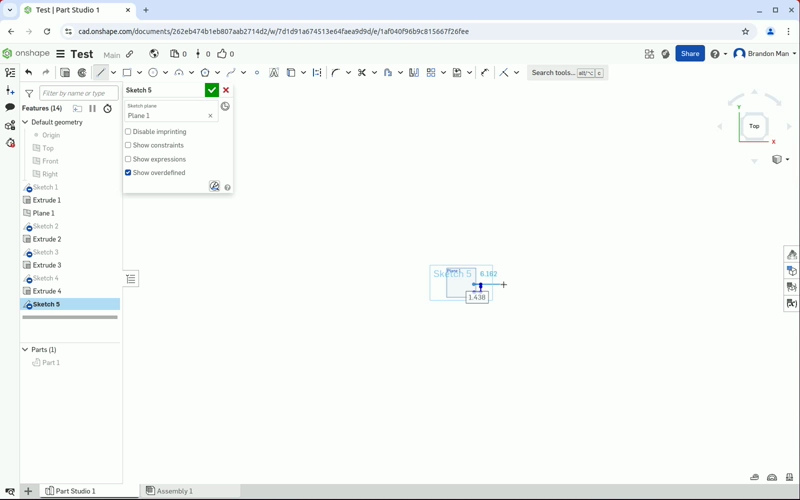
mouse_move(473, 286)
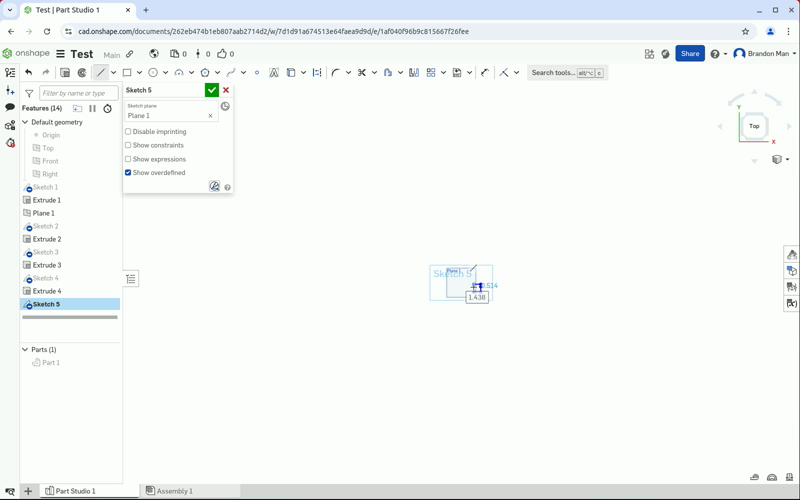
scroll(6)
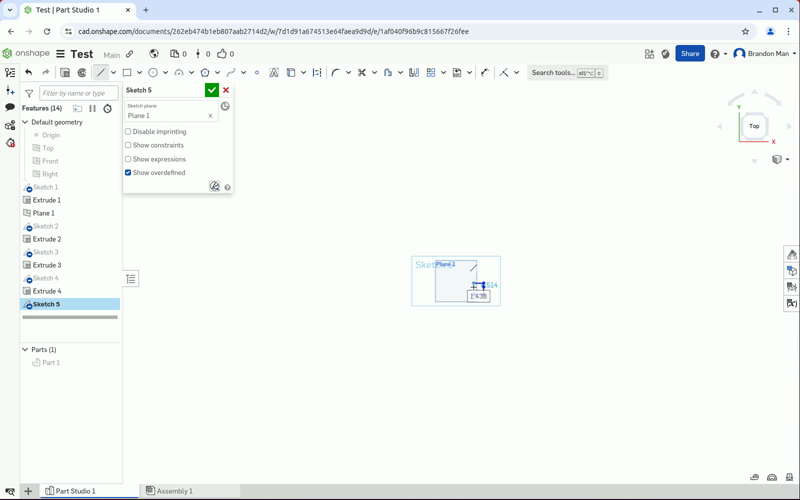
scroll(6)
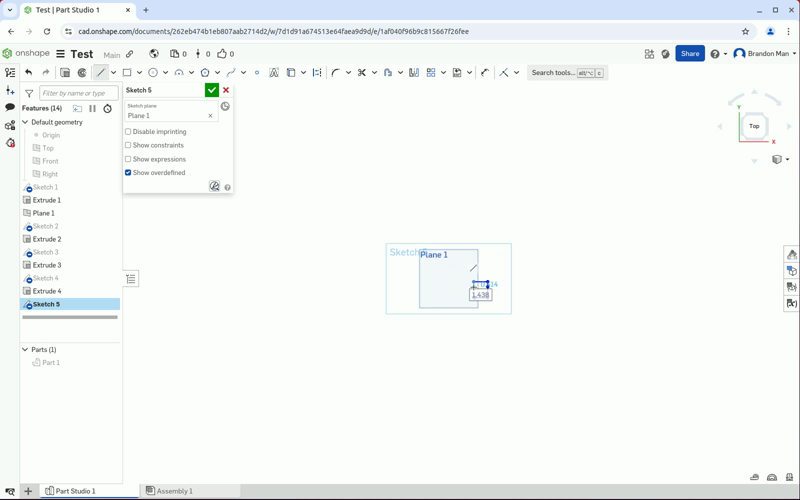
scroll(6)
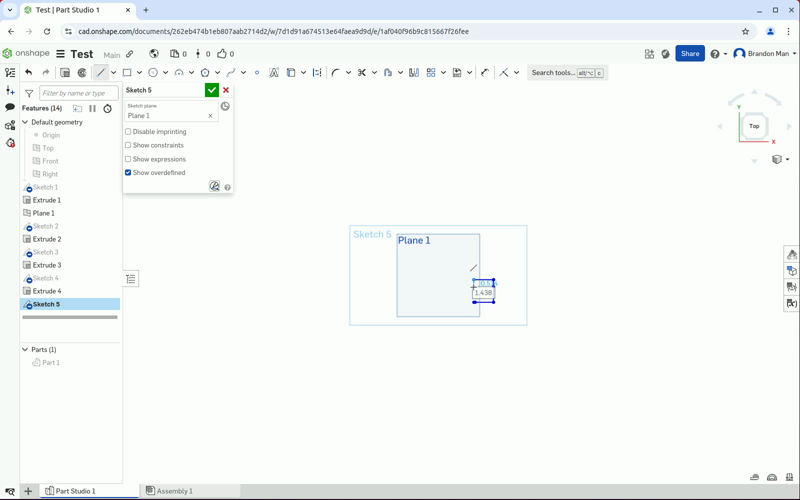
scroll(6)
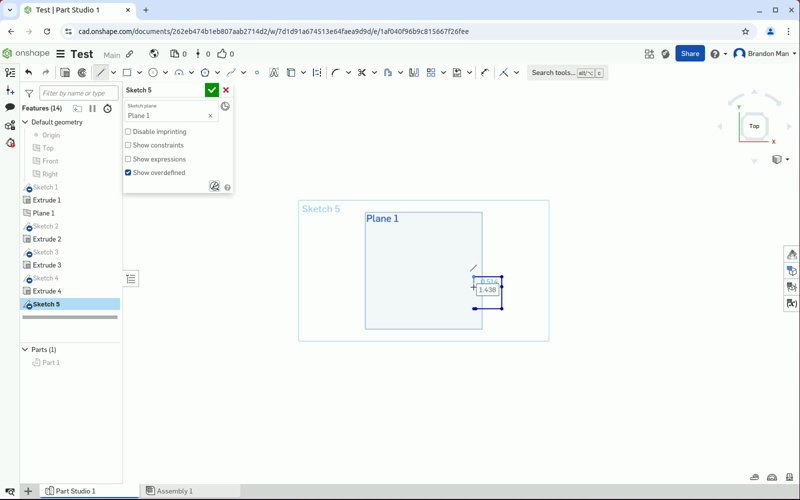
scroll(6)
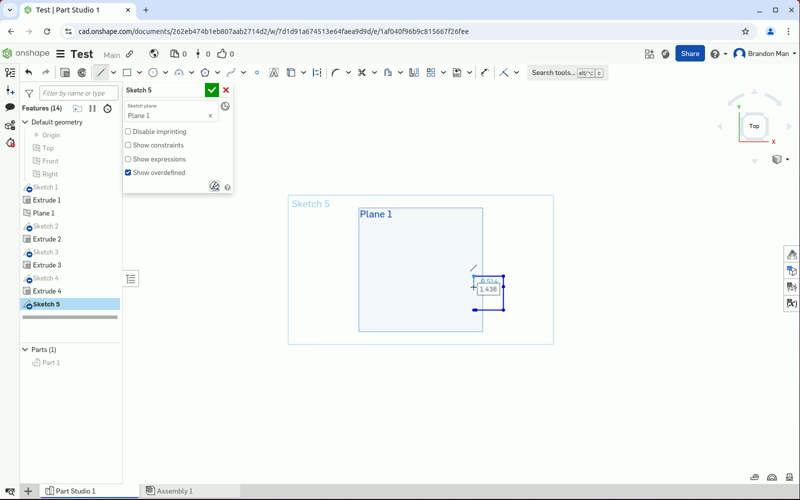
scroll(6)
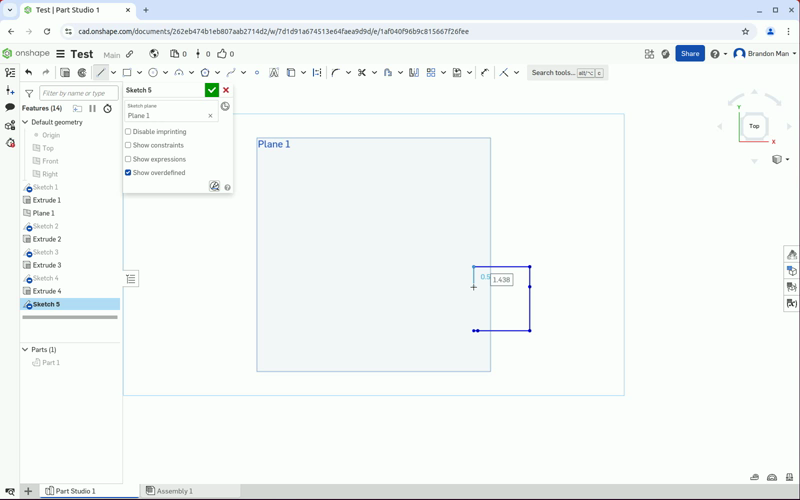
scroll(6)
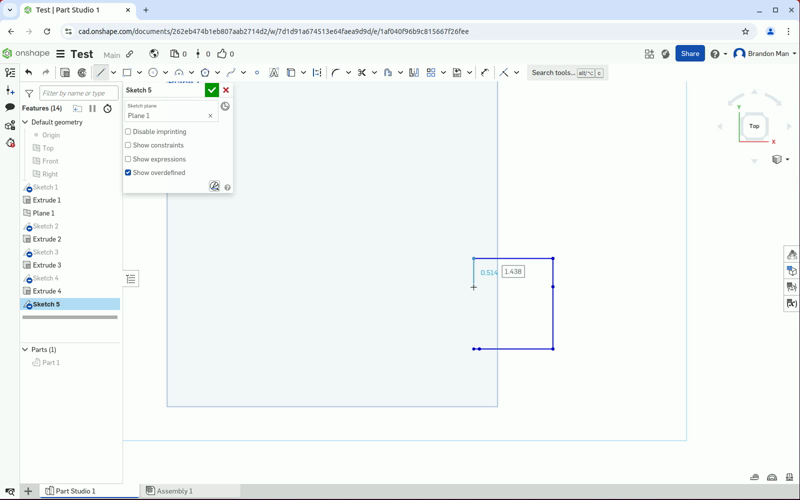
click(473, 286)
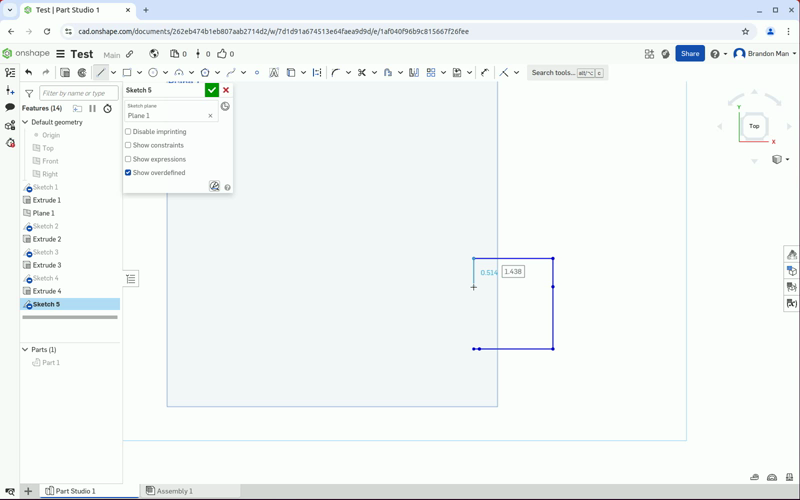
scroll(-6)
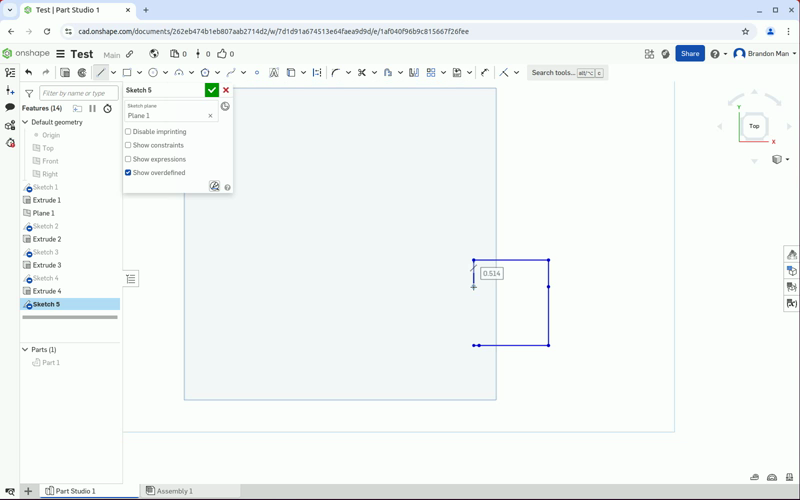
scroll(-6)
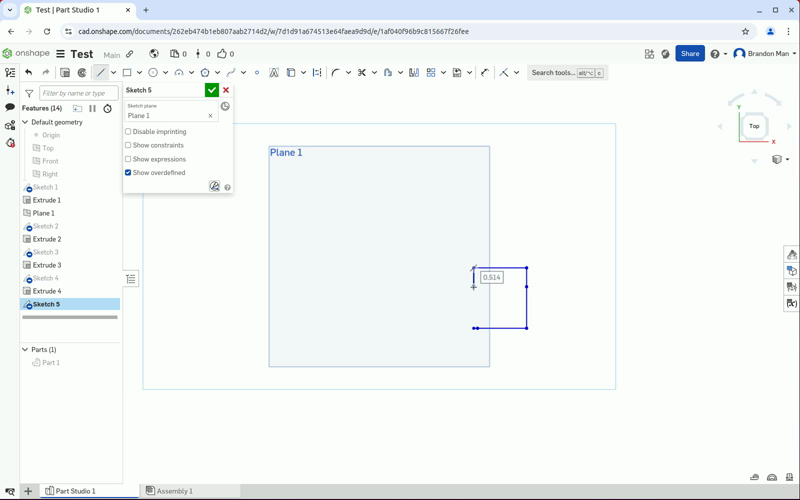
scroll(-6)
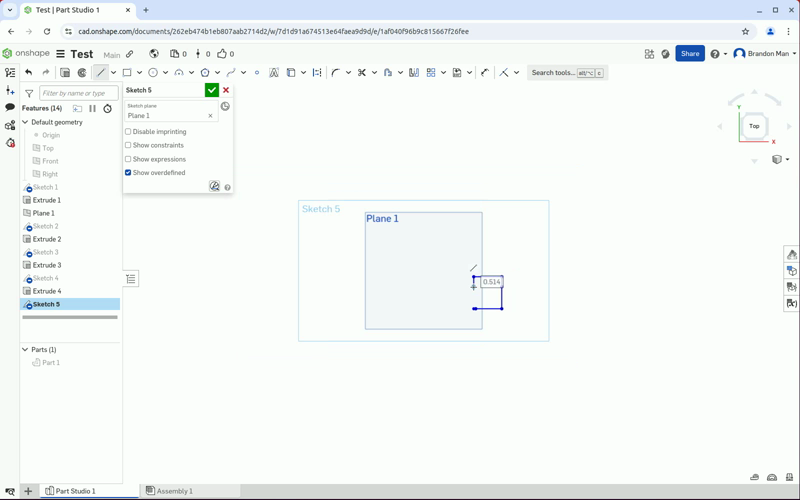
scroll(-6)
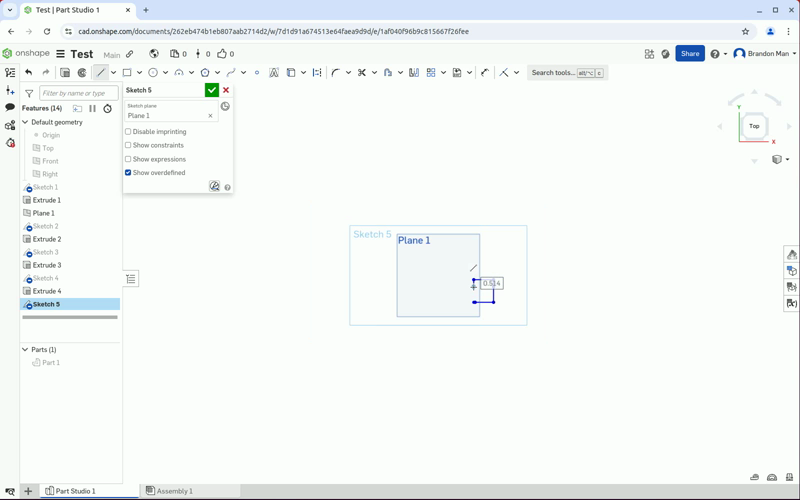
scroll(-6)
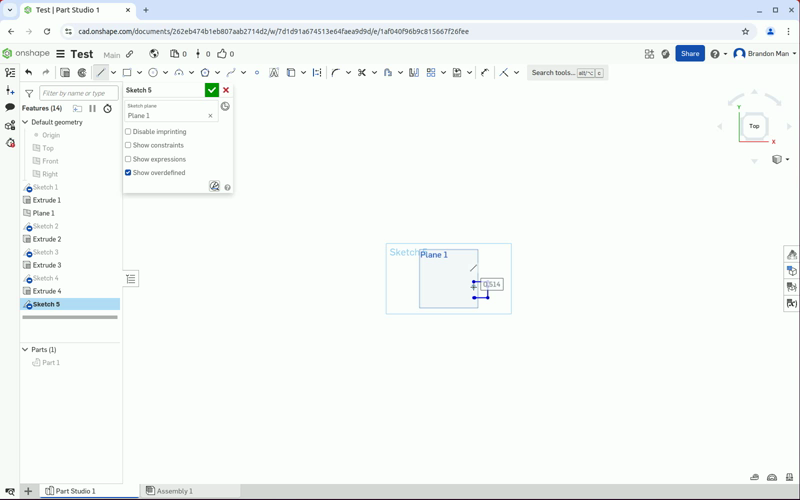
scroll(-6)
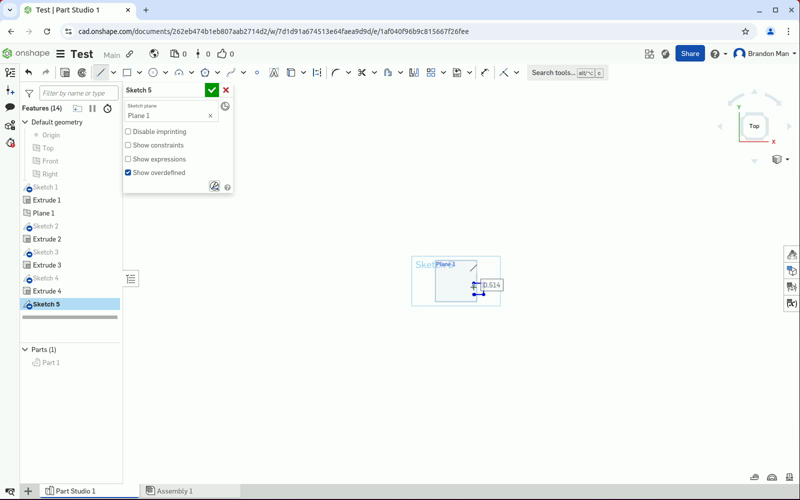
scroll(-6)
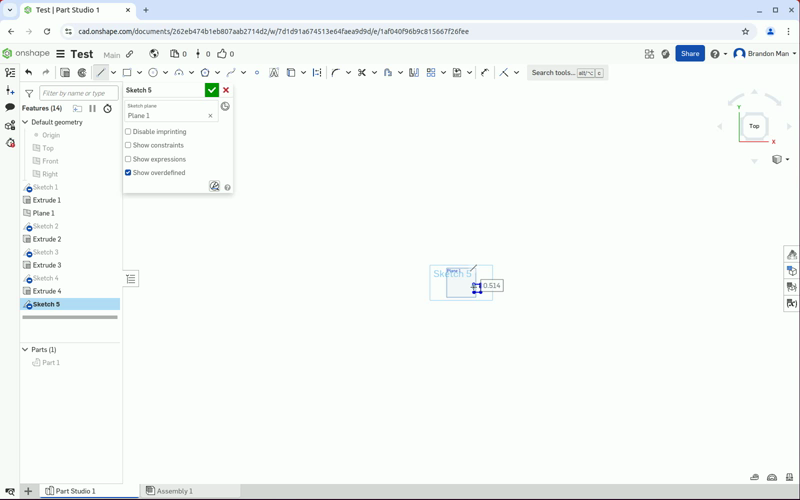
key_up(shift)
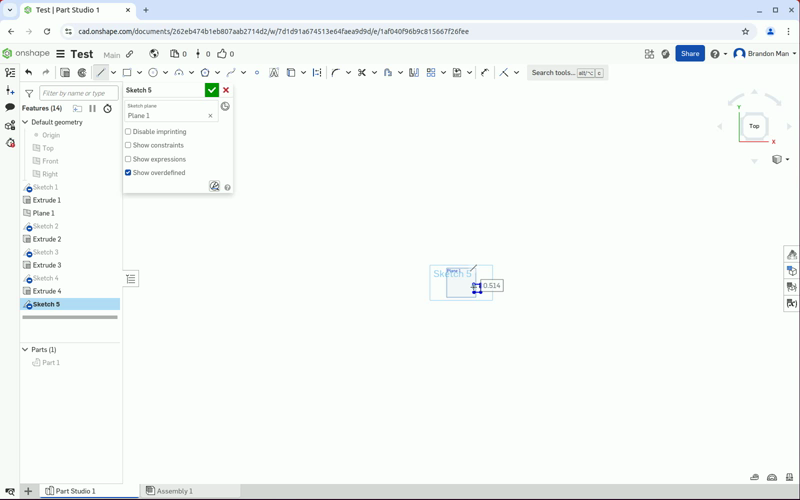
mouse_move(503, 286)
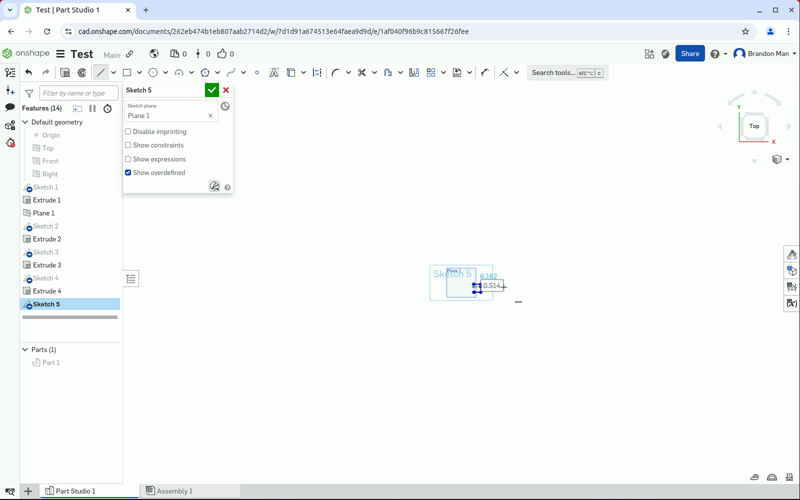
key_down(shift)
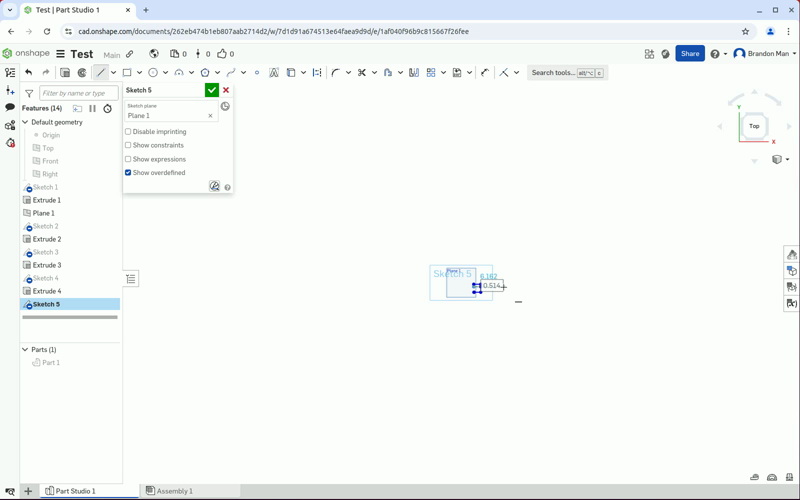
mouse_move(473, 292)
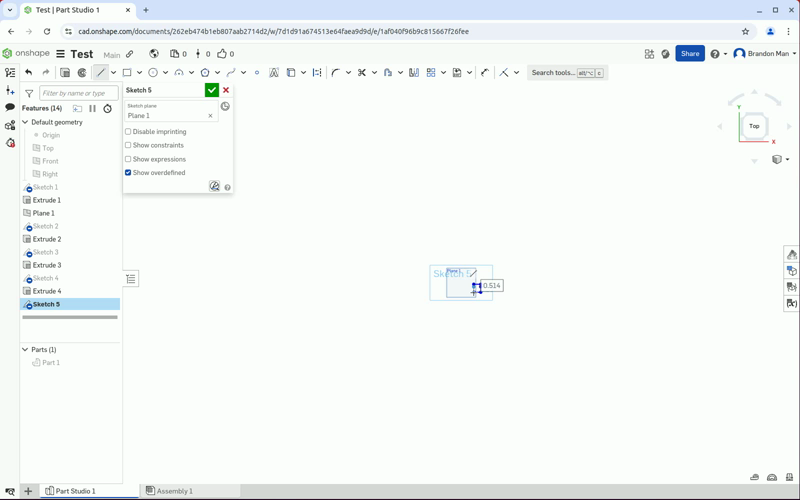
scroll(6)
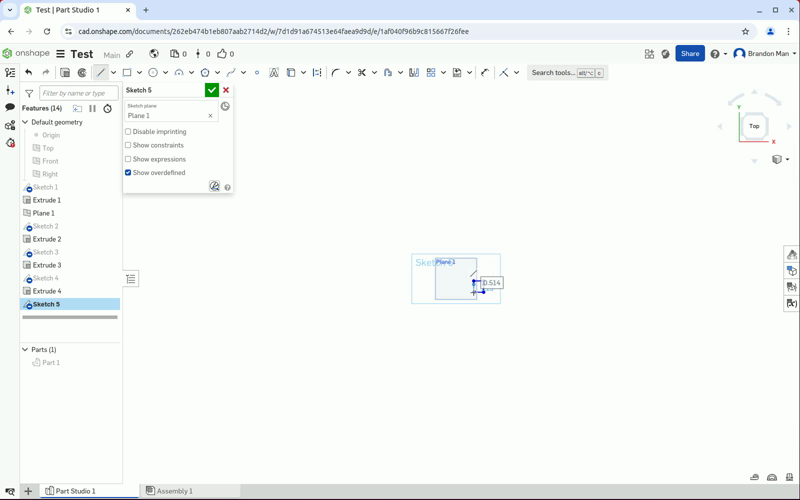
scroll(6)
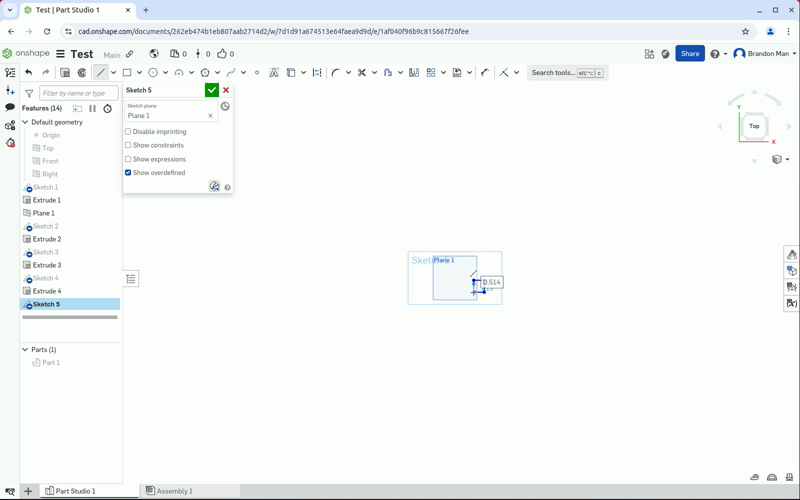
scroll(6)
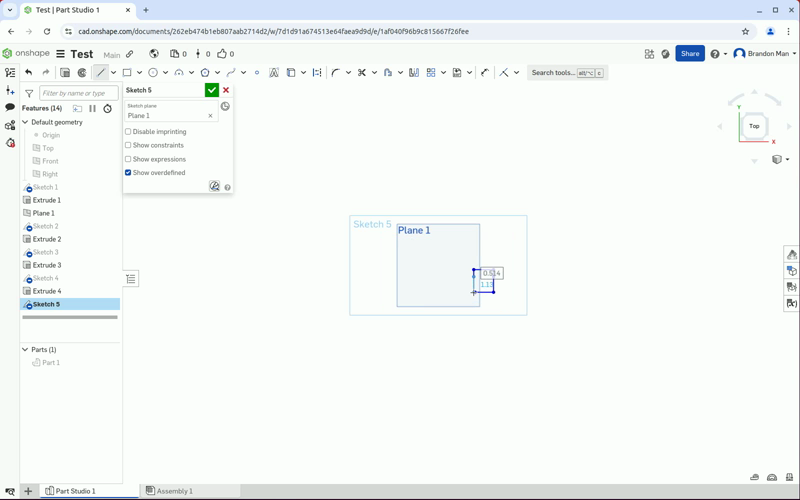
scroll(6)
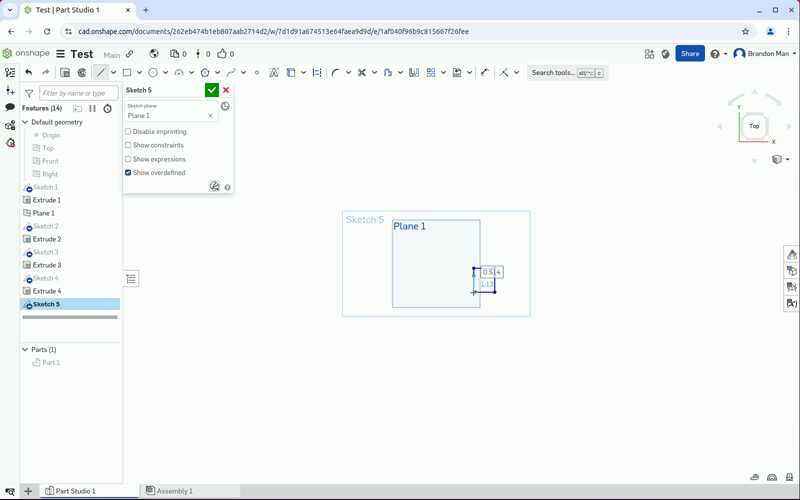
scroll(6)
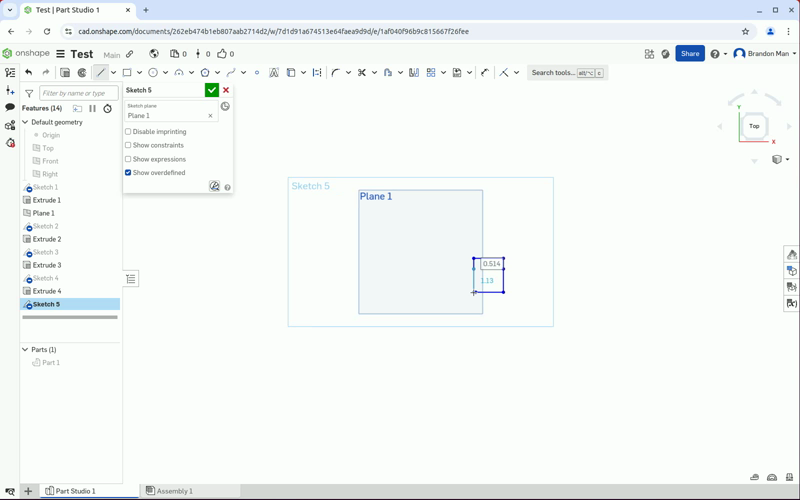
scroll(6)
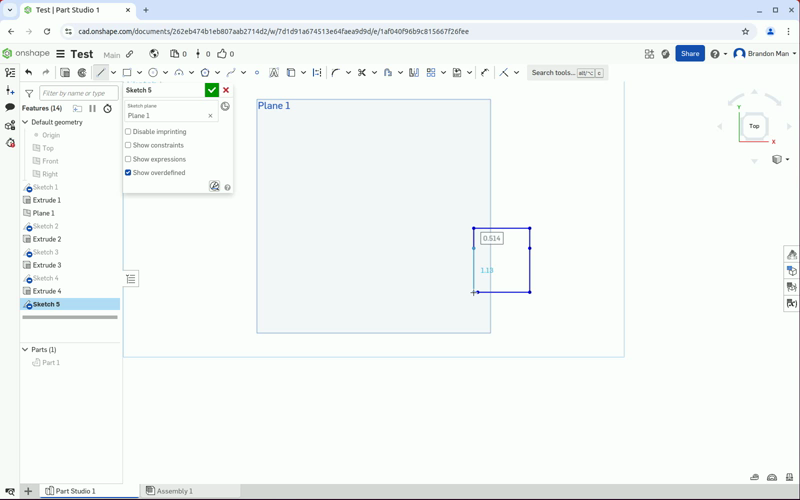
scroll(6)
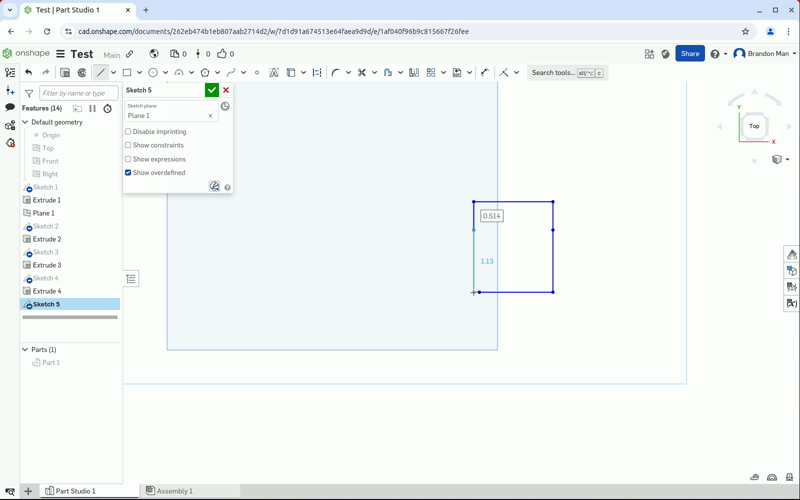
key_up(shift)
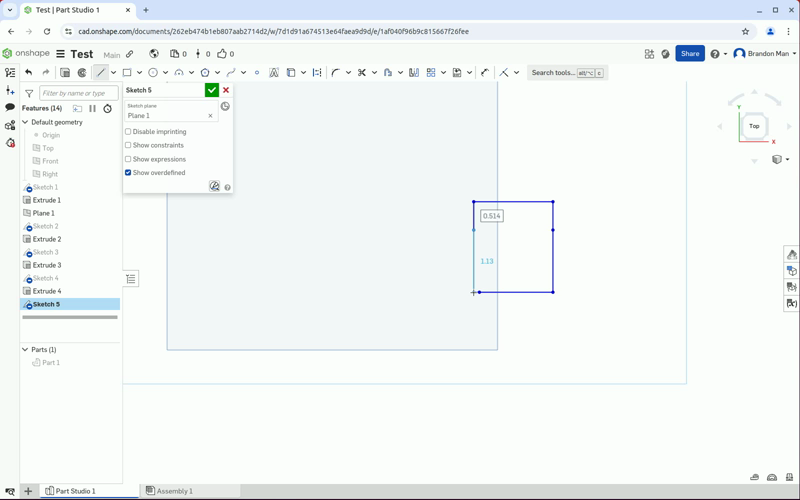
click(473, 292)
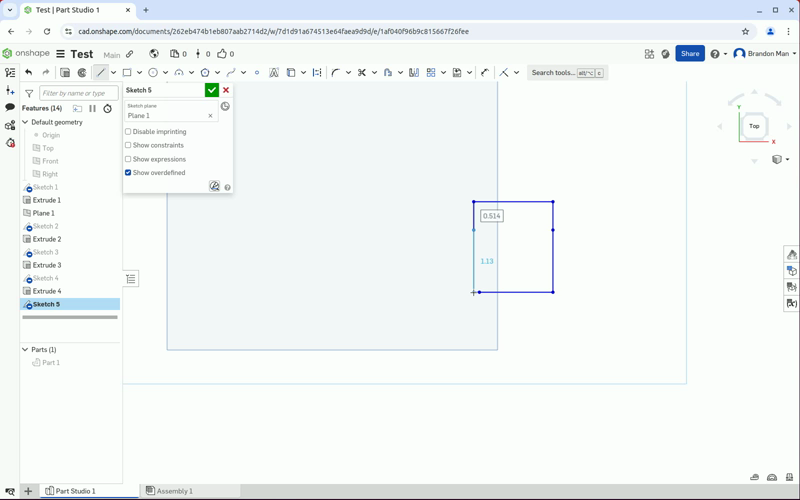
scroll(-6)
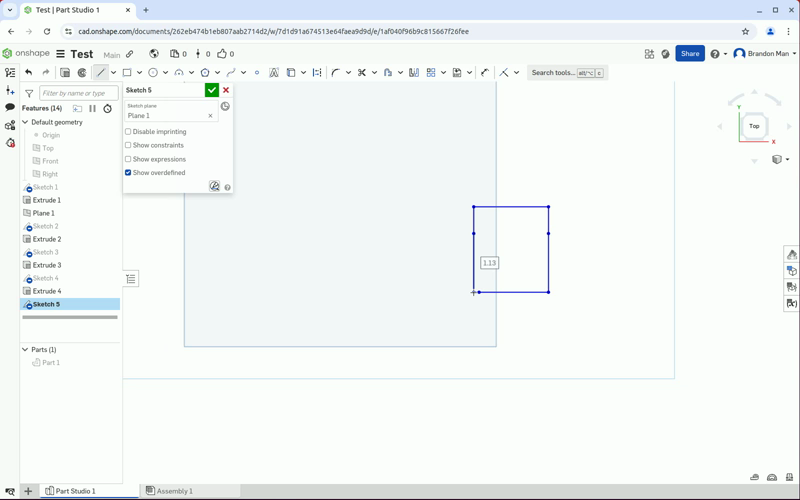
scroll(-6)
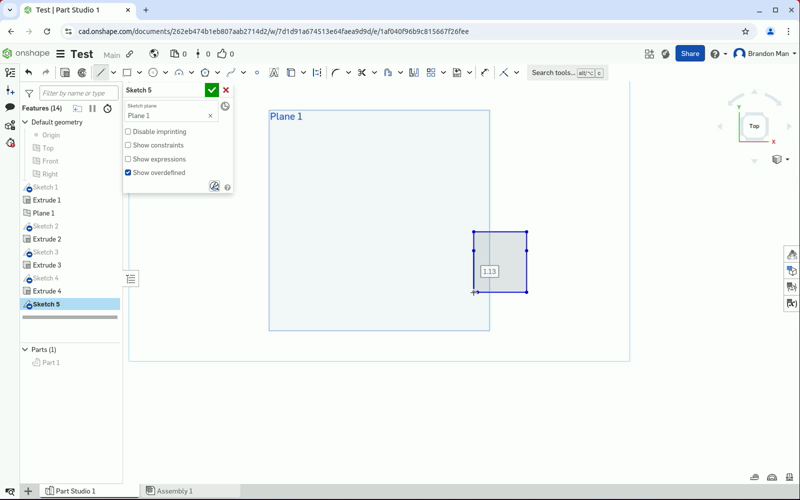
scroll(-6)
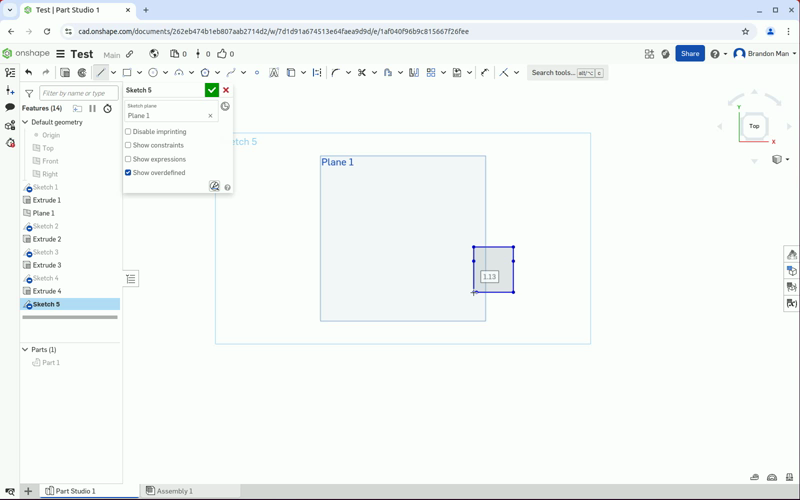
scroll(-6)
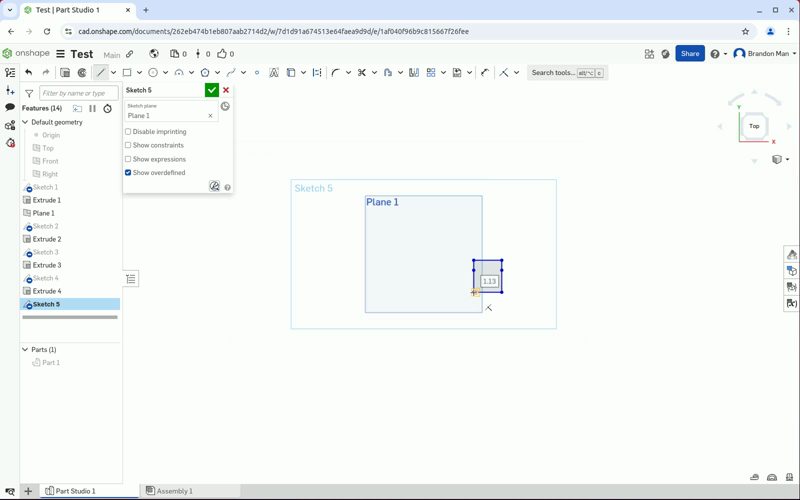
scroll(-6)
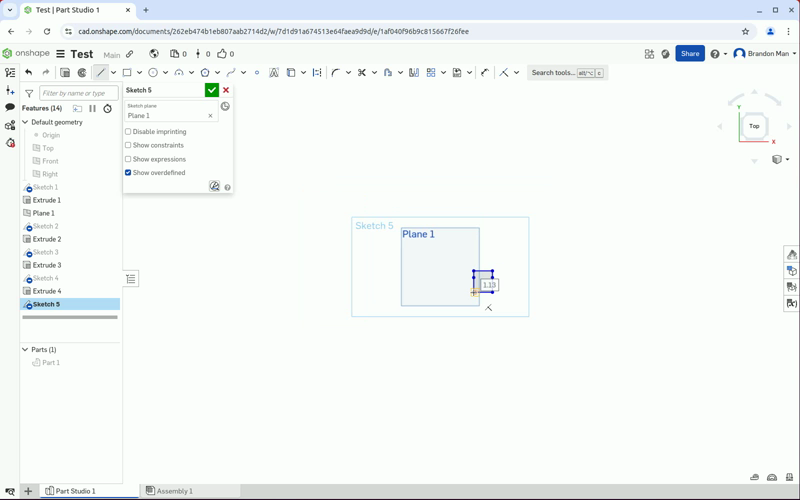
scroll(-6)
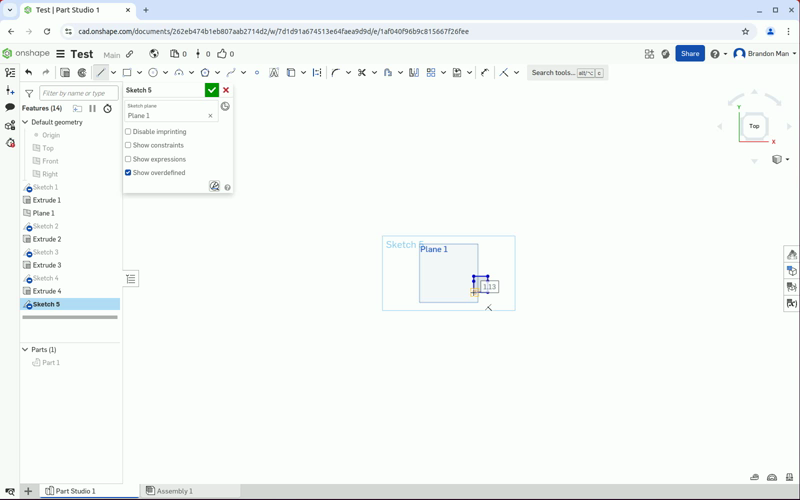
scroll(-6)
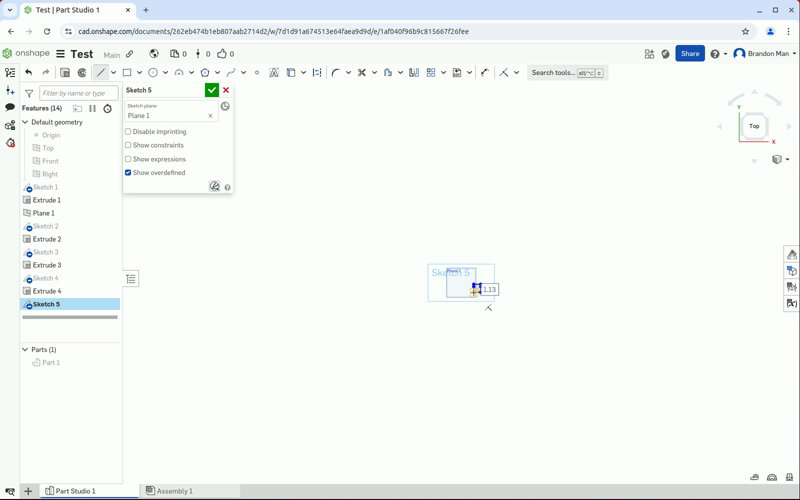
key(esc)
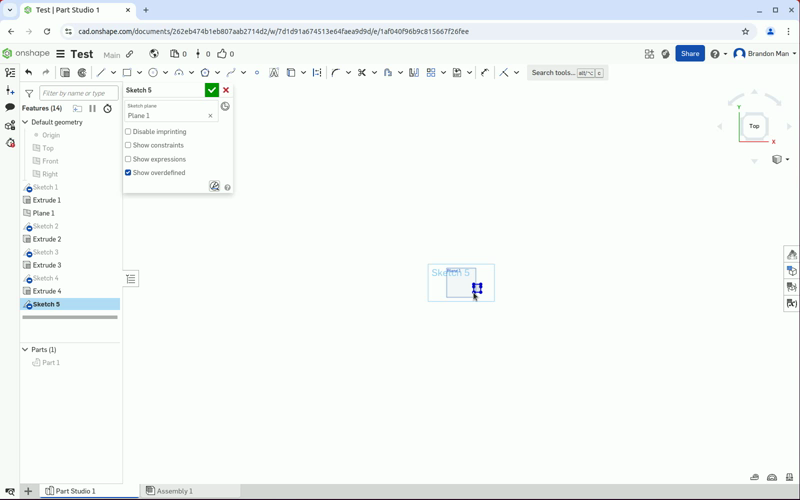
mouse_move(477, 289)
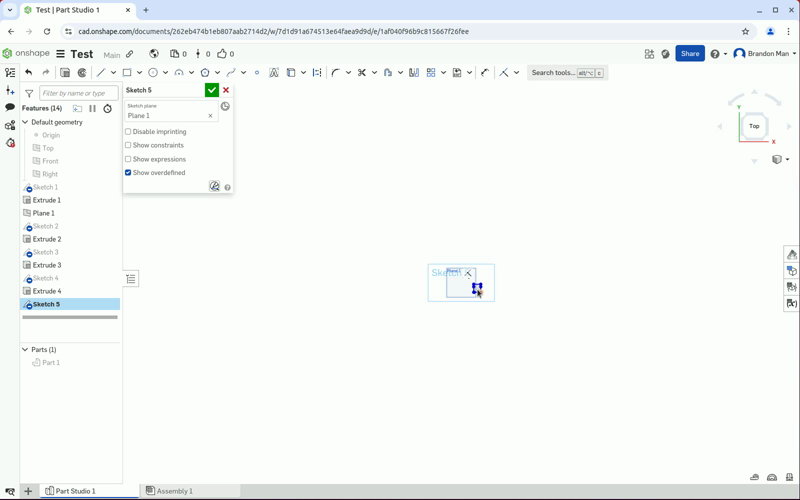
scroll(6)
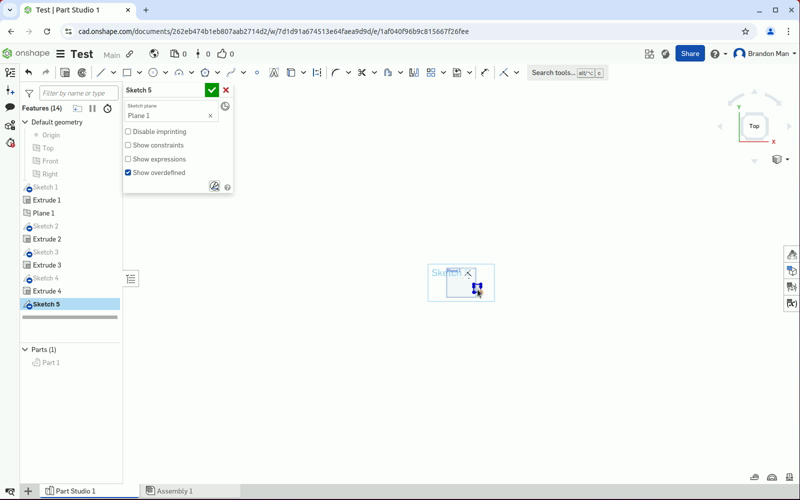
scroll(6)
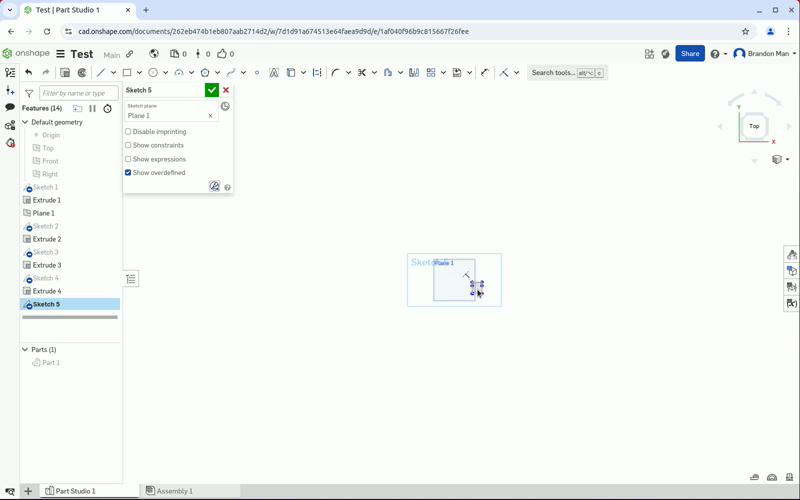
scroll(6)
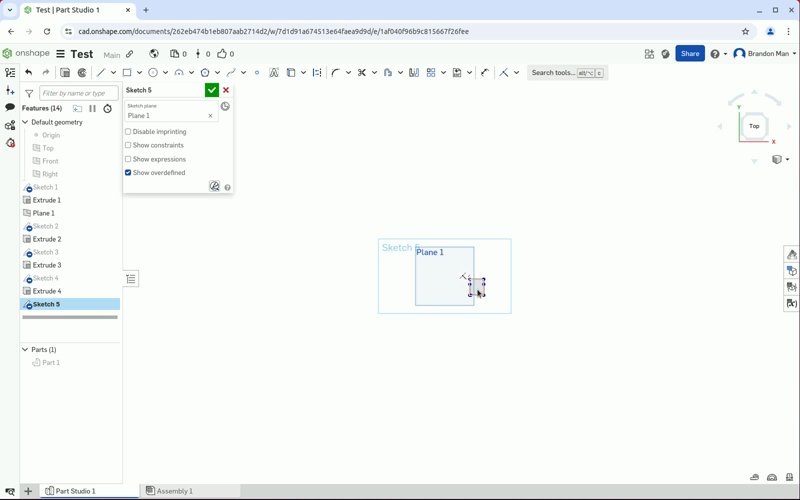
scroll(6)
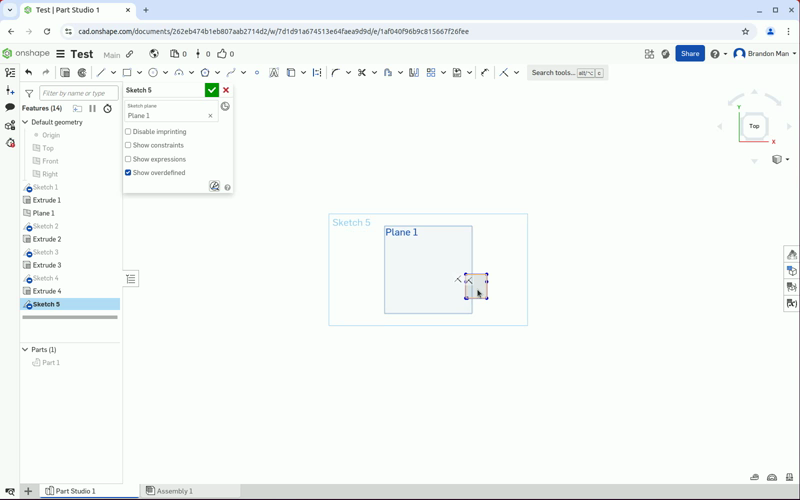
scroll(6)
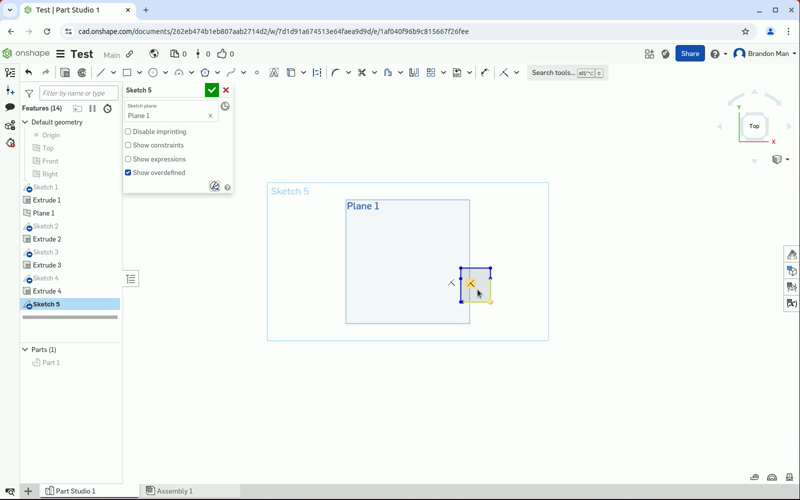
scroll(6)
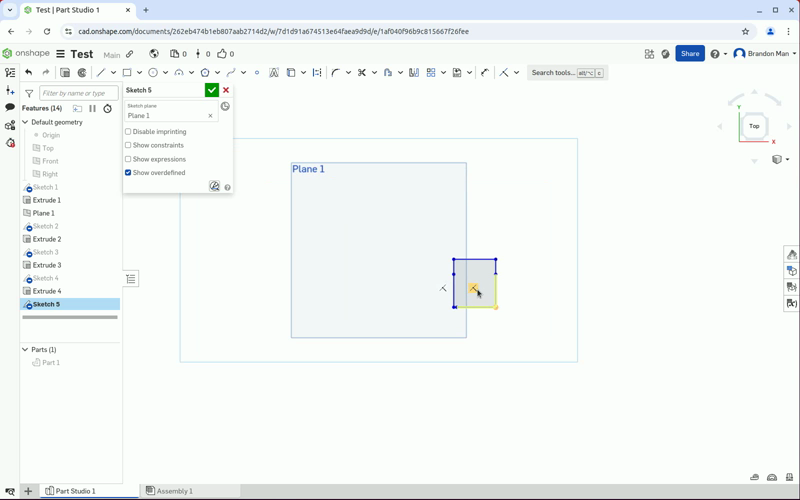
scroll(6)
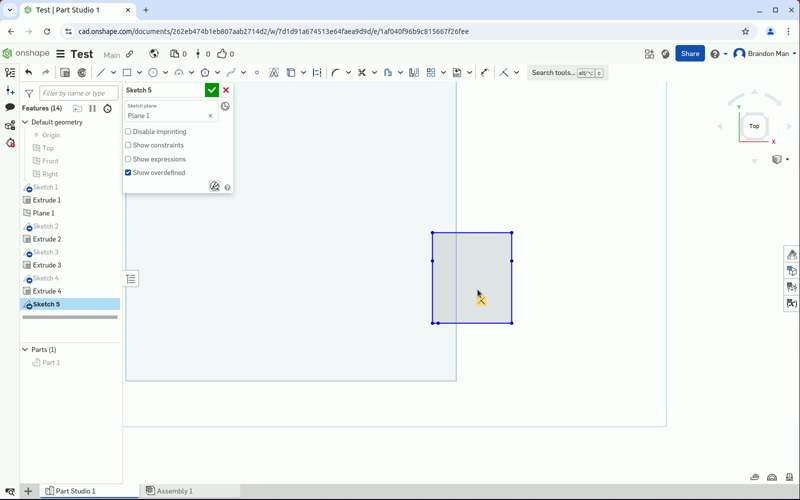
click(477, 289)
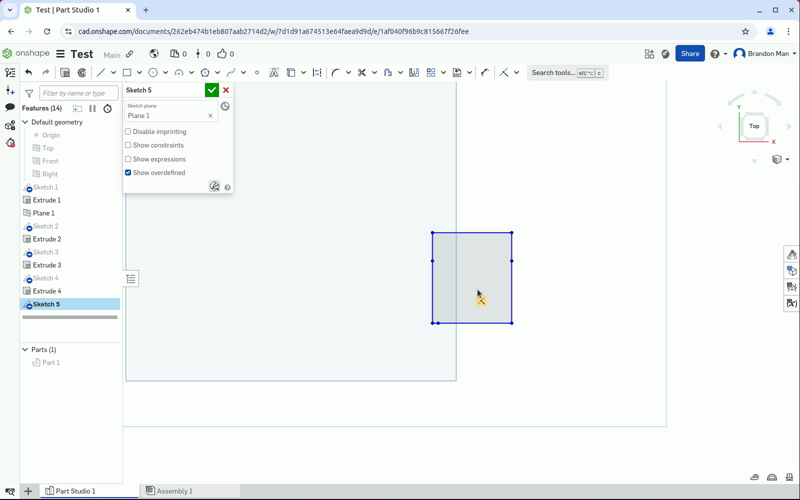
scroll(-6)
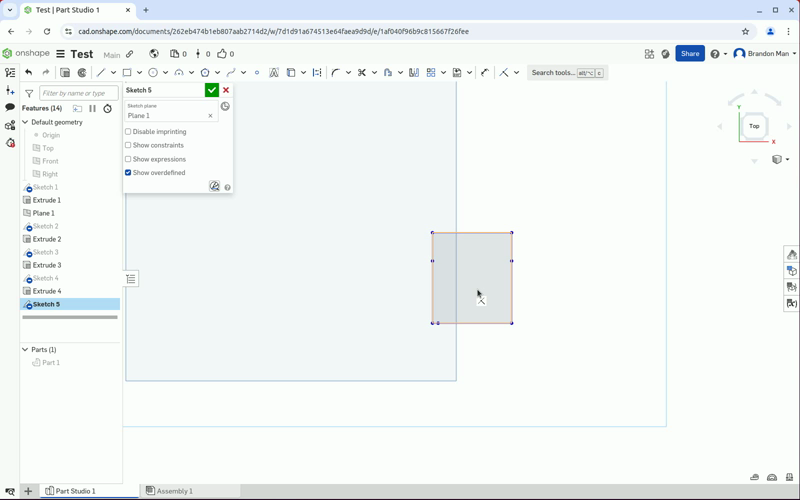
scroll(-6)
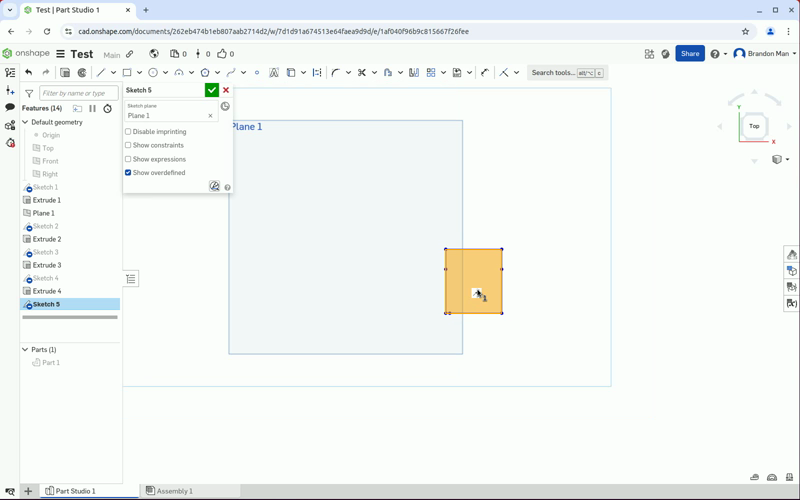
scroll(-6)
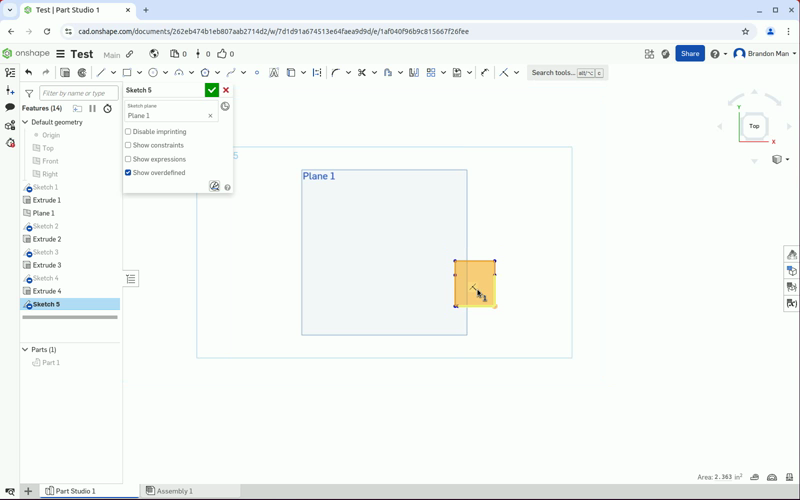
scroll(-6)
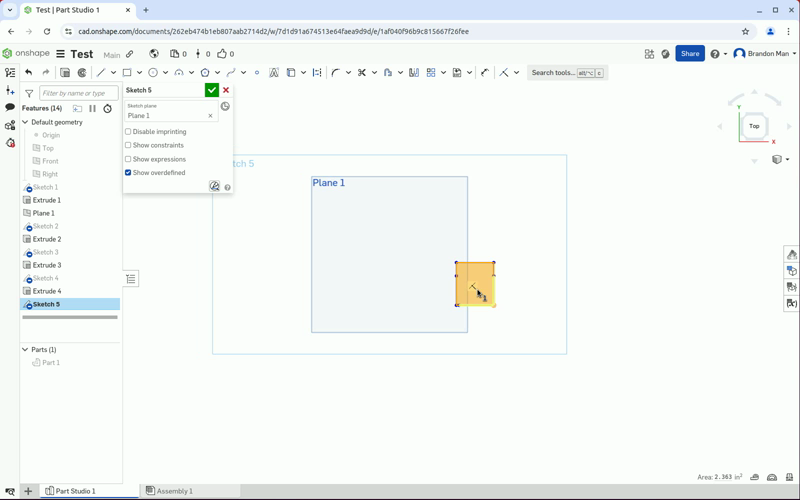
scroll(-6)
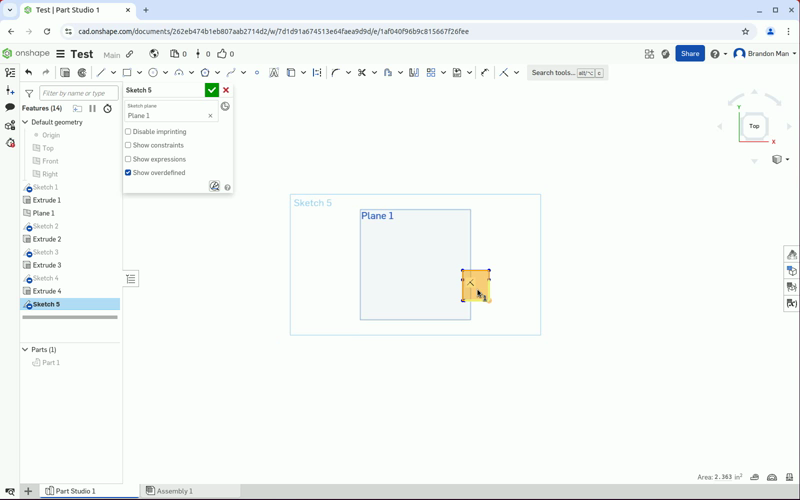
scroll(-6)
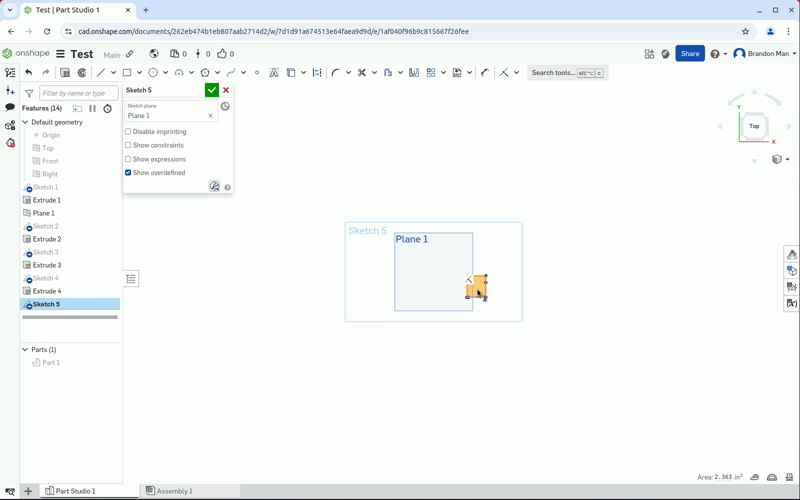
scroll(-6)
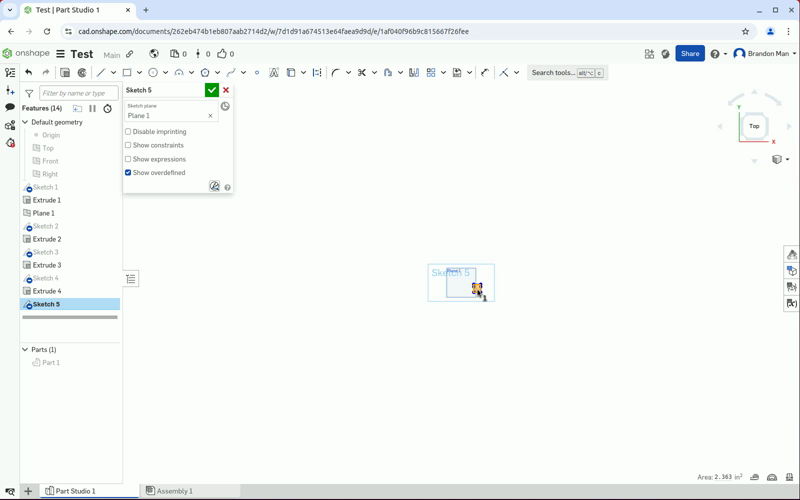
mouse_move(73, 352)
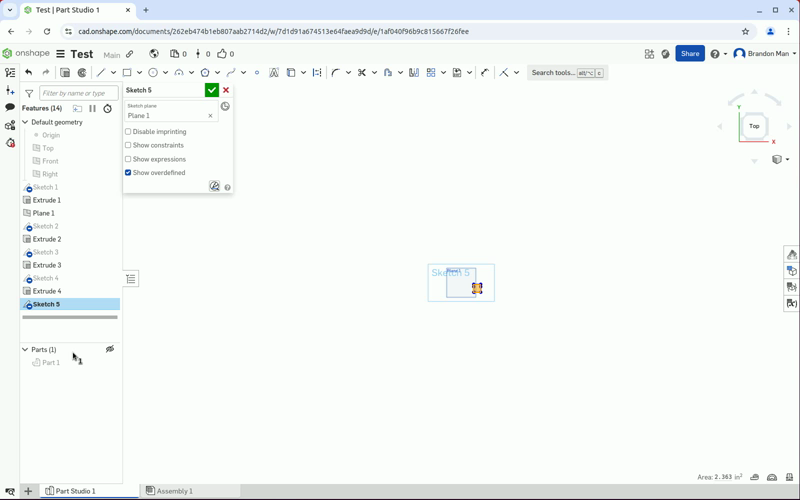
key(shift+y)
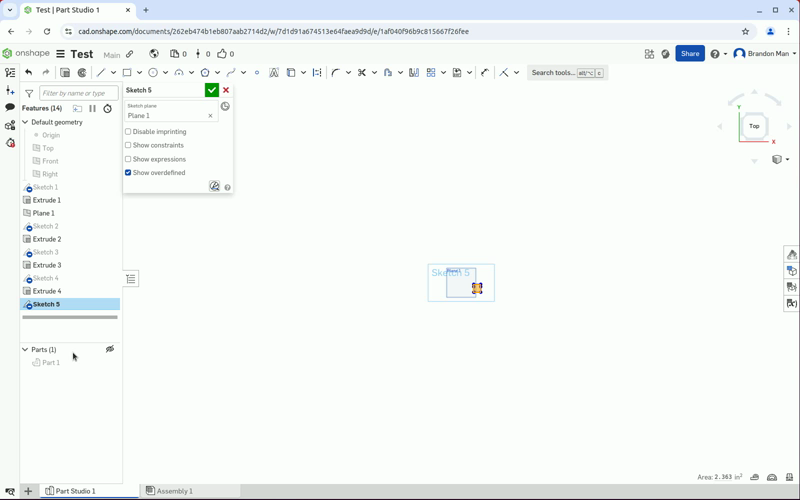
key(shift+e)
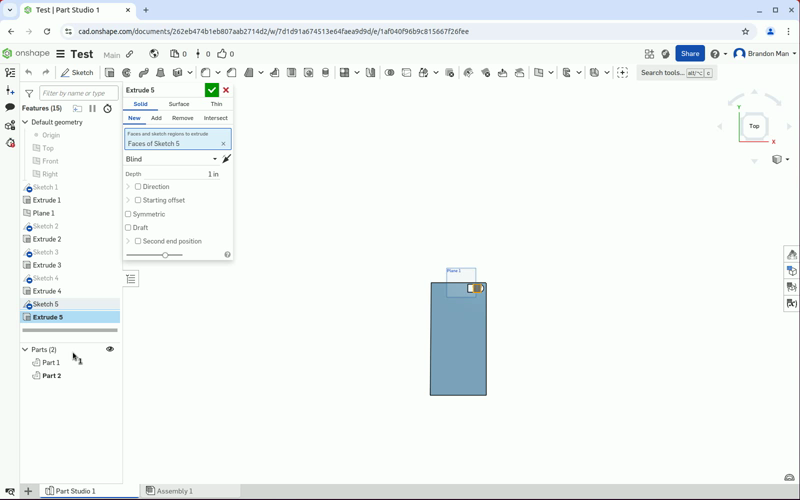
mouse_move(143, 106)
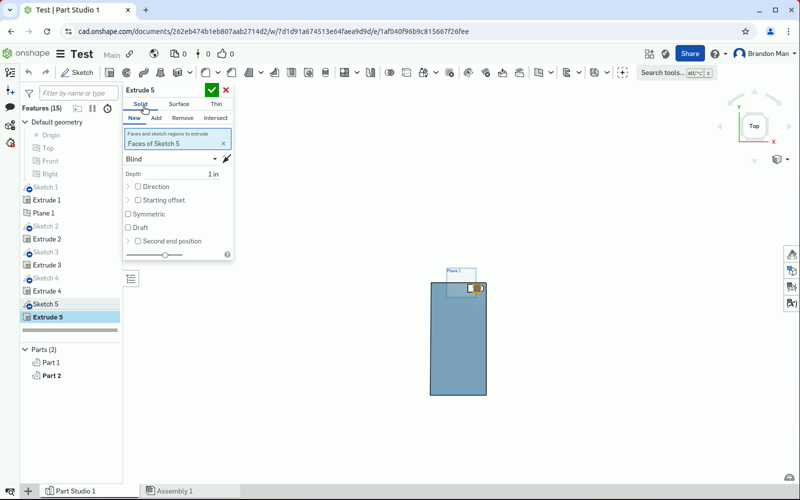
click(143, 106)
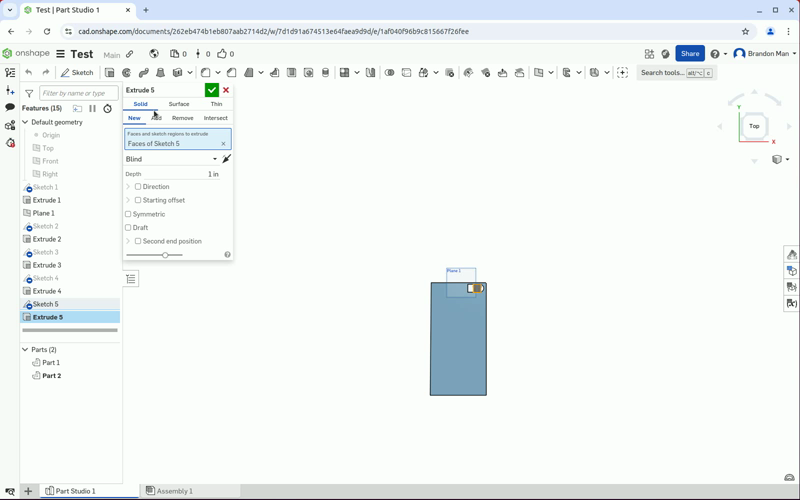
mouse_move(186, 120)
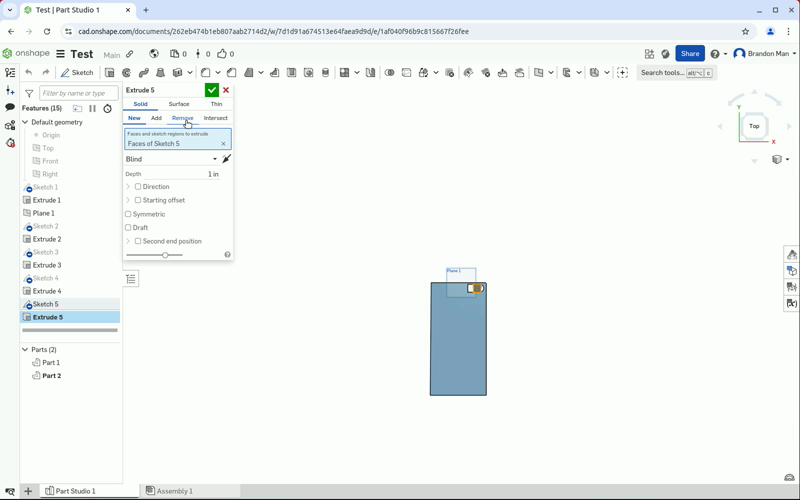
click(186, 120)
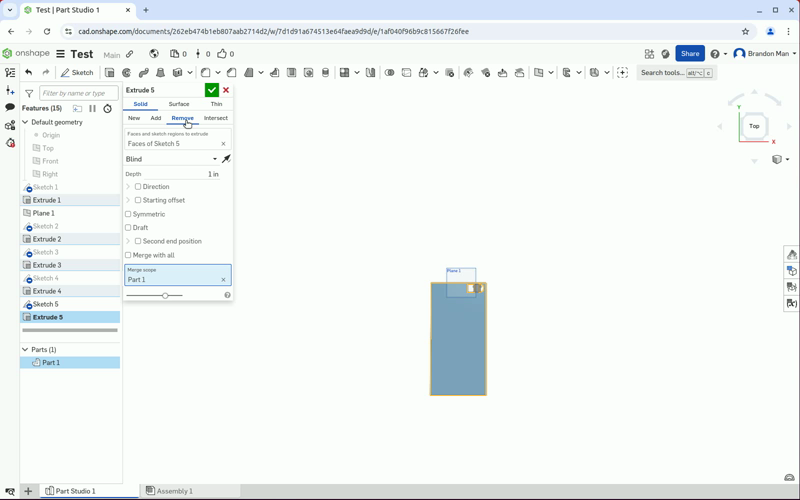
key(tab, 4)
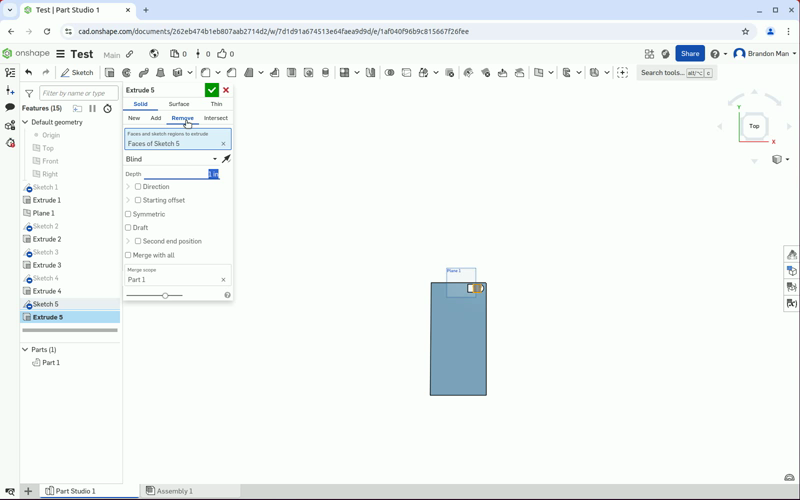
text(4.574)
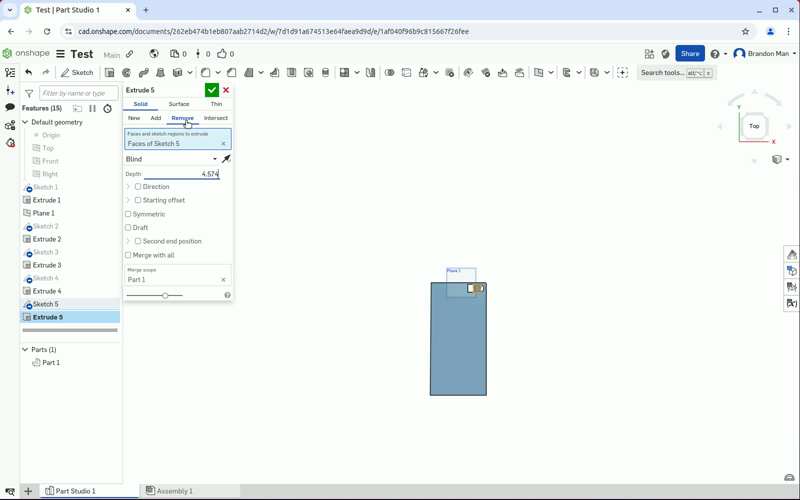
key(tab, 6)
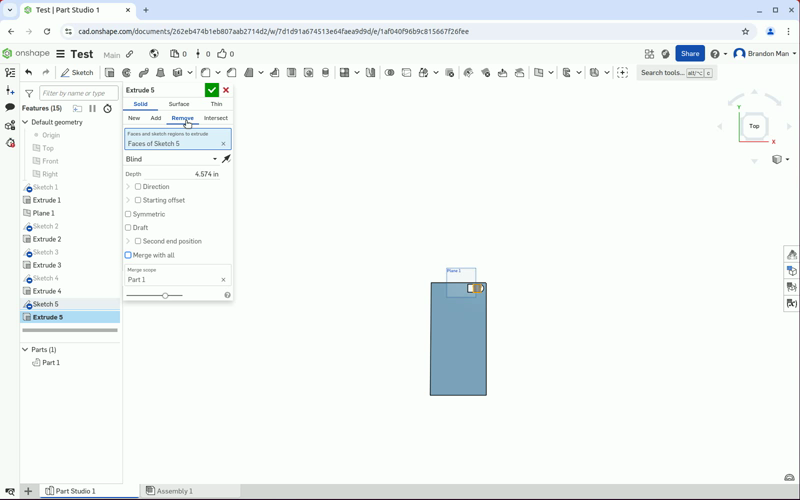
key(space)
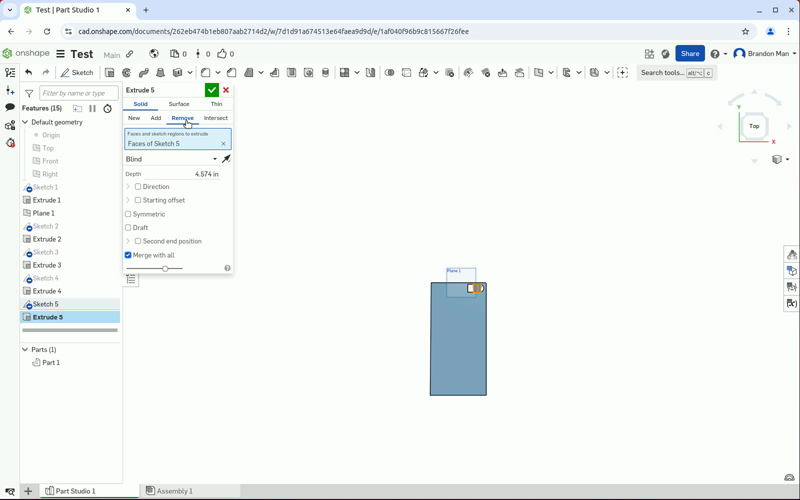
key(enter)
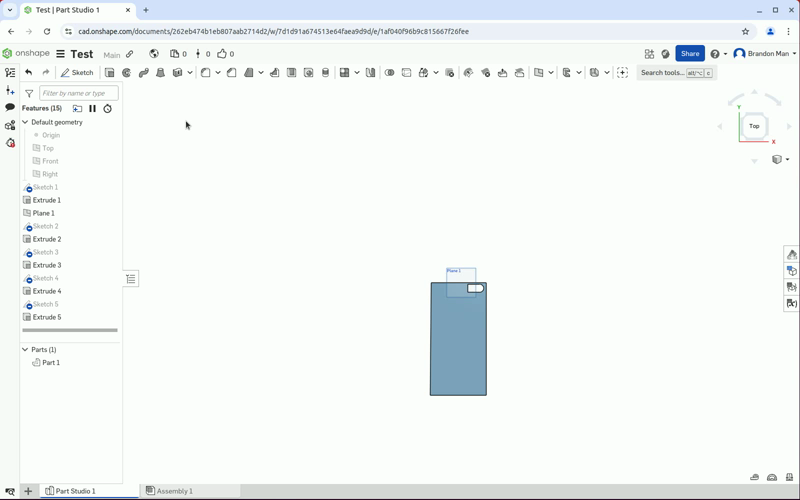
key(shift+h)
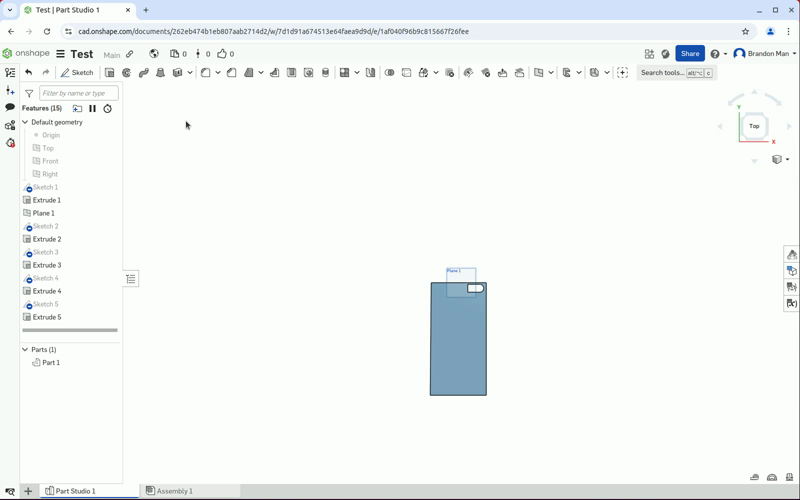
key(shift+h)
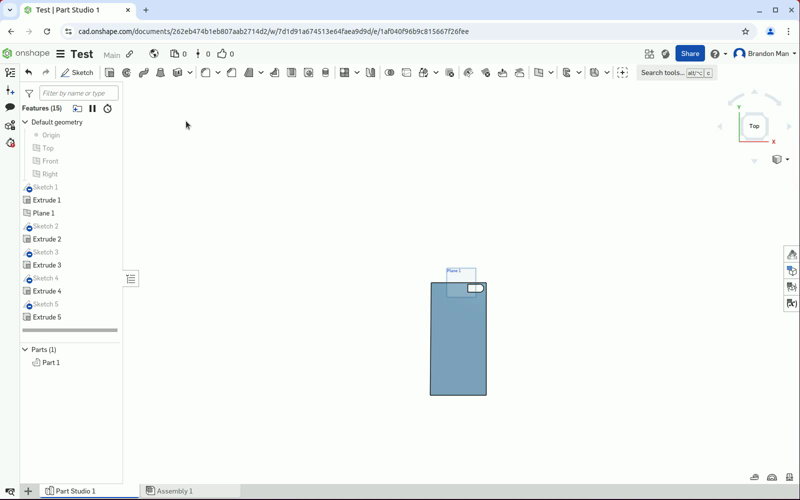
key(shift+7)
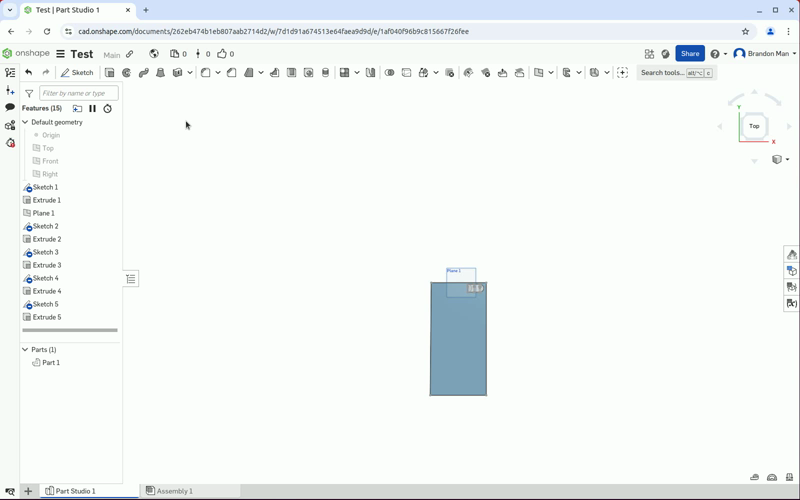
key(up, 3)
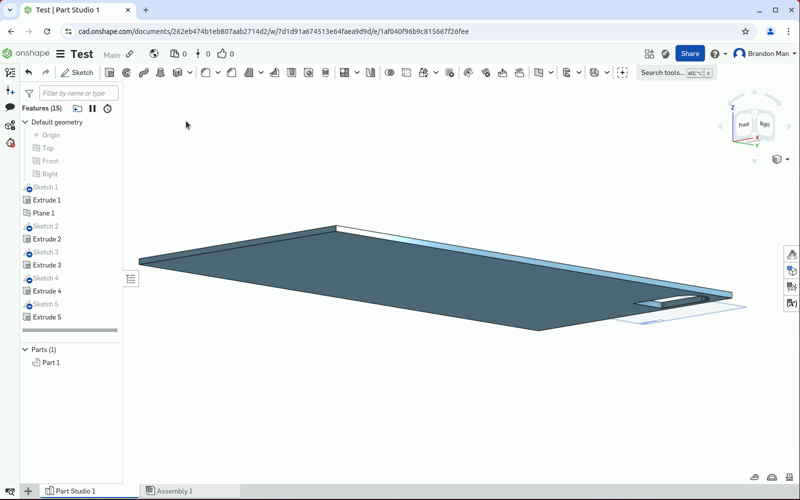
key(left, 3)
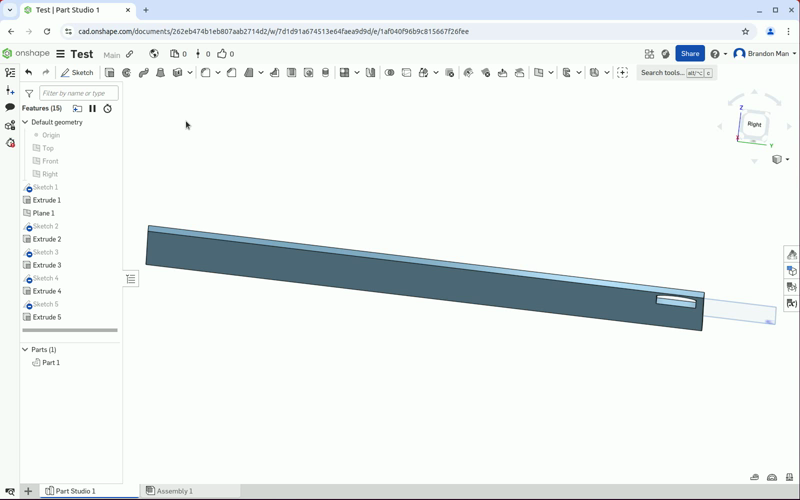
key(right, 3)
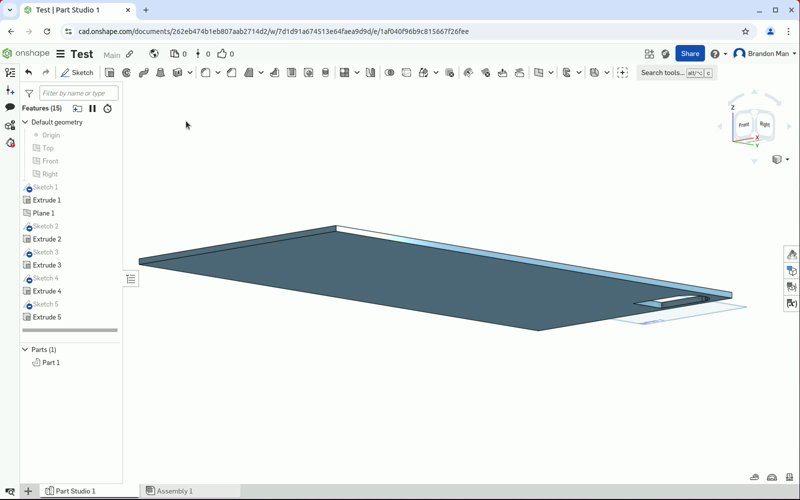
key(down, 3)
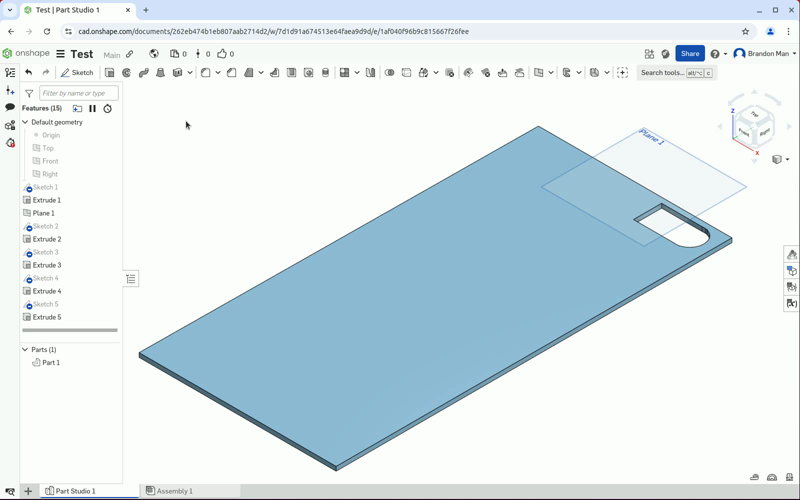
mouse_move(73, 189)
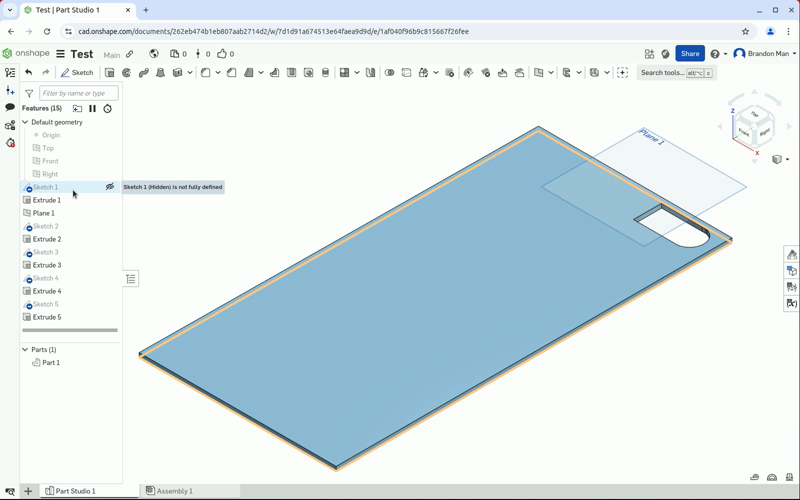
click(73, 189)